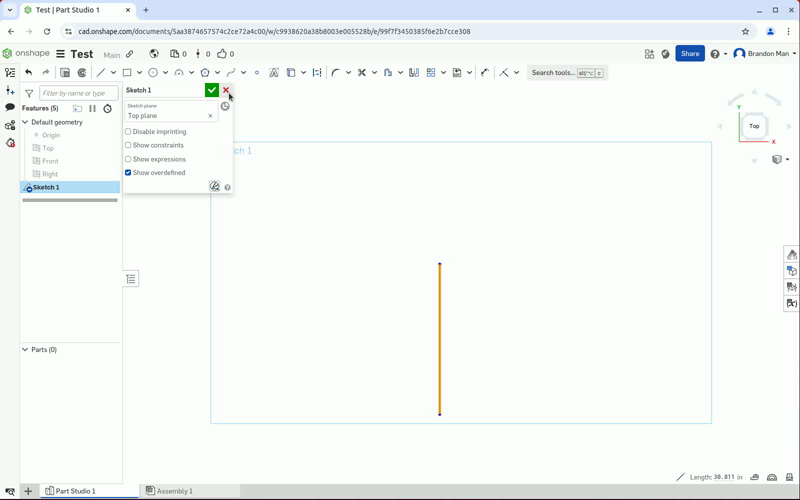
key(shift+h)
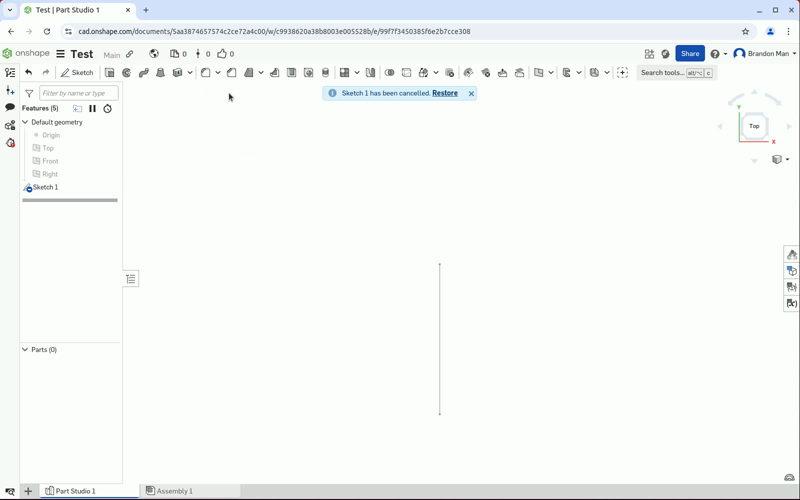
key(shift+s)
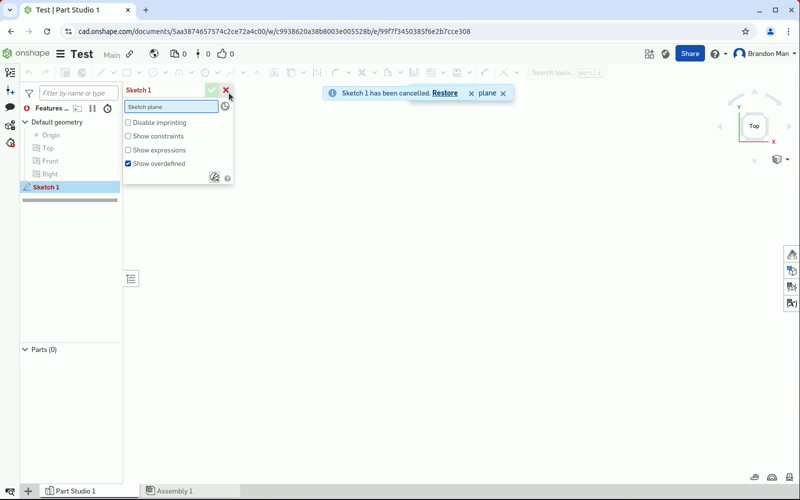
mouse_move(73, 150)
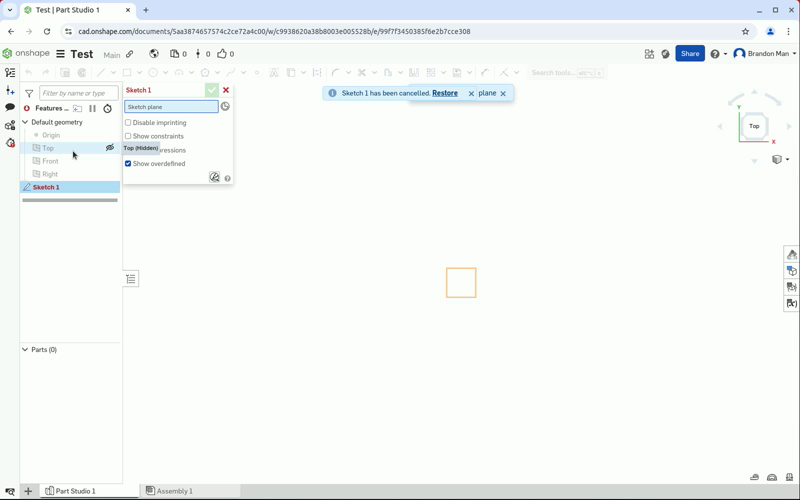
click(73, 150)
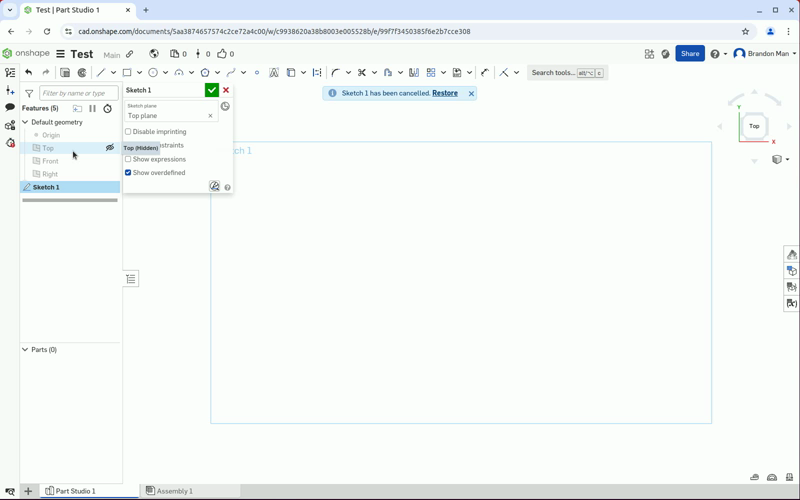
mouse_move(73, 352)
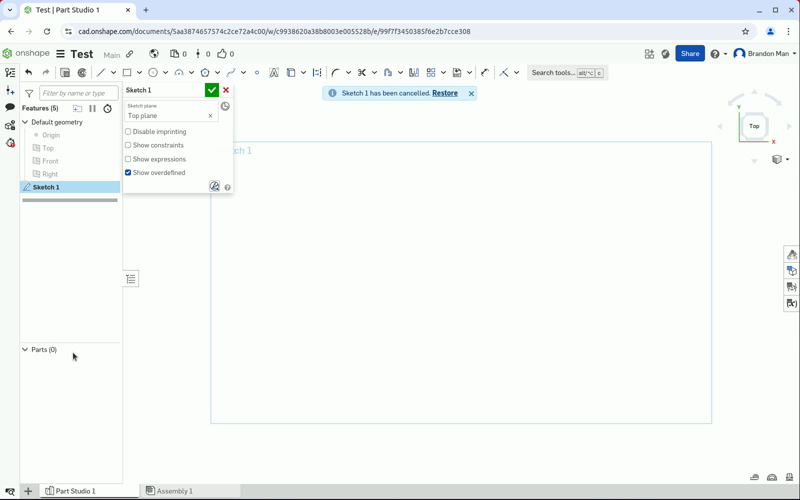
key(y)
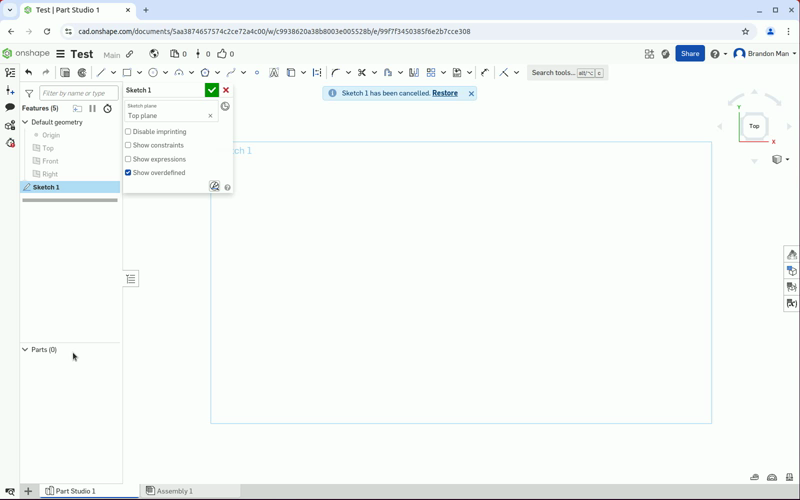
key(c)
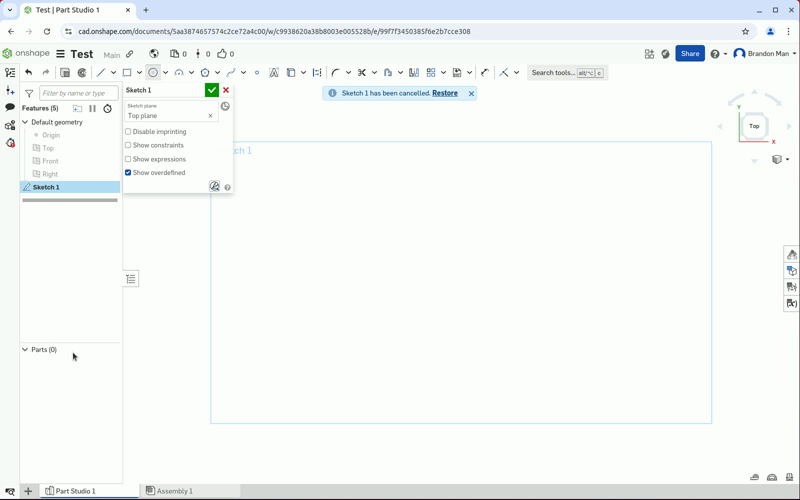
key_down(shift)
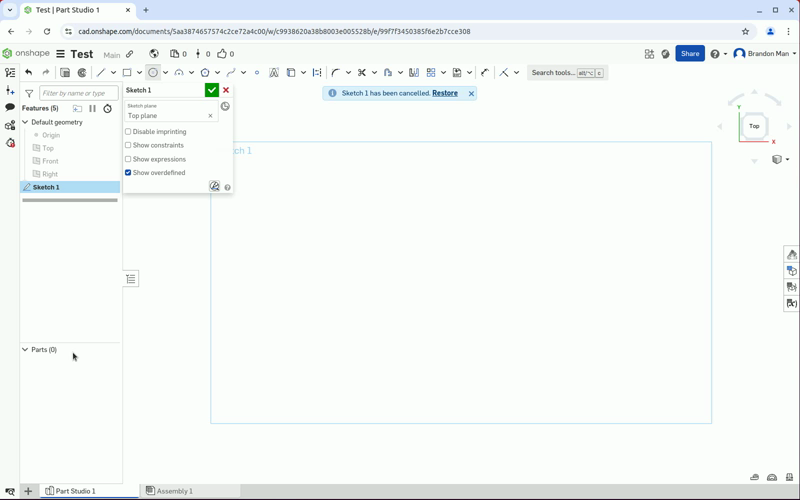
mouse_move(461, 282)
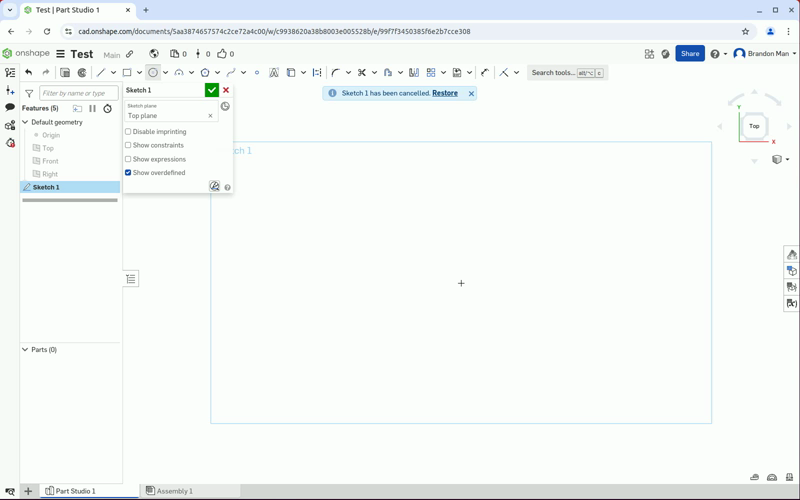
click(461, 282)
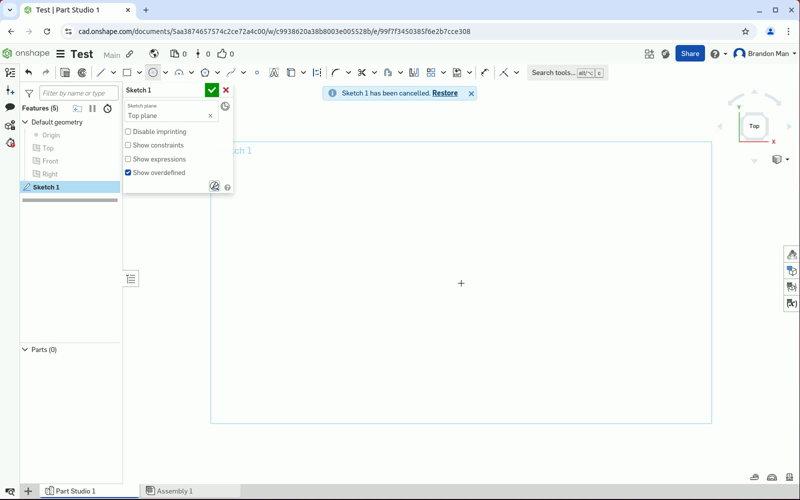
key_up(shift)
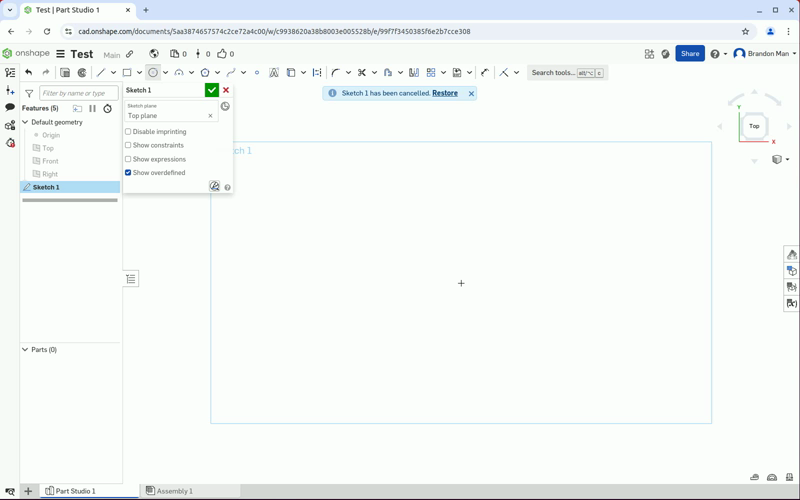
mouse_move(574, 282)
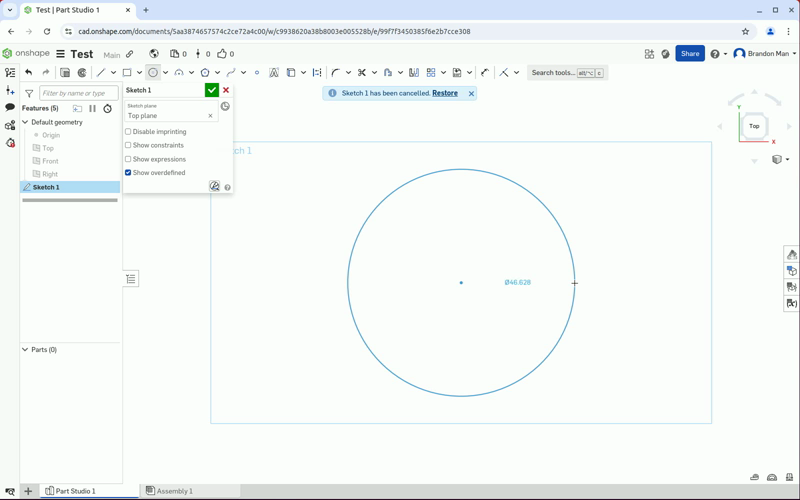
click(574, 282)
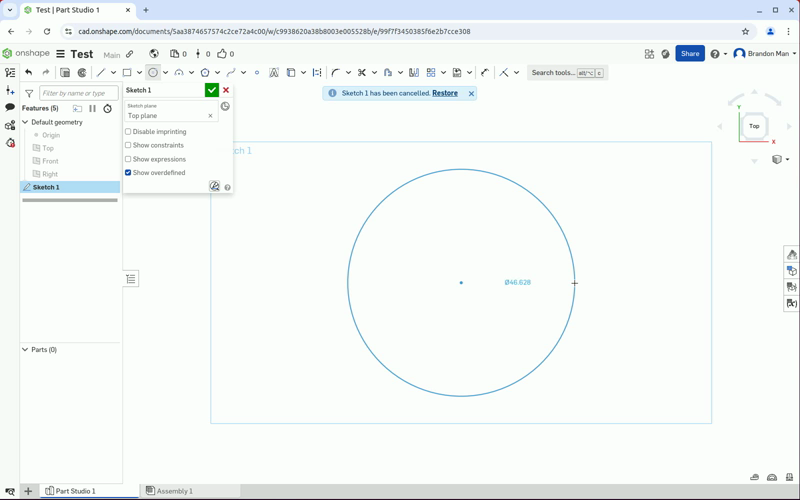
key(esc)
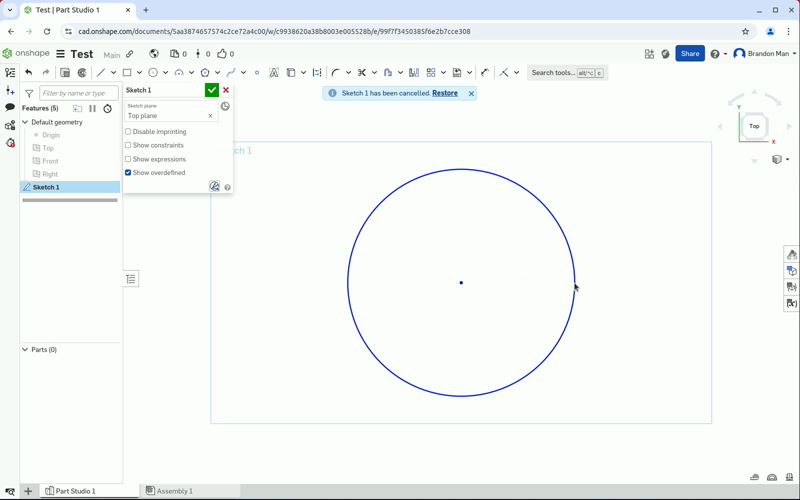
mouse_move(430, 294)
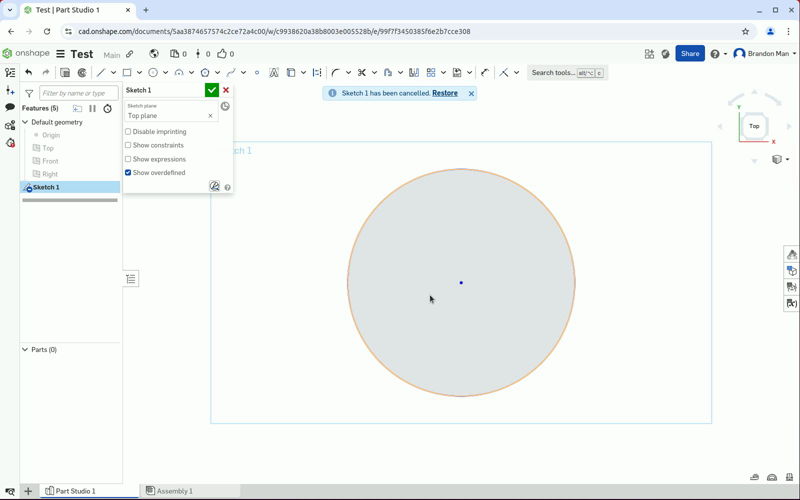
click(430, 294)
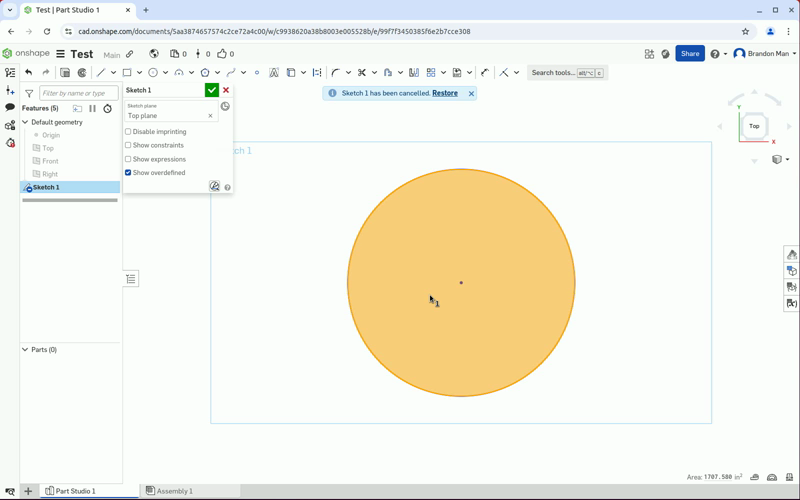
mouse_move(73, 352)
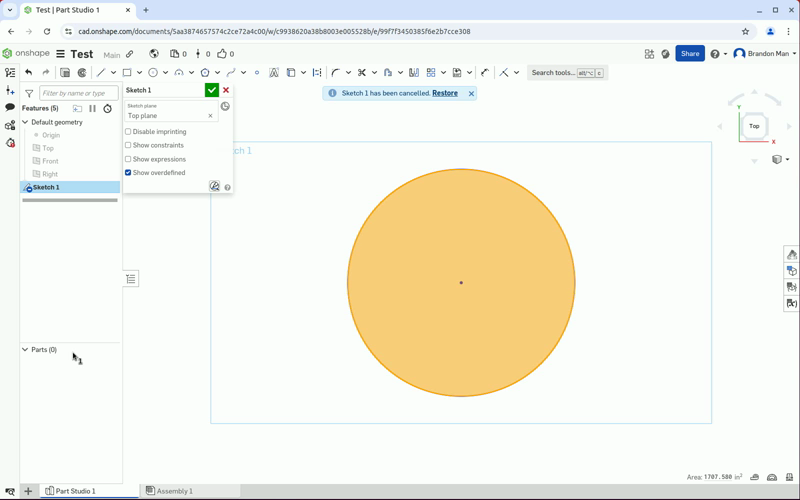
key(shift+y)
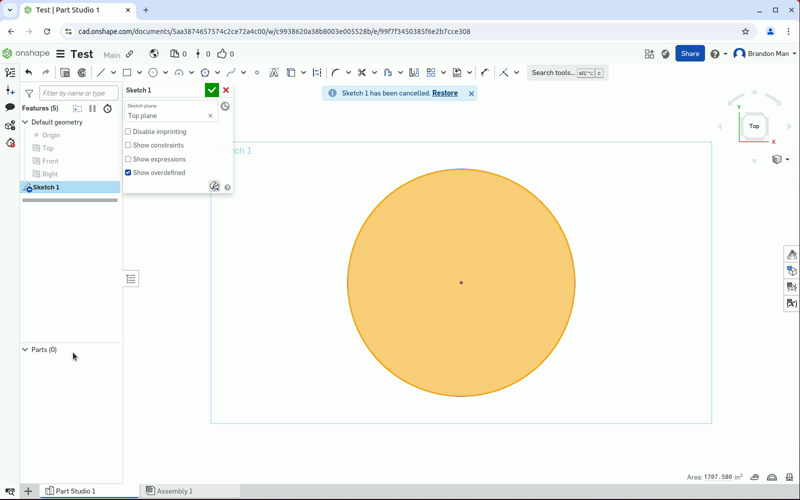
key(shift+e)
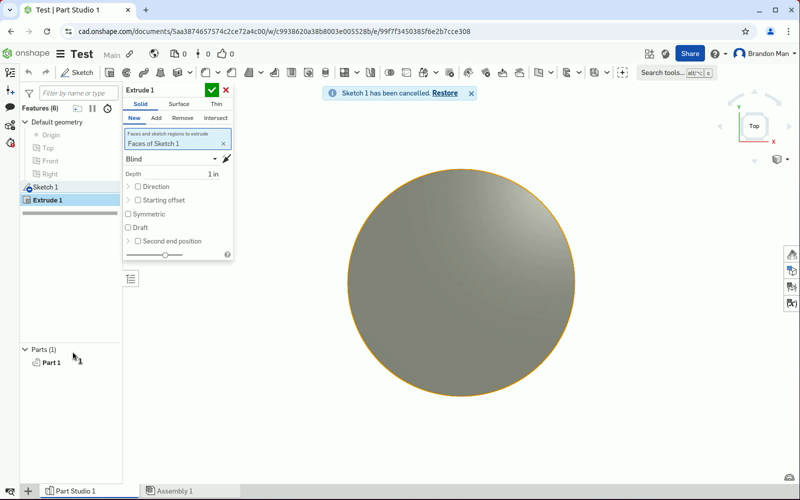
mouse_move(143, 106)
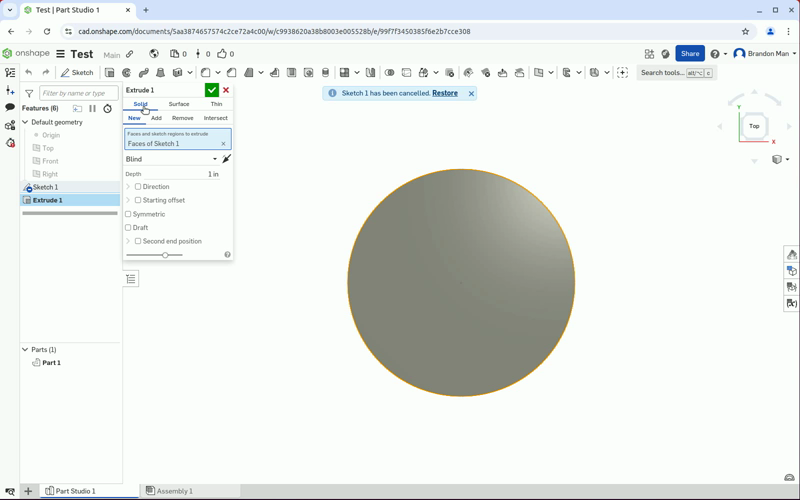
click(143, 106)
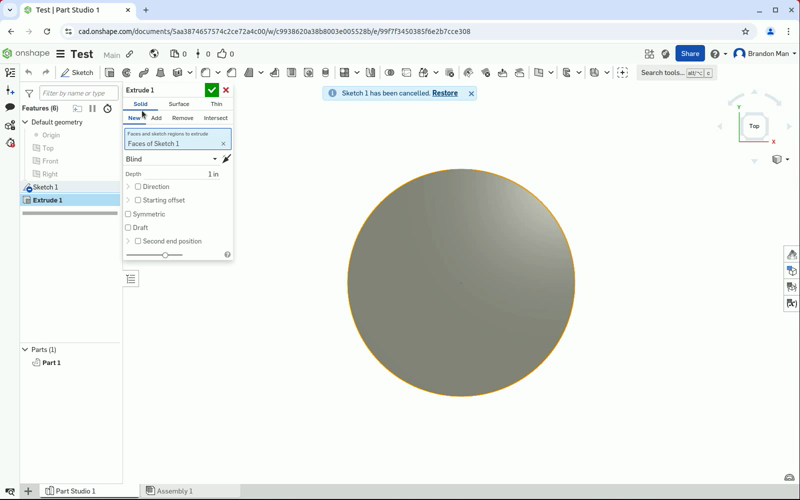
mouse_move(137, 120)
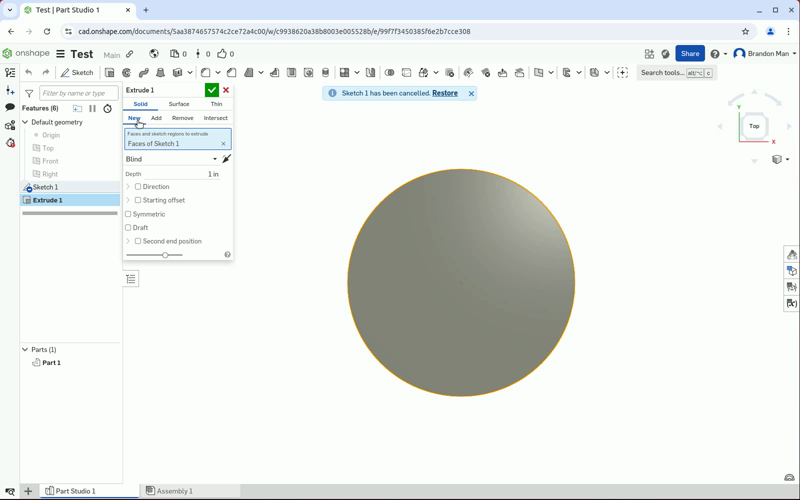
click(137, 120)
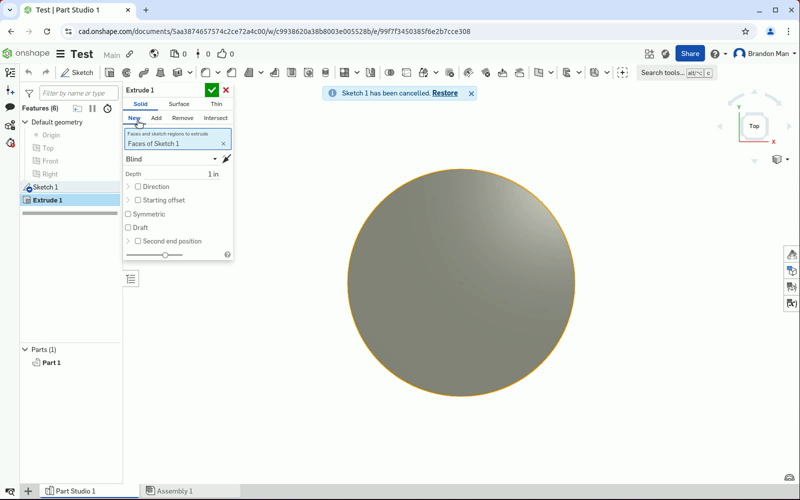
key(tab, 4)
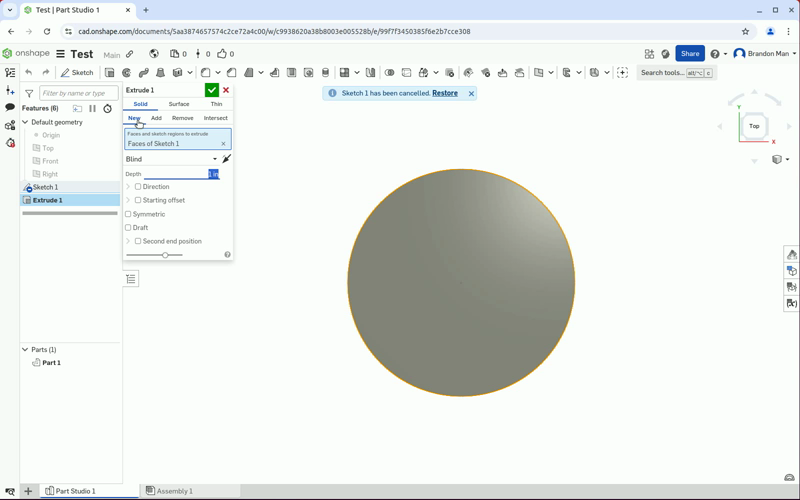
text(0.722)
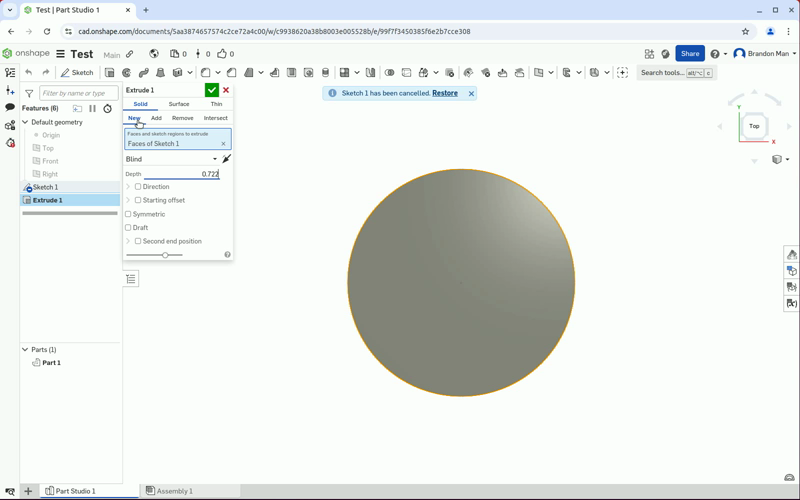
key(enter)
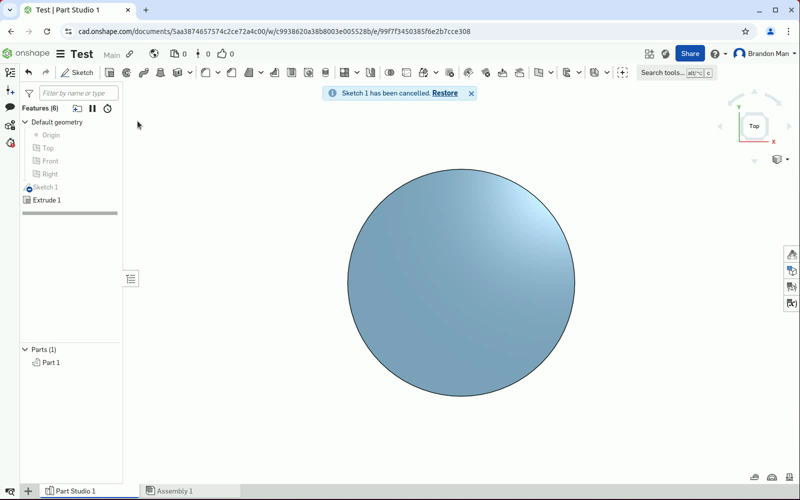
key(shift+h)
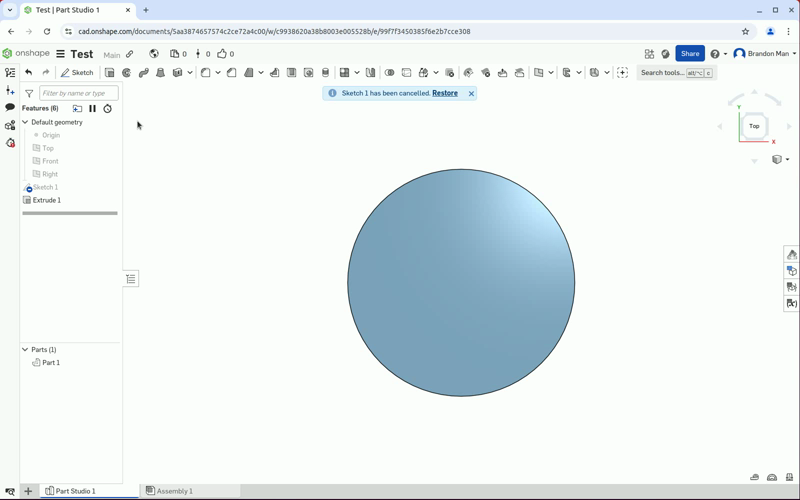
key(shift+h)
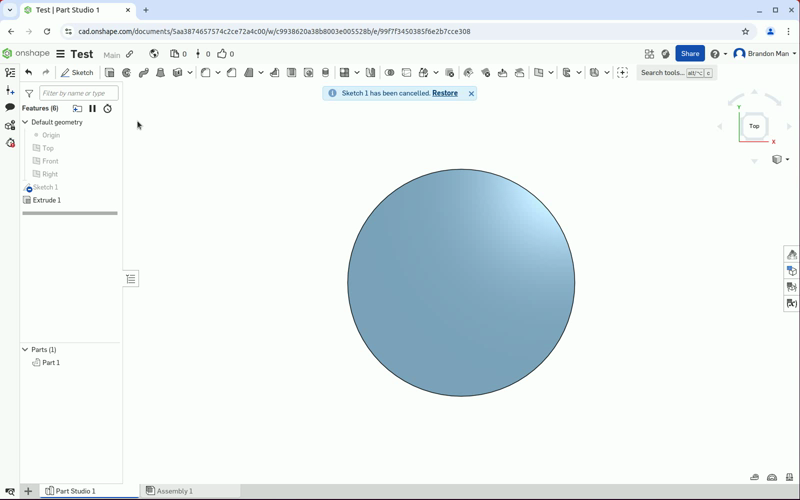
mouse_move(73, 189)
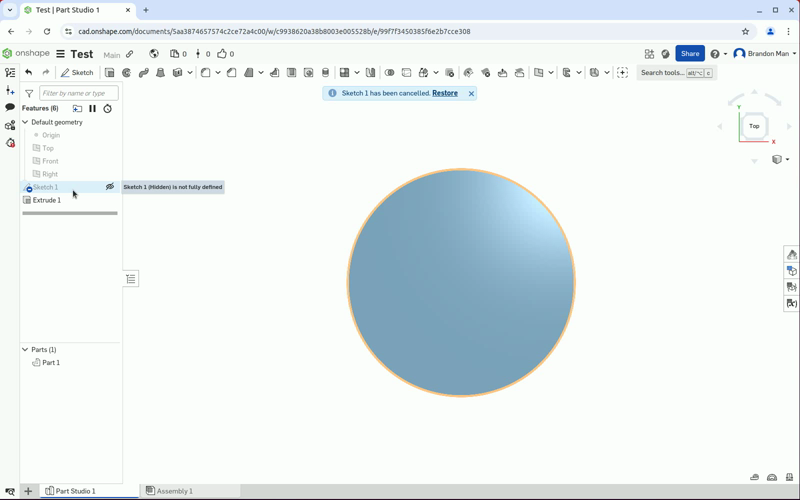
click(73, 189)
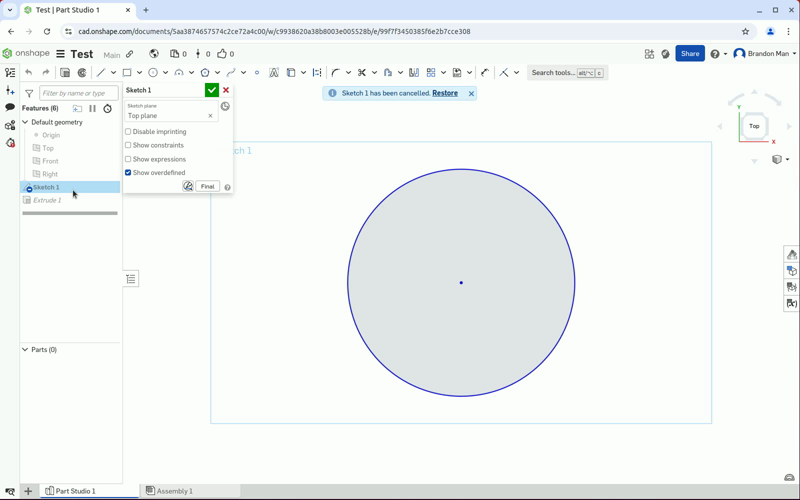
mouse_move(229, 92)
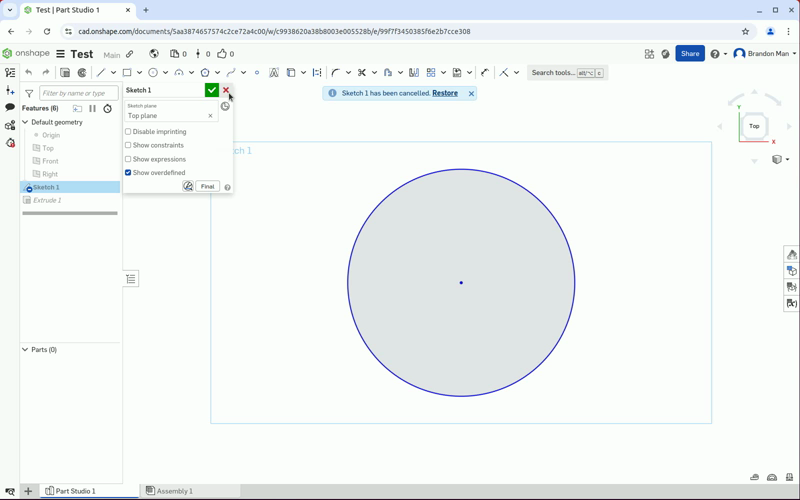
click(229, 92)
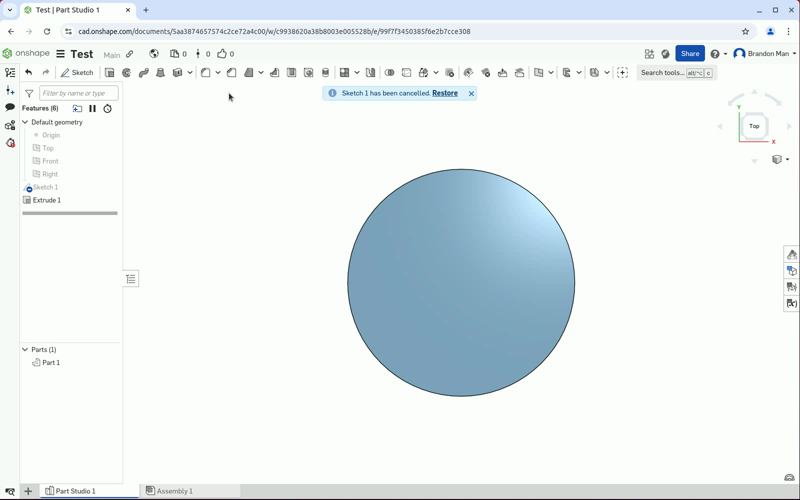
mouse_move(541, 75)
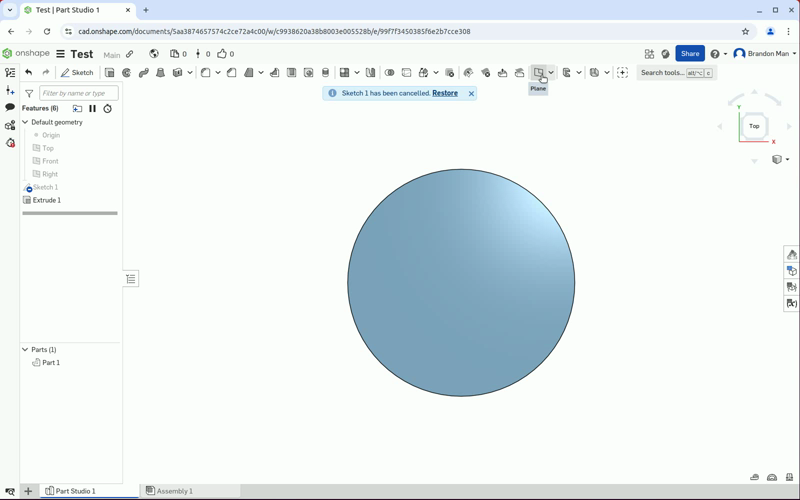
click(541, 75)
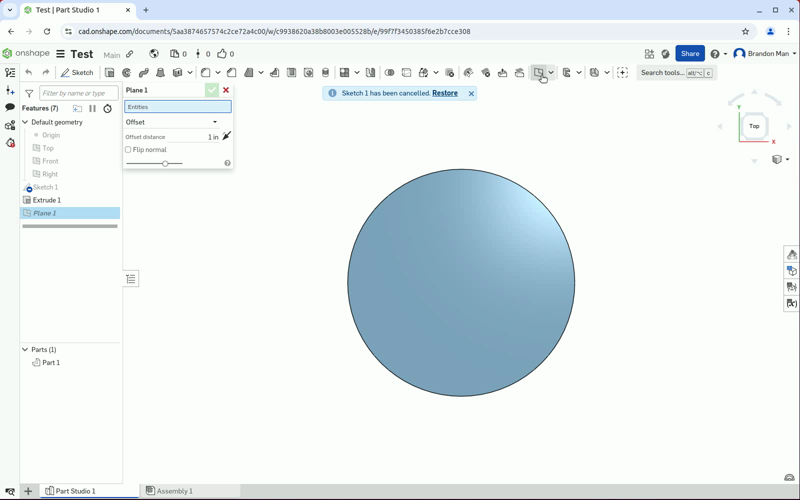
mouse_move(73, 150)
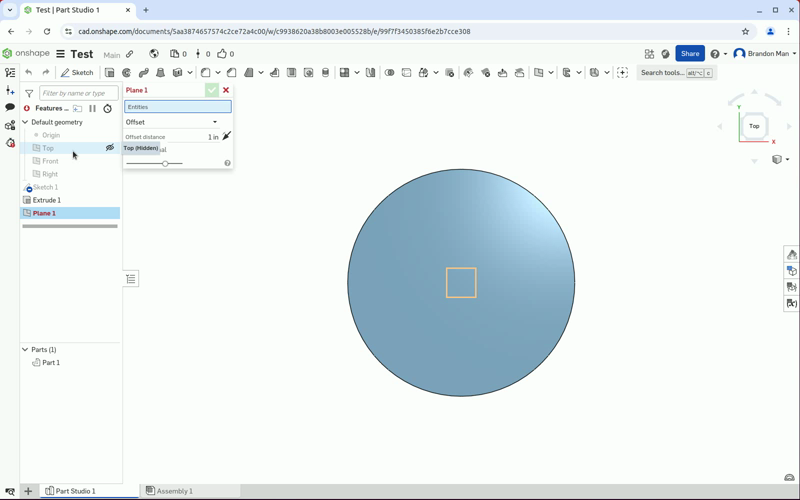
click(73, 150)
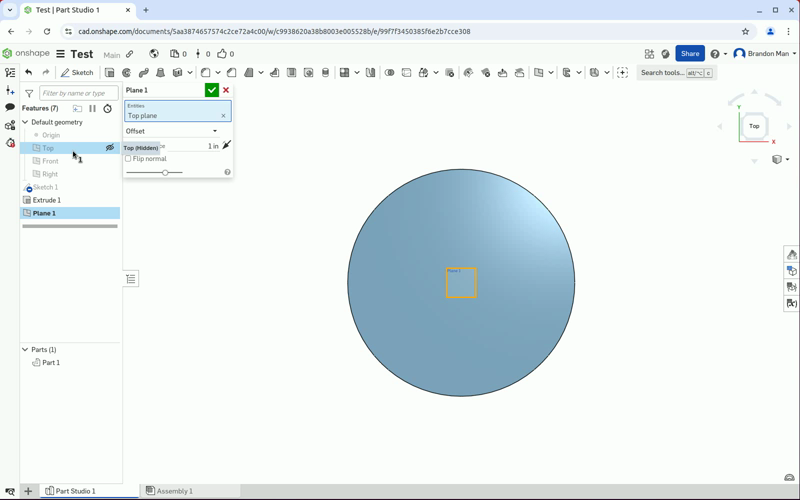
key(tab, 2)
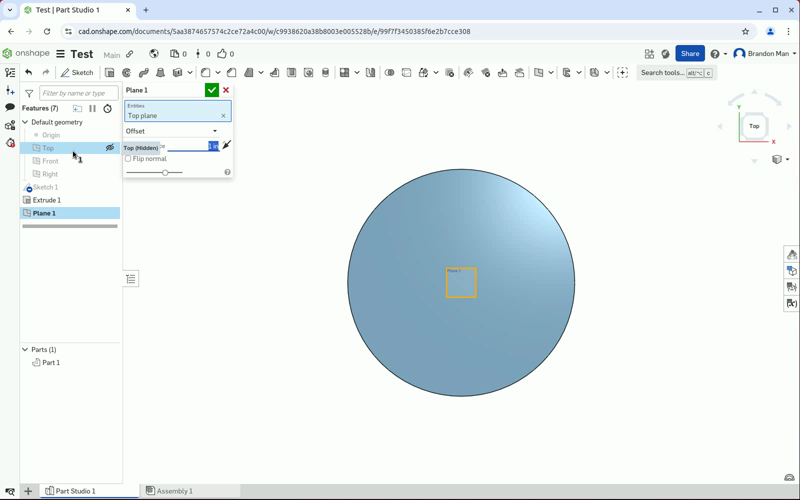
text(0.709)
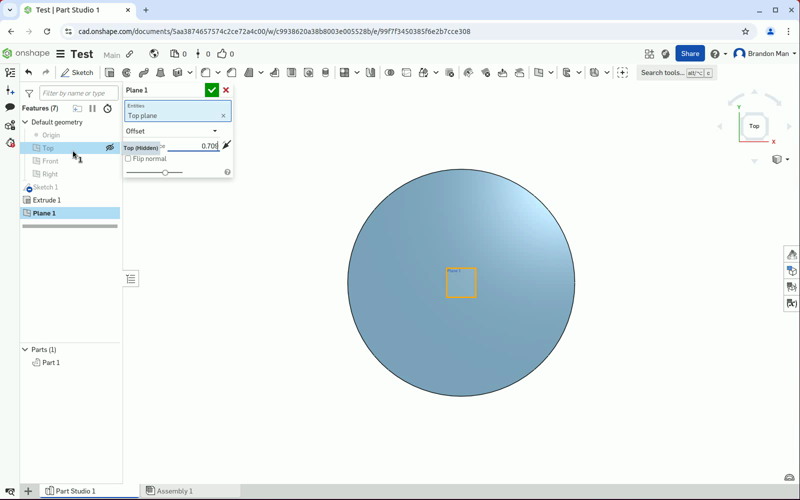
key(enter, 2)
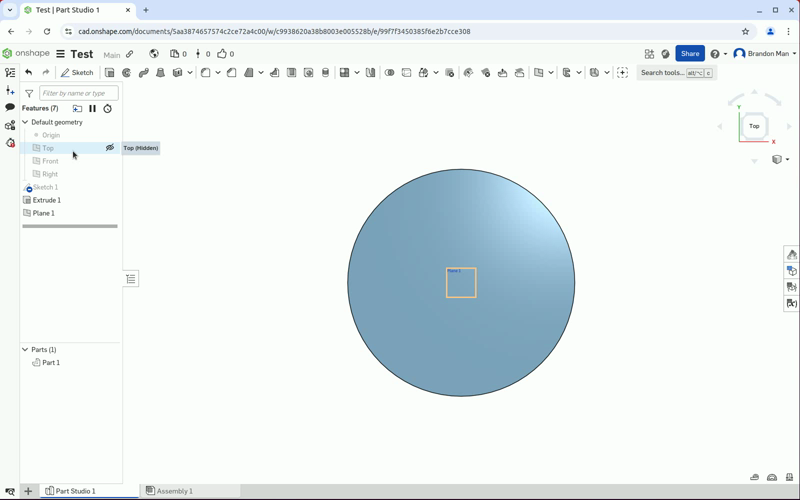
key(shift+s)
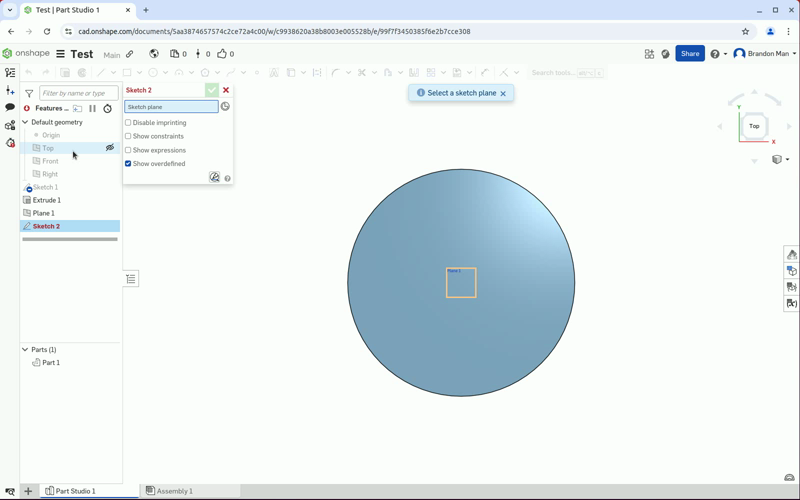
mouse_move(73, 215)
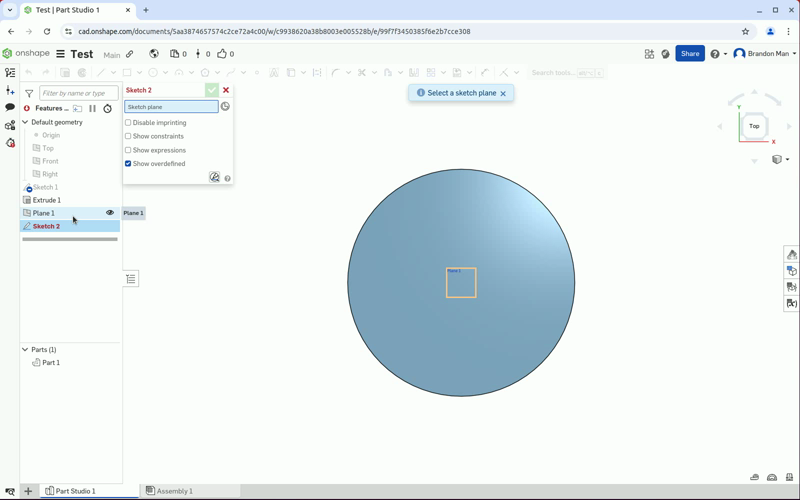
click(73, 215)
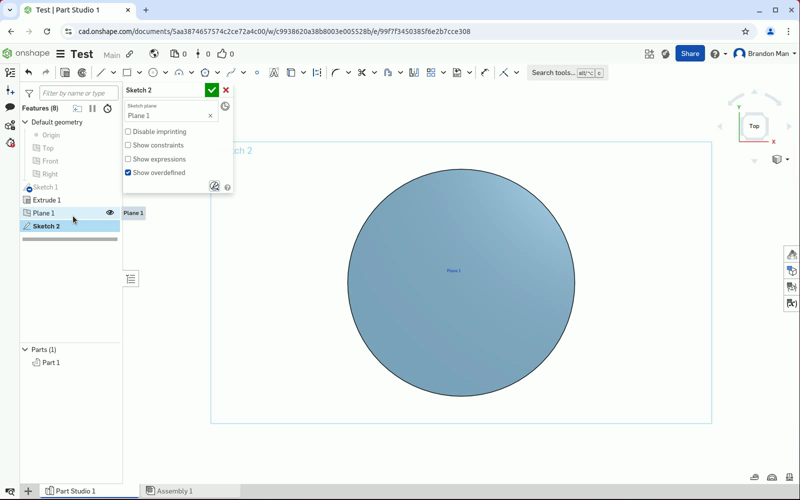
mouse_move(73, 352)
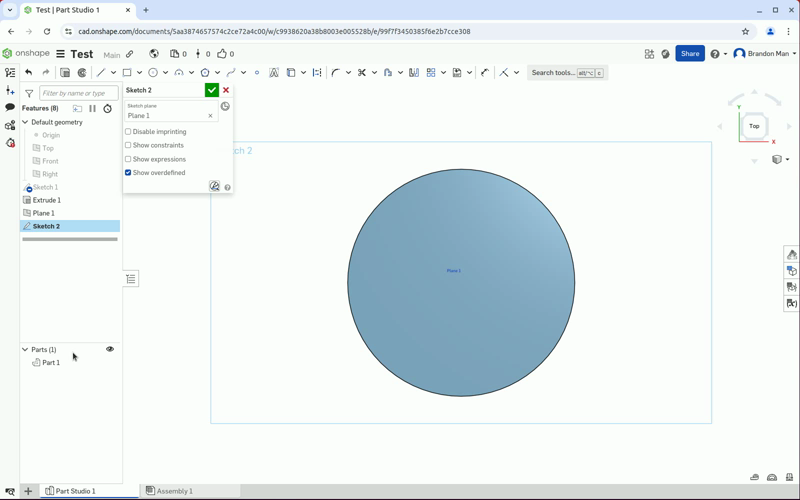
key(y)
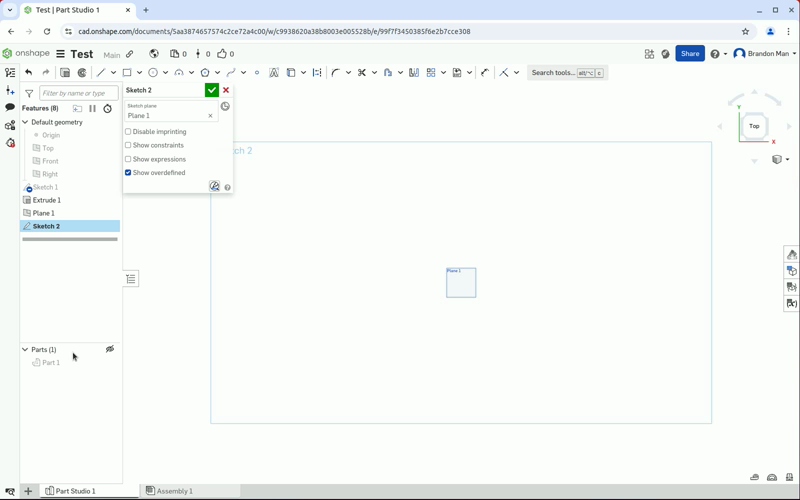
key(c)
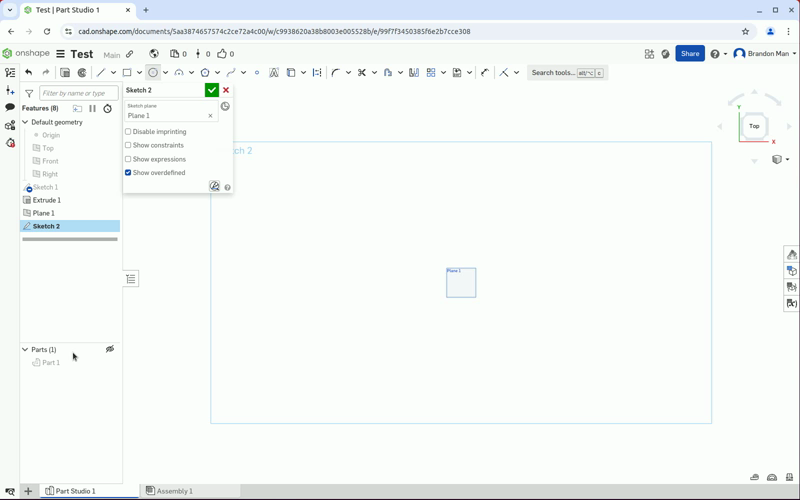
key_down(shift)
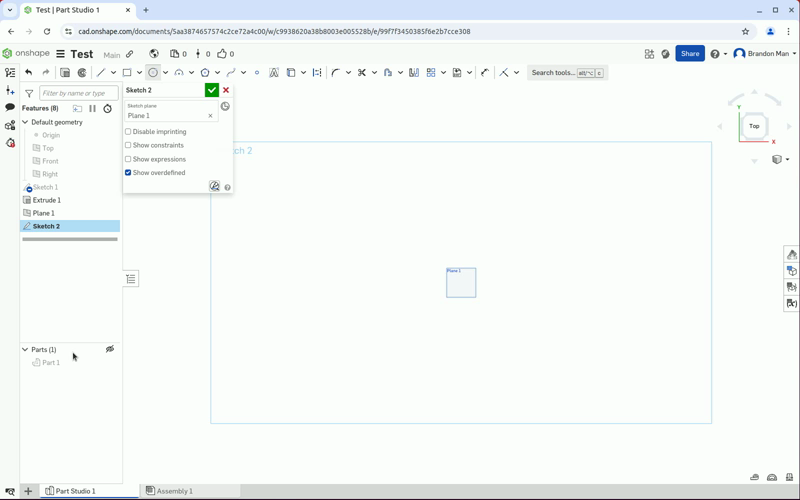
mouse_move(388, 282)
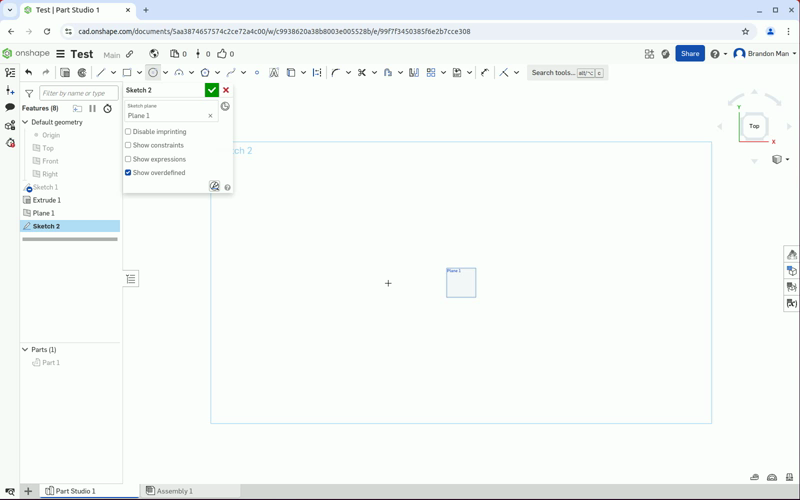
click(388, 282)
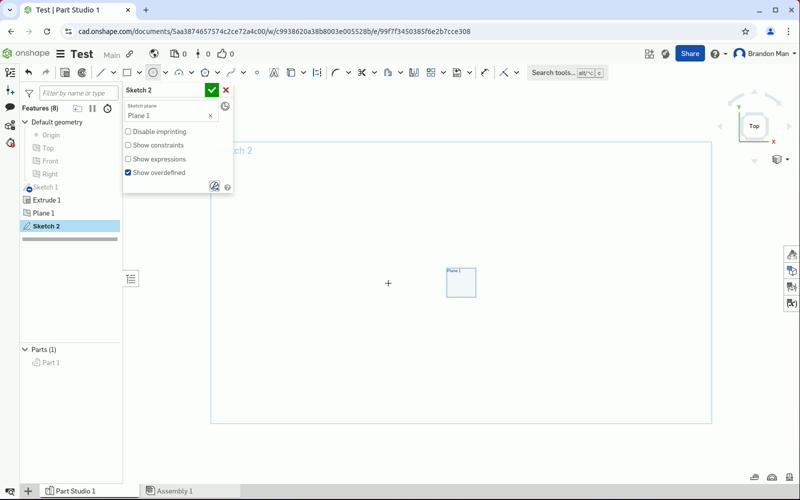
key_up(shift)
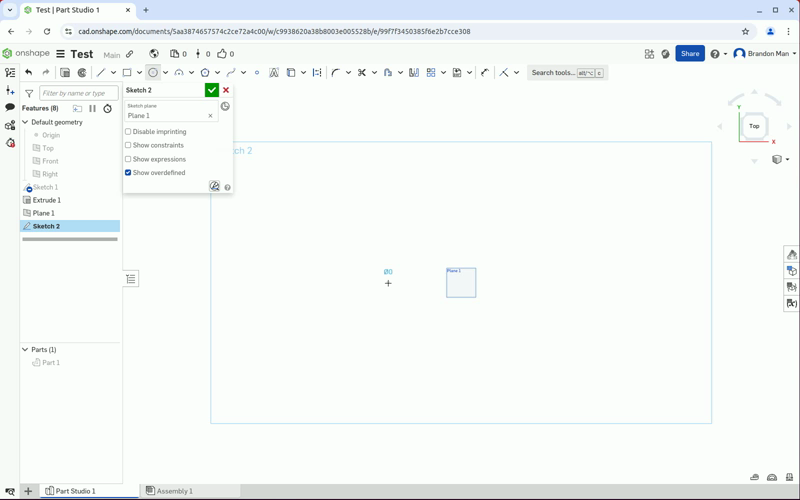
mouse_move(391, 282)
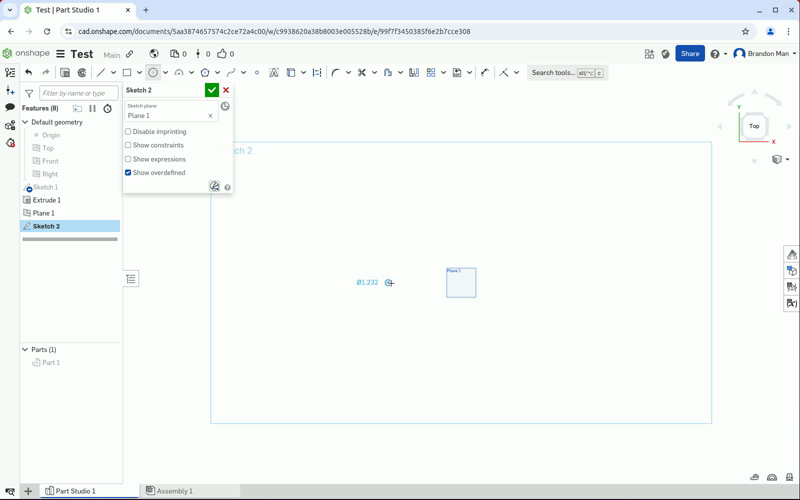
click(391, 282)
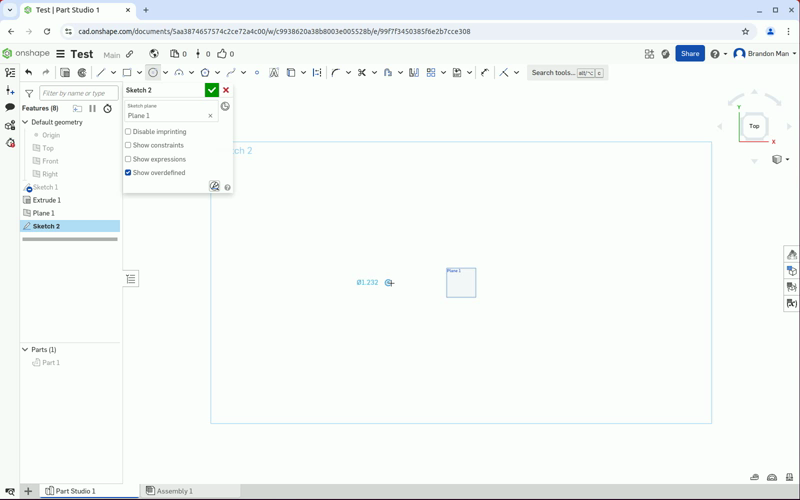
key(esc)
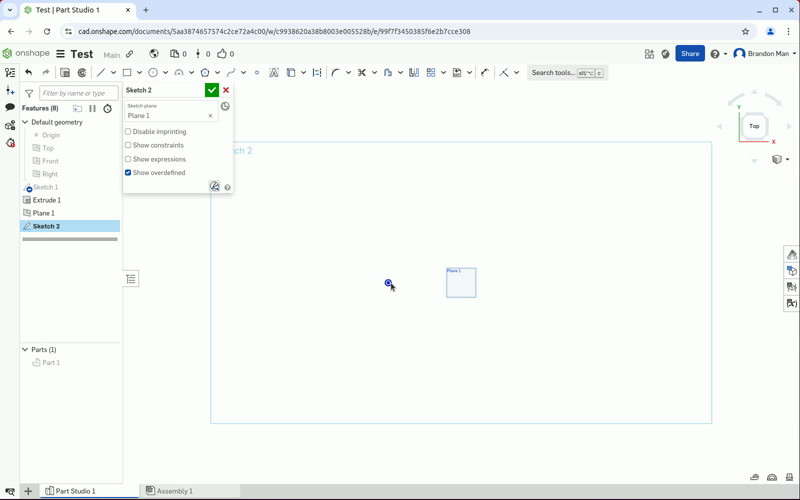
mouse_move(385, 281)
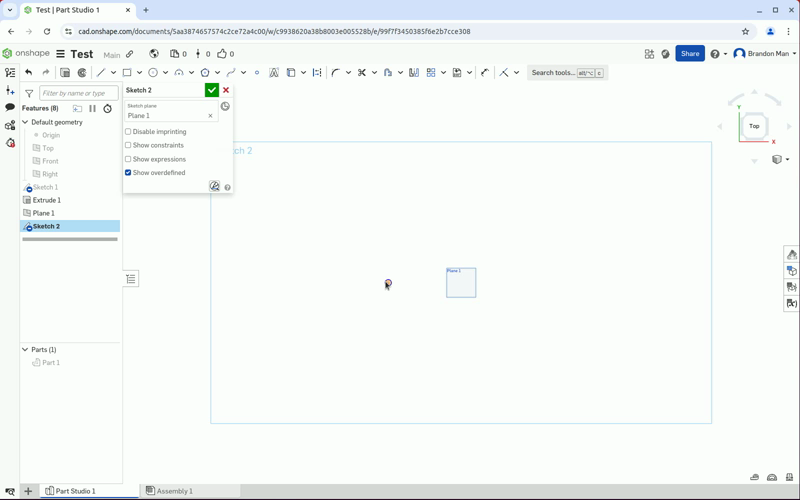
scroll(6)
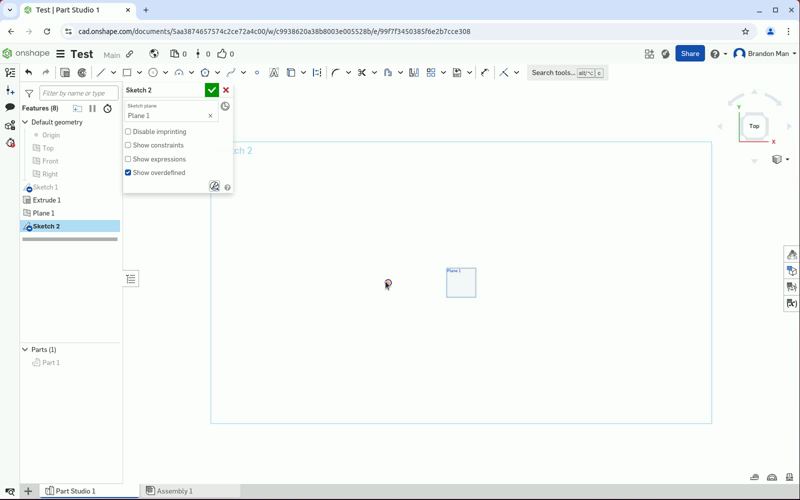
scroll(6)
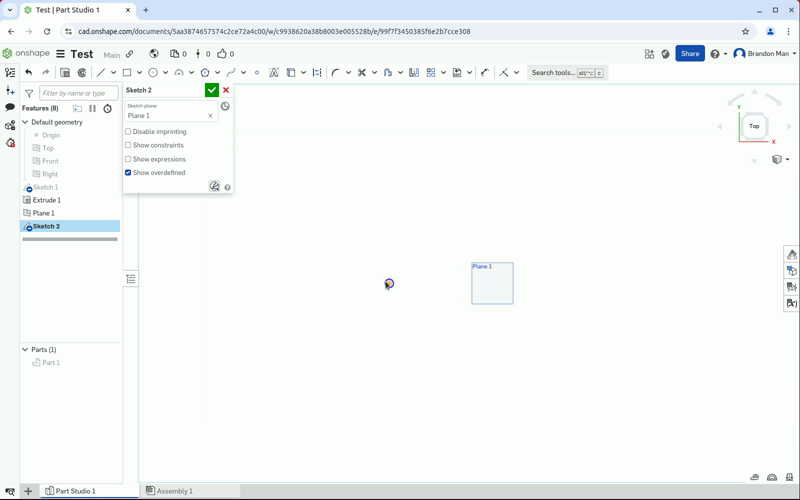
scroll(6)
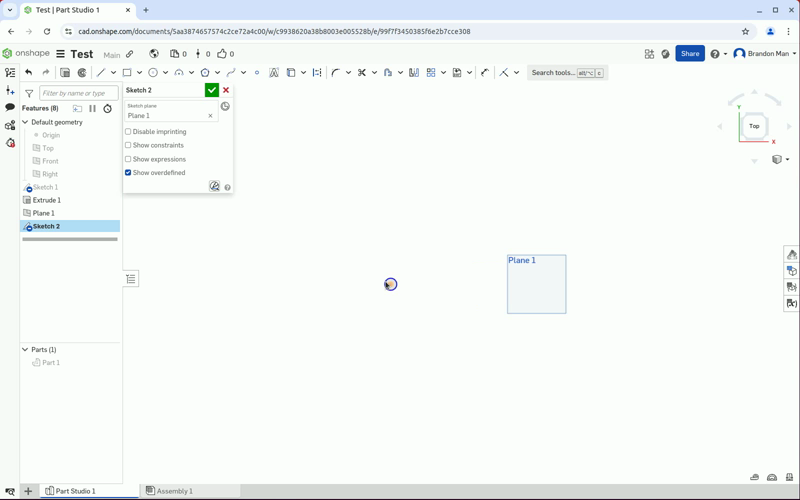
scroll(6)
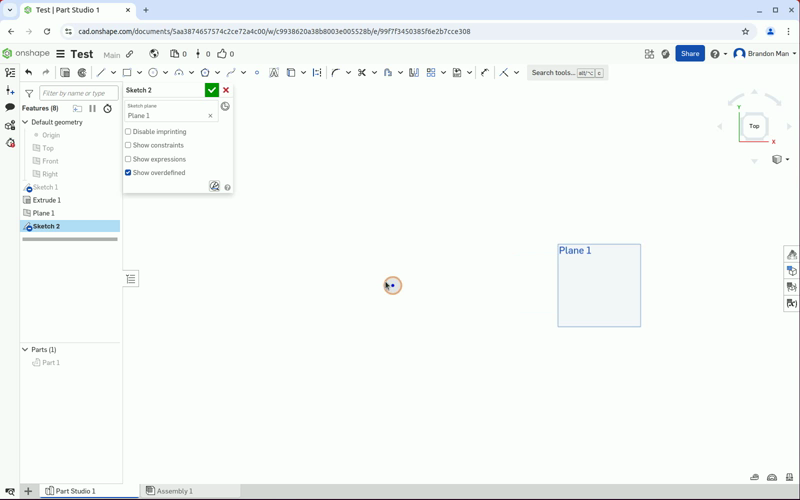
scroll(6)
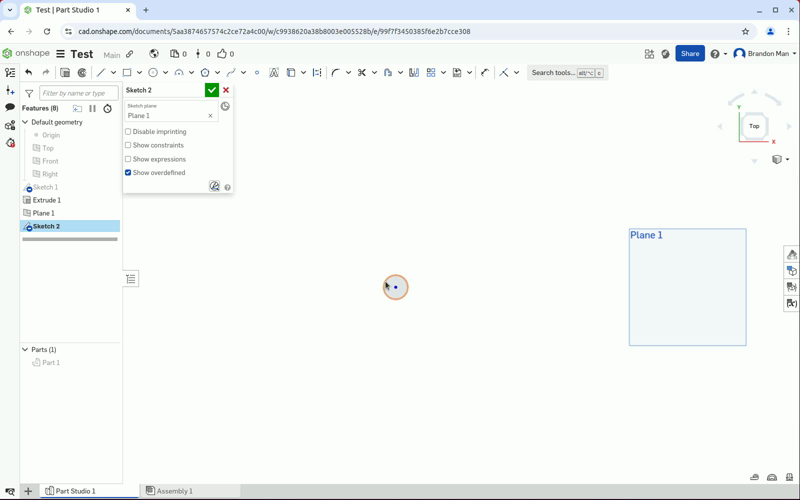
scroll(6)
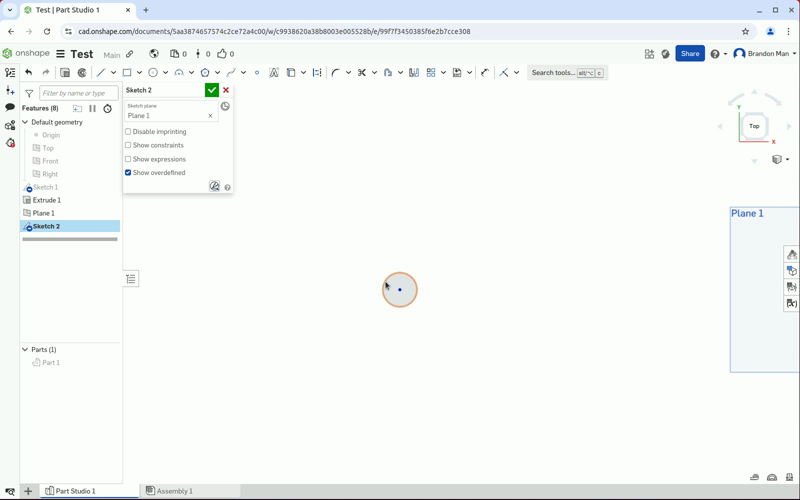
scroll(6)
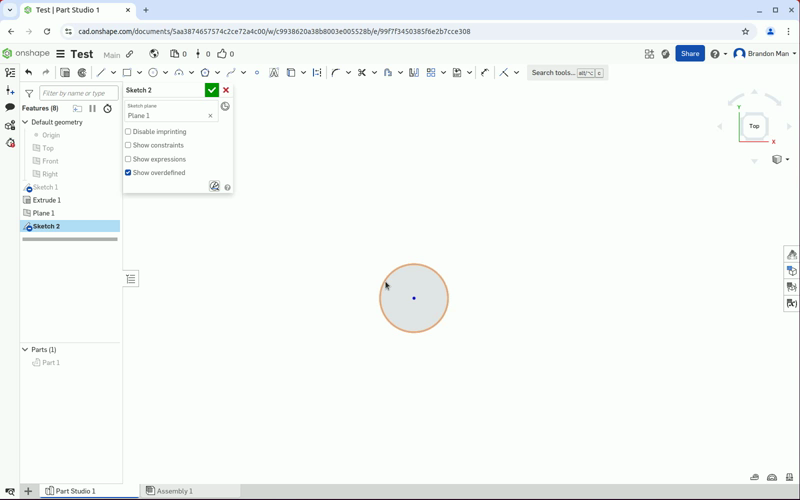
click(385, 281)
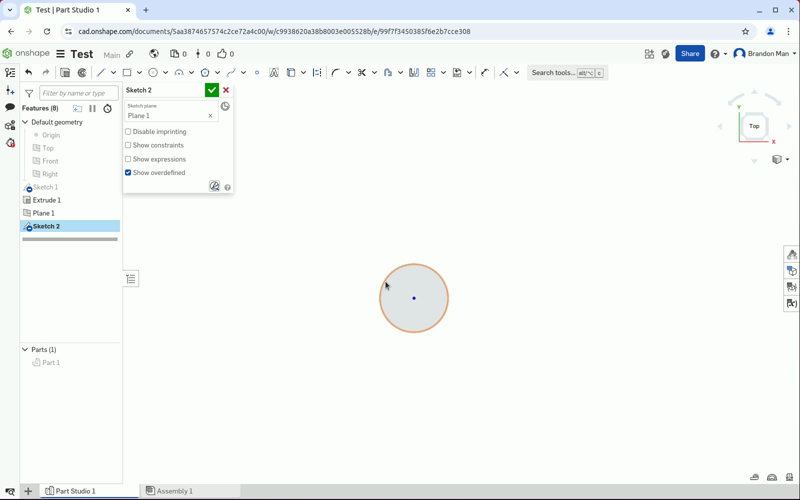
scroll(-6)
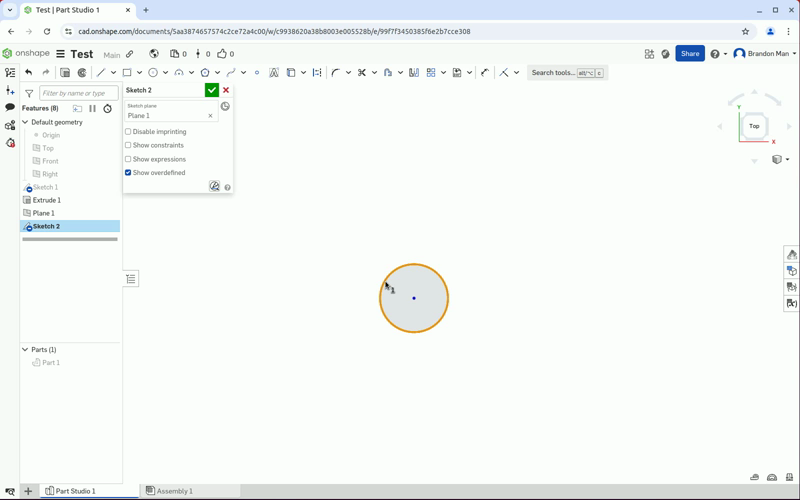
scroll(-6)
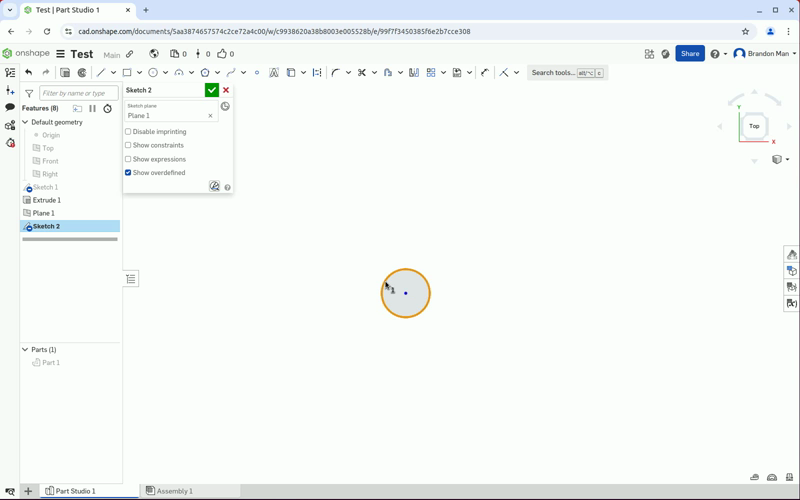
scroll(-6)
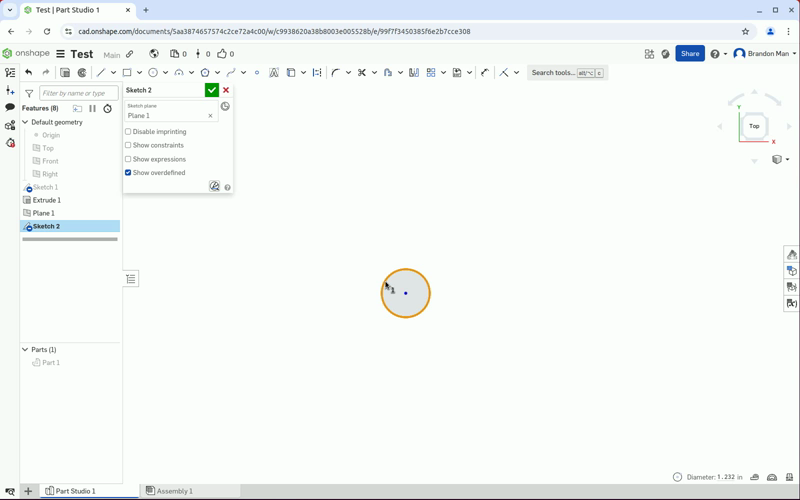
scroll(-6)
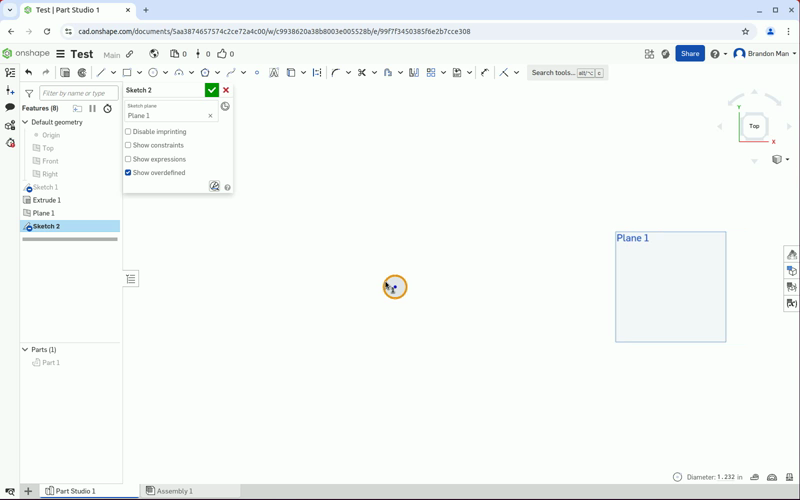
scroll(-6)
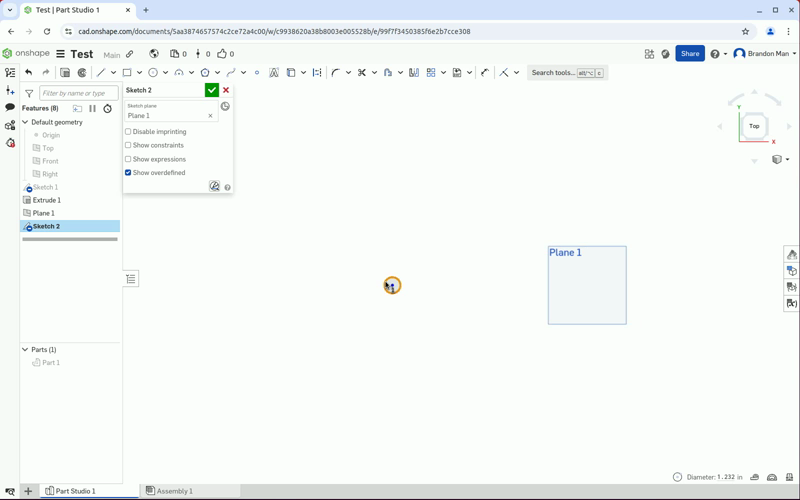
scroll(-6)
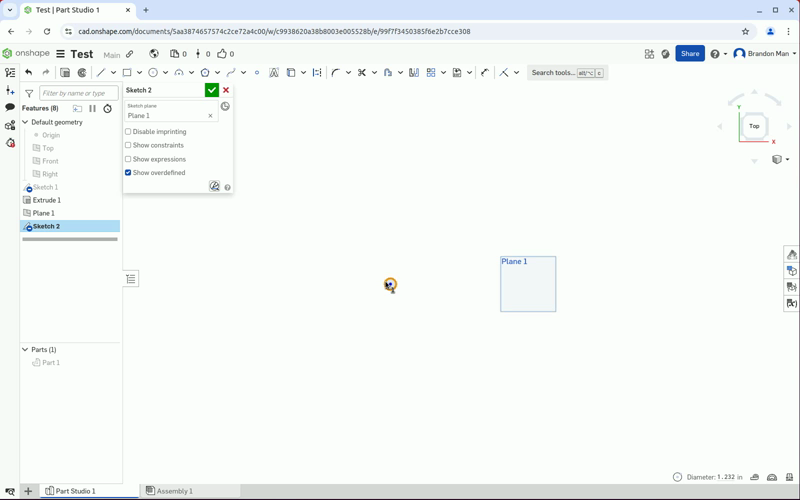
scroll(-6)
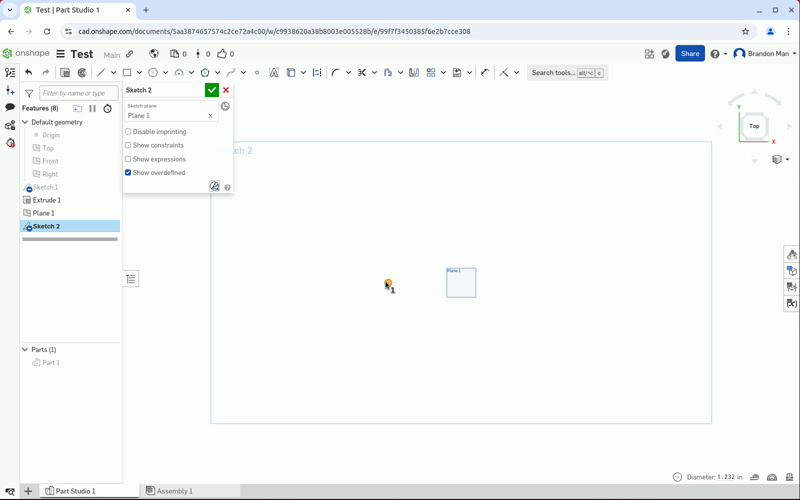
mouse_move(73, 352)
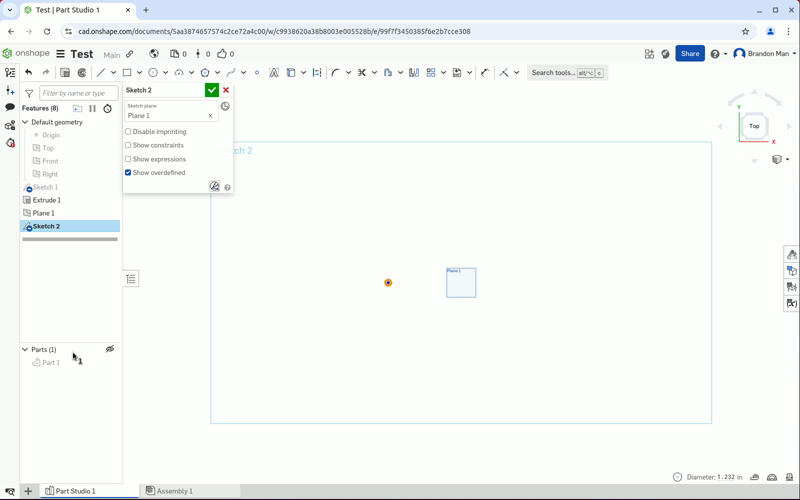
key(shift+y)
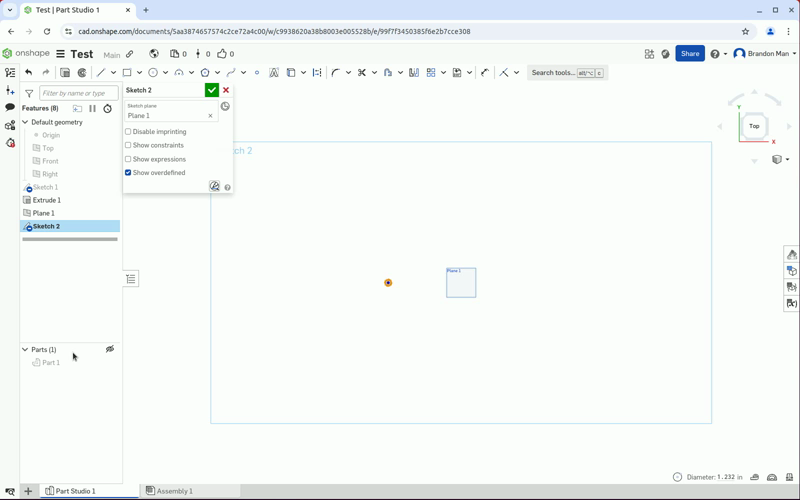
key(shift+e)
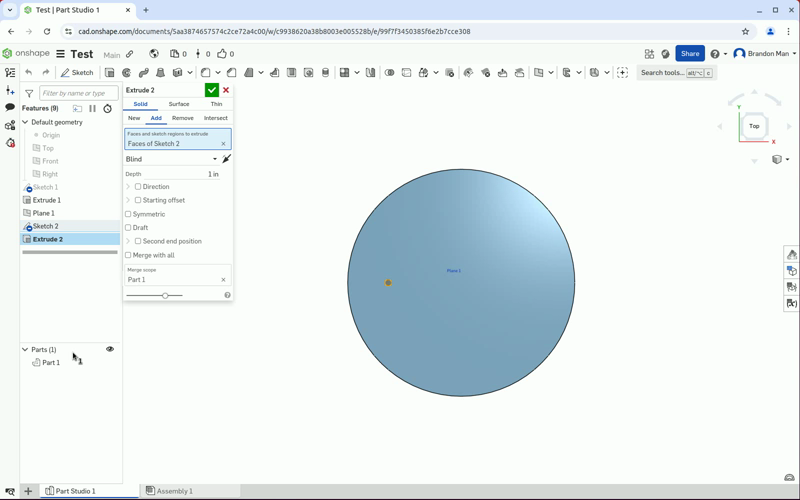
mouse_move(143, 106)
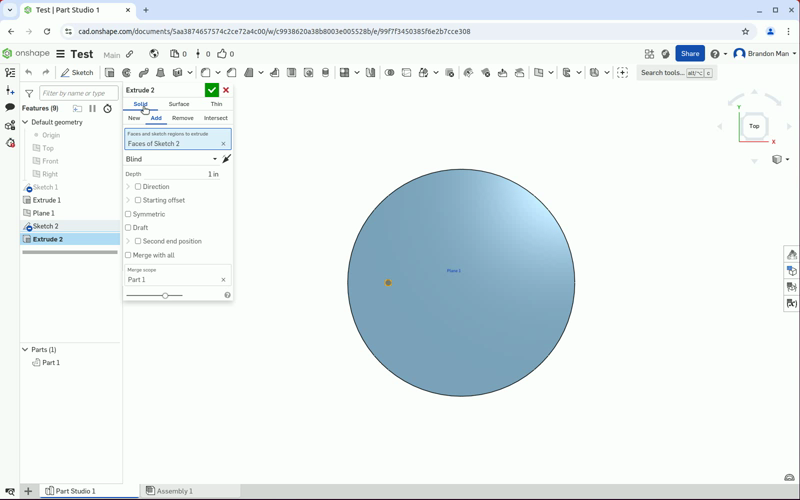
click(143, 106)
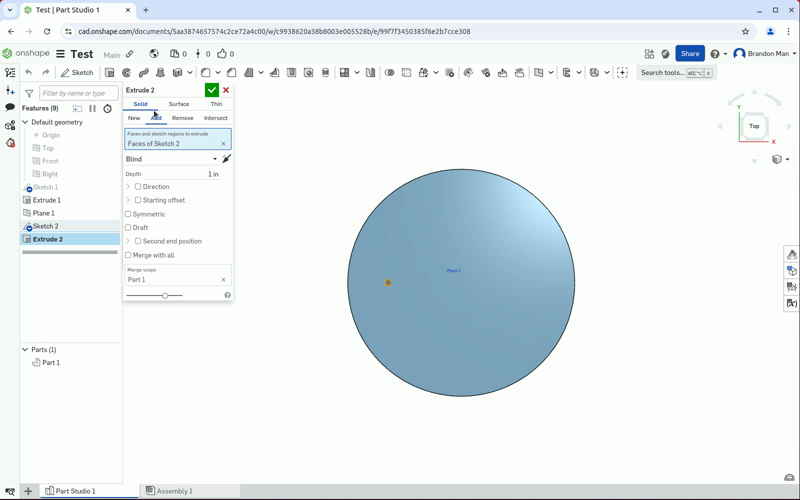
mouse_move(186, 120)
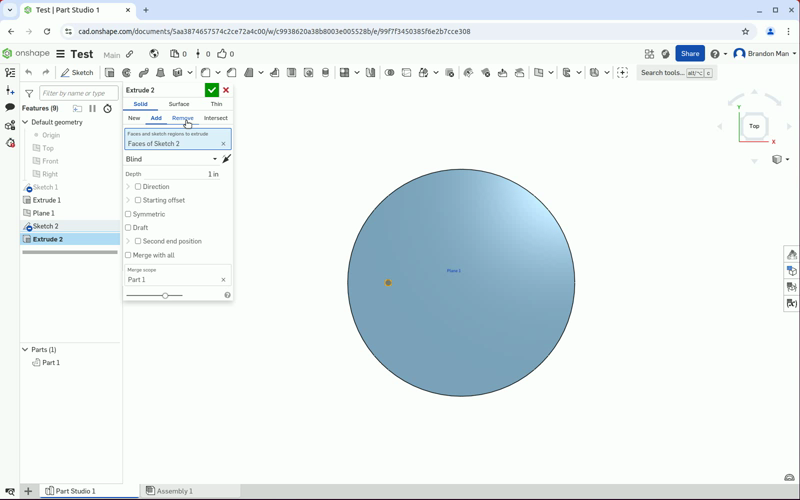
click(186, 120)
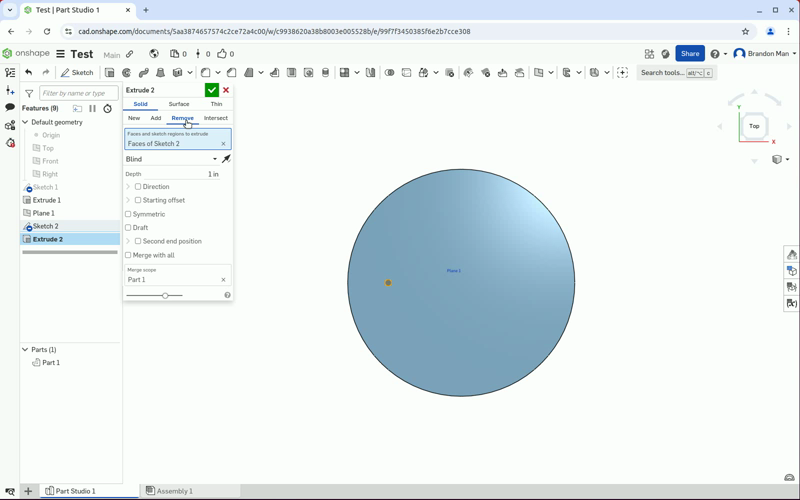
key(tab, 4)
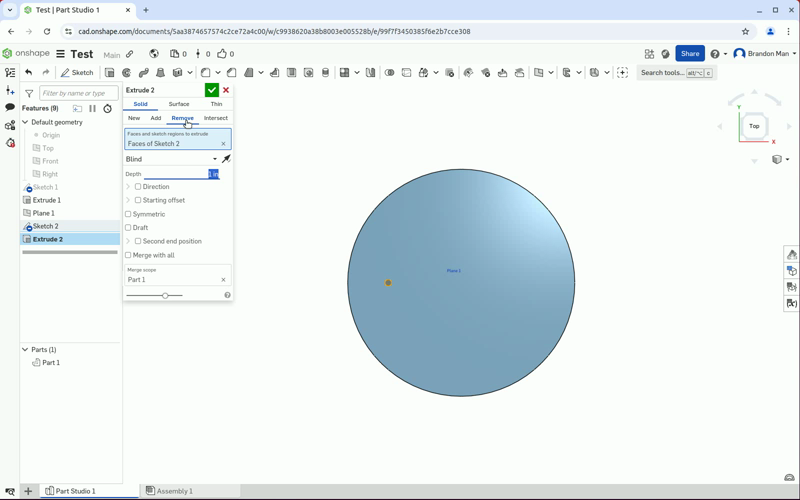
text(0.722)
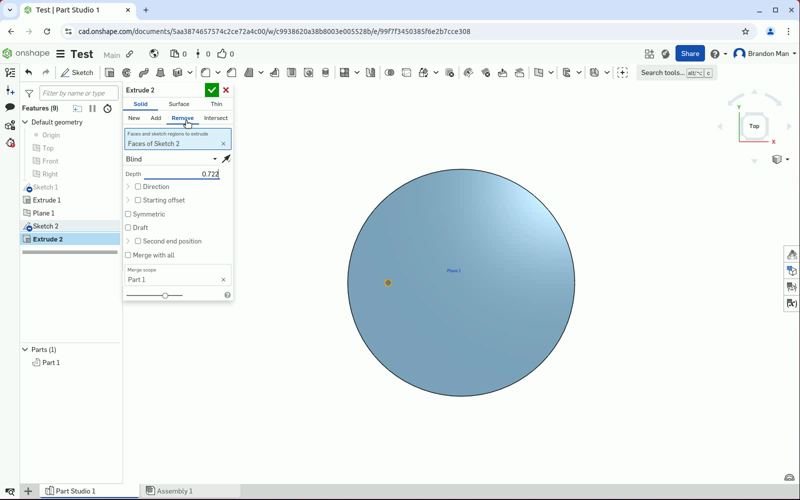
key(tab, 6)
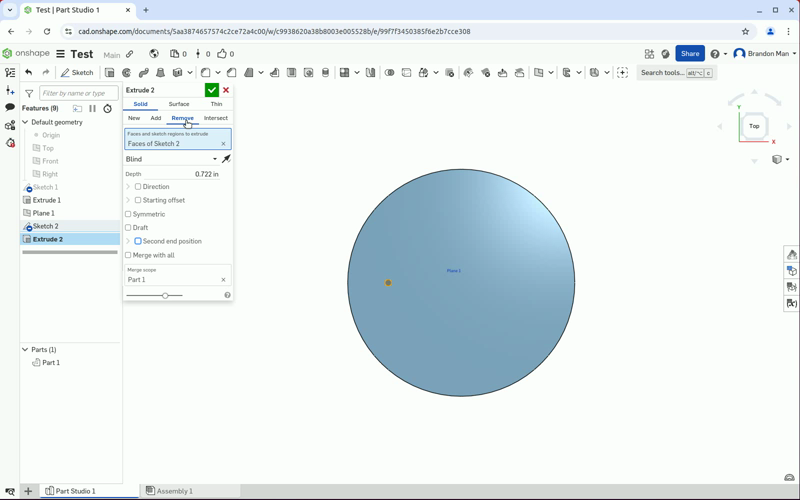
key(space)
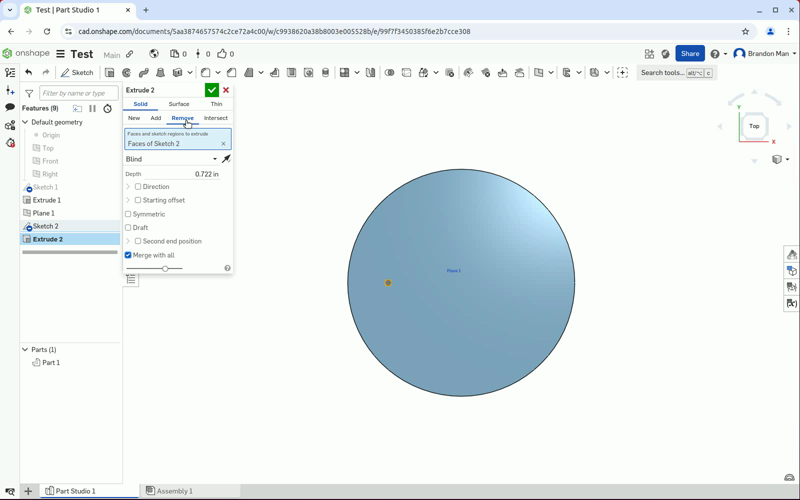
key(enter)
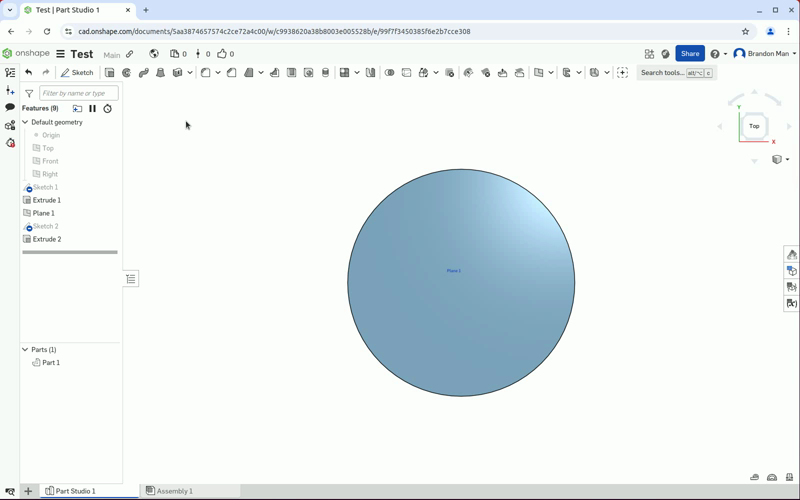
key(shift+h)
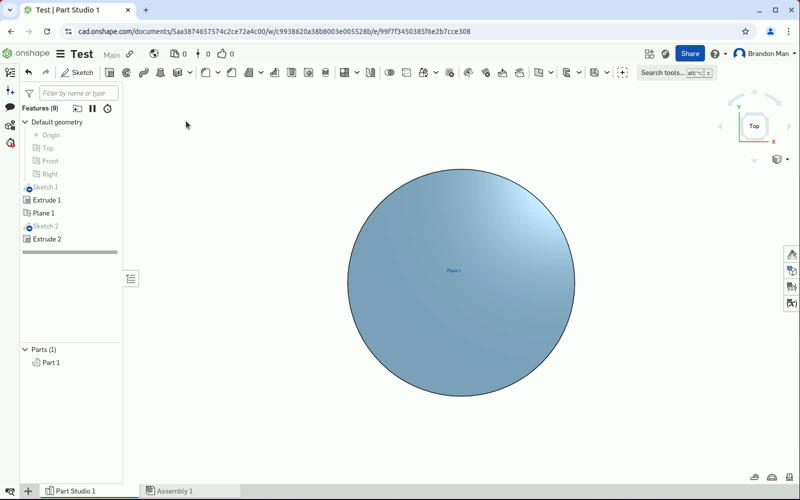
key(shift+h)
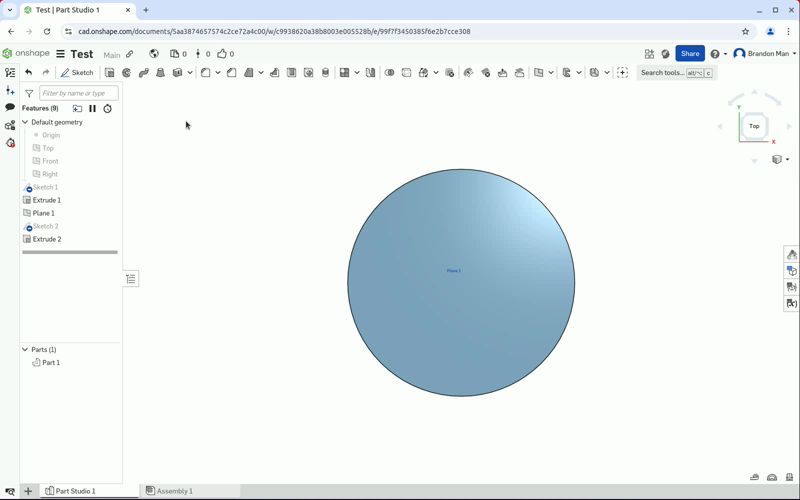
mouse_move(73, 189)
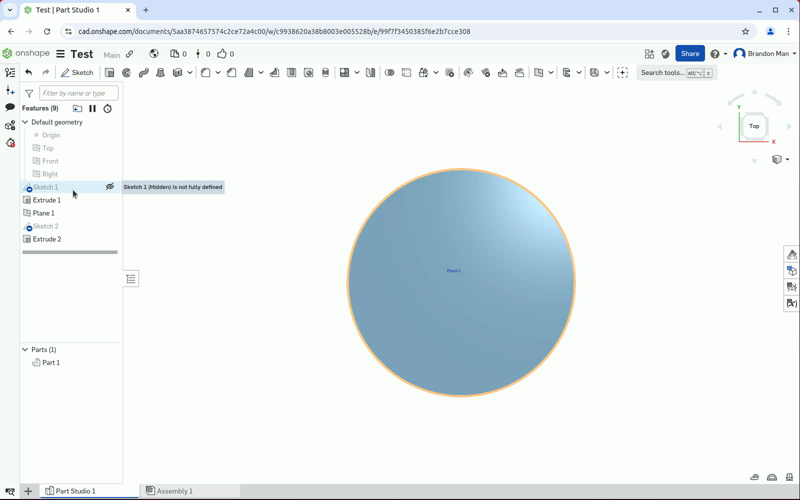
click(73, 189)
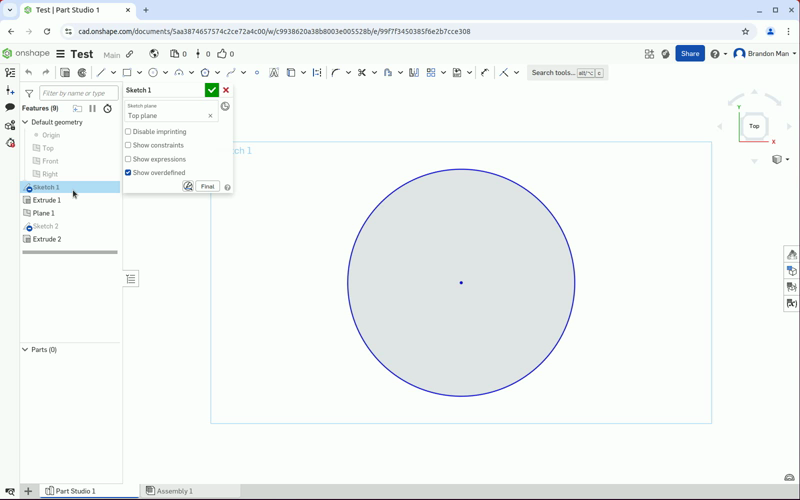
mouse_move(229, 92)
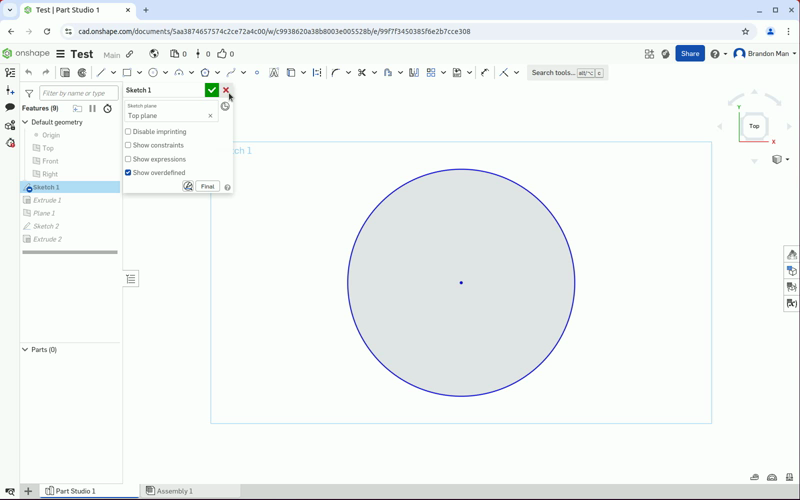
click(229, 92)
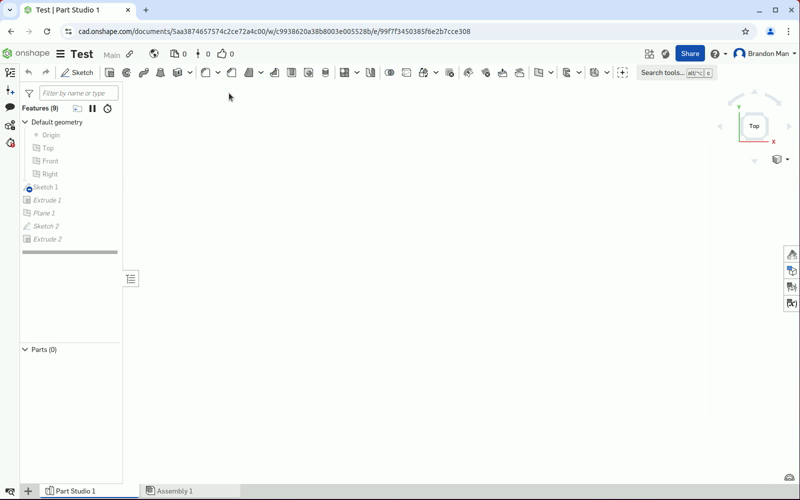
key(shift+s)
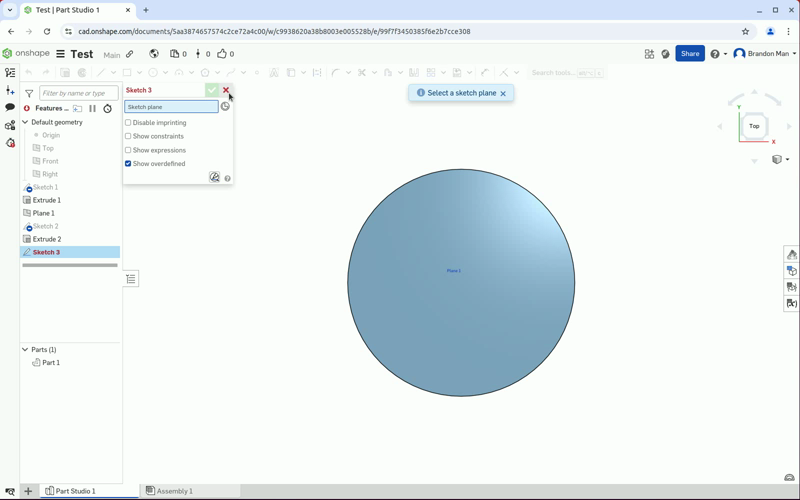
mouse_move(73, 215)
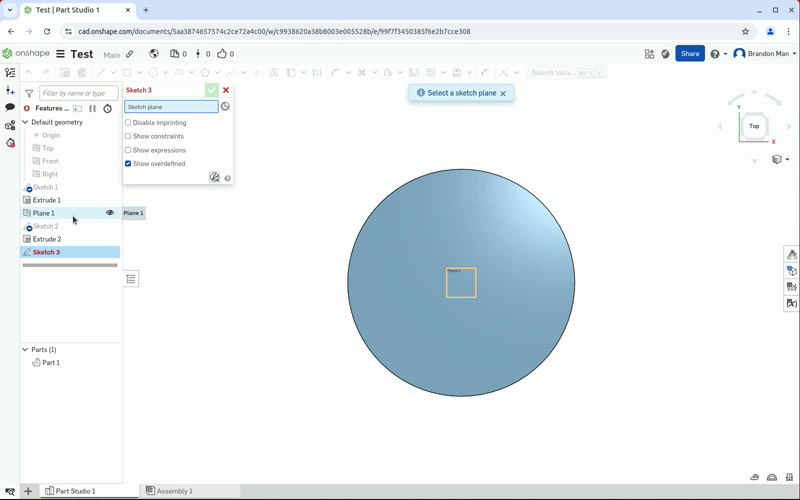
click(73, 215)
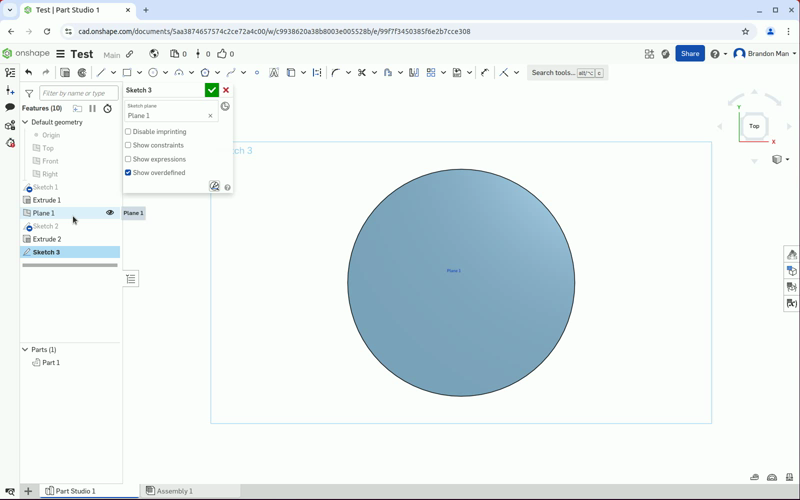
mouse_move(73, 352)
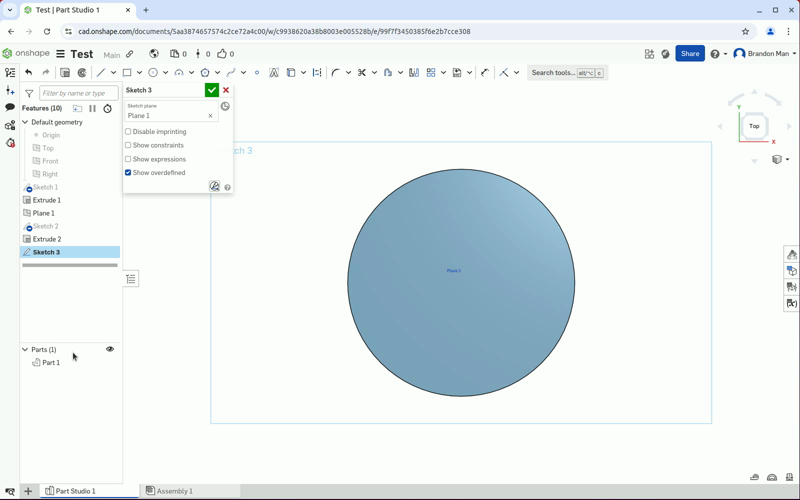
key(y)
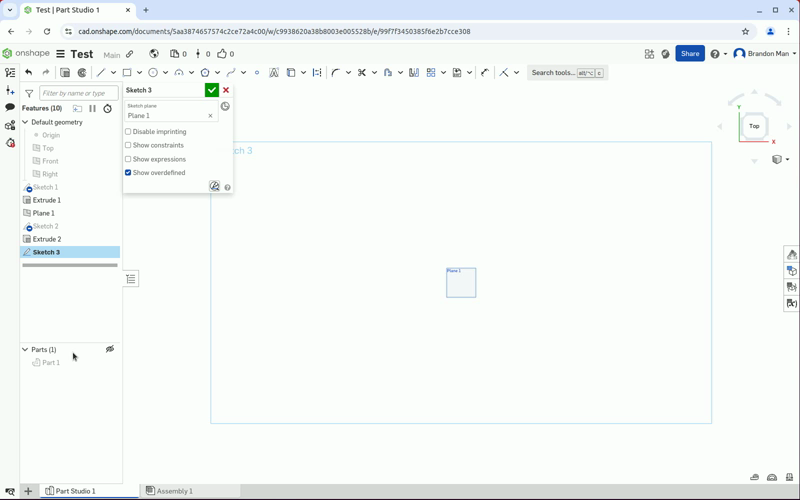
key(c)
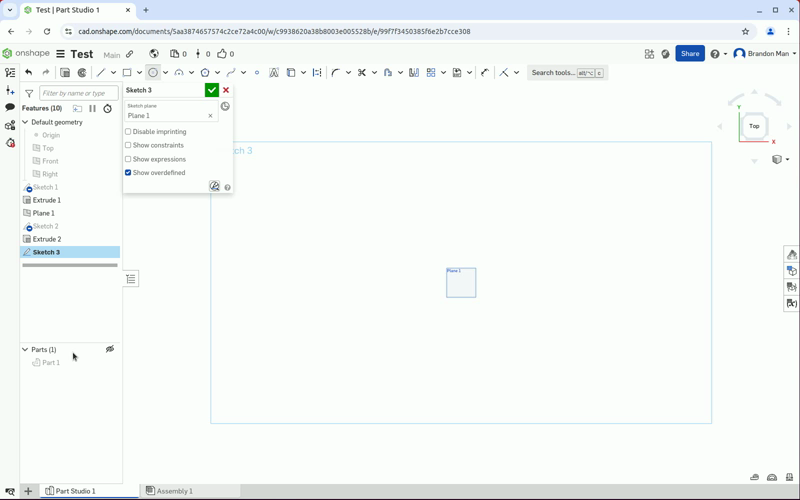
key_down(shift)
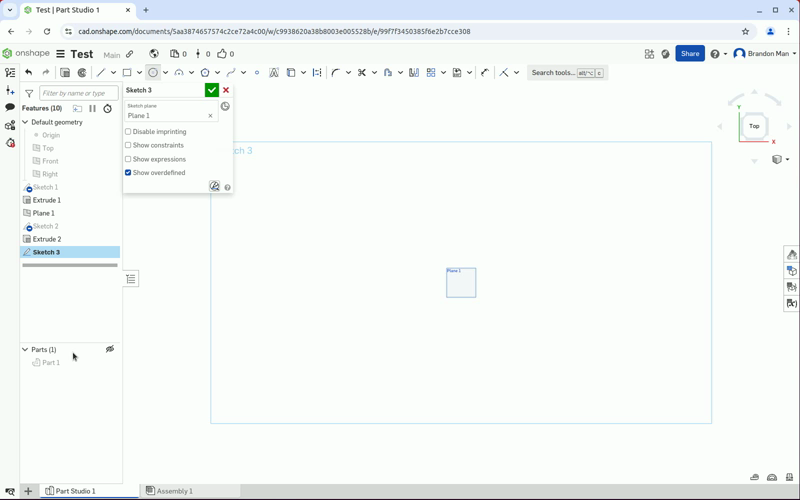
mouse_move(532, 266)
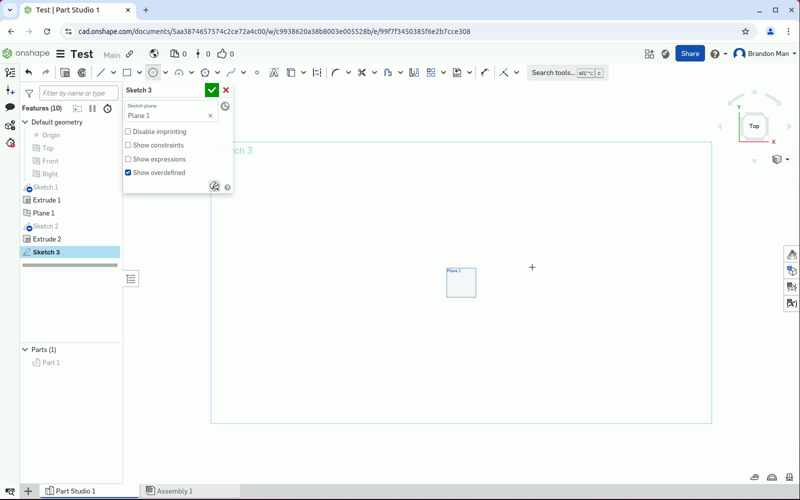
click(532, 266)
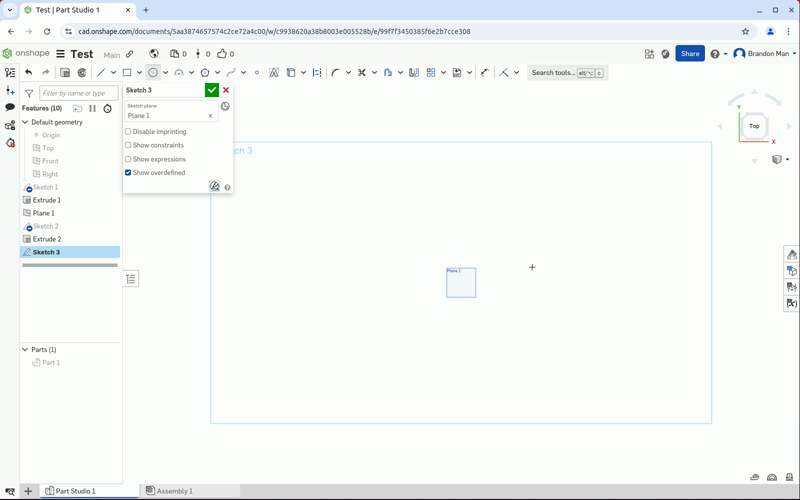
key_up(shift)
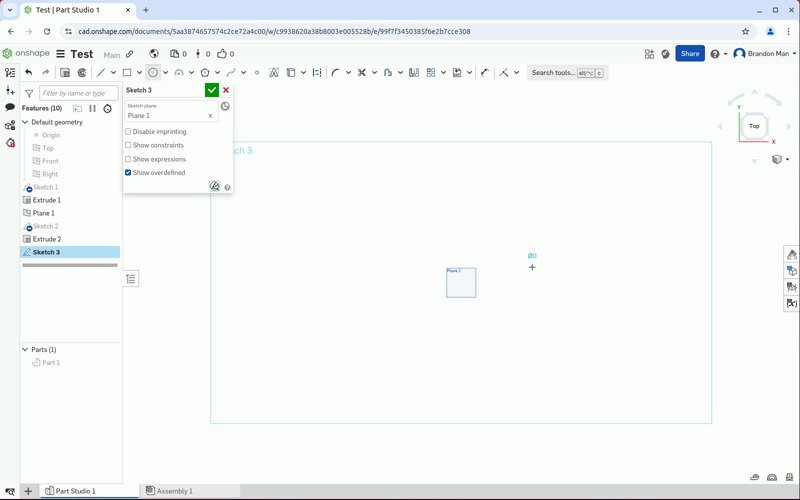
mouse_move(535, 266)
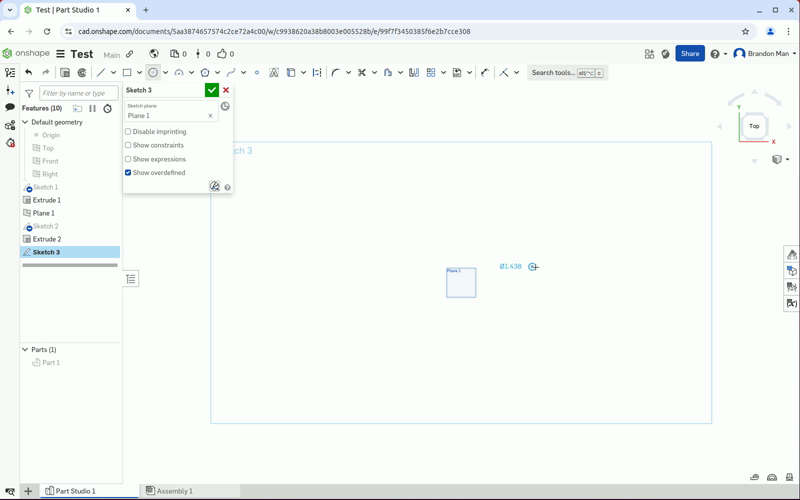
click(535, 266)
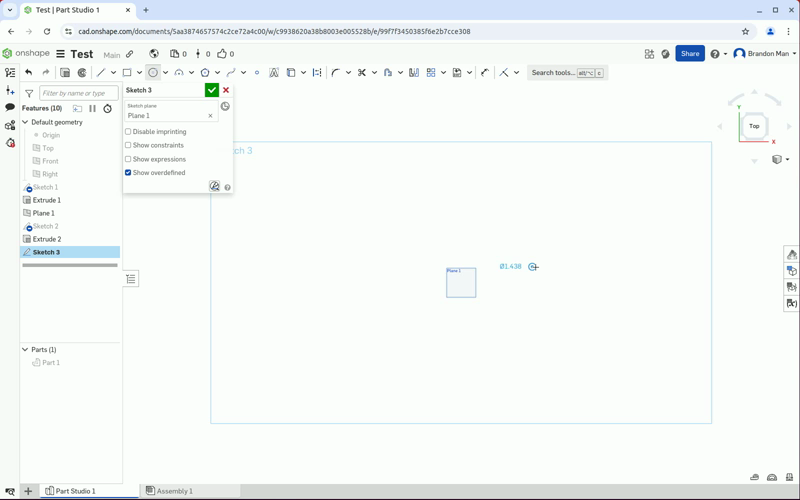
key(esc)
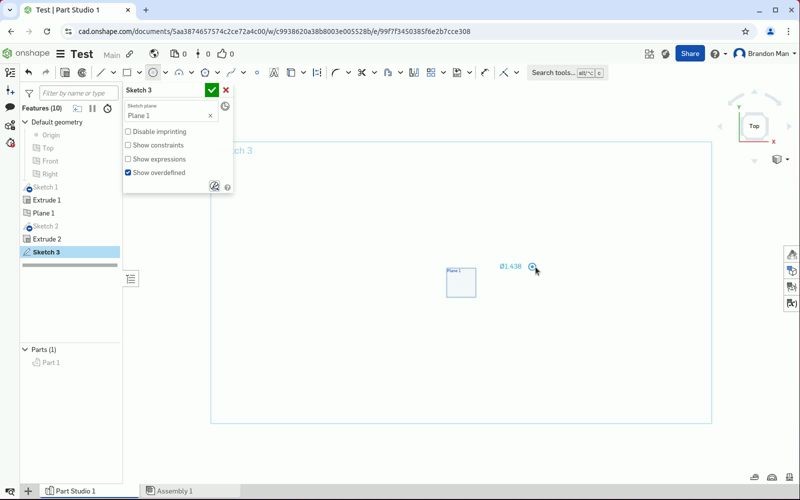
mouse_move(529, 266)
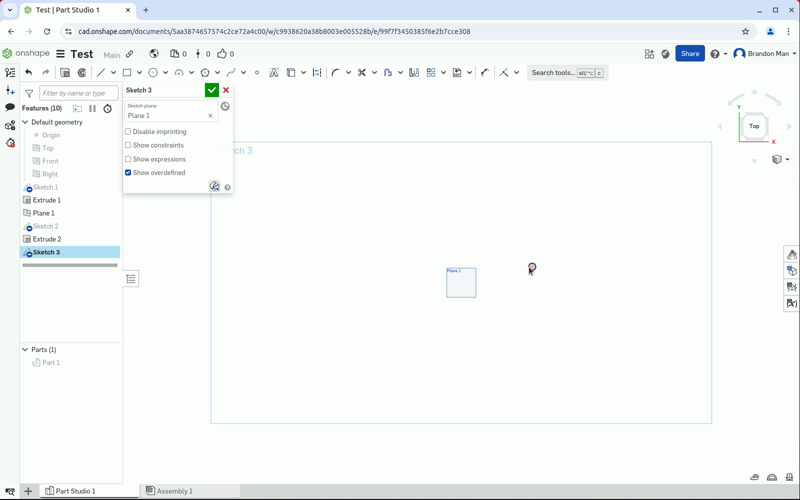
scroll(6)
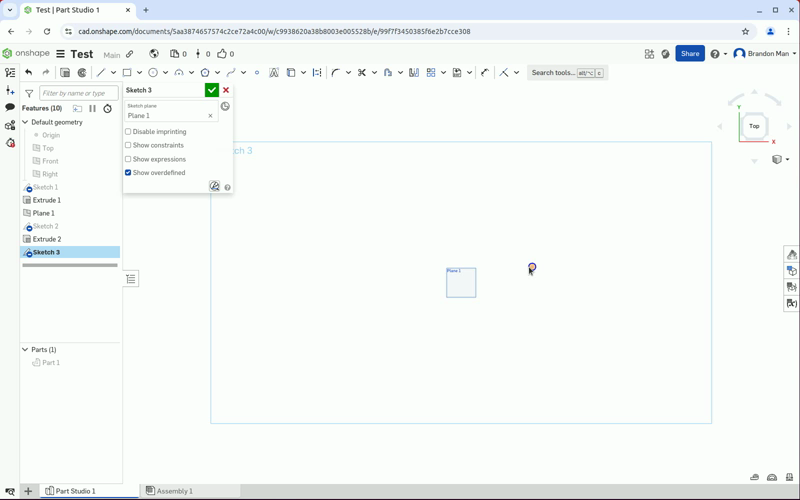
scroll(6)
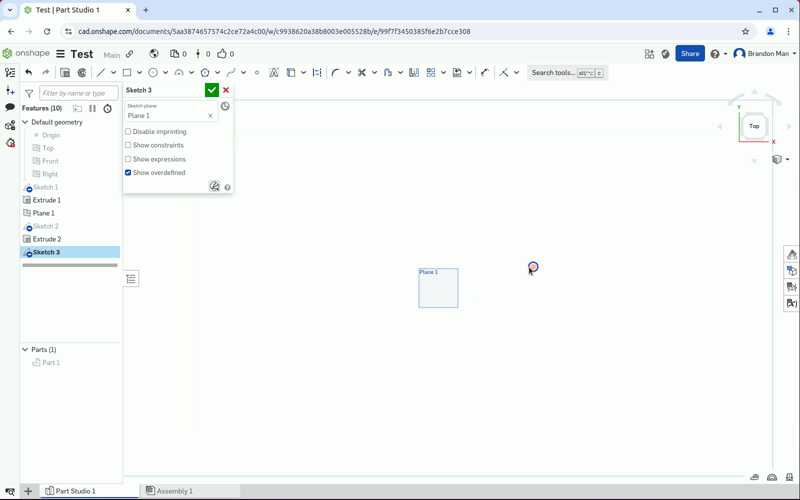
scroll(6)
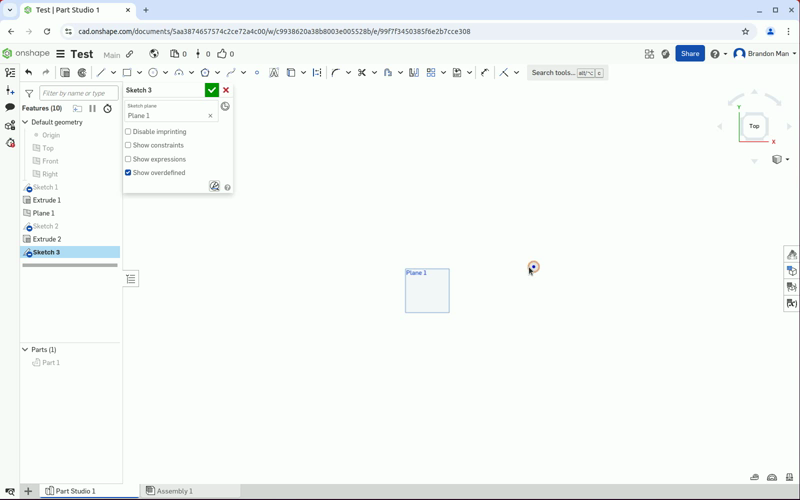
scroll(6)
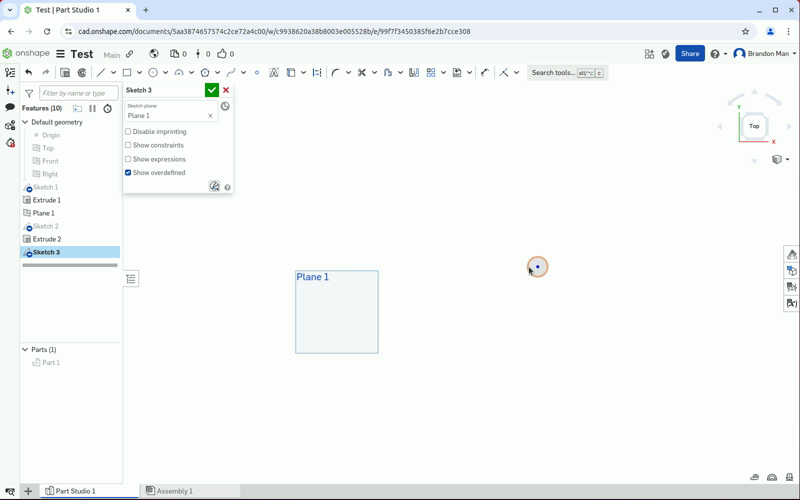
scroll(6)
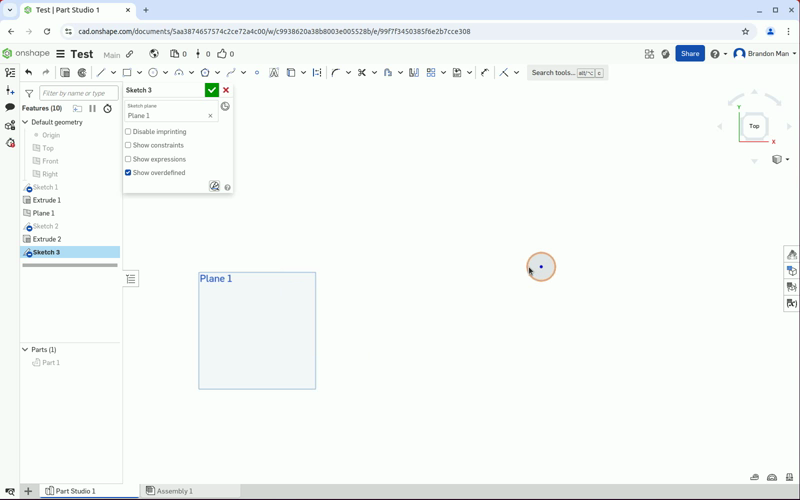
scroll(6)
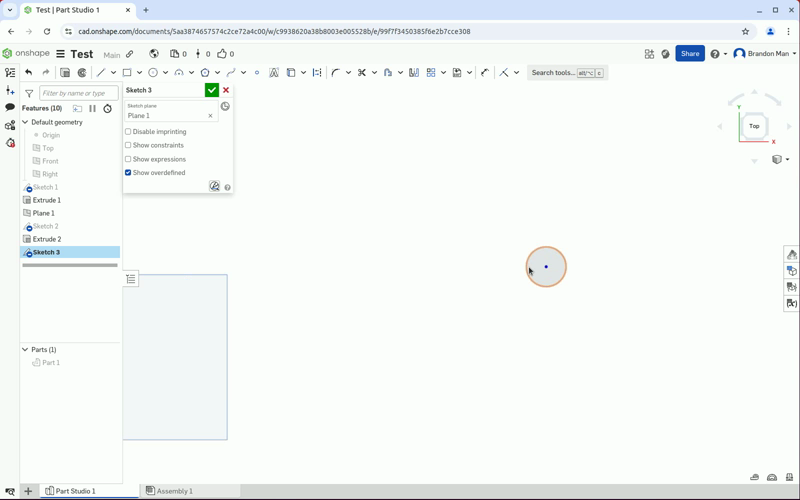
scroll(6)
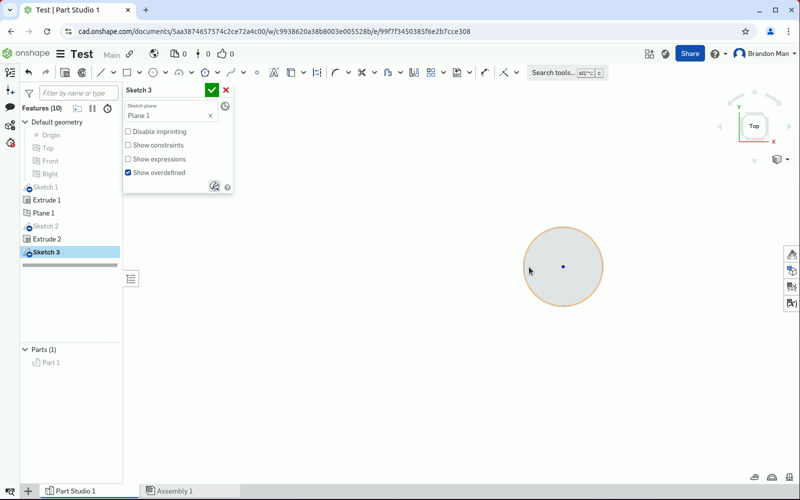
click(529, 266)
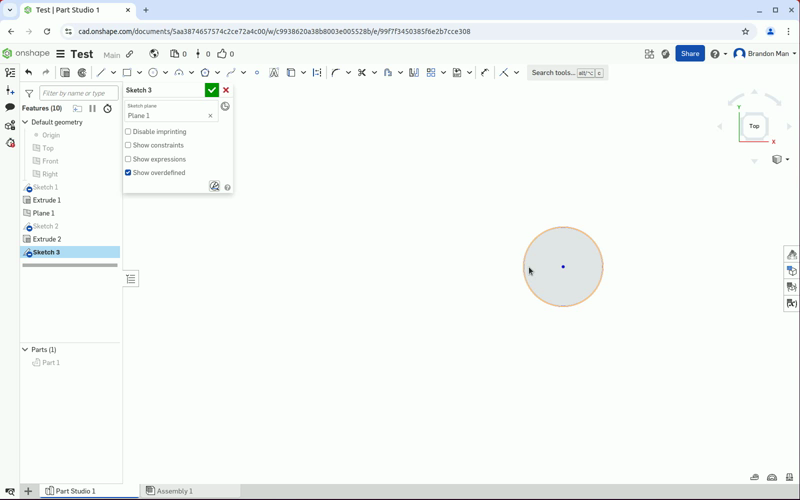
scroll(-6)
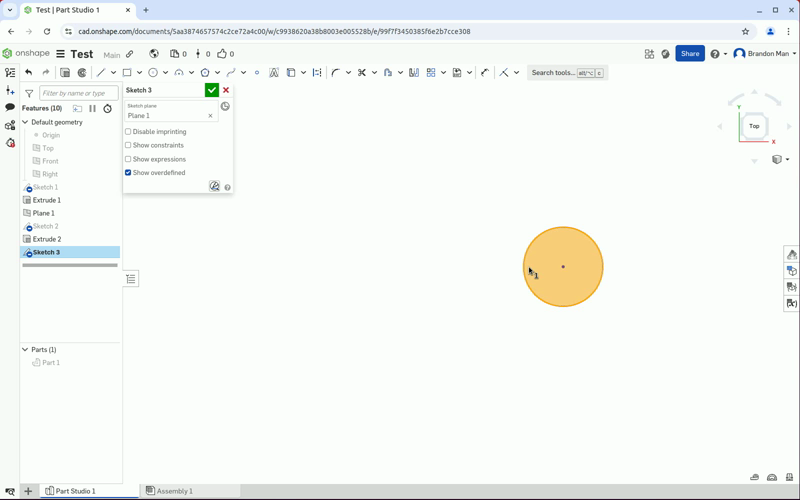
scroll(-6)
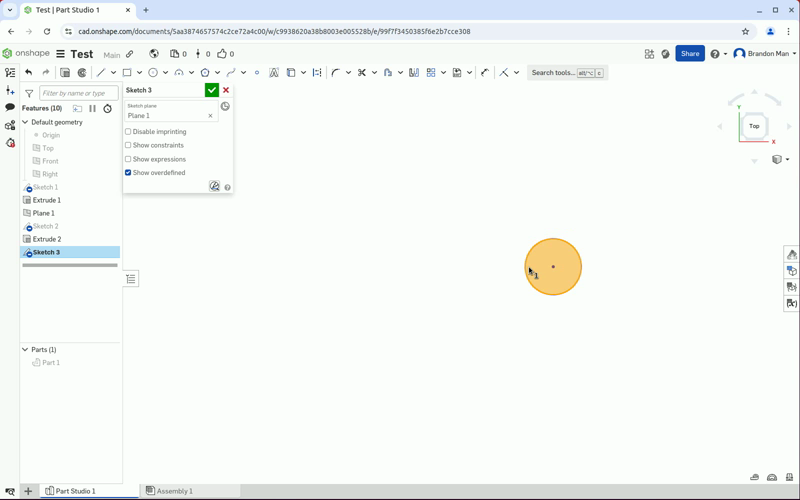
scroll(-6)
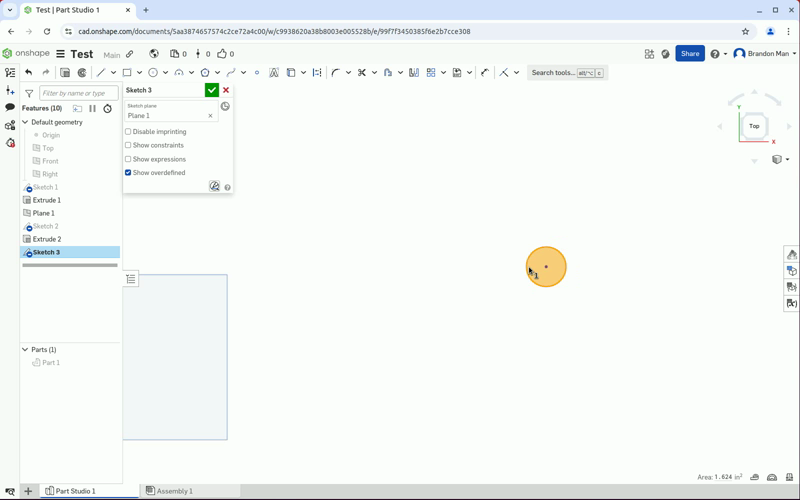
scroll(-6)
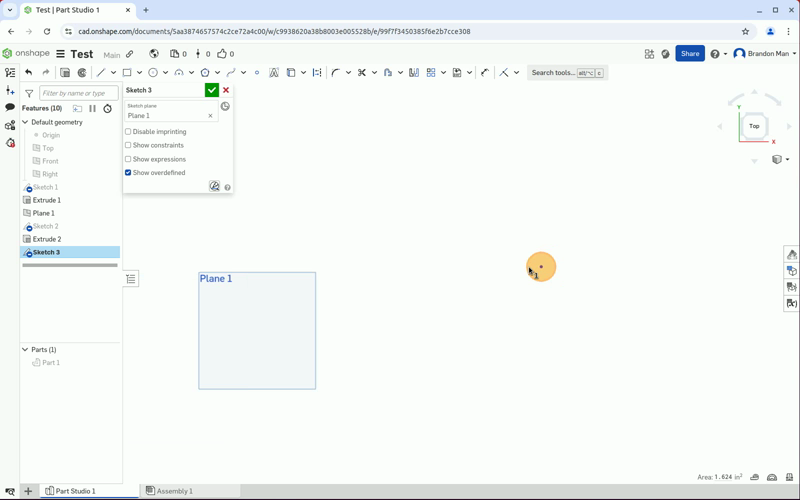
scroll(-6)
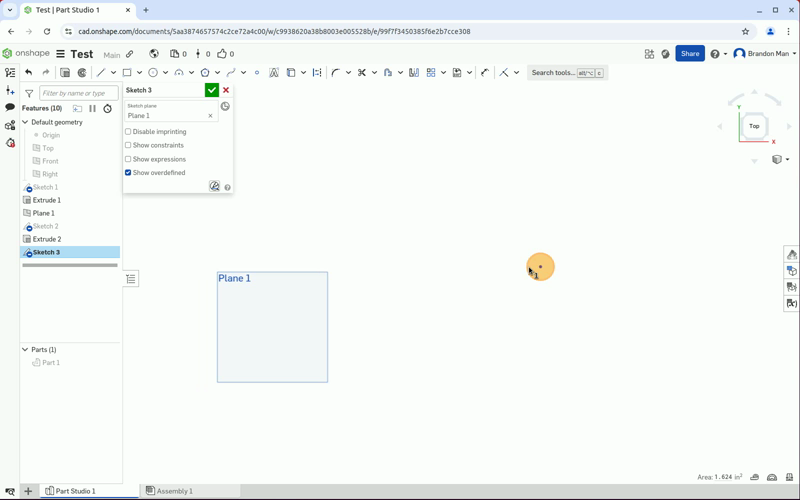
scroll(-6)
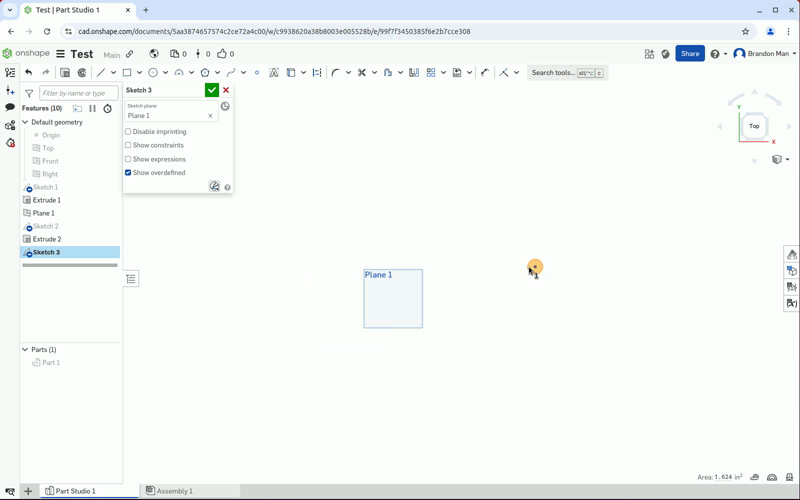
scroll(-6)
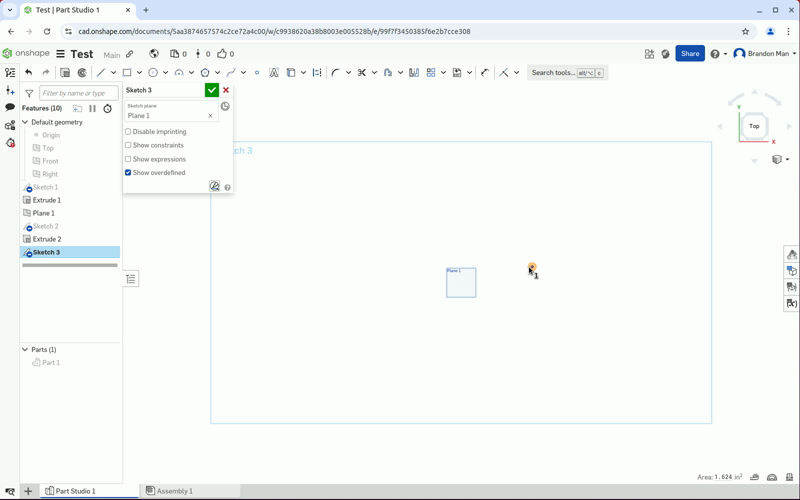
mouse_move(73, 352)
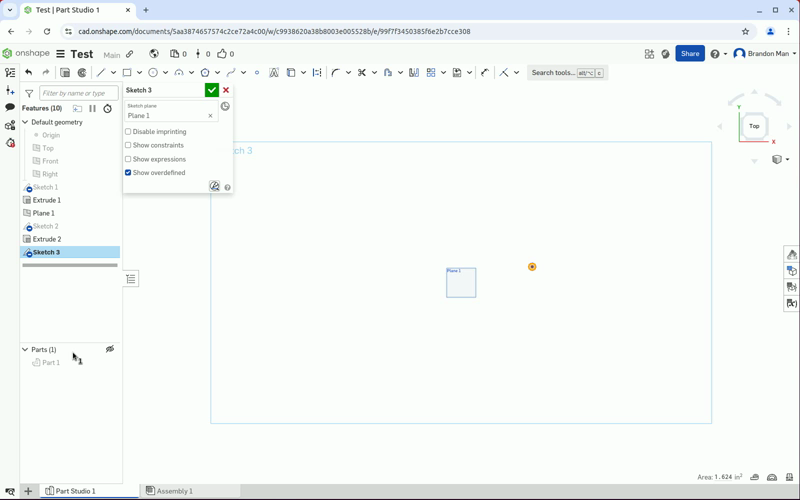
key(shift+y)
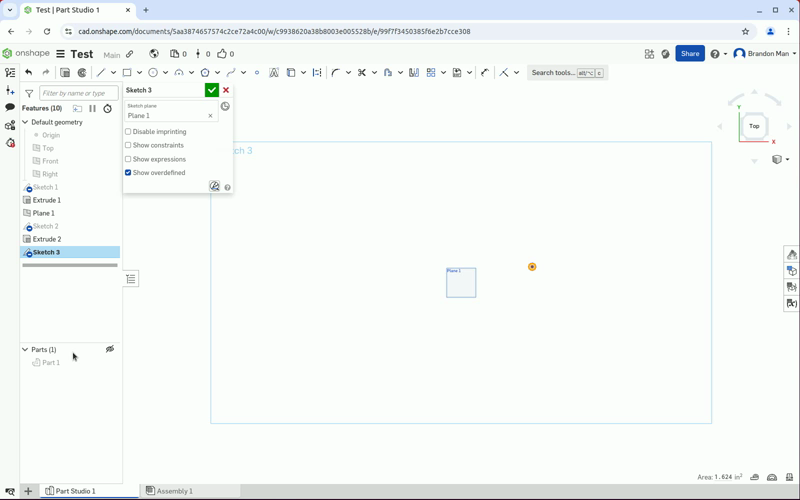
key(shift+e)
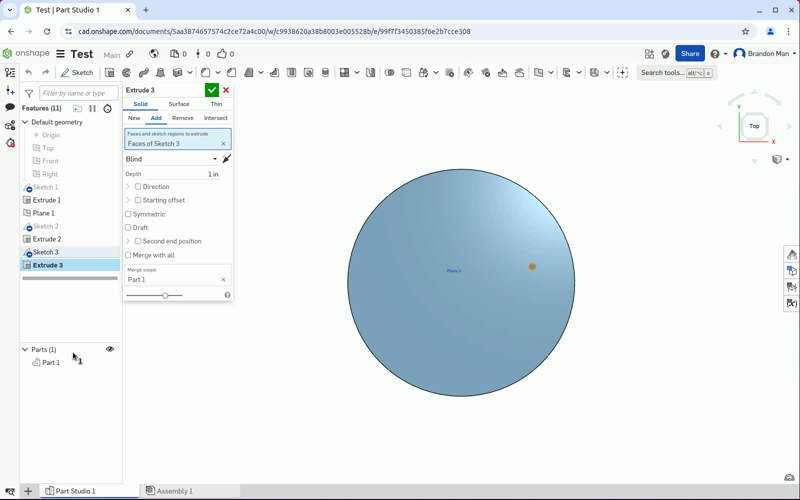
mouse_move(143, 106)
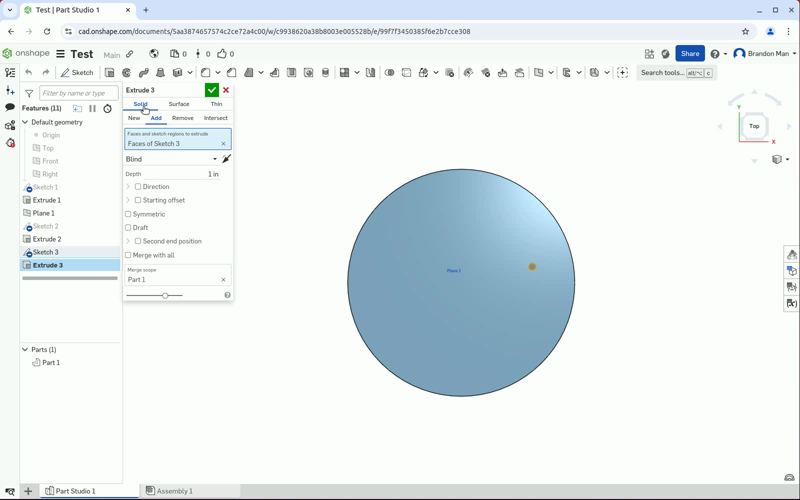
click(143, 106)
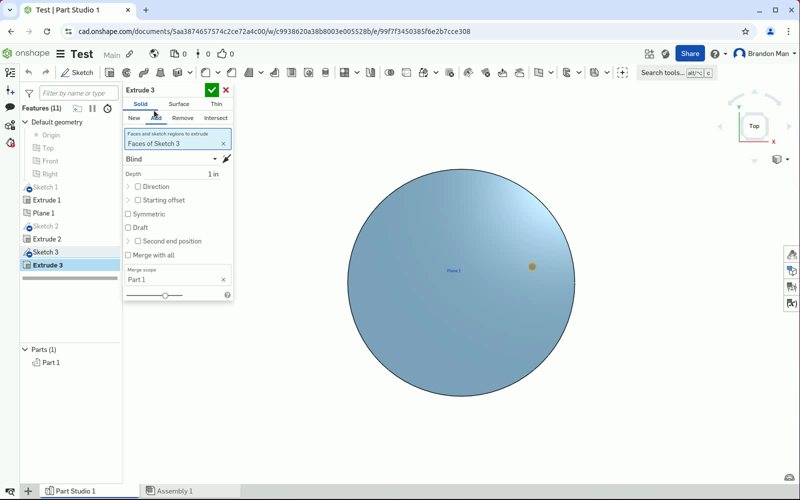
mouse_move(186, 120)
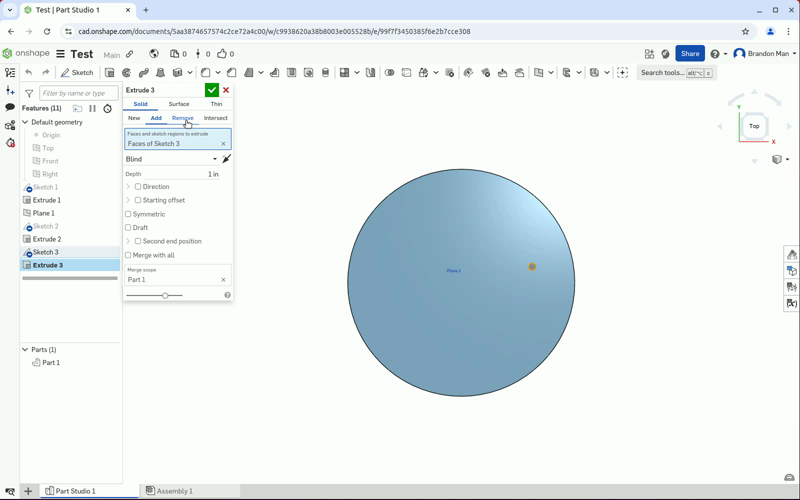
click(186, 120)
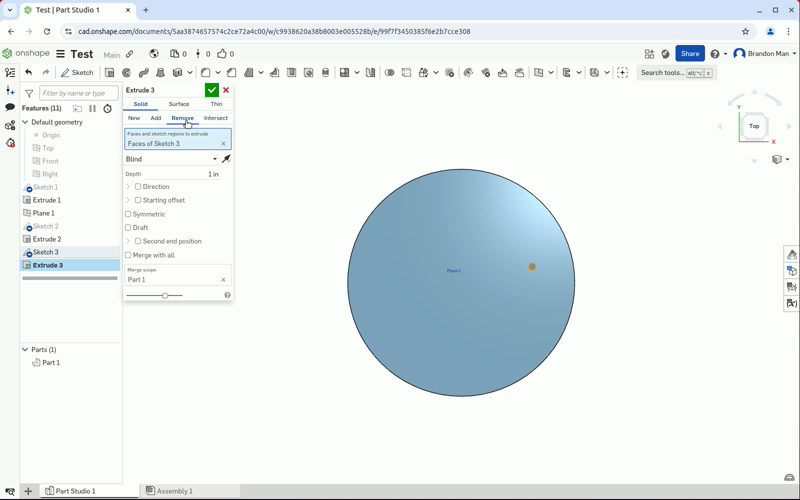
key(tab, 4)
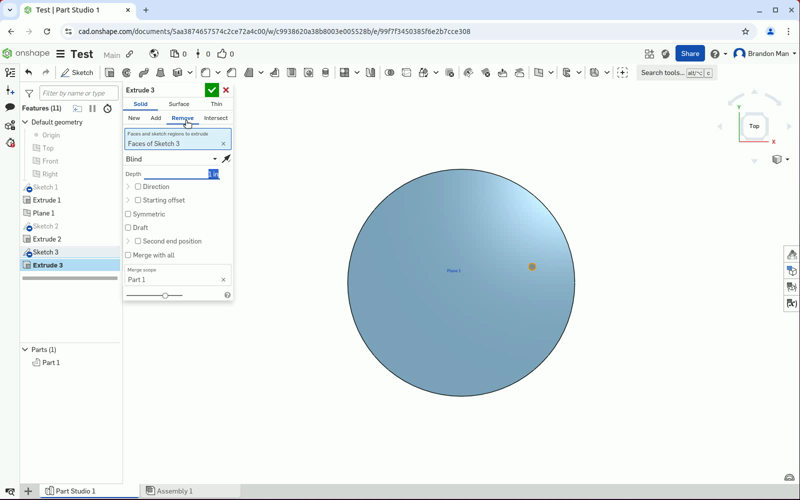
text(0.722)
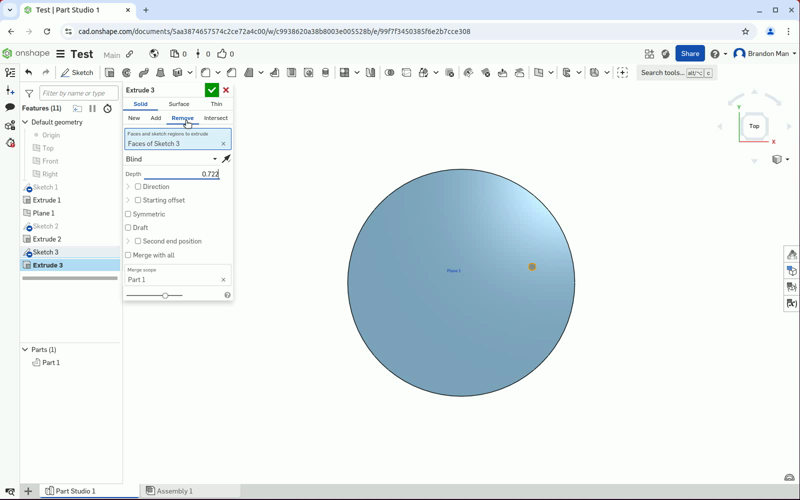
key(tab, 6)
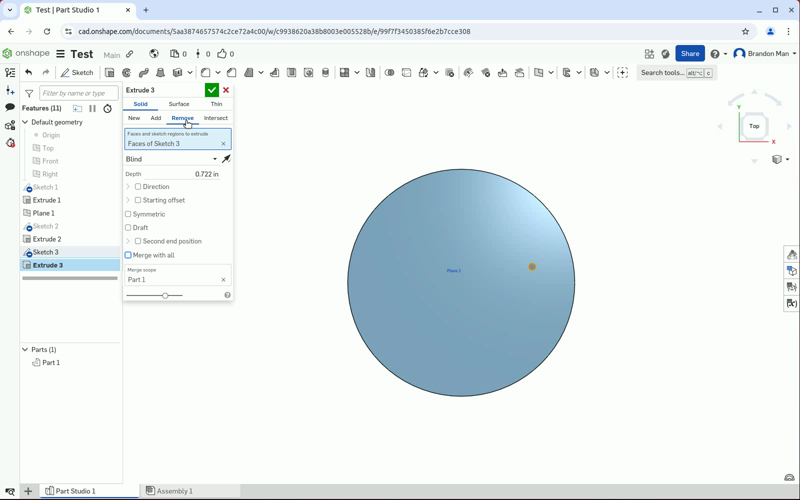
key(space)
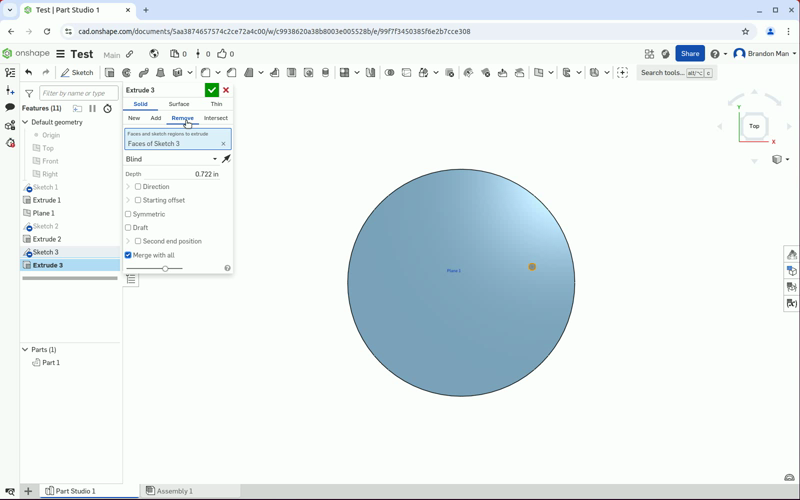
key(enter)
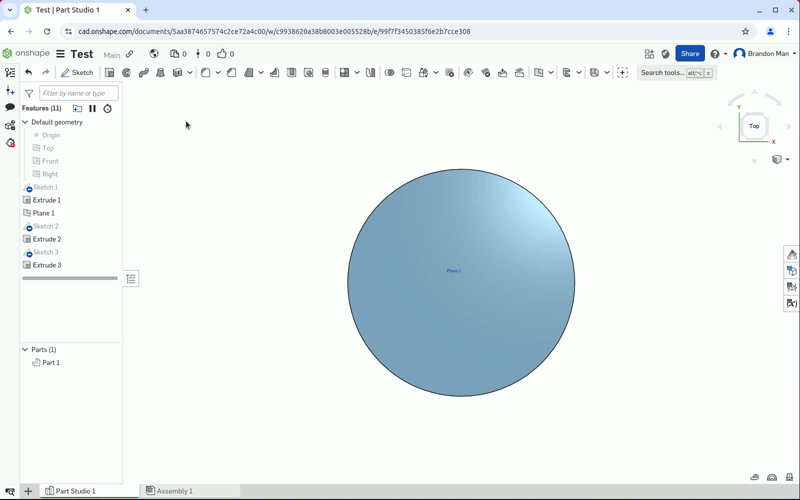
key(shift+h)
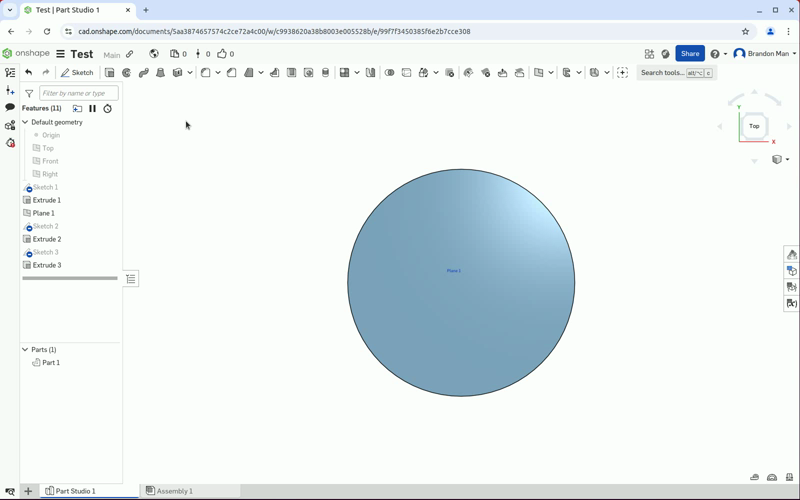
key(shift+h)
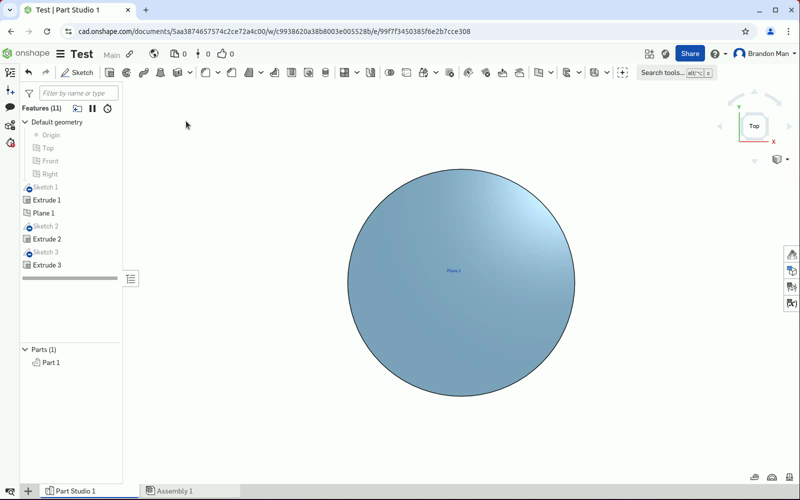
mouse_move(73, 189)
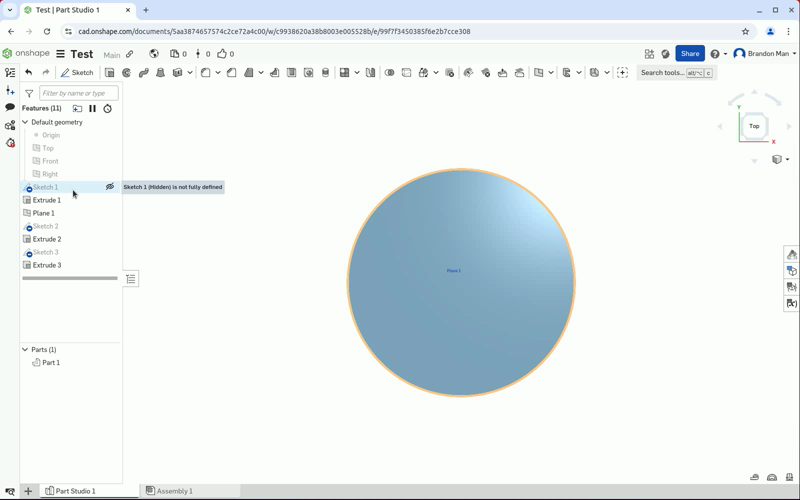
click(73, 189)
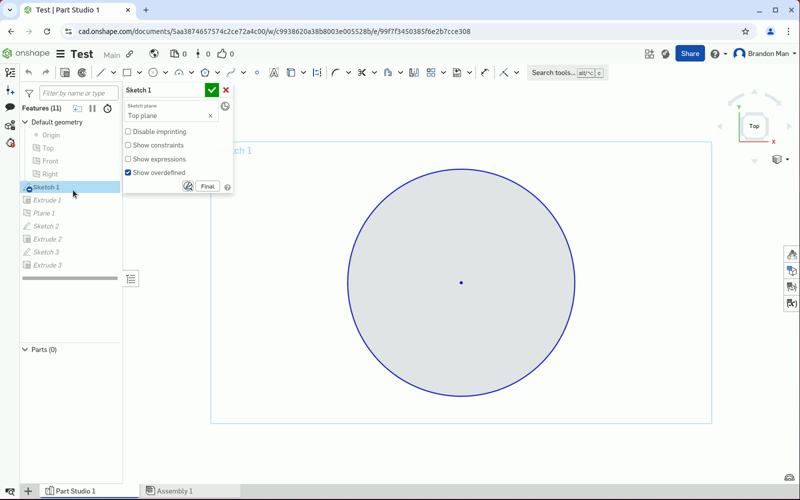
mouse_move(229, 92)
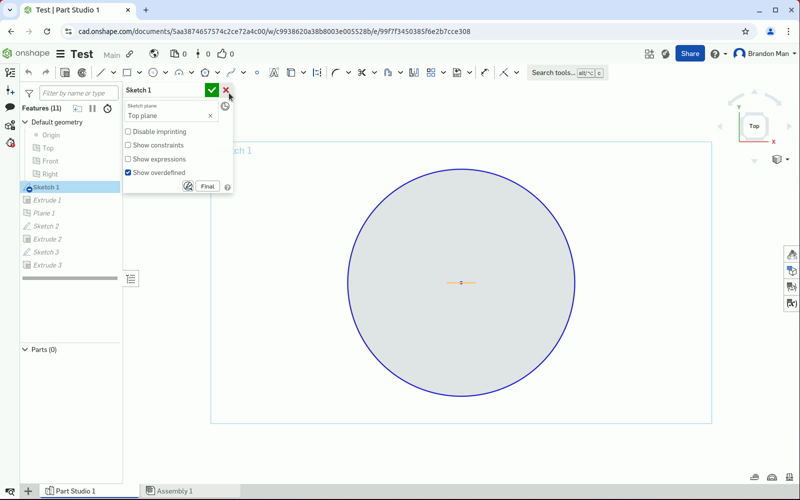
click(229, 92)
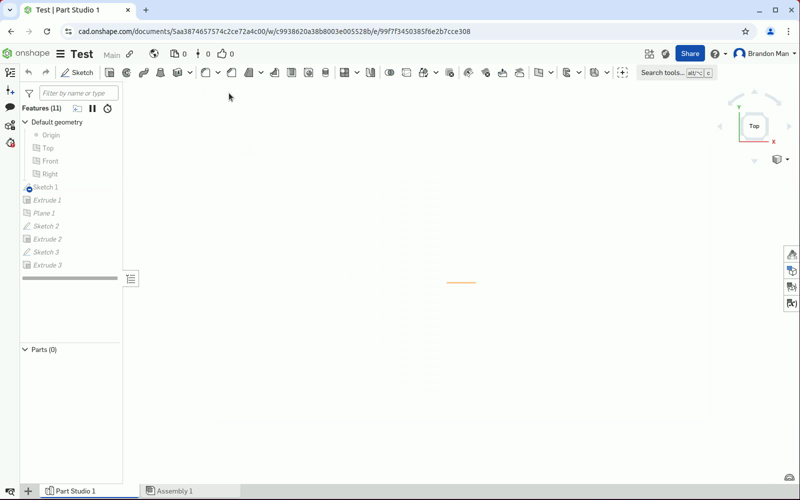
key(shift+s)
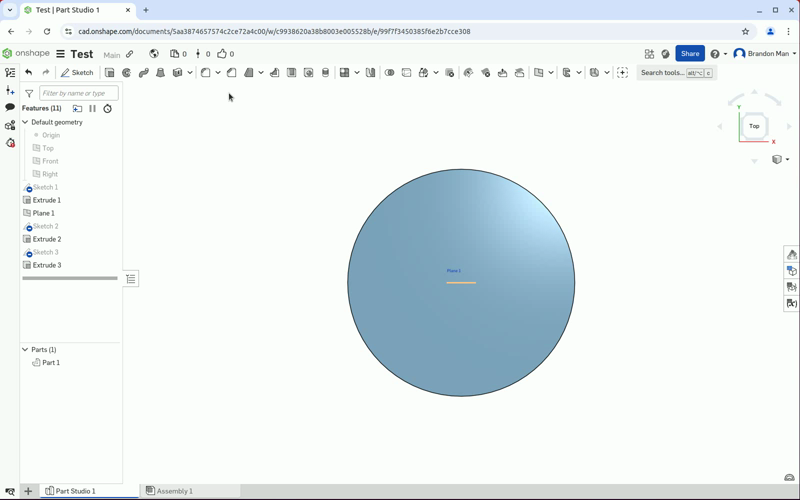
mouse_move(73, 215)
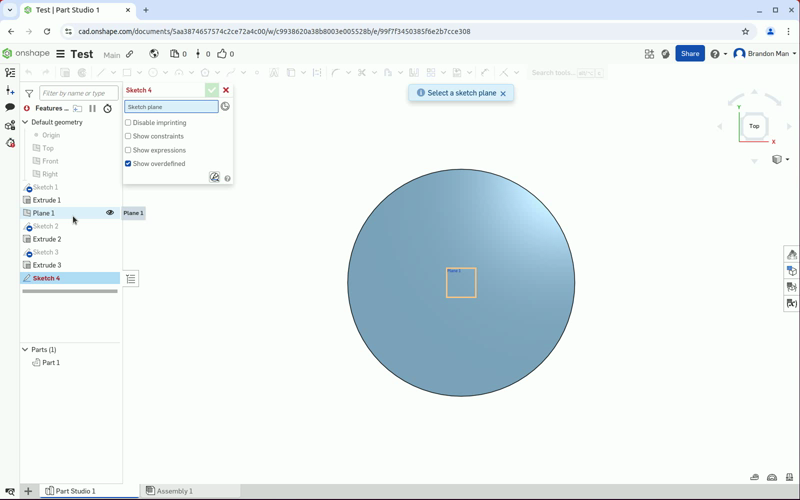
click(73, 215)
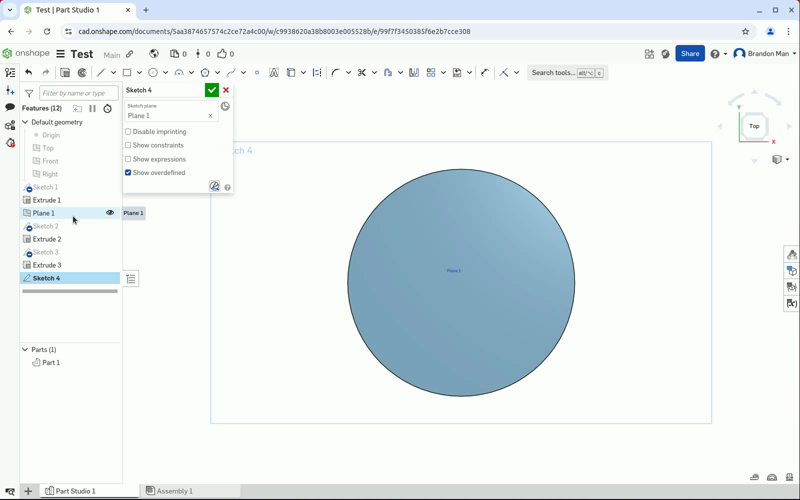
mouse_move(73, 352)
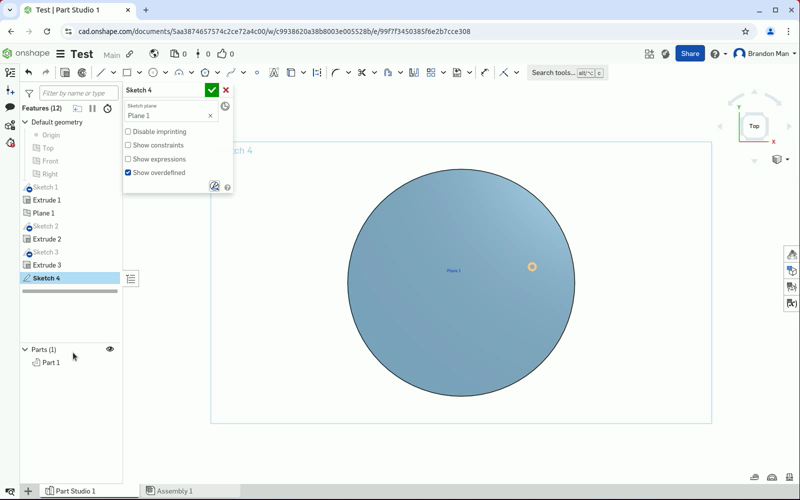
key(y)
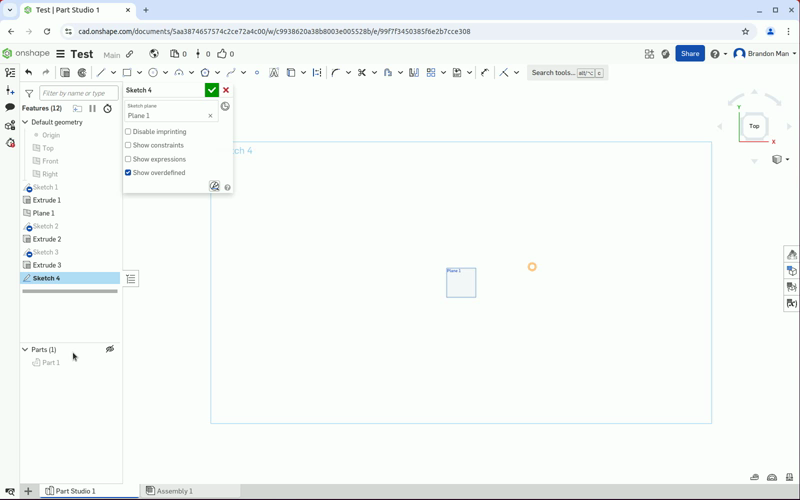
key(c)
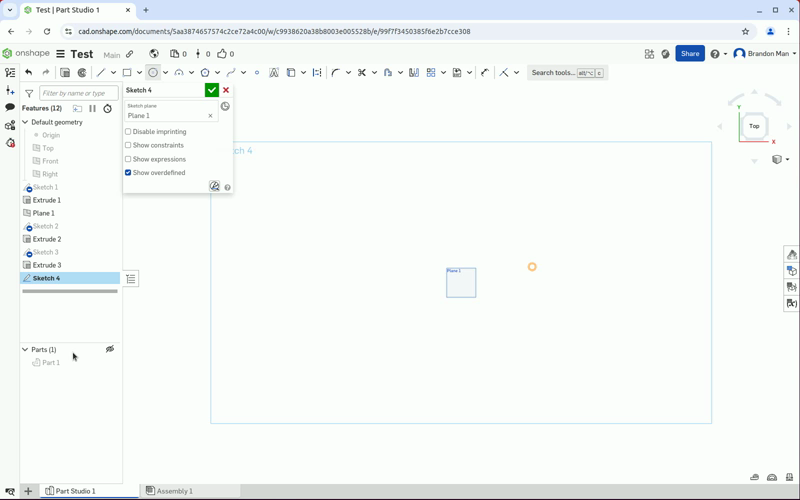
key_down(shift)
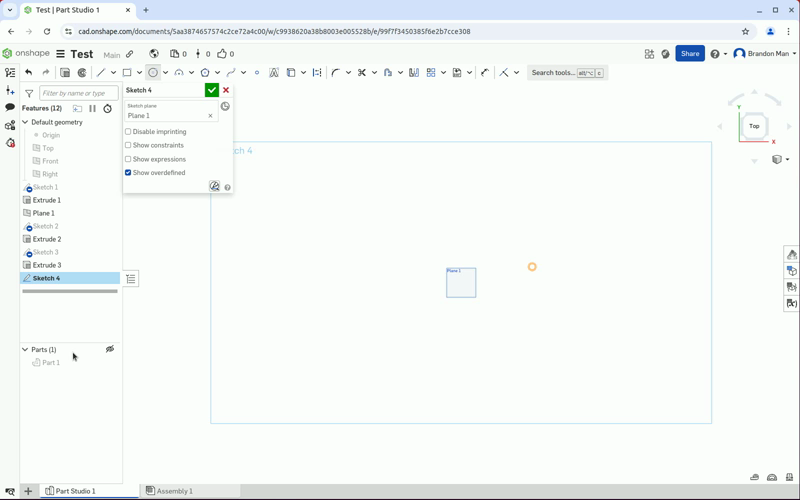
mouse_move(512, 336)
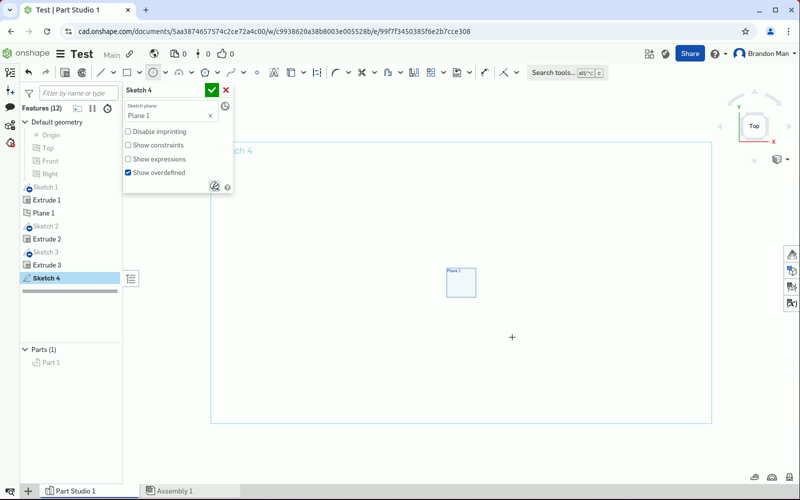
click(512, 336)
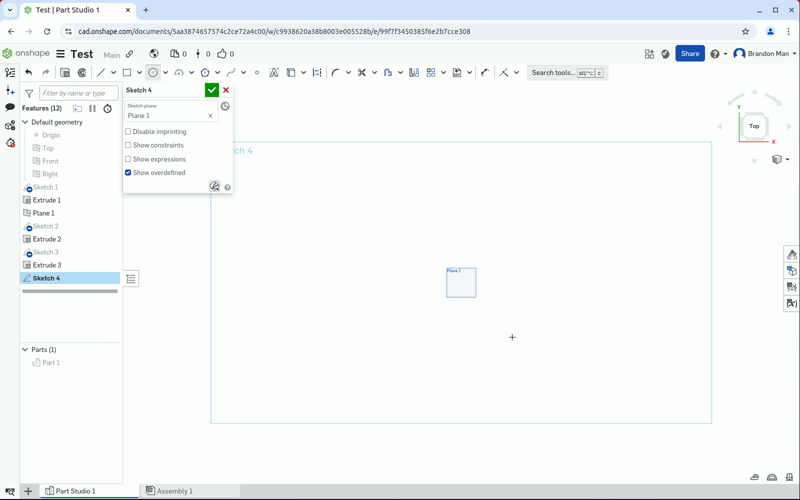
key_up(shift)
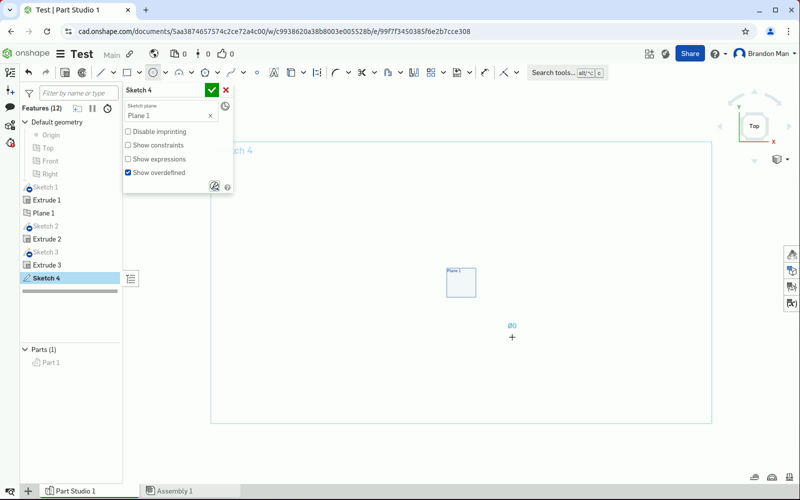
mouse_move(515, 336)
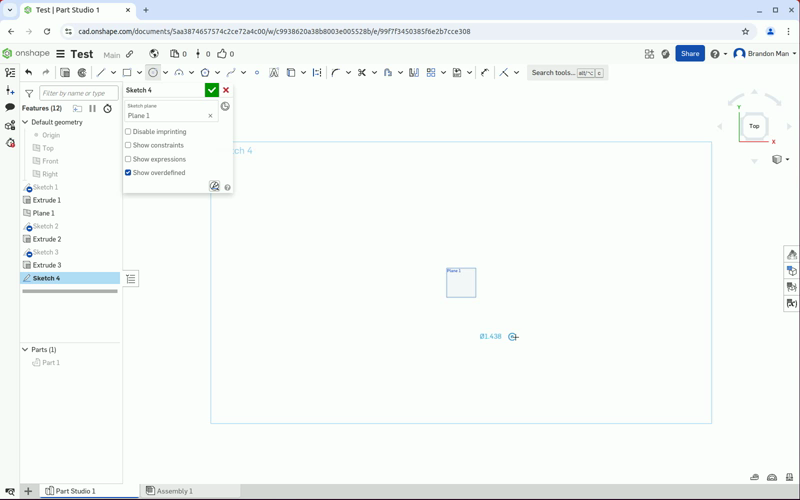
click(515, 336)
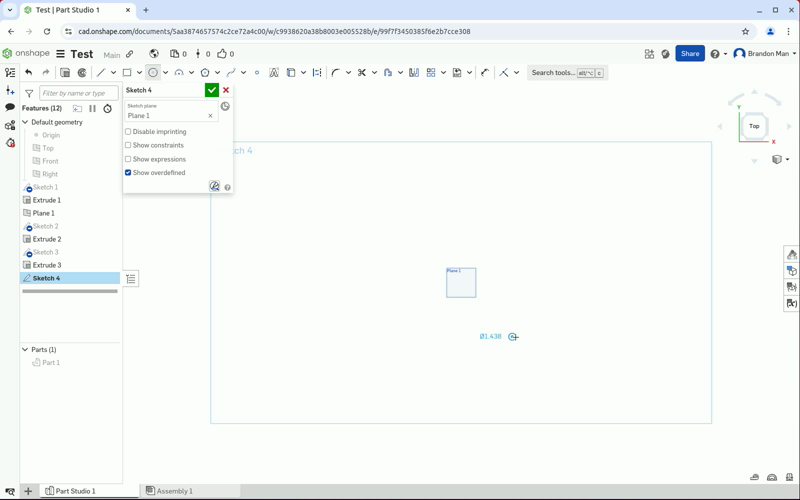
key(esc)
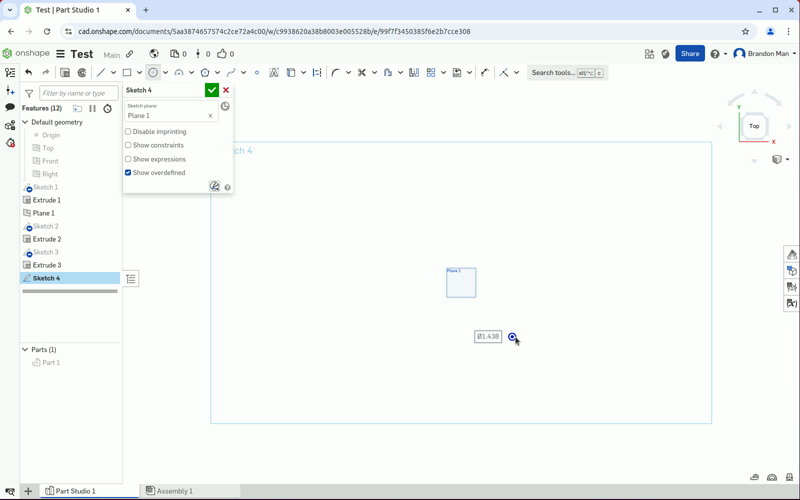
mouse_move(513, 338)
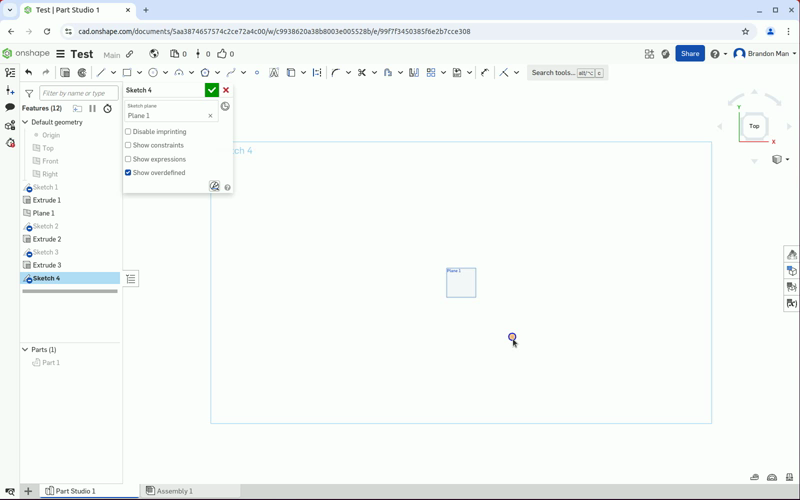
scroll(6)
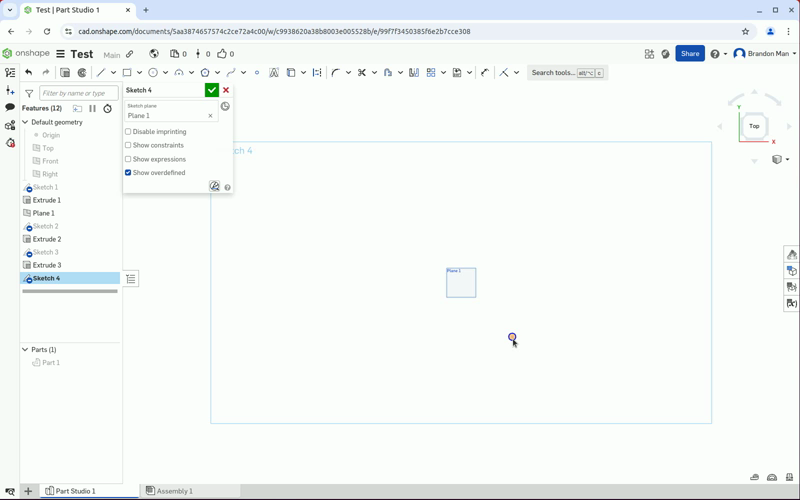
scroll(6)
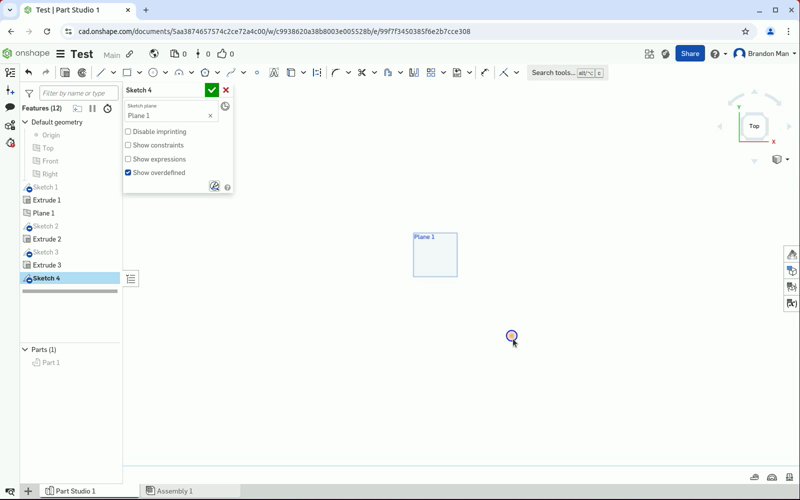
scroll(6)
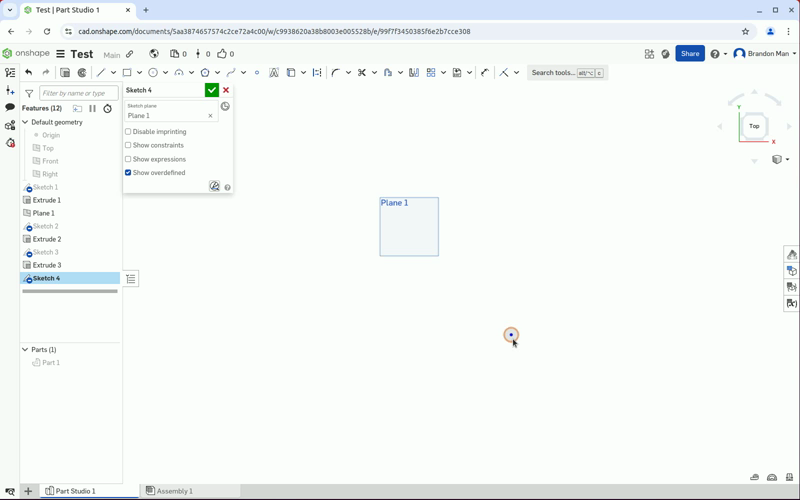
scroll(6)
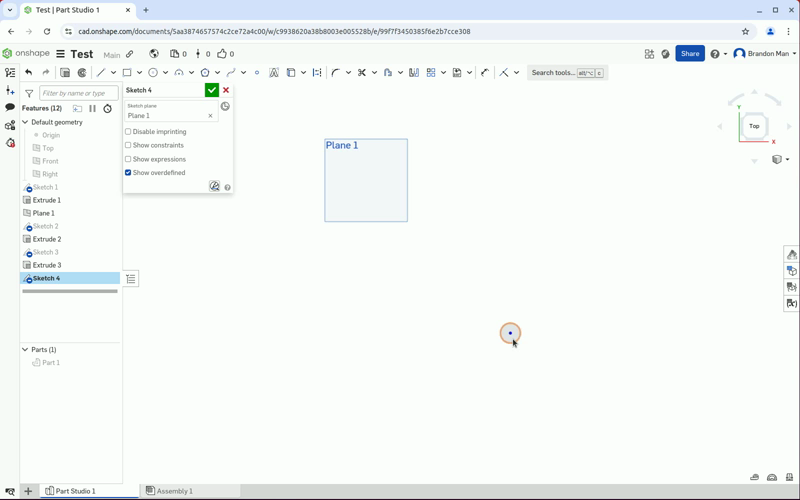
scroll(6)
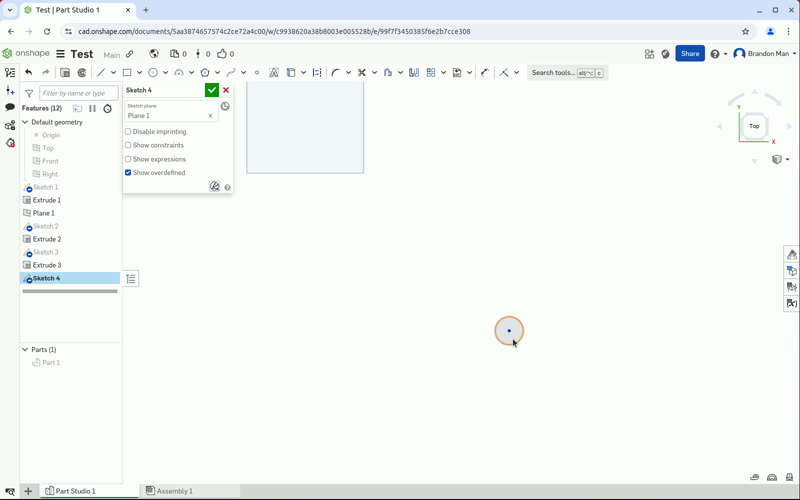
scroll(6)
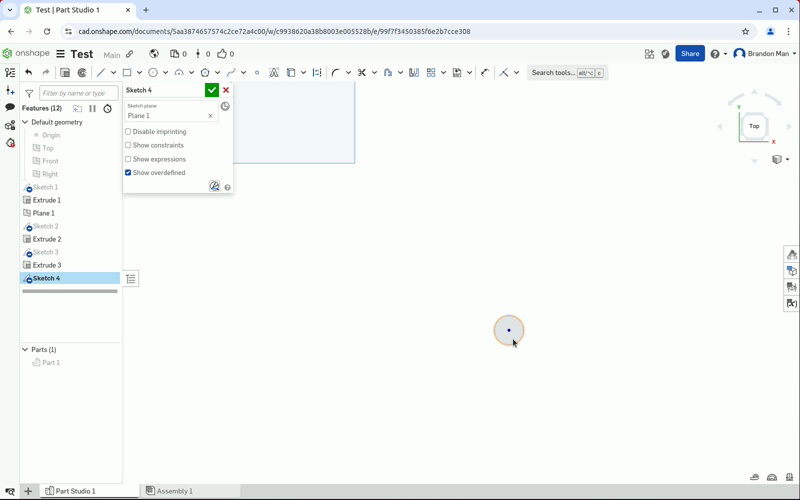
scroll(6)
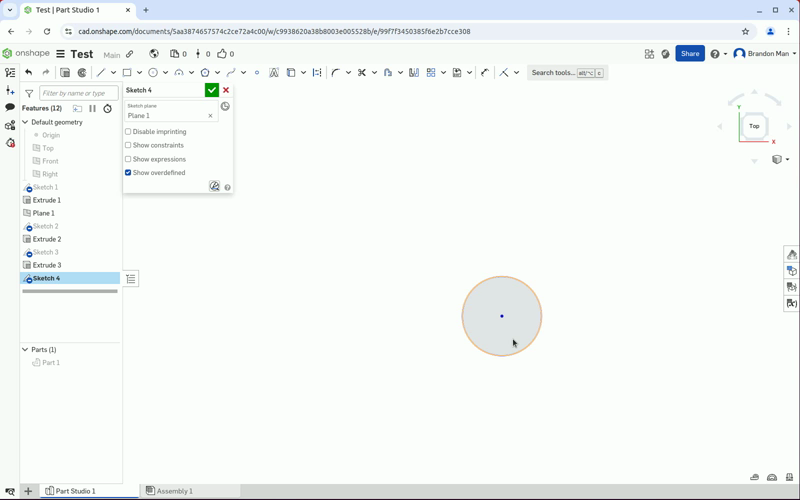
click(513, 338)
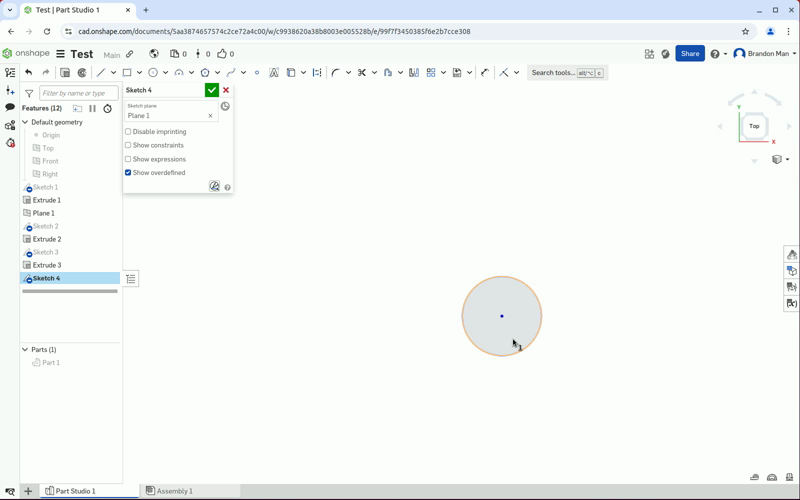
scroll(-6)
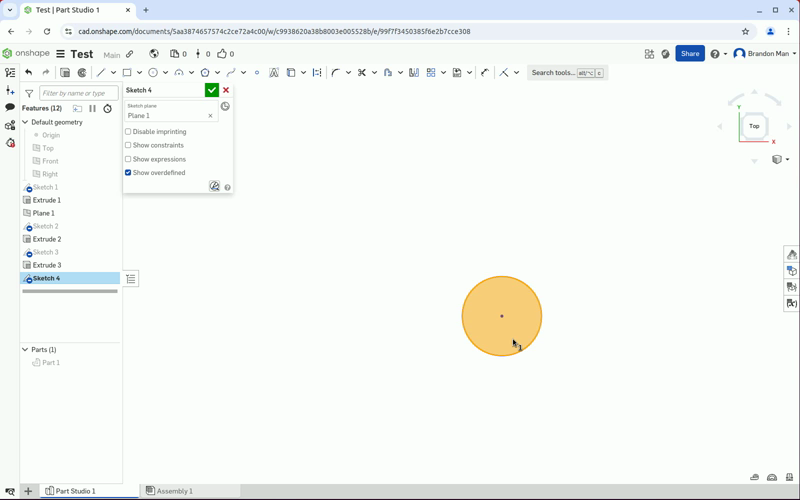
scroll(-6)
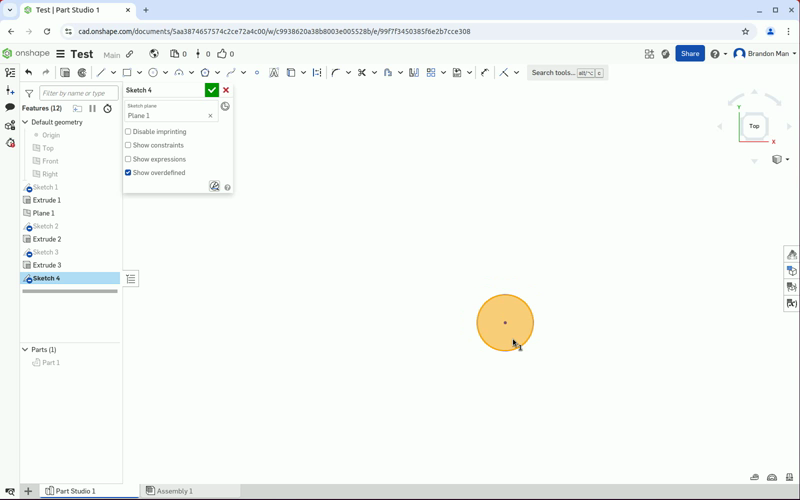
scroll(-6)
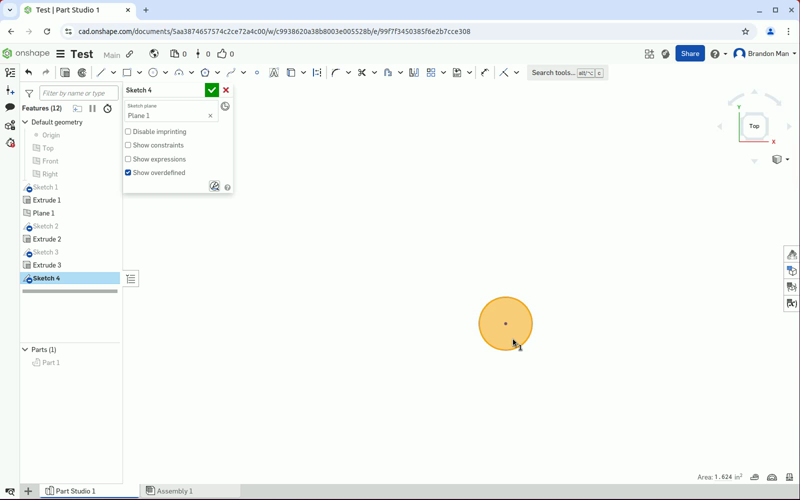
scroll(-6)
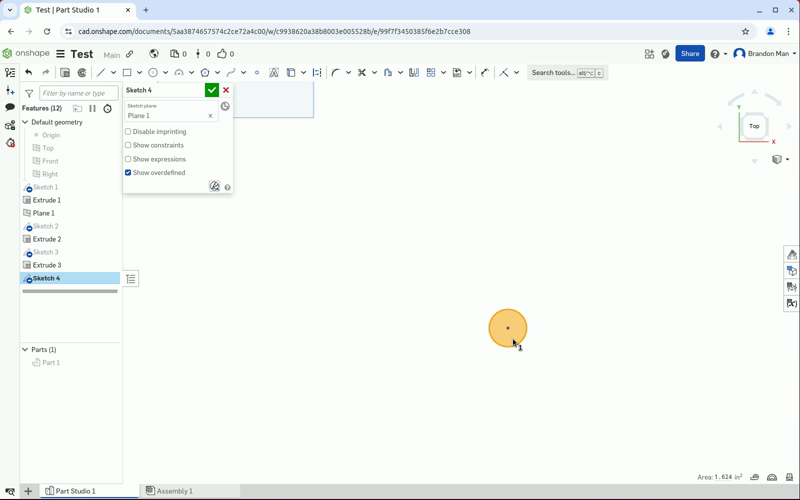
scroll(-6)
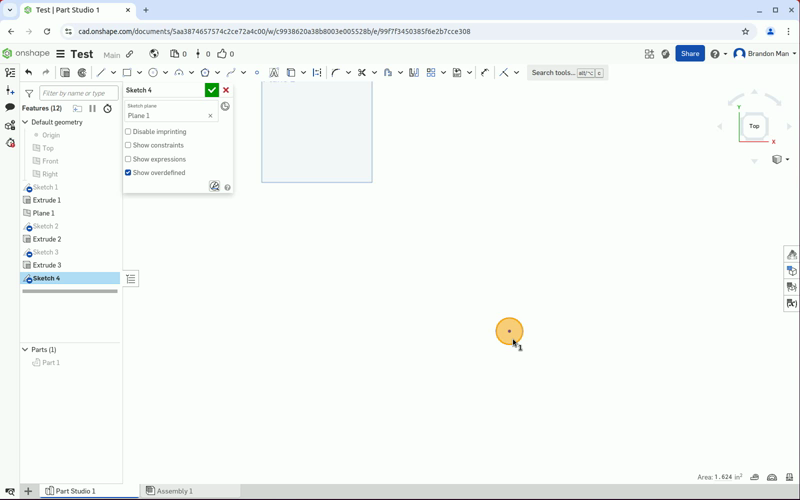
scroll(-6)
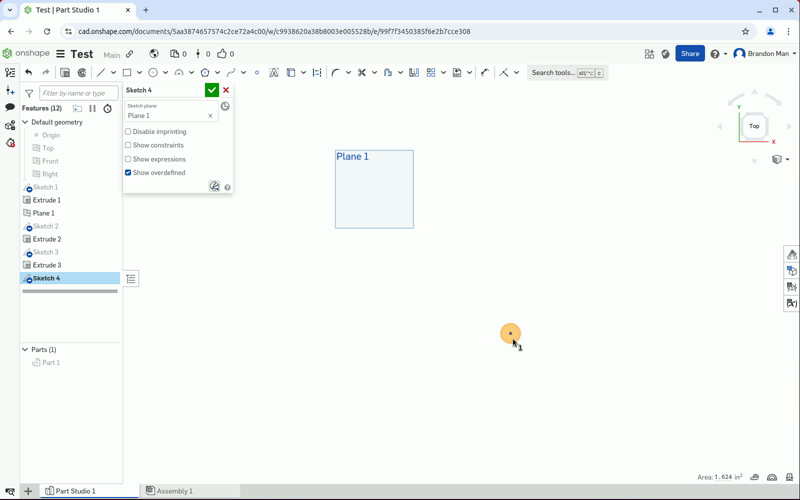
scroll(-6)
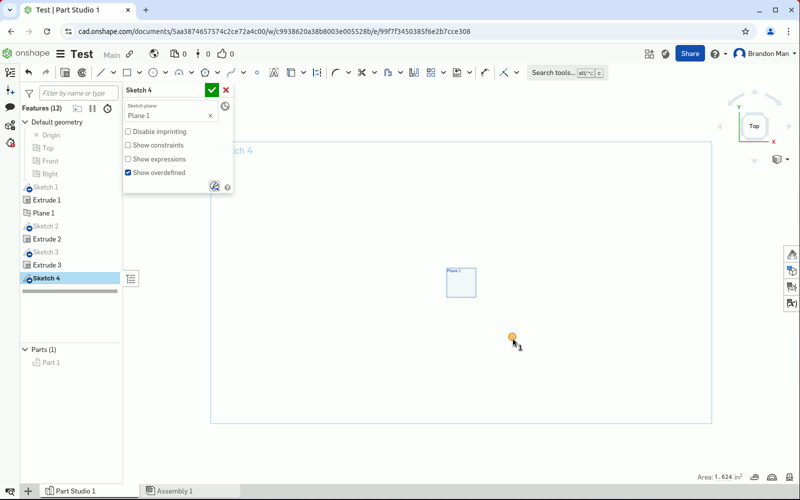
mouse_move(73, 352)
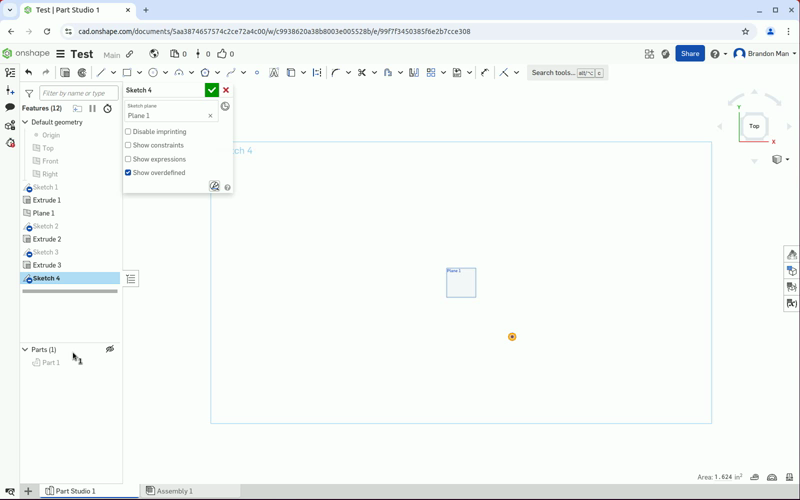
key(shift+y)
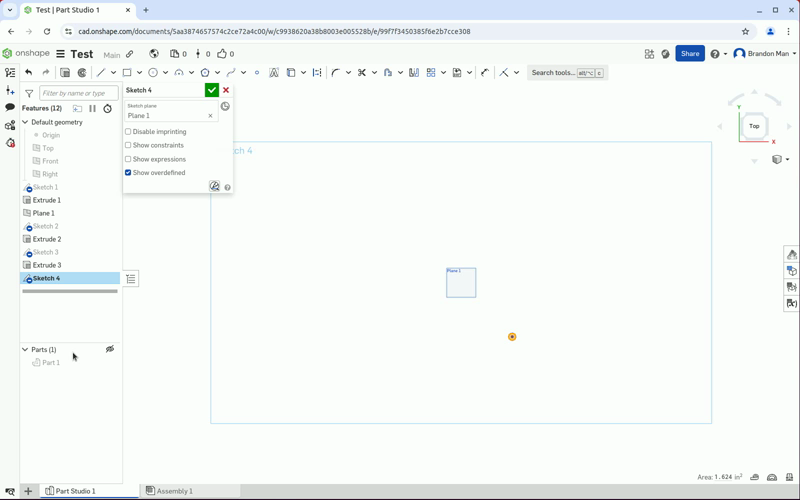
key(shift+e)
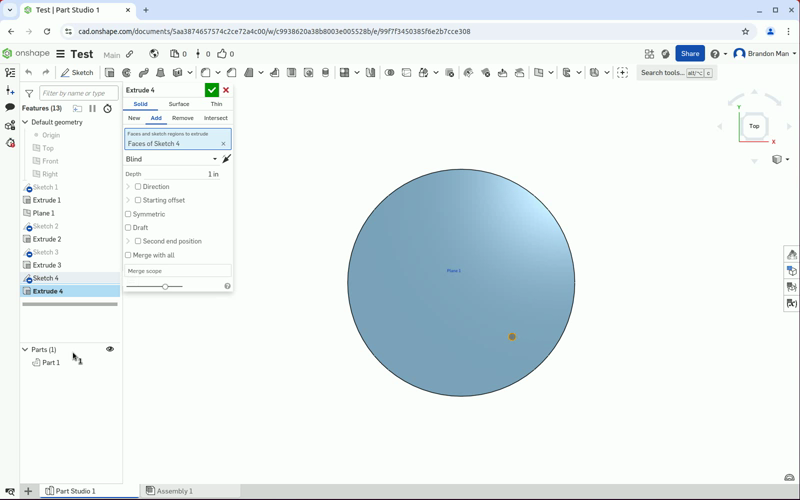
mouse_move(143, 106)
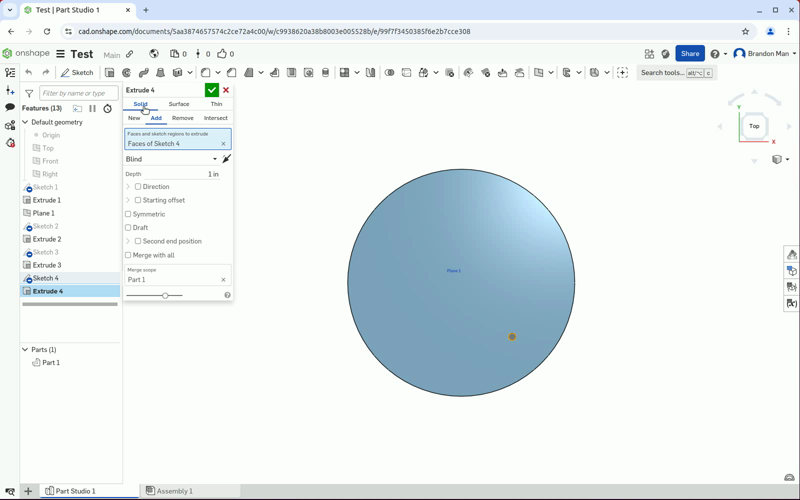
click(143, 106)
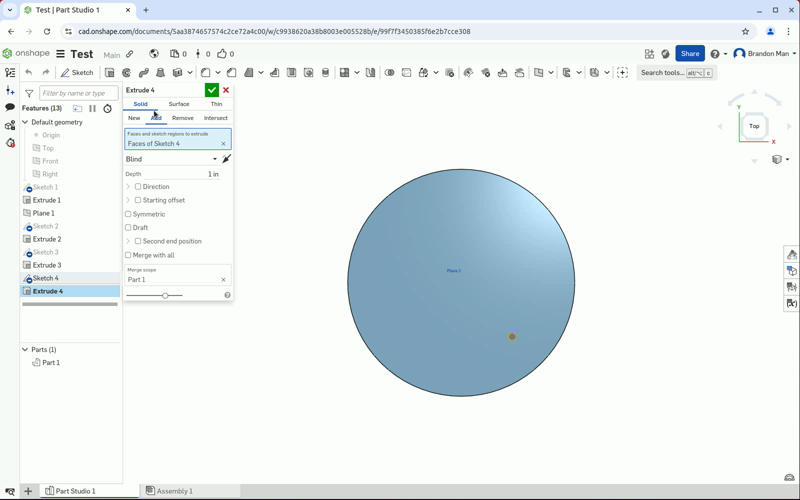
mouse_move(186, 120)
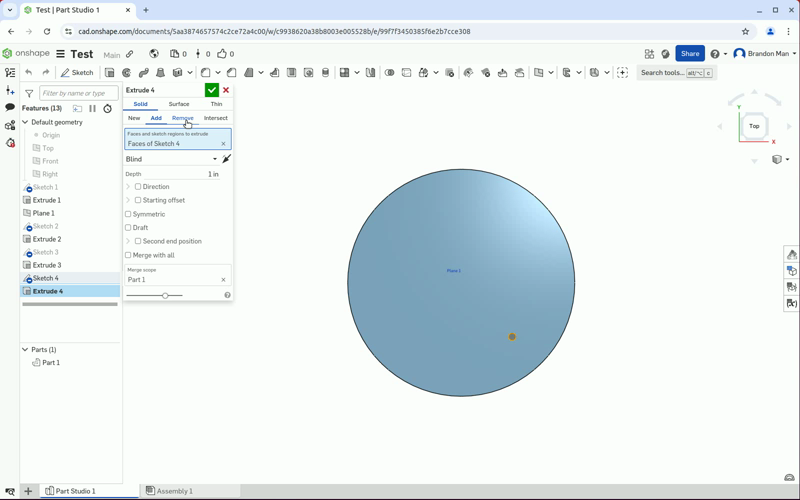
click(186, 120)
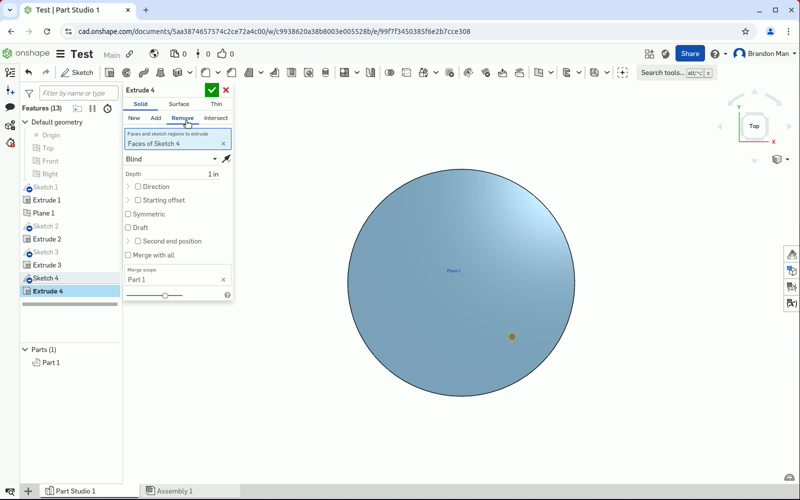
key(tab, 4)
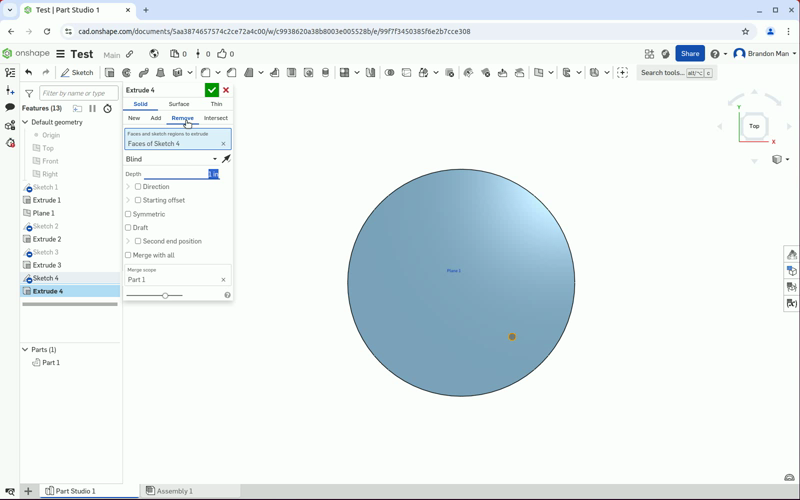
text(0.722)
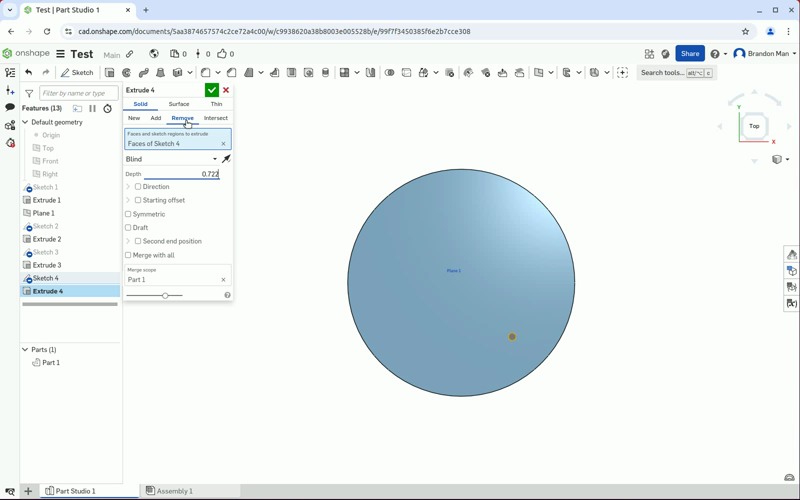
key(tab, 6)
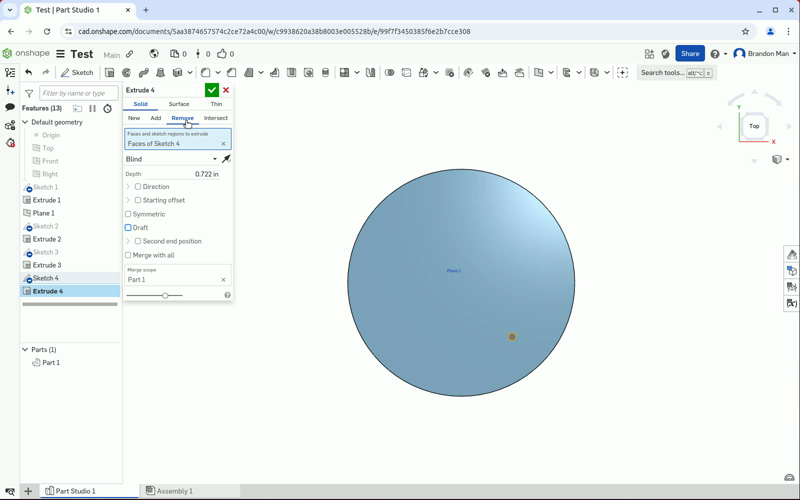
key(space)
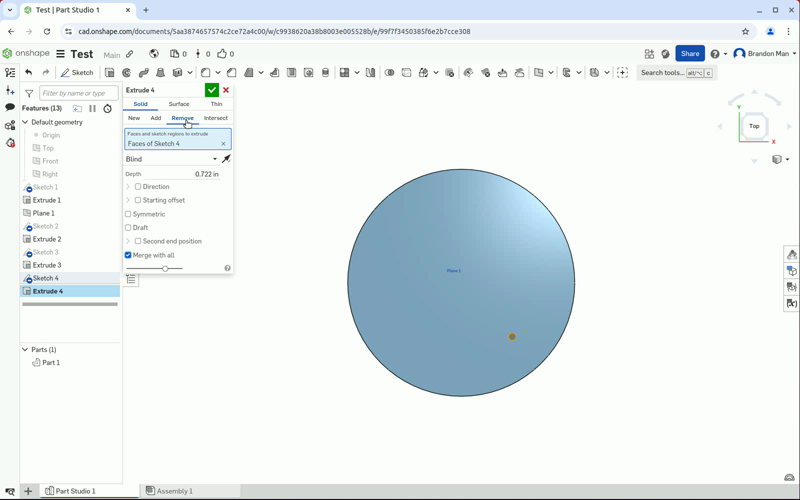
key(enter)
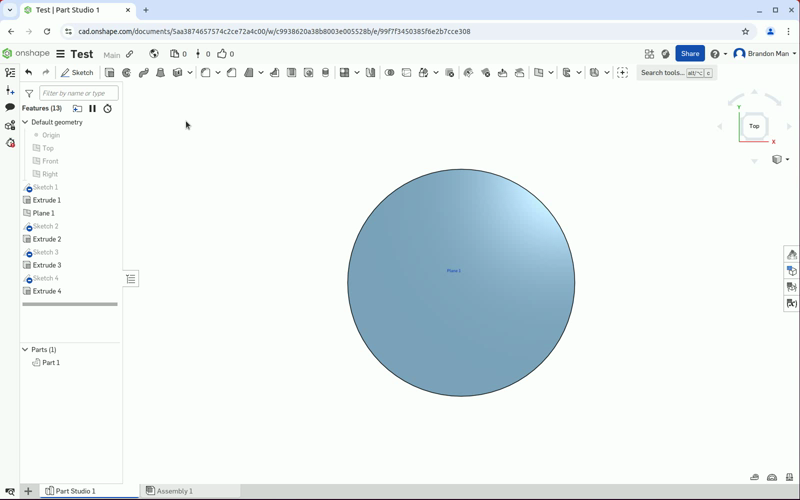
key(shift+h)
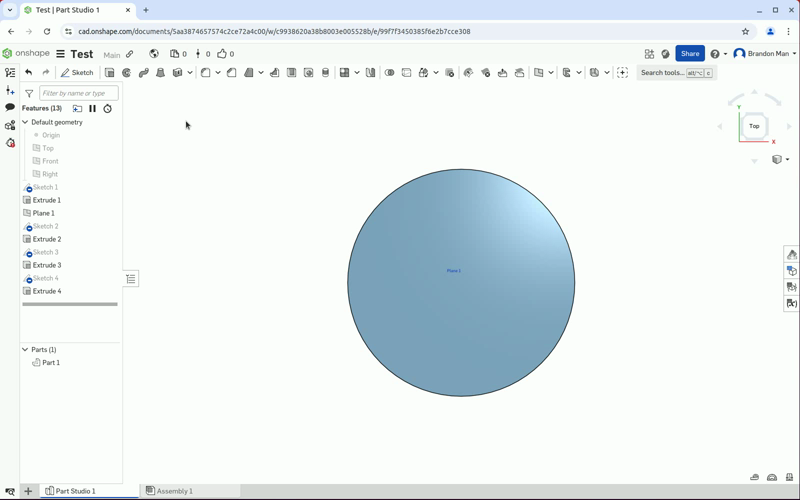
key(shift+h)
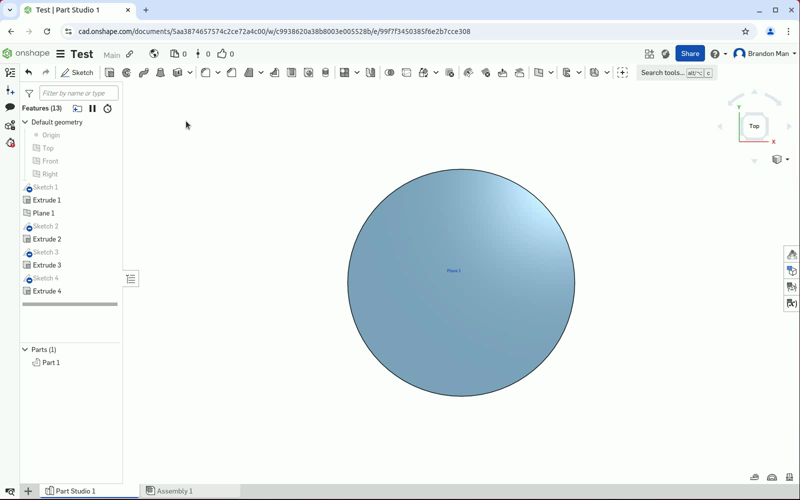
mouse_move(73, 189)
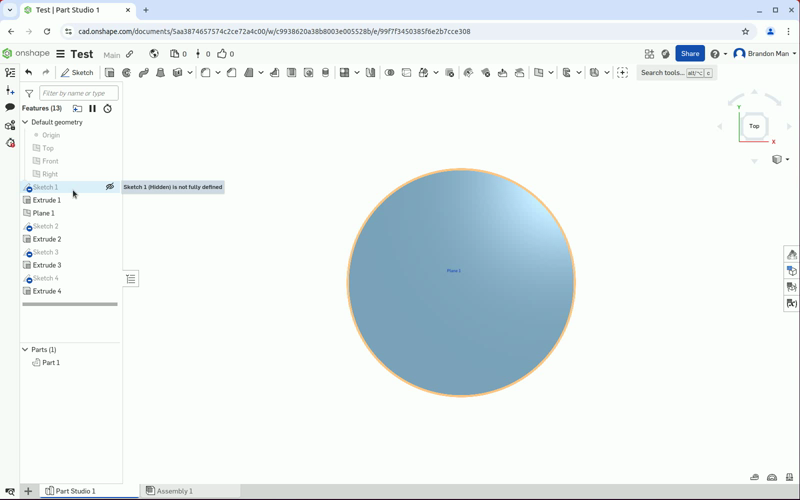
click(73, 189)
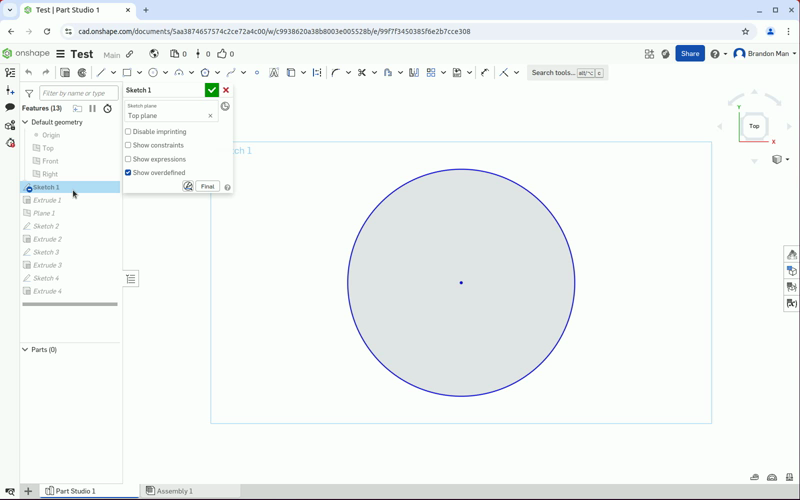
mouse_move(229, 92)
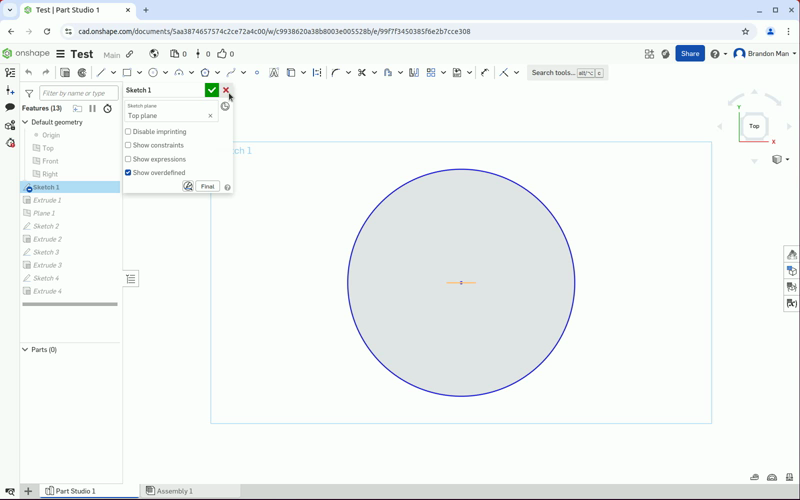
click(229, 92)
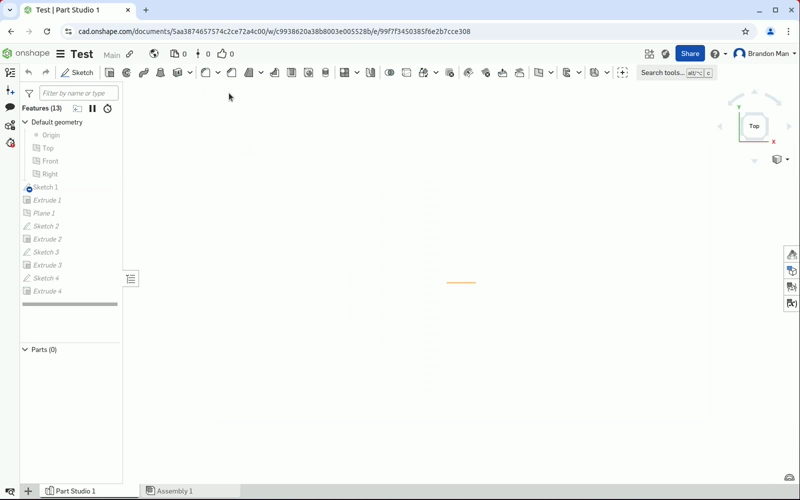
key(shift+s)
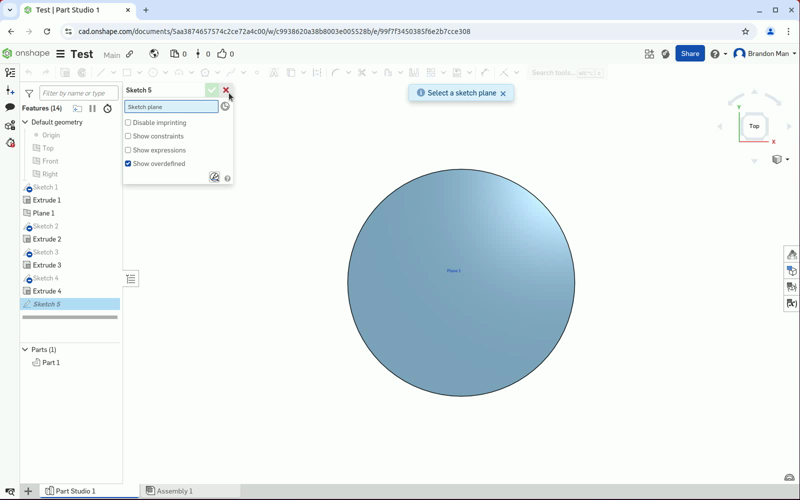
mouse_move(73, 215)
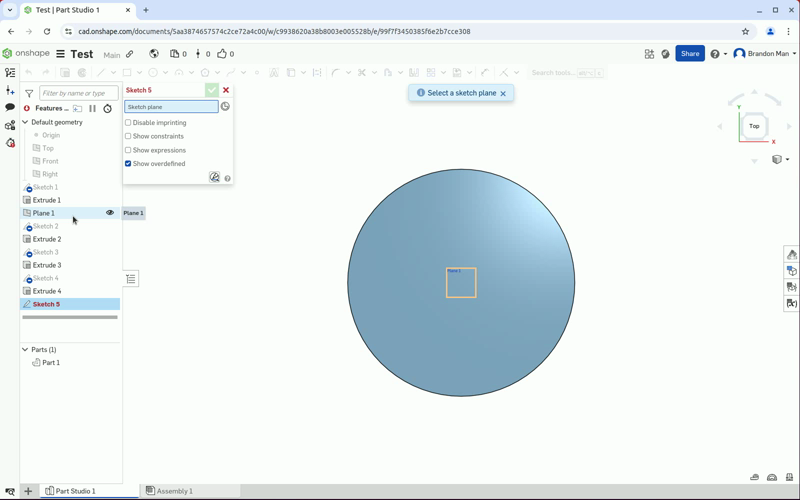
click(73, 215)
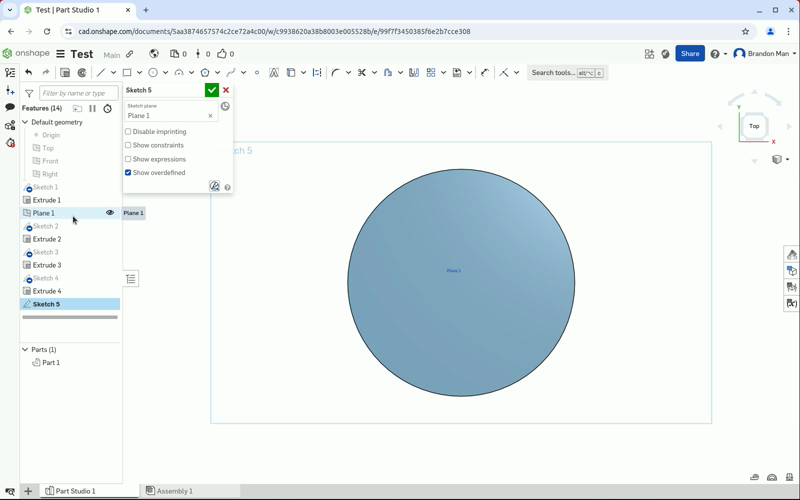
mouse_move(73, 352)
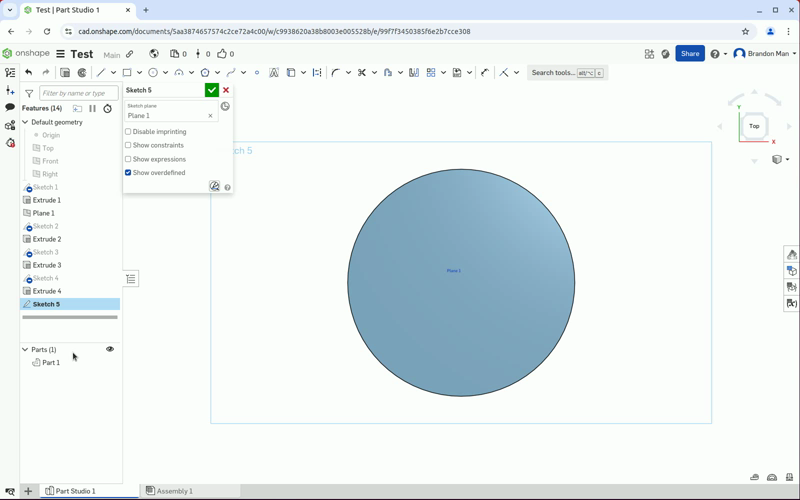
key(y)
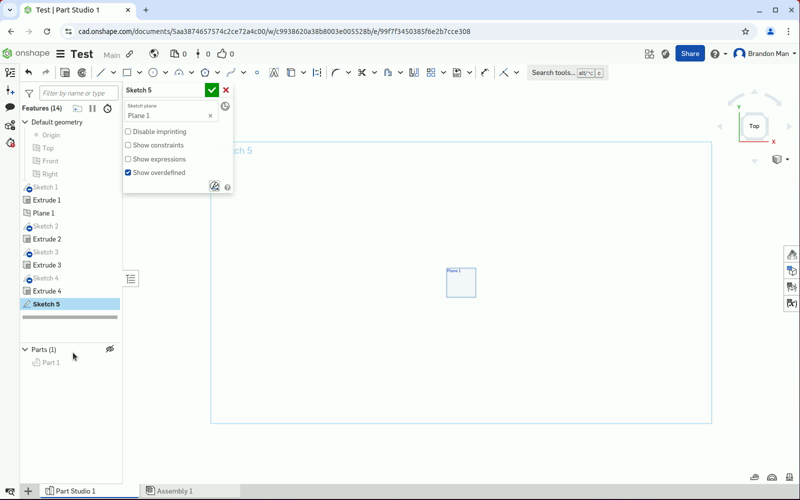
key(c)
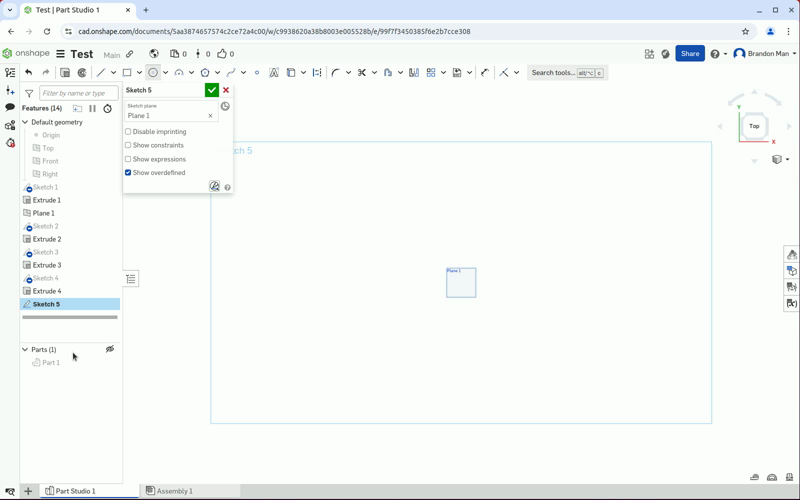
key_down(shift)
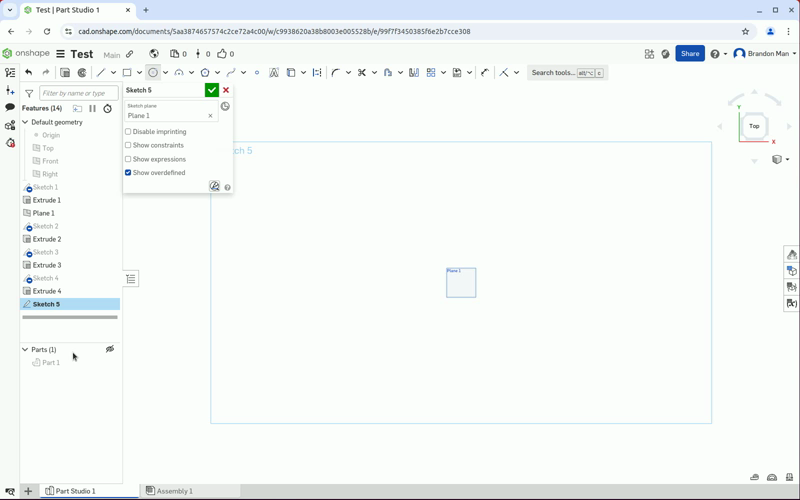
mouse_move(461, 282)
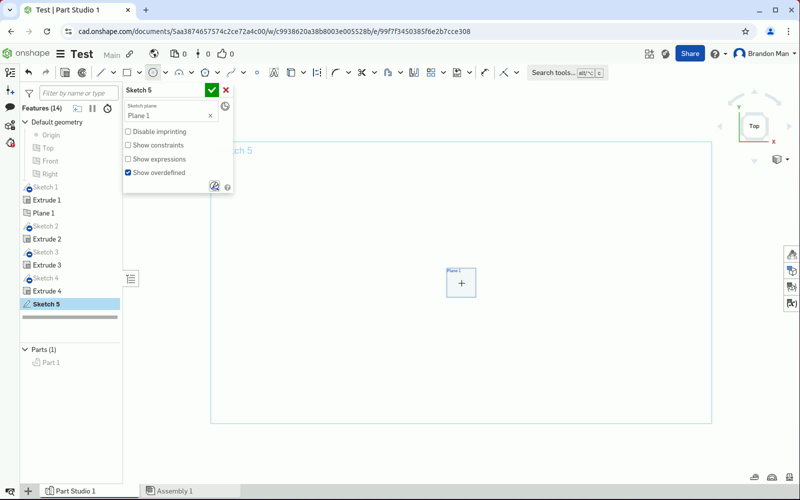
click(461, 282)
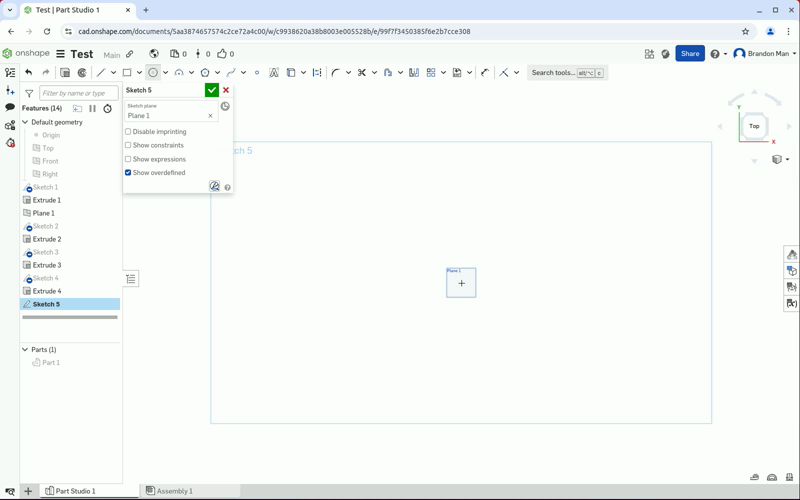
key_up(shift)
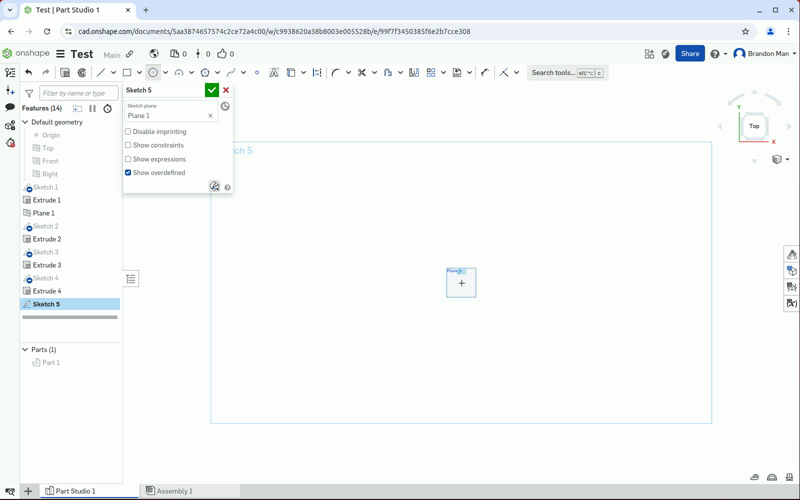
mouse_move(465, 282)
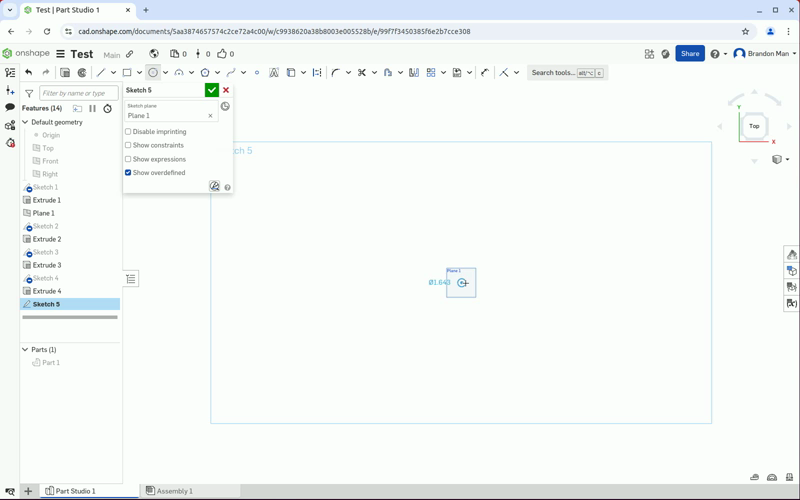
click(465, 282)
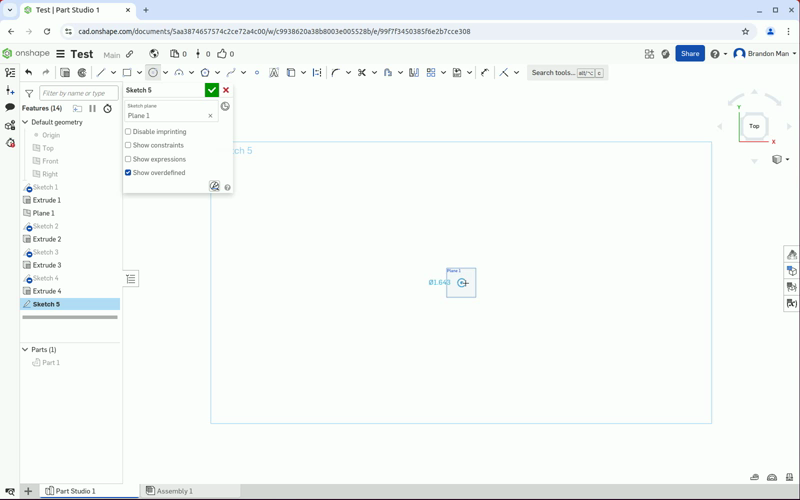
key(esc)
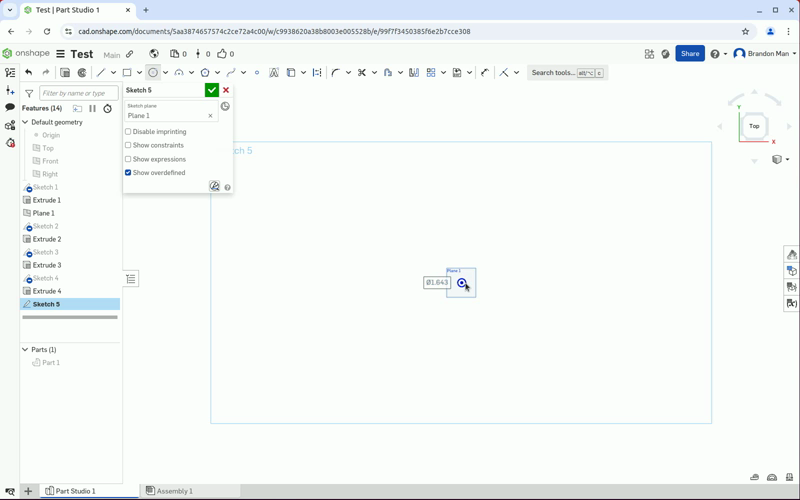
mouse_move(460, 282)
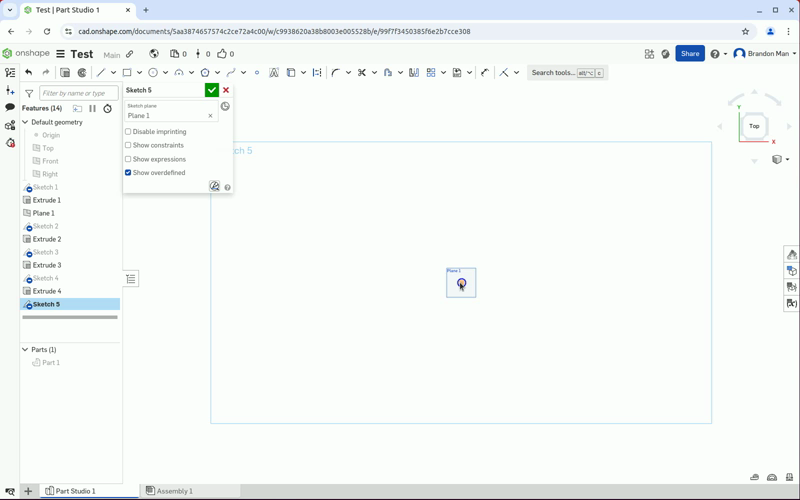
scroll(6)
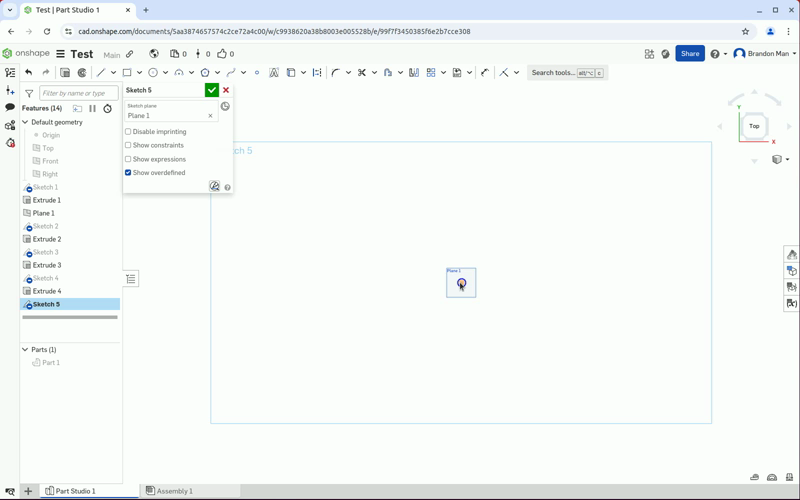
scroll(6)
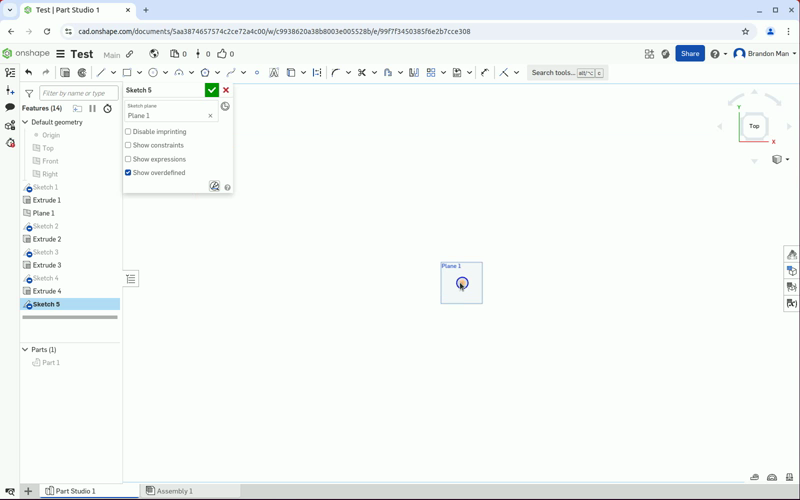
scroll(6)
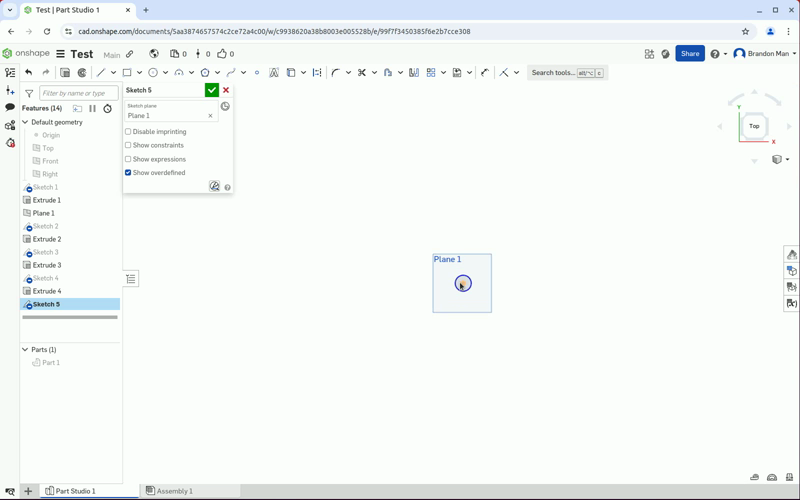
scroll(6)
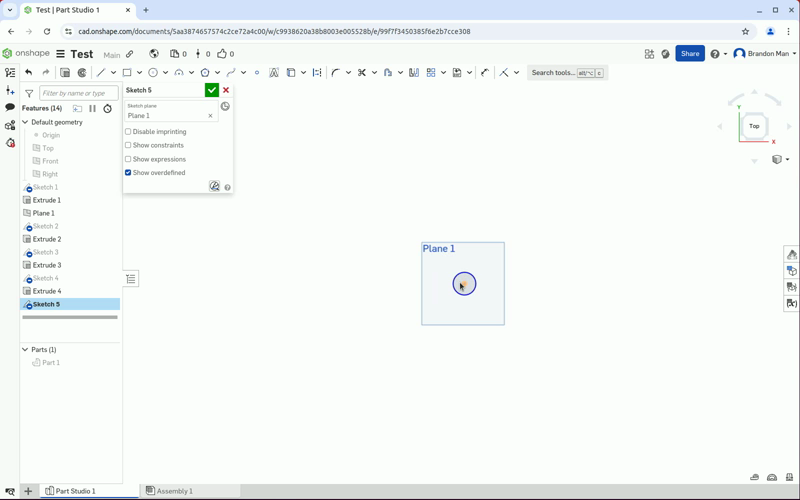
scroll(6)
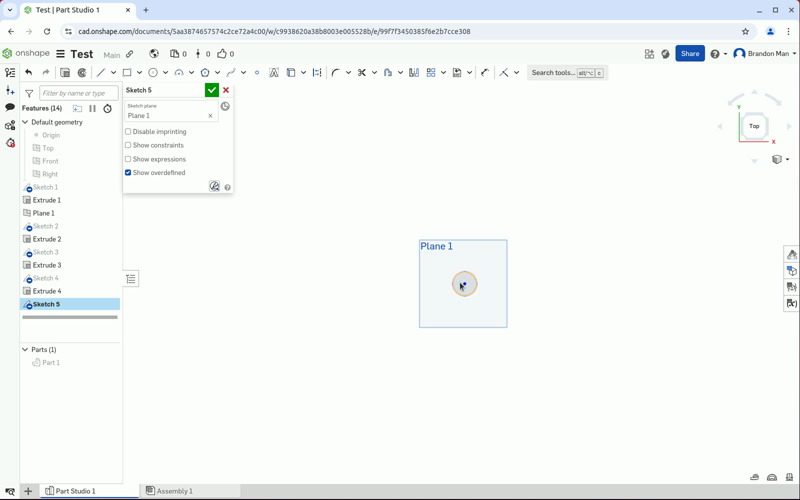
scroll(6)
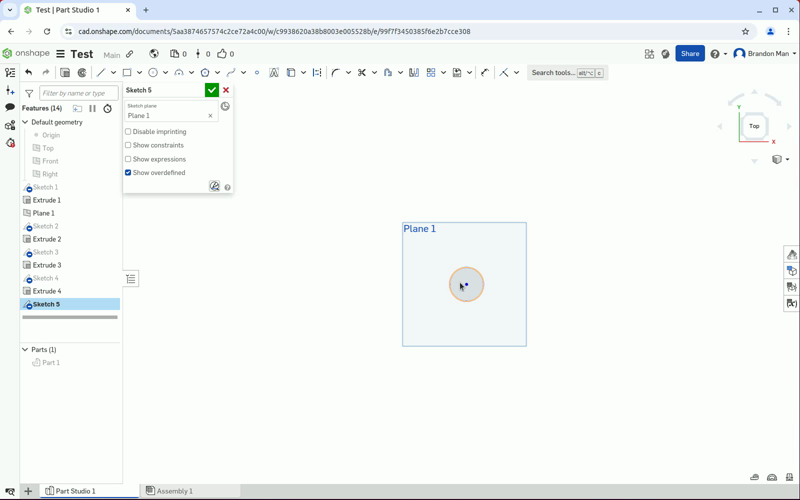
scroll(6)
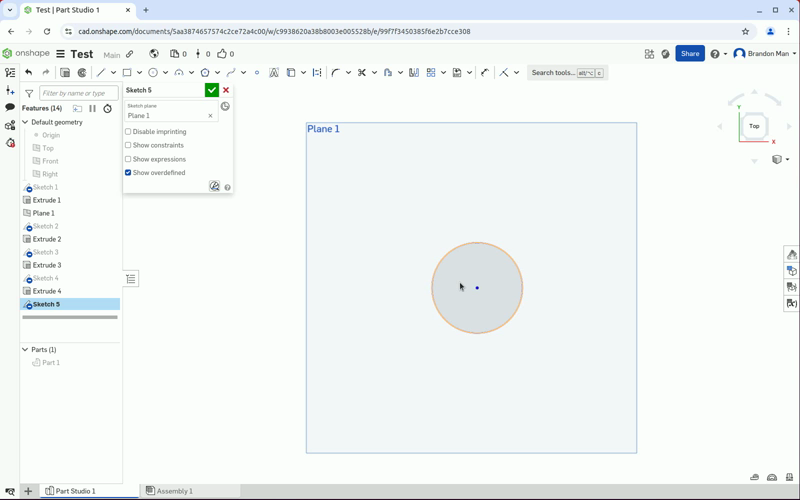
click(460, 282)
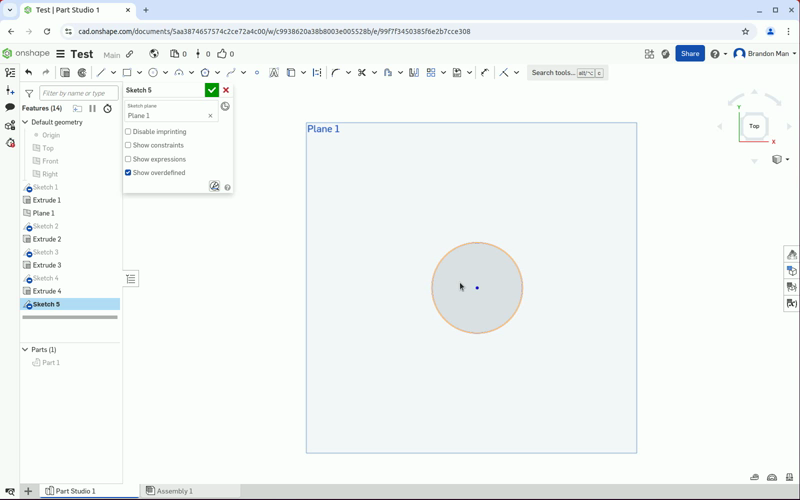
scroll(-6)
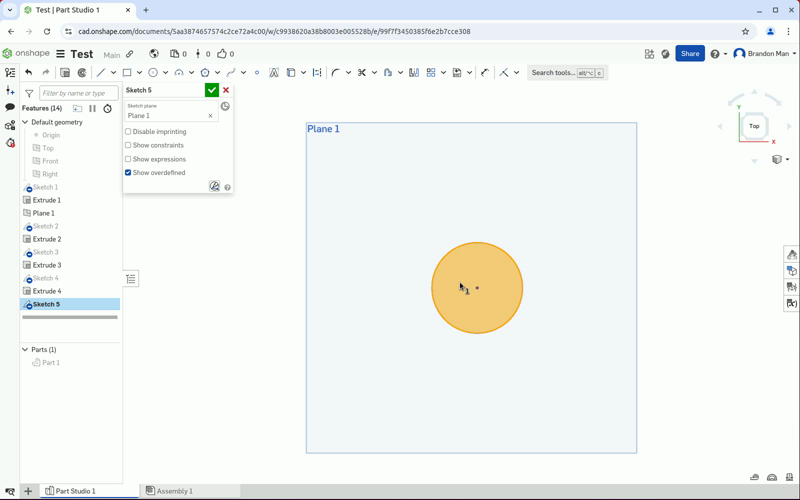
scroll(-6)
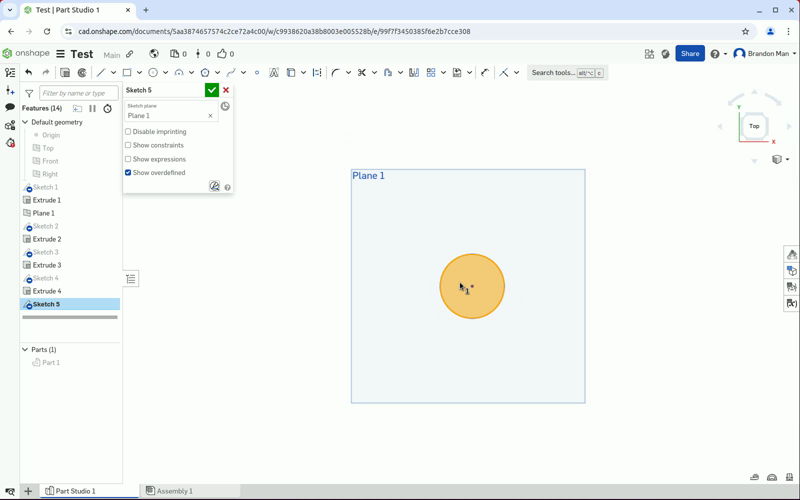
scroll(-6)
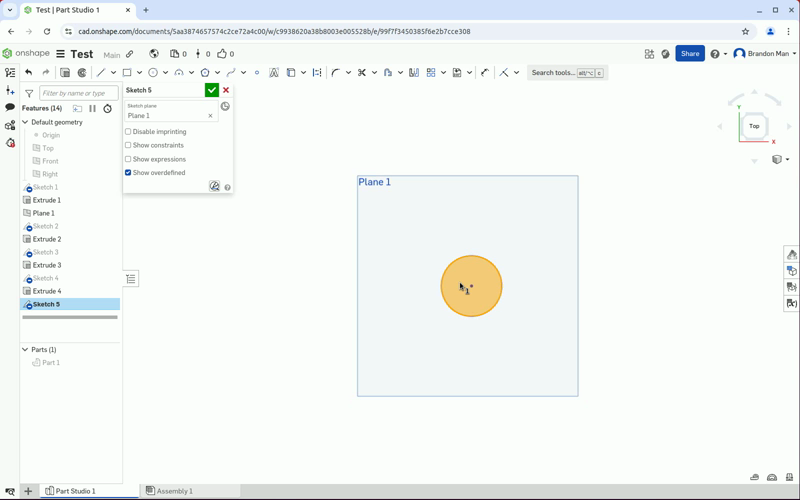
scroll(-6)
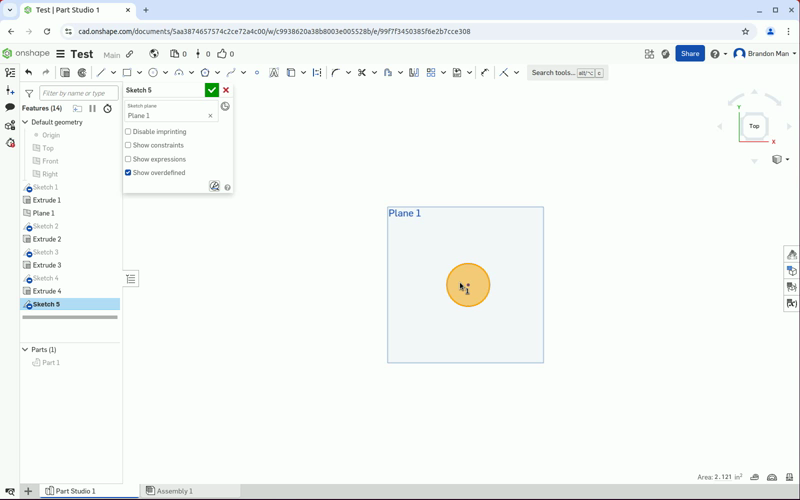
scroll(-6)
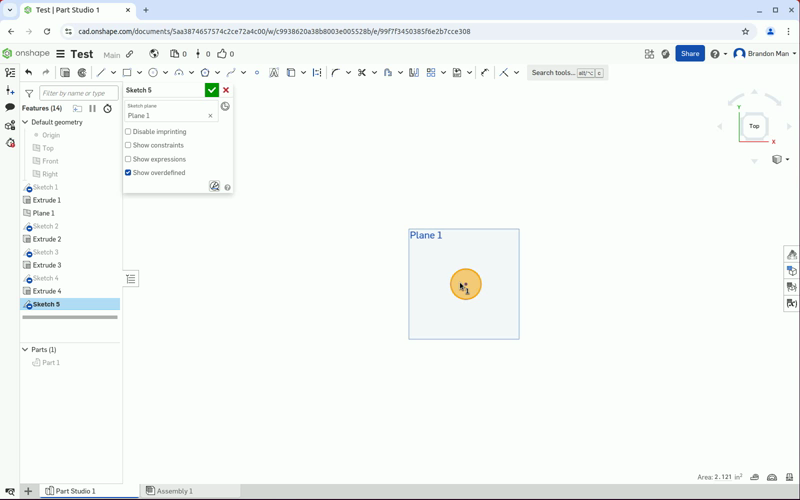
scroll(-6)
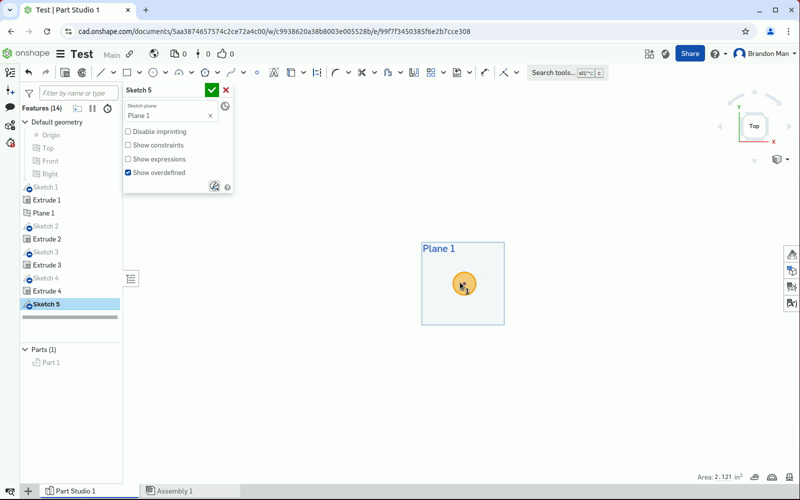
scroll(-6)
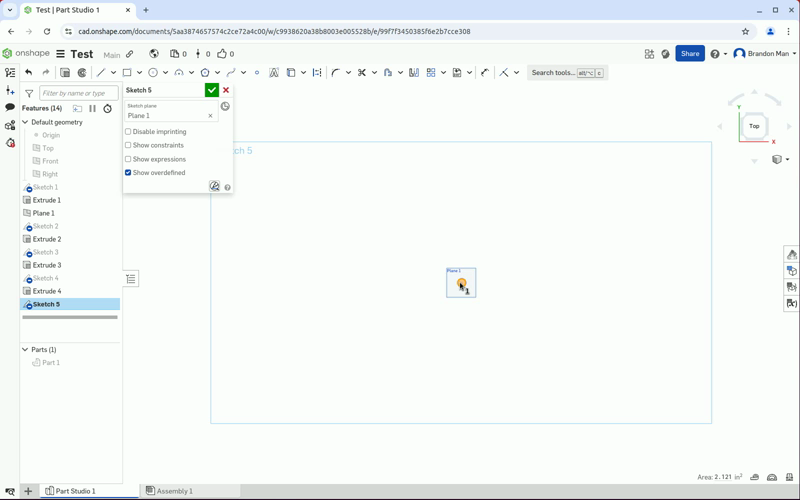
mouse_move(73, 352)
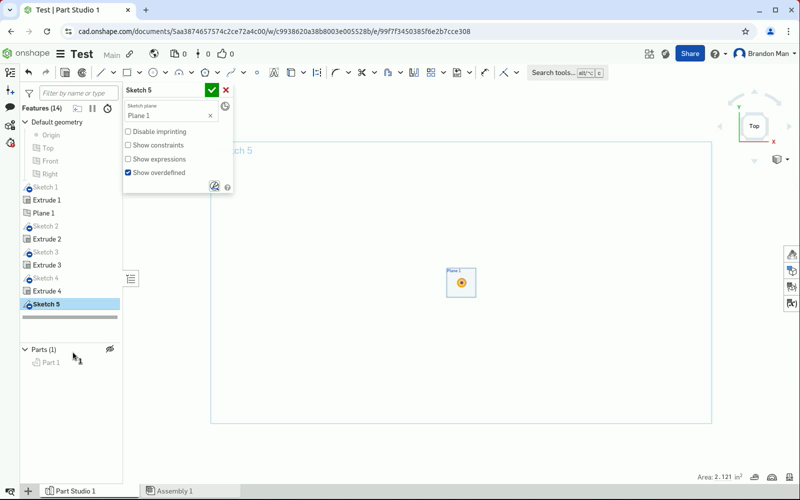
key(shift+y)
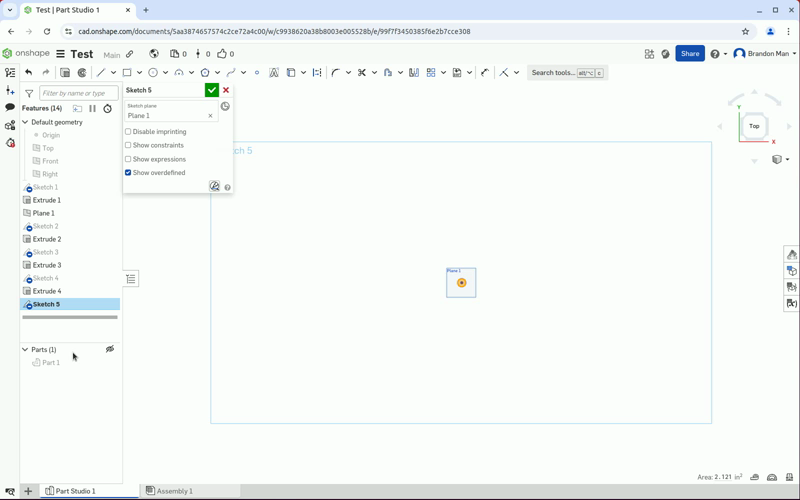
key(shift+e)
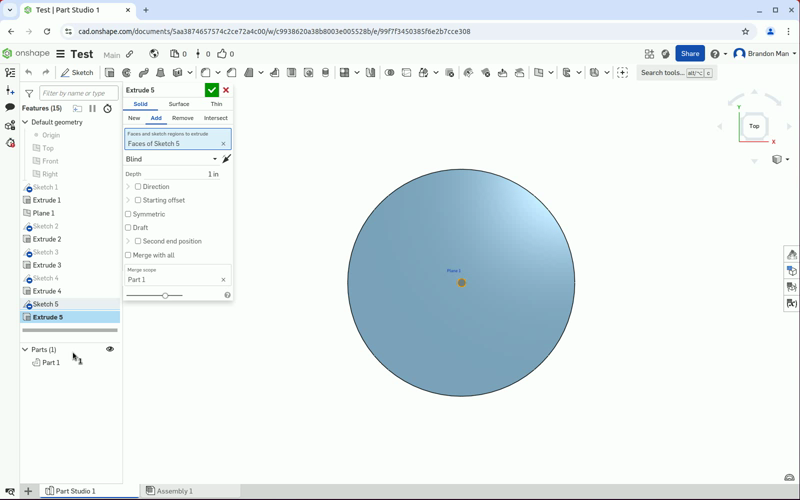
mouse_move(143, 106)
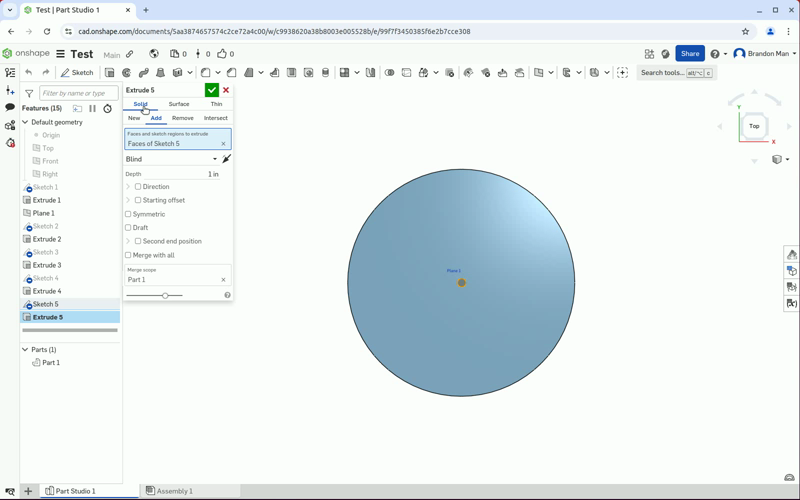
click(143, 106)
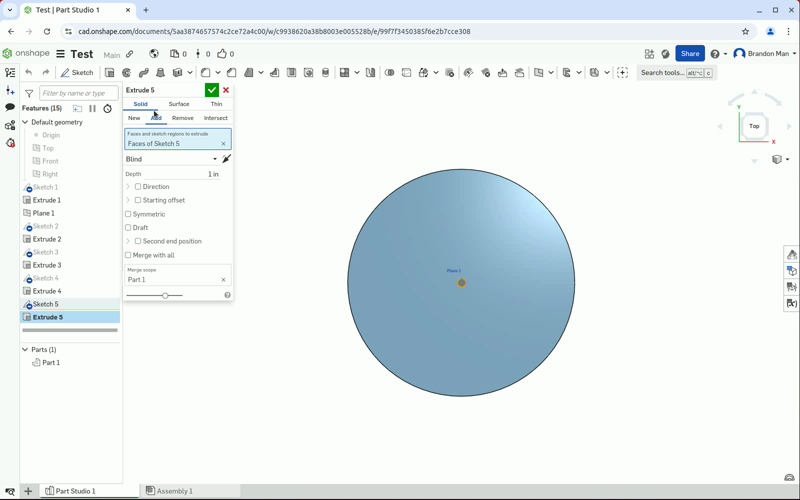
mouse_move(186, 120)
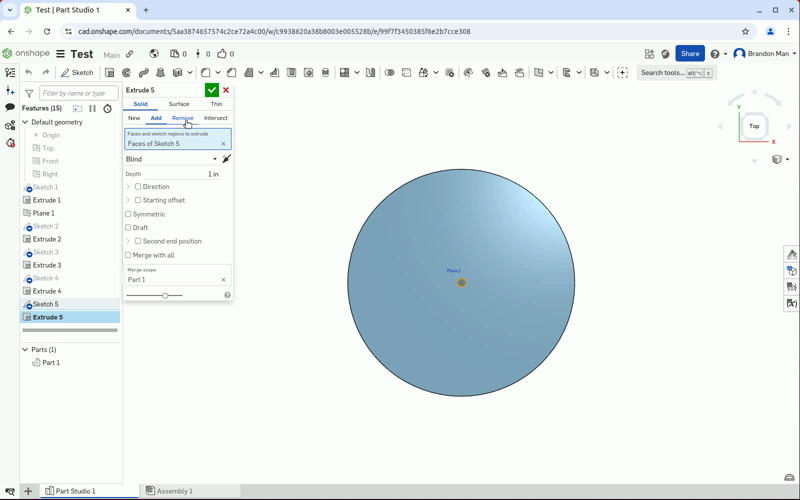
click(186, 120)
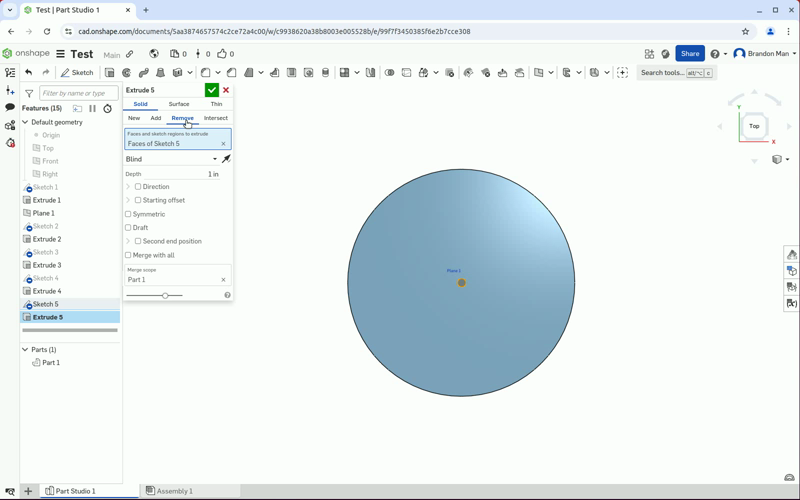
key(tab, 4)
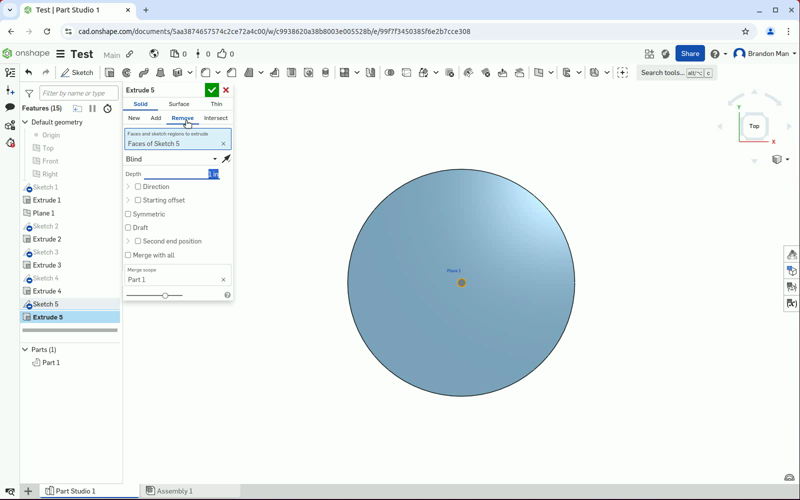
text(0.722)
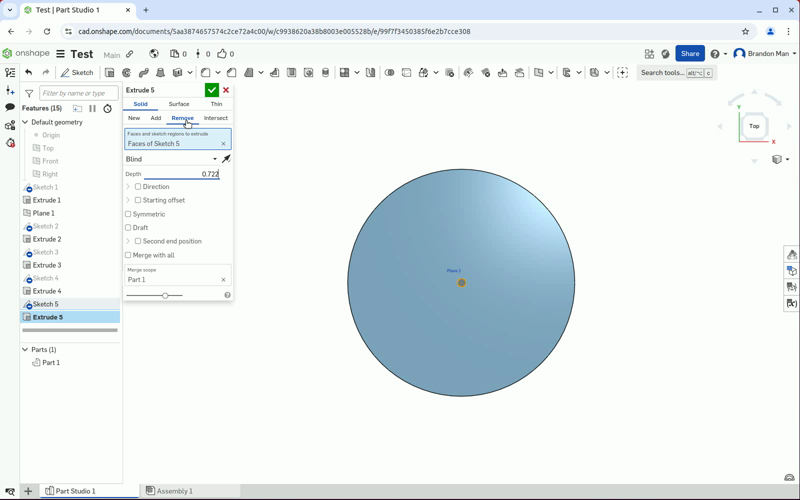
key(tab, 6)
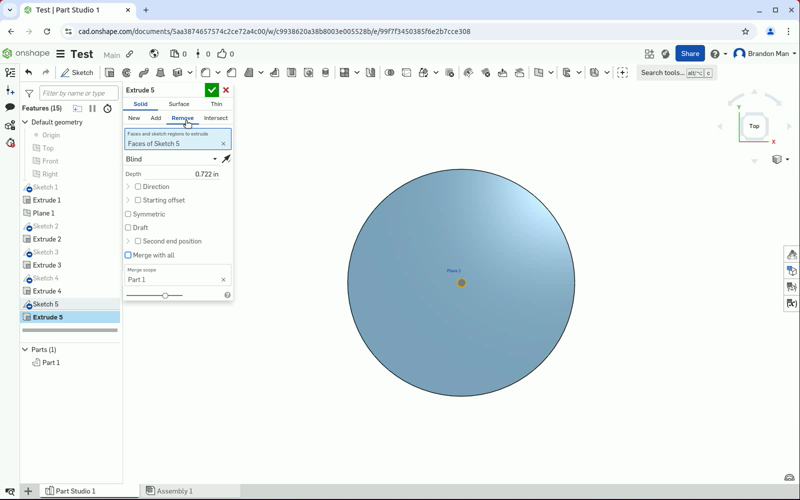
key(space)
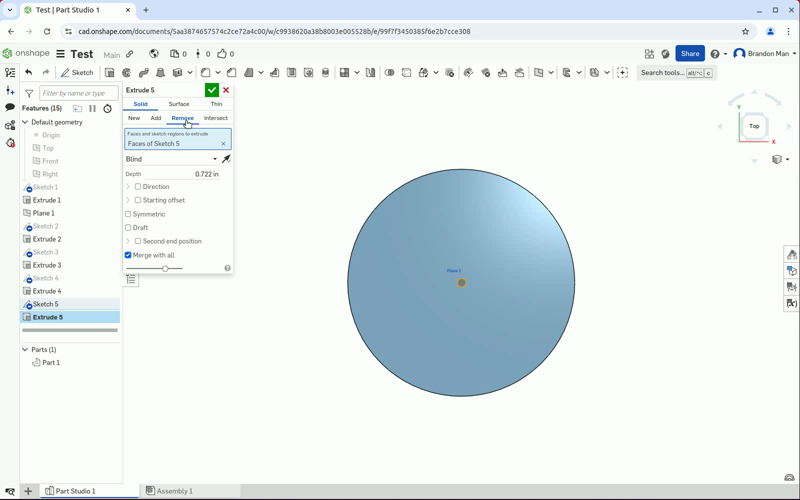
key(enter)
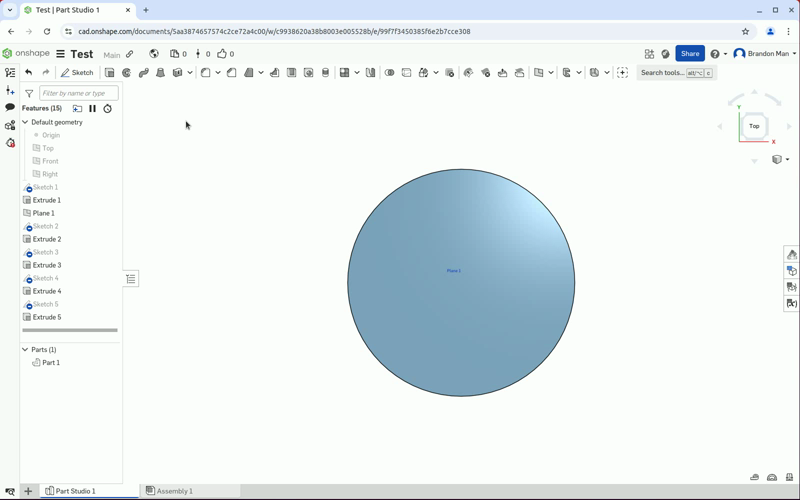
key(shift+h)
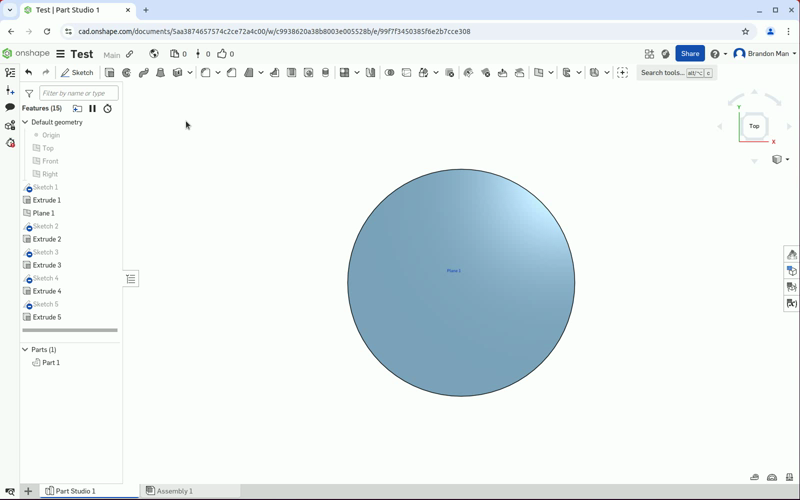
key(shift+h)
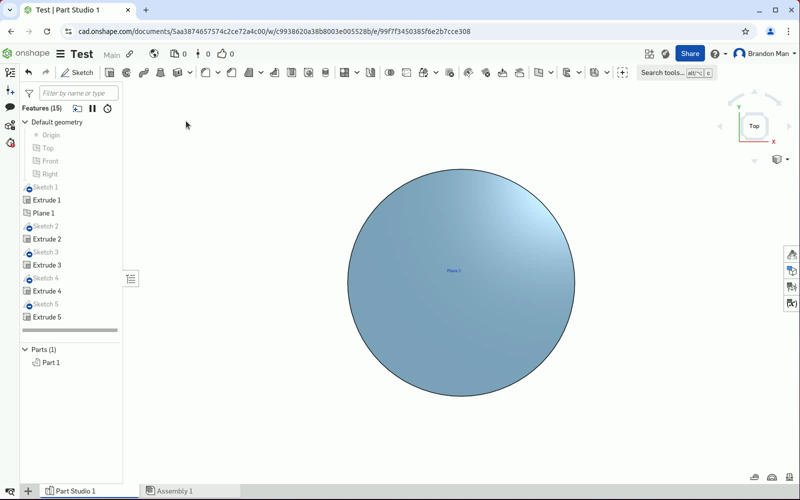
mouse_move(73, 189)
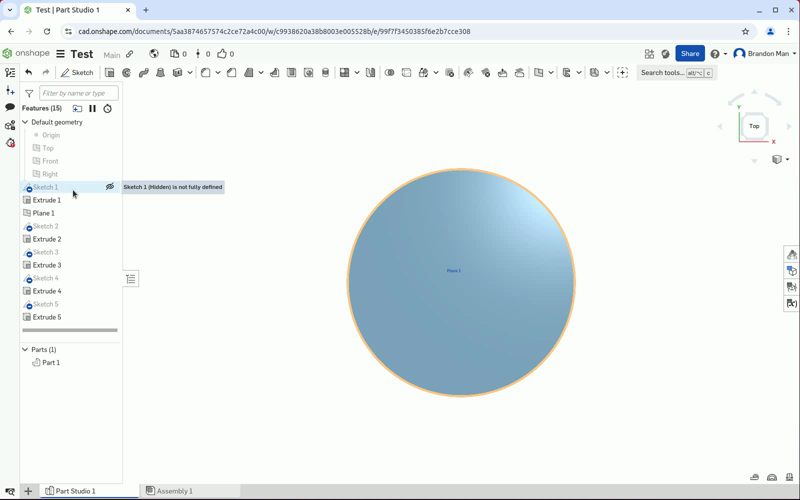
click(73, 189)
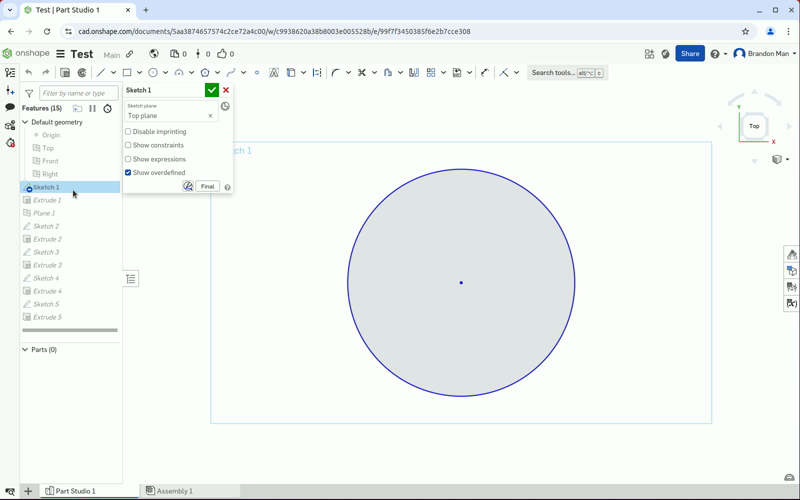
mouse_move(229, 92)
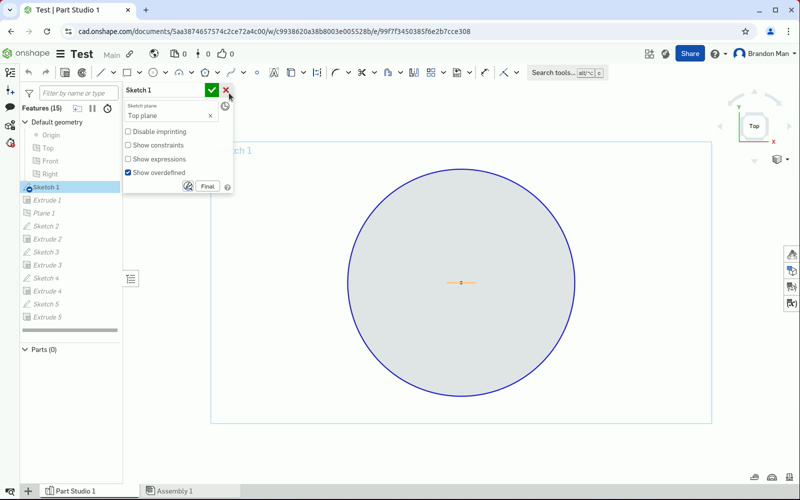
click(229, 92)
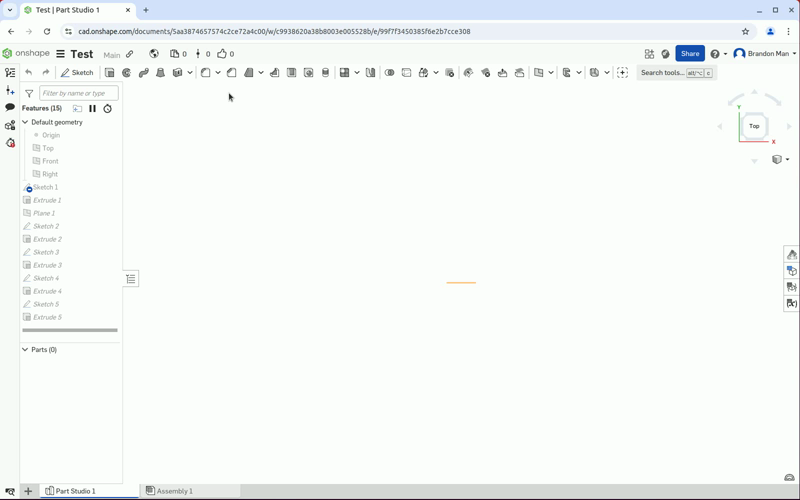
key(shift+s)
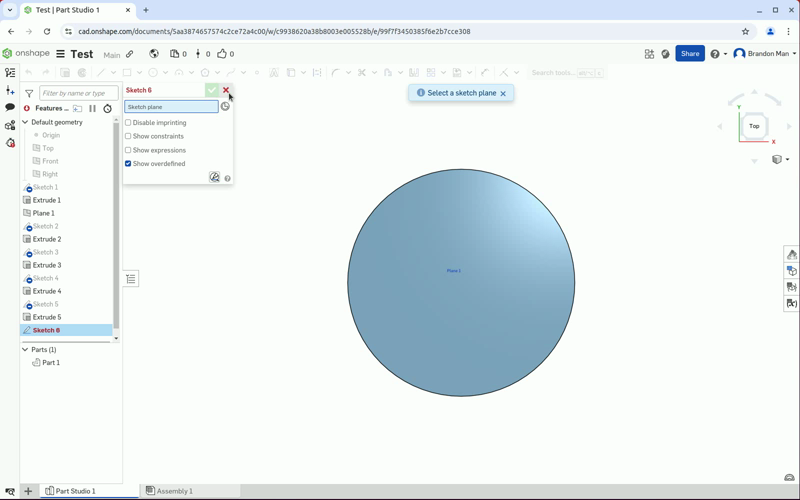
mouse_move(69, 215)
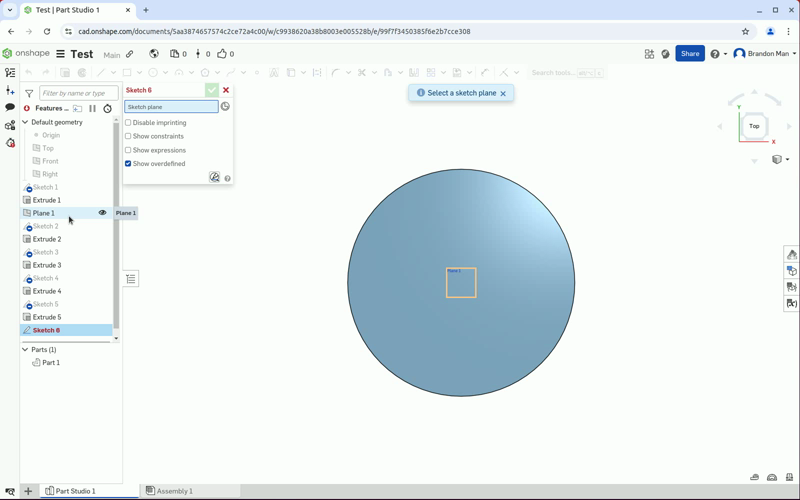
click(69, 215)
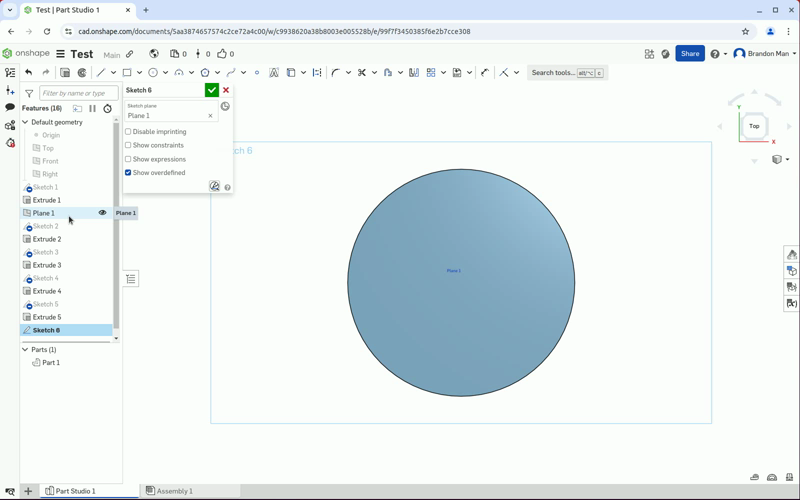
mouse_move(73, 352)
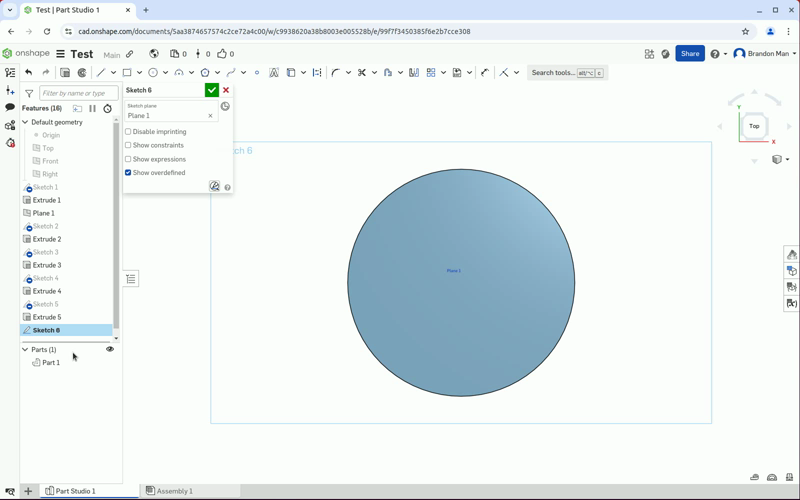
key(y)
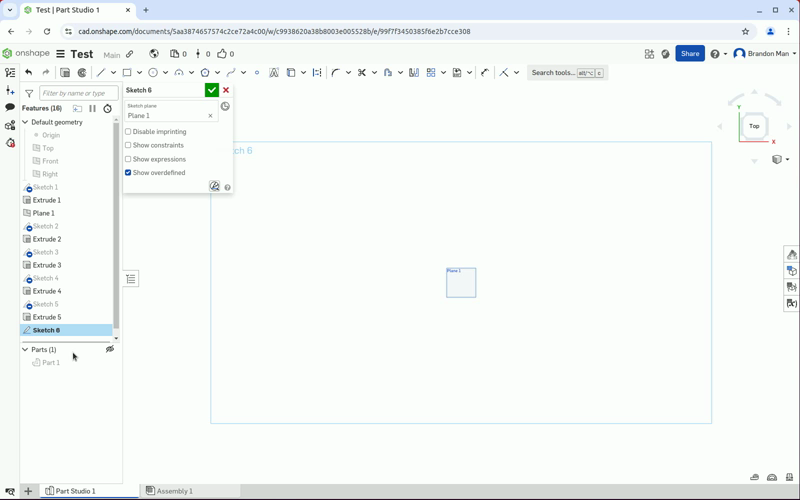
key(c)
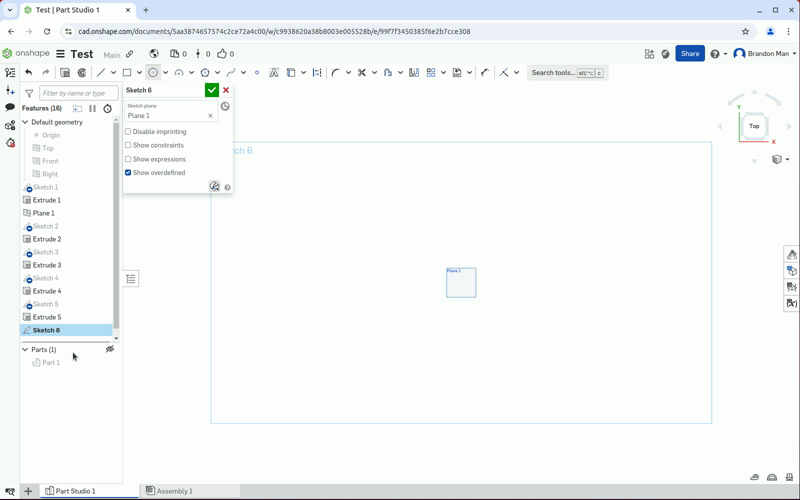
key_down(shift)
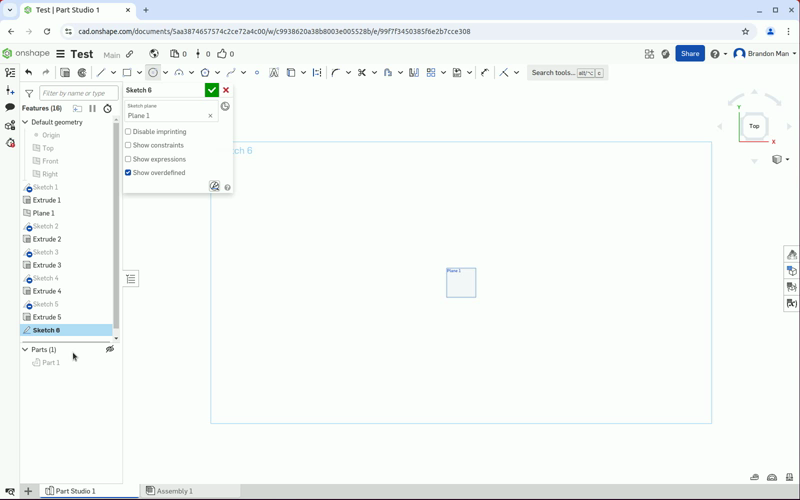
mouse_move(415, 225)
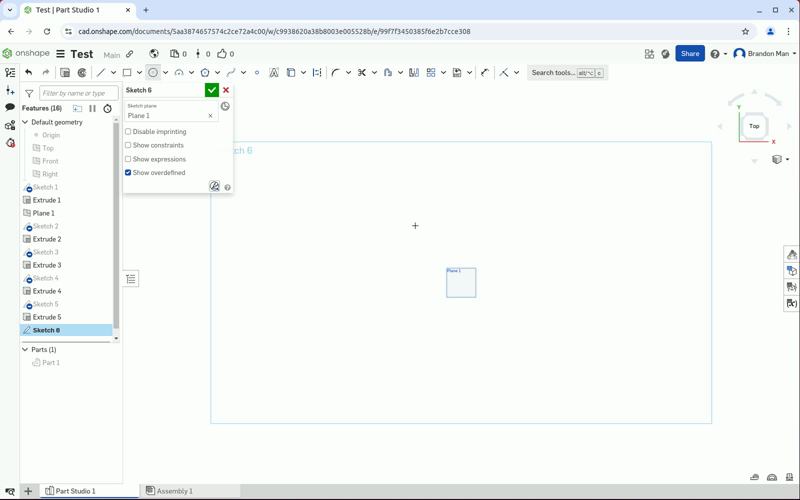
click(415, 225)
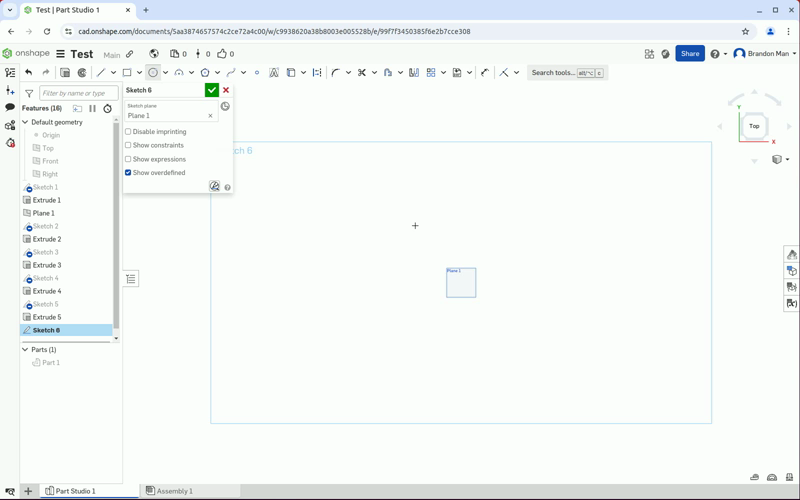
key_up(shift)
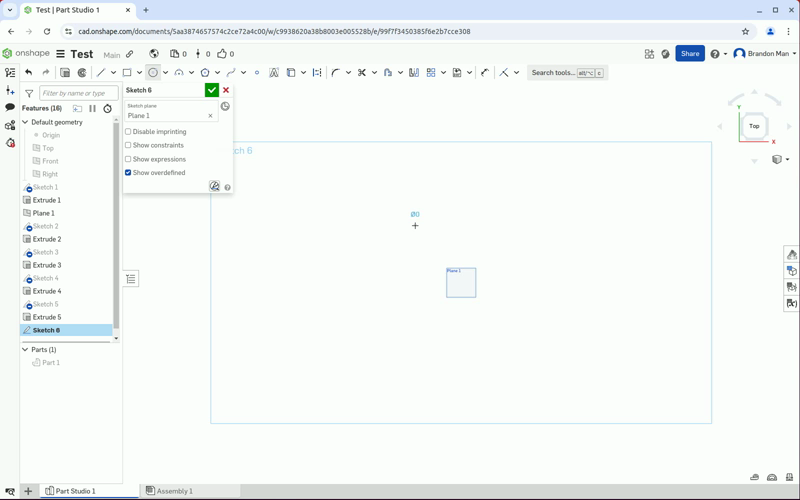
mouse_move(418, 225)
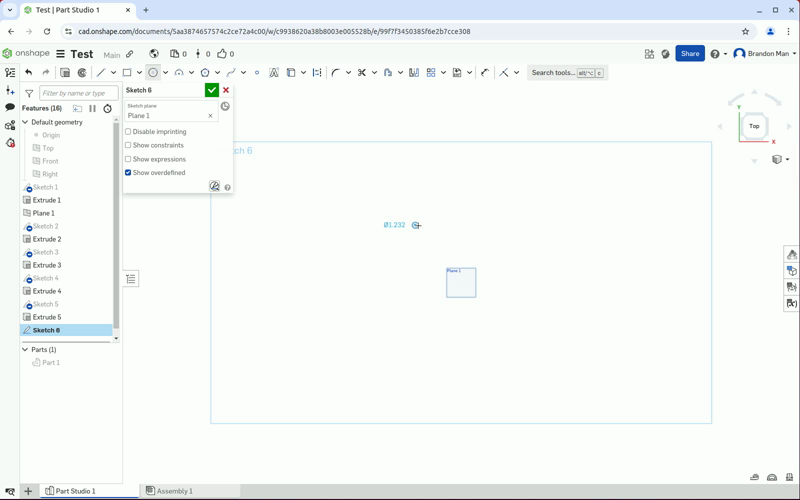
click(418, 225)
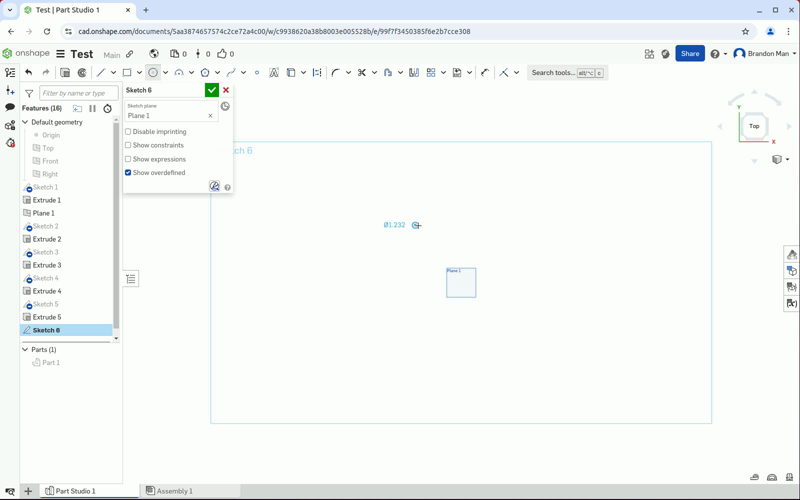
key(esc)
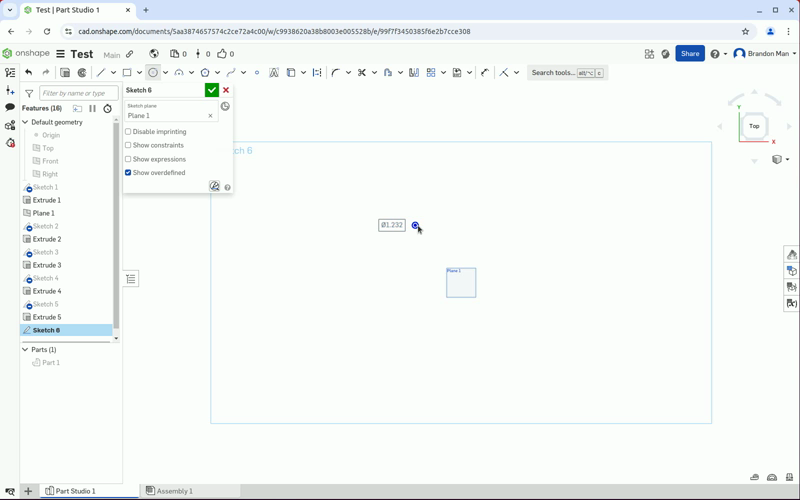
mouse_move(413, 226)
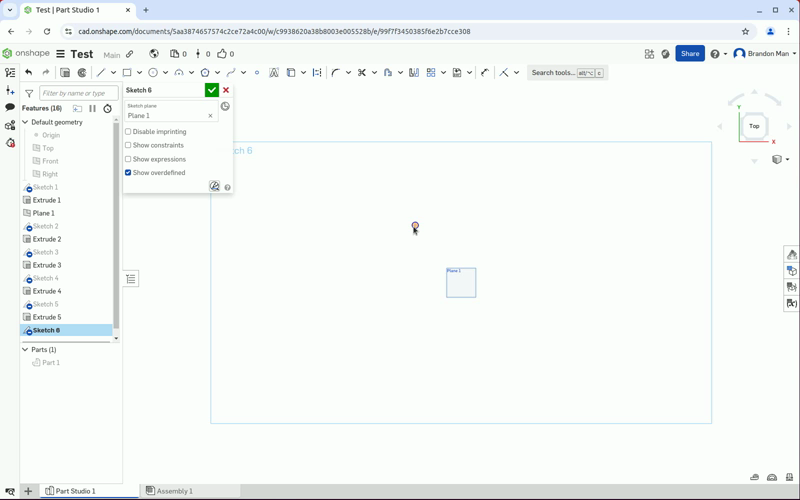
scroll(6)
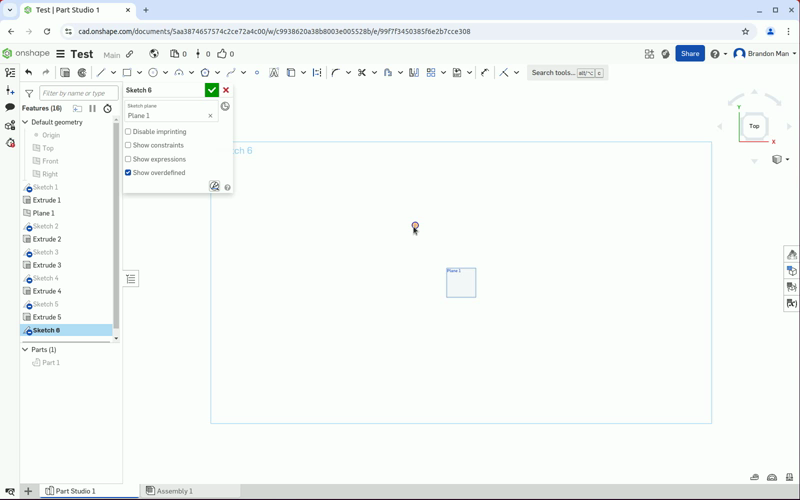
scroll(6)
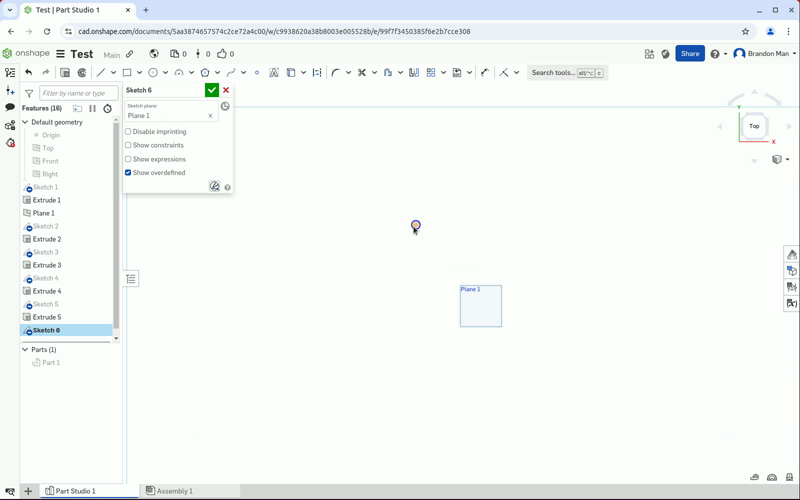
scroll(6)
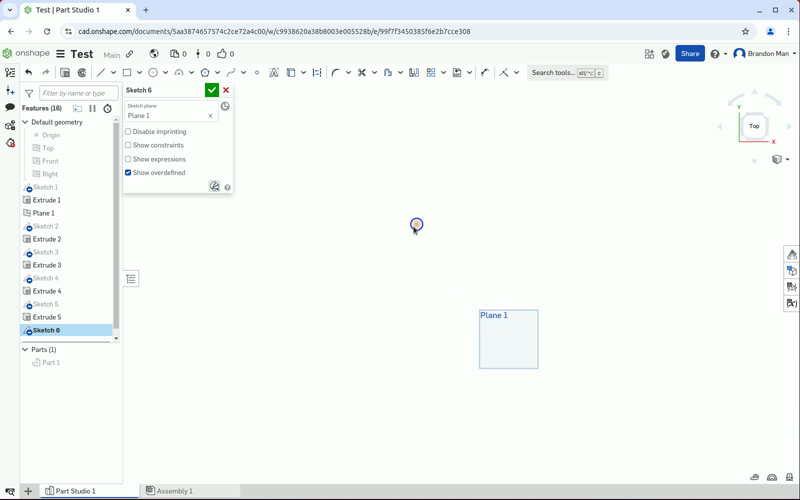
scroll(6)
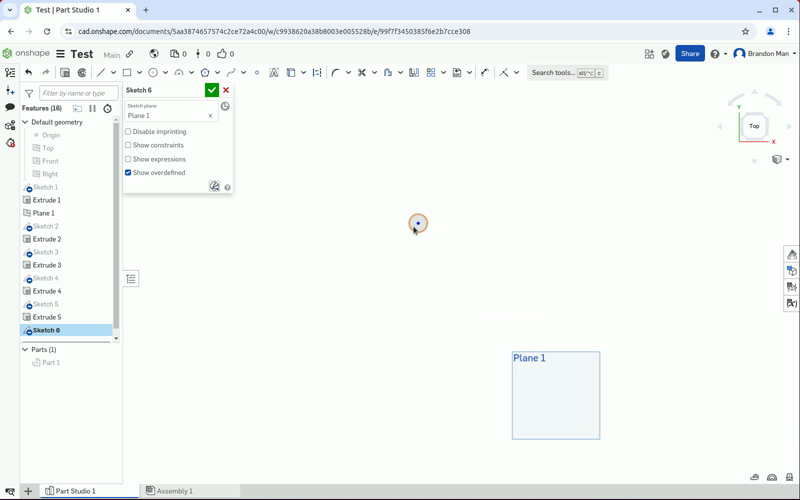
scroll(6)
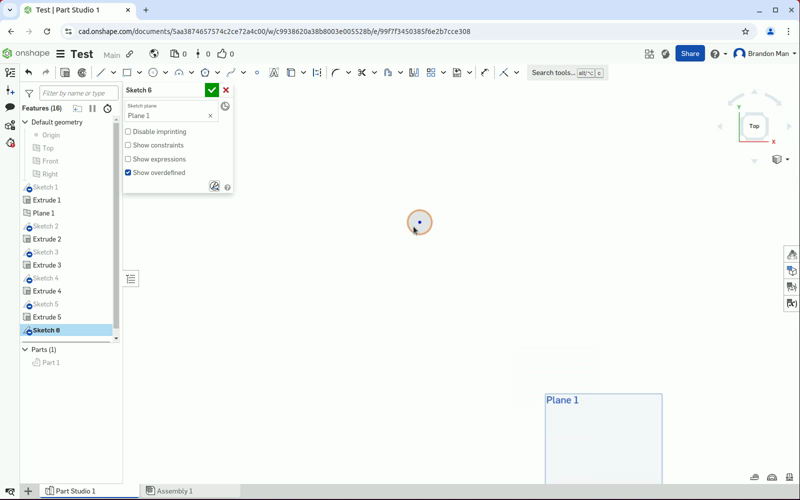
scroll(6)
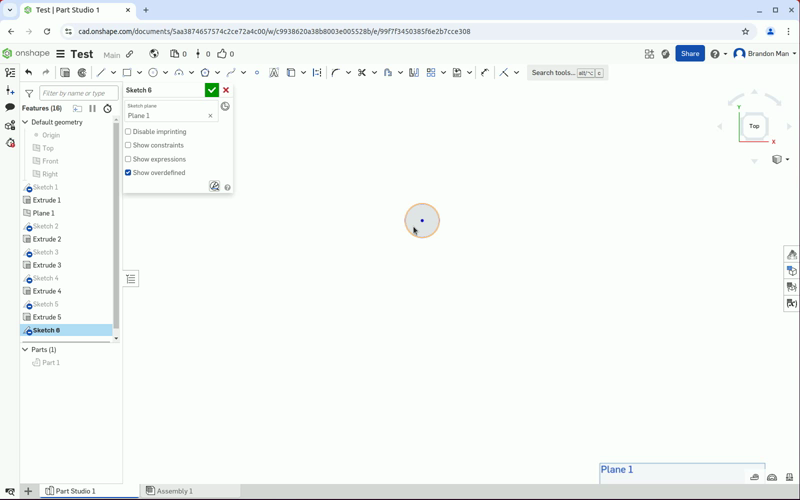
scroll(6)
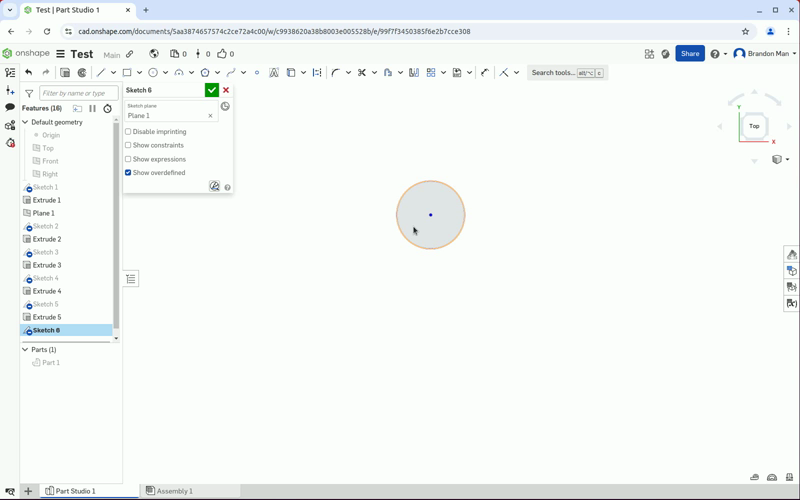
click(413, 226)
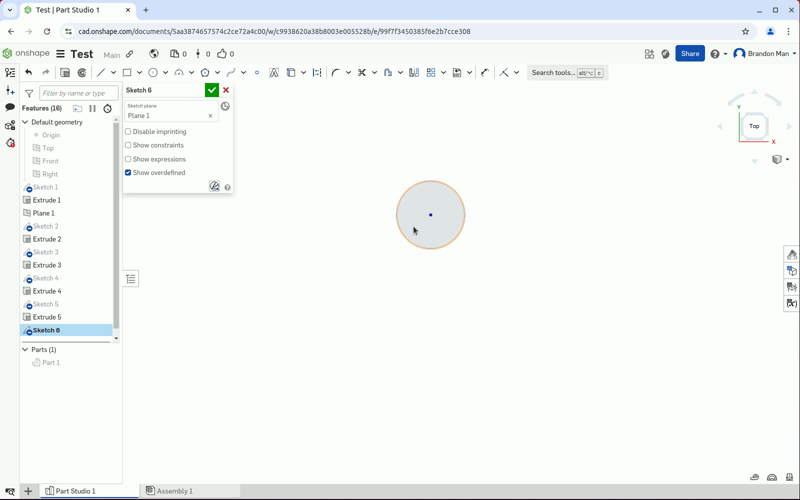
scroll(-6)
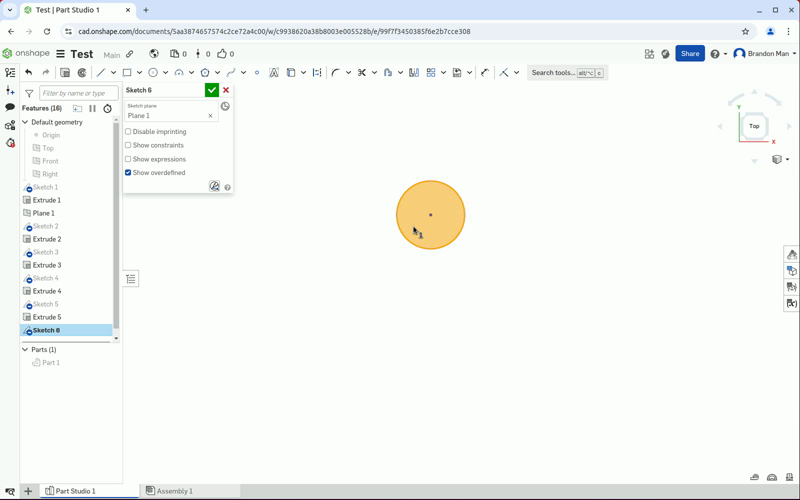
scroll(-6)
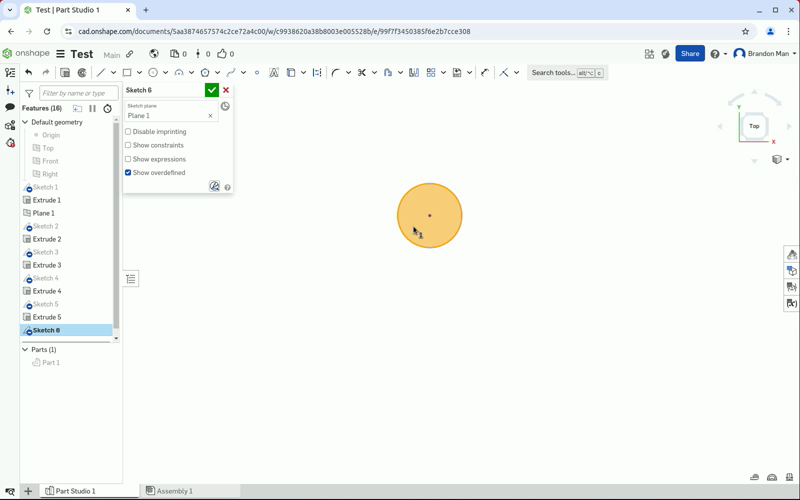
scroll(-6)
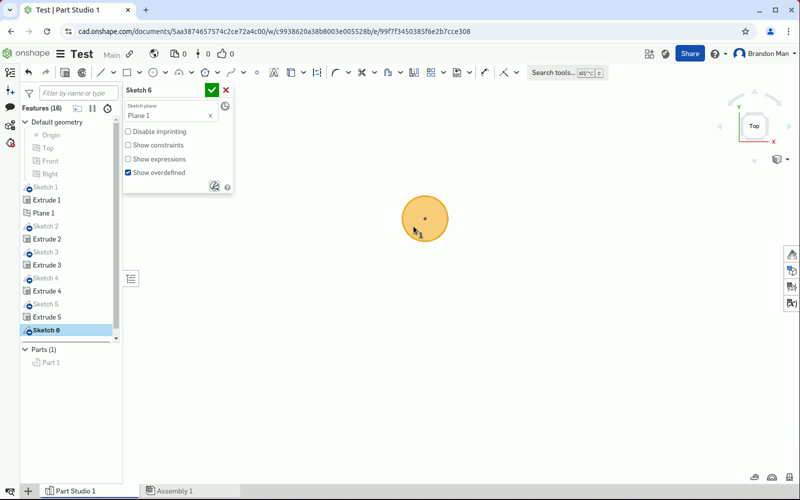
scroll(-6)
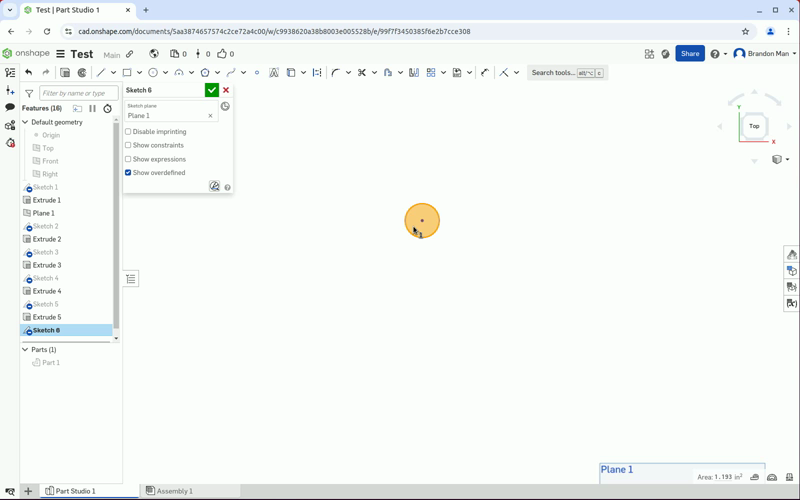
scroll(-6)
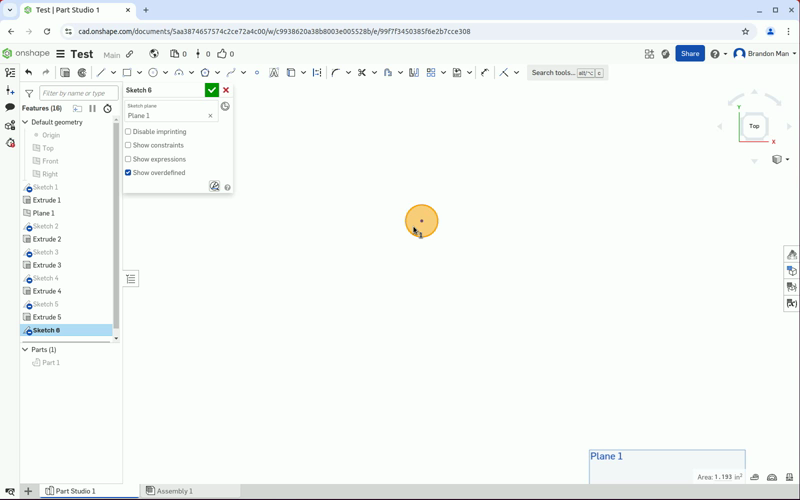
scroll(-6)
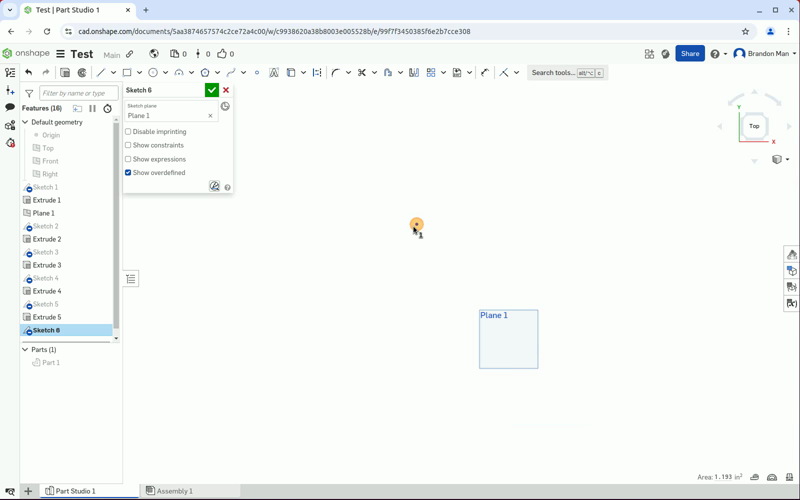
scroll(-6)
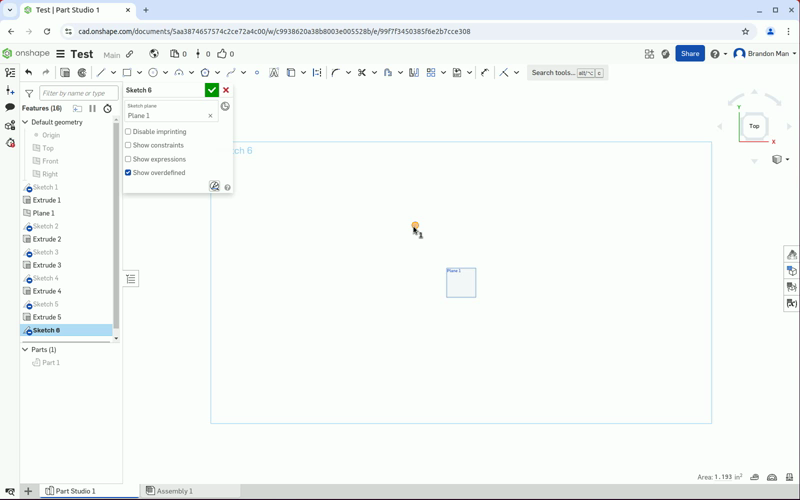
mouse_move(73, 352)
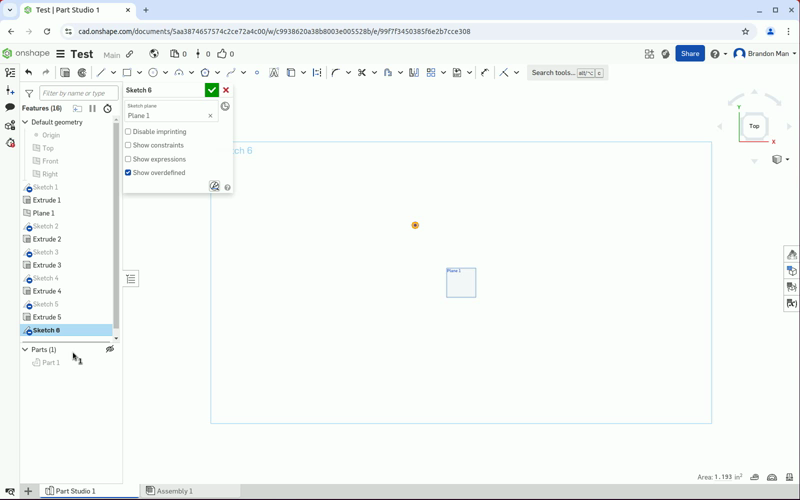
key(shift+y)
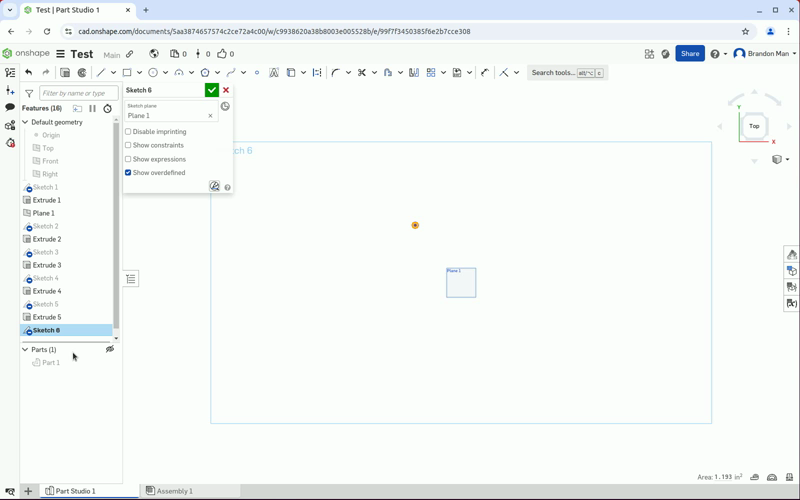
key(shift+e)
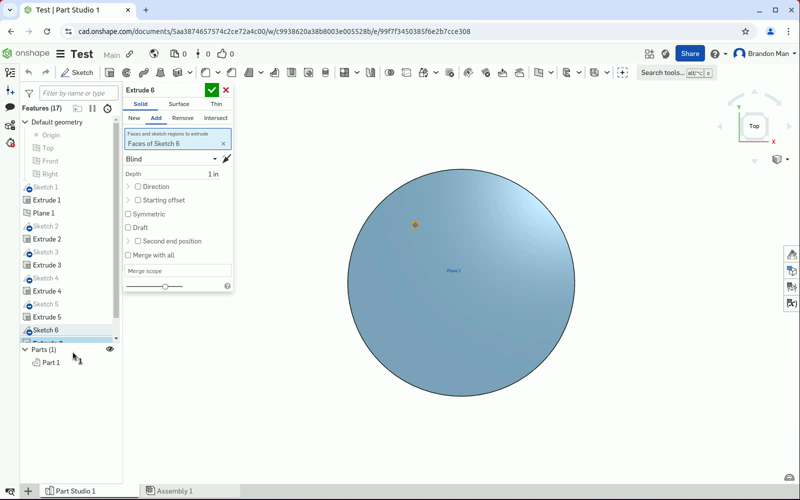
mouse_move(143, 106)
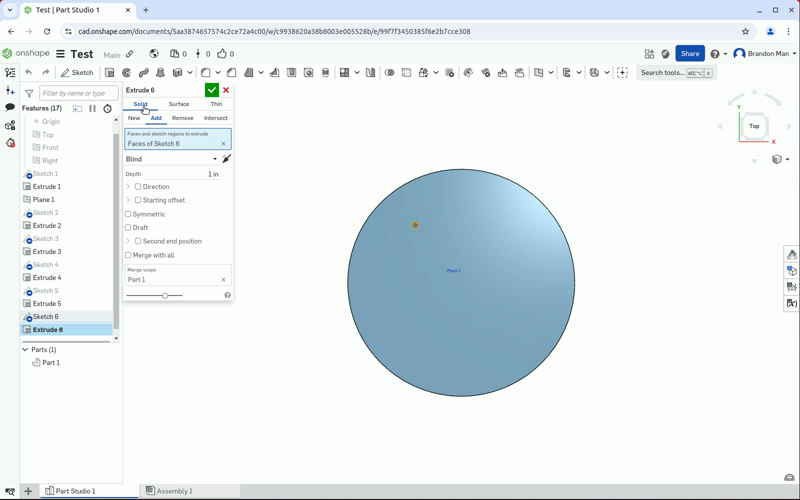
click(143, 106)
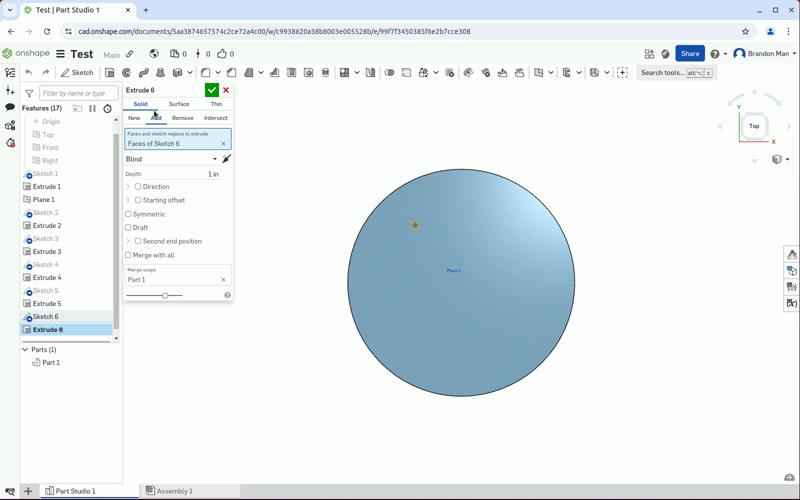
mouse_move(186, 120)
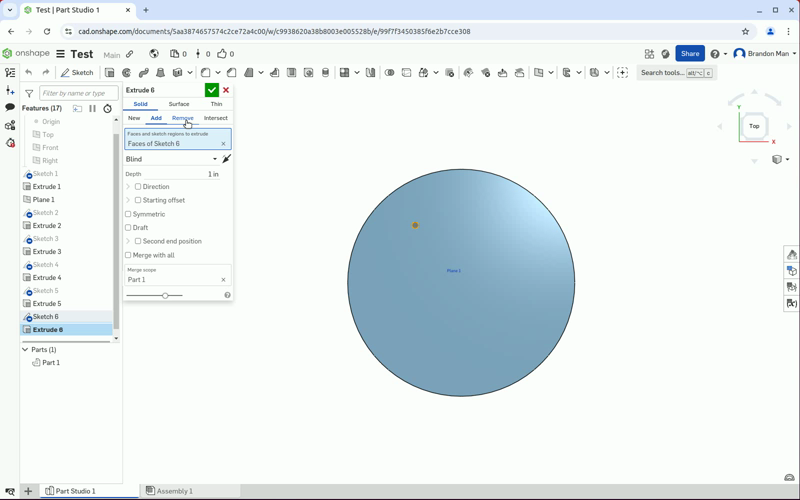
click(186, 120)
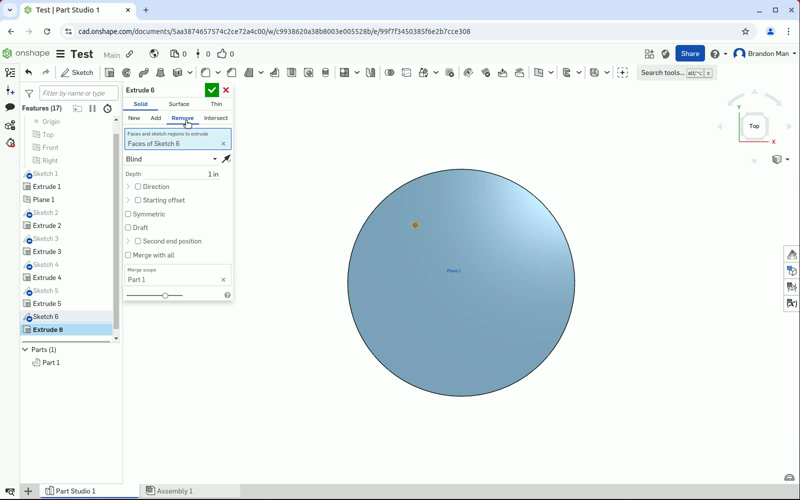
key(tab, 4)
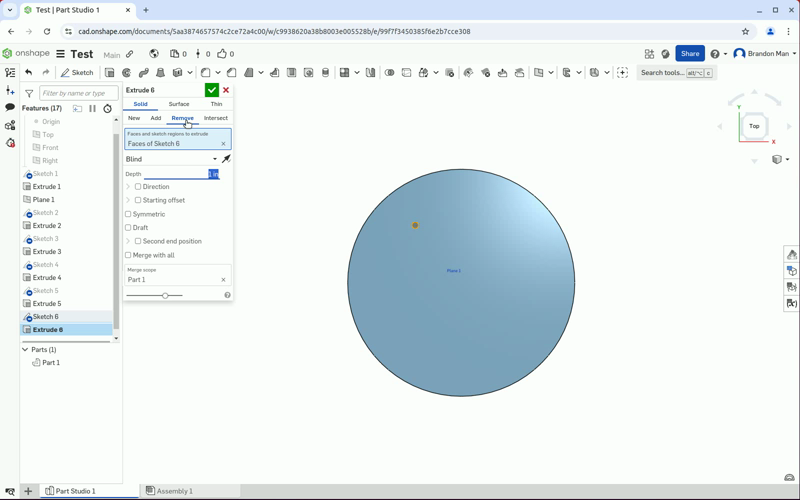
text(0.722)
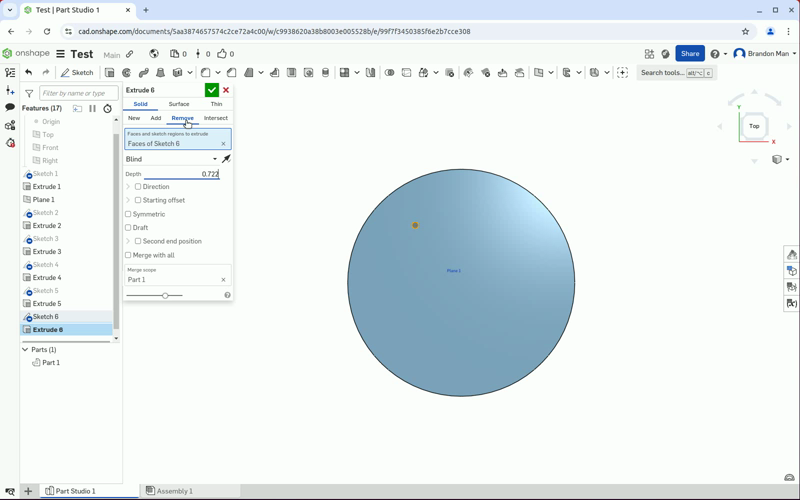
key(tab, 6)
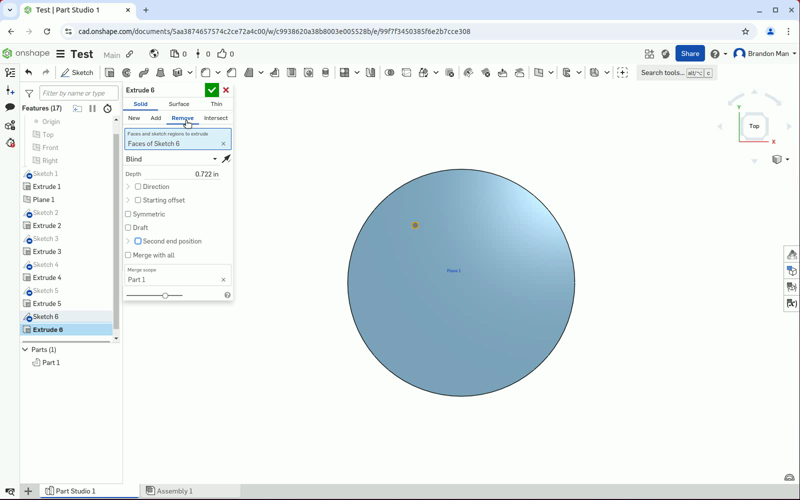
key(space)
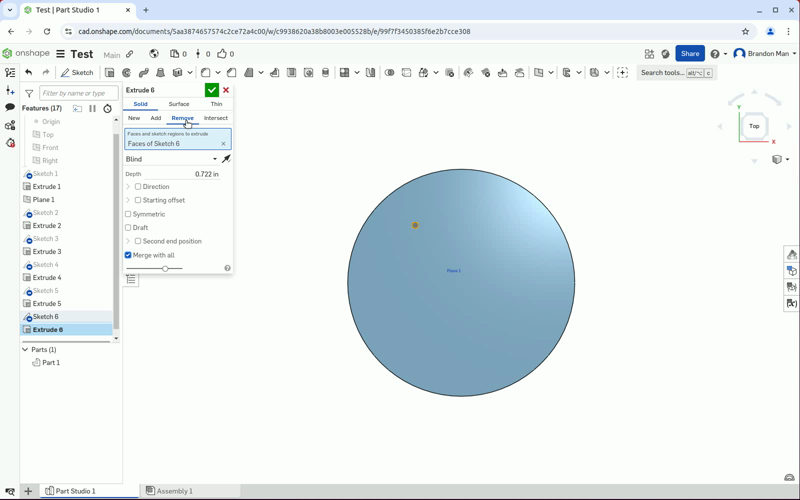
key(enter)
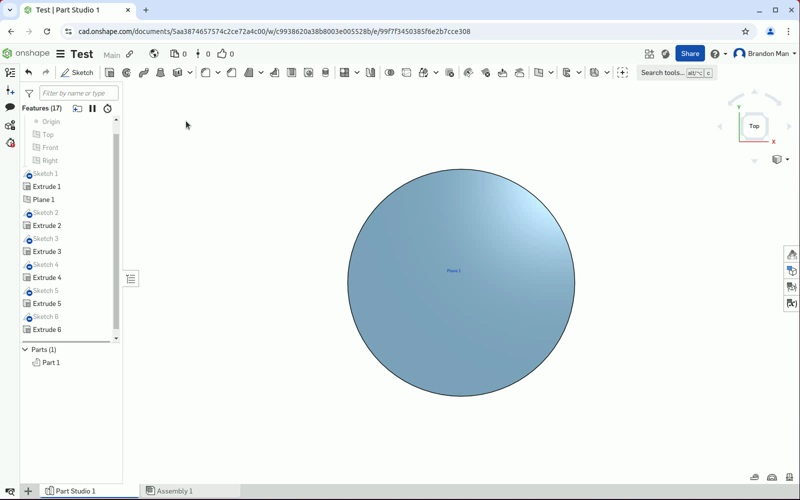
key(shift+h)
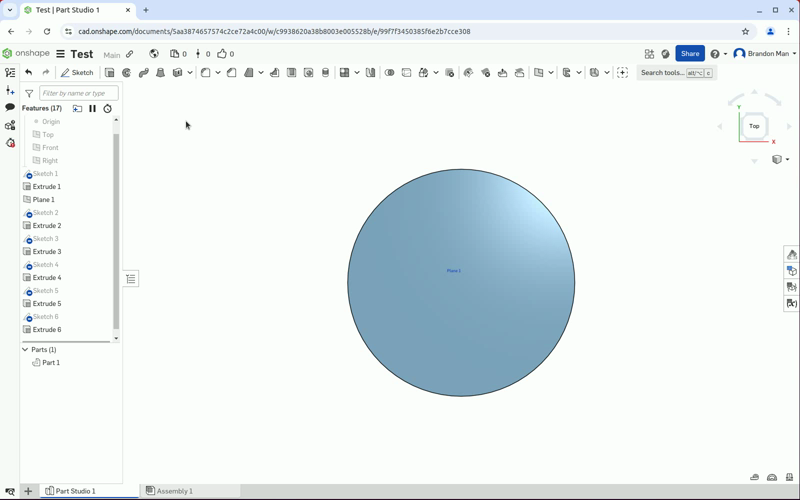
key(shift+h)
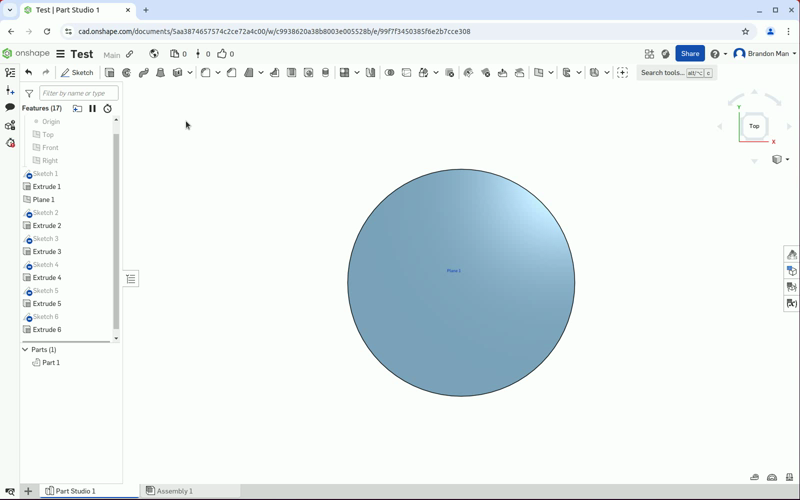
mouse_move(69, 176)
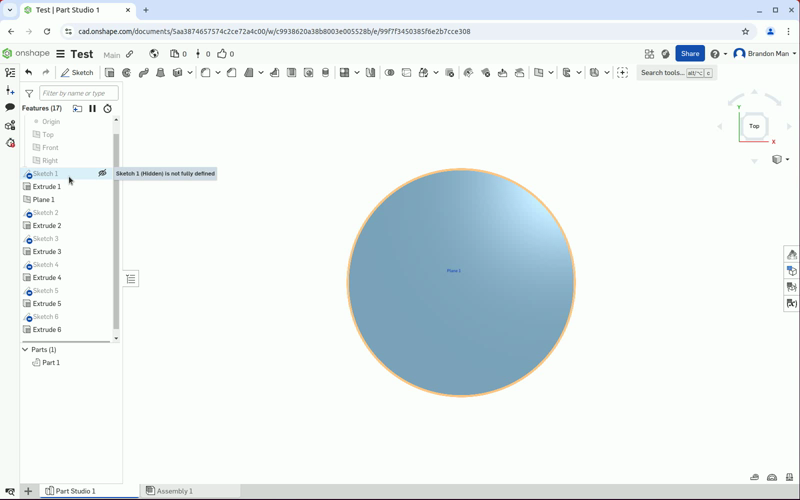
click(69, 176)
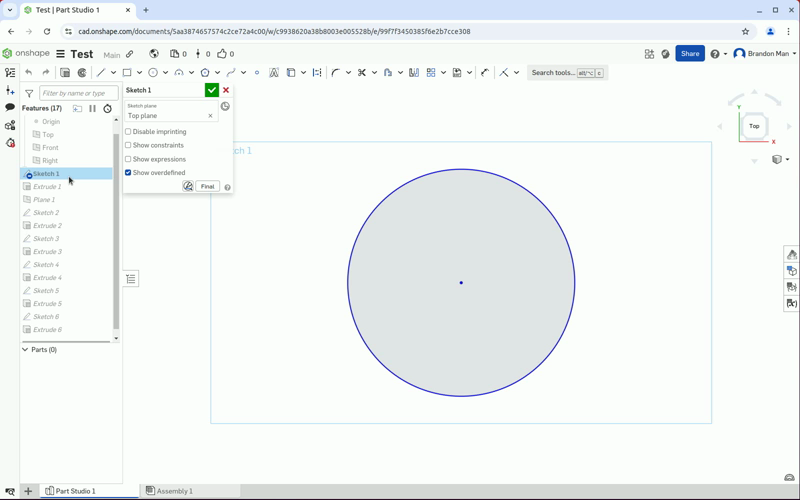
mouse_move(229, 92)
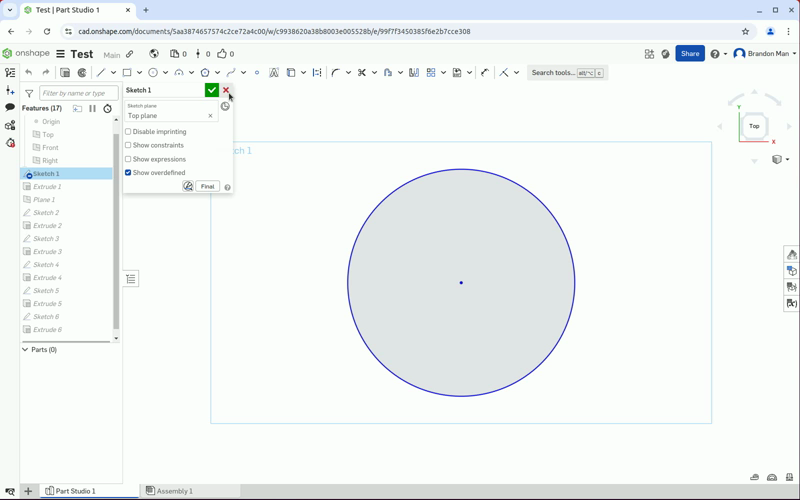
click(229, 92)
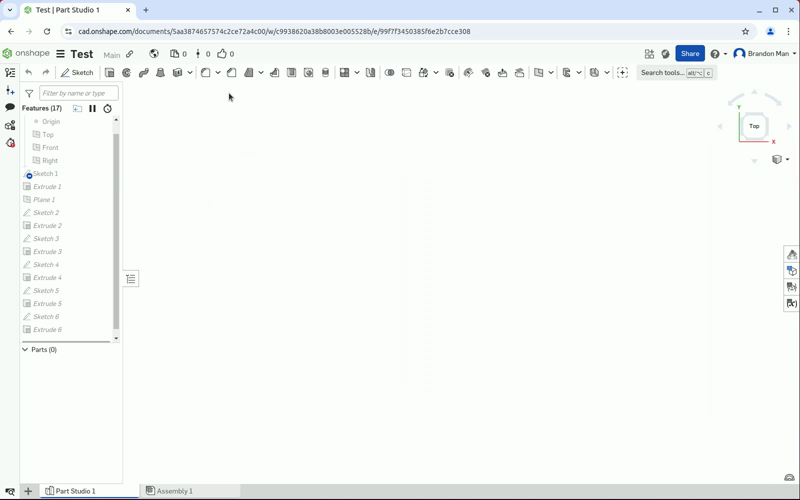
key(shift+s)
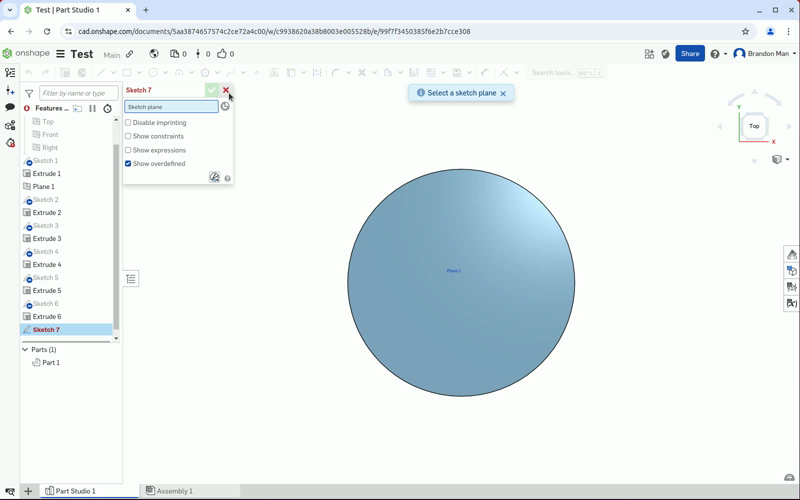
mouse_move(69, 189)
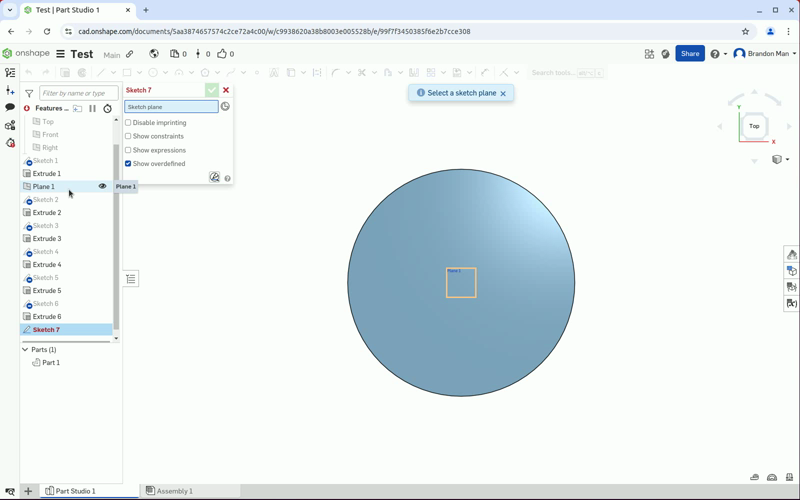
click(69, 189)
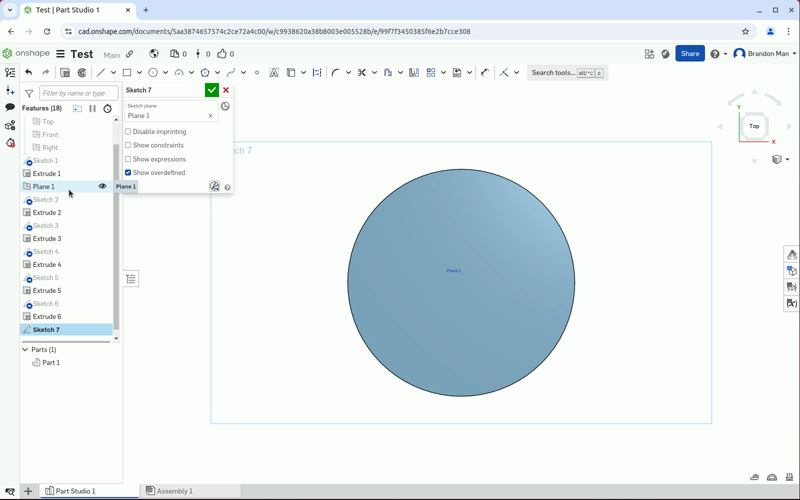
mouse_move(73, 352)
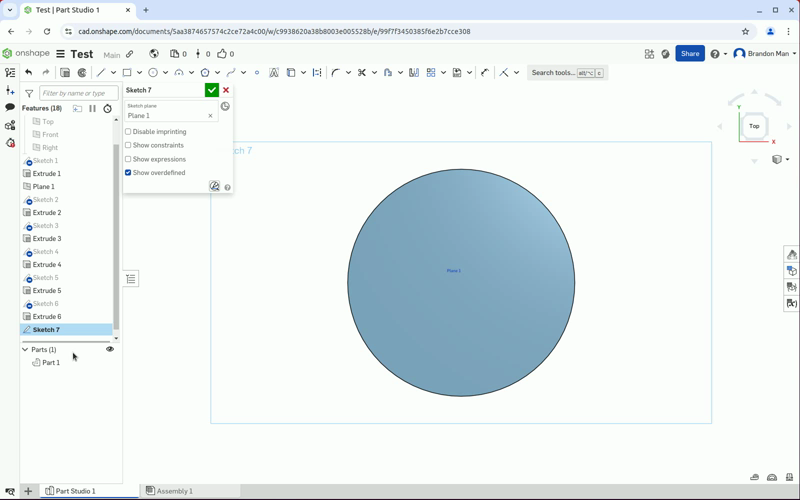
key(y)
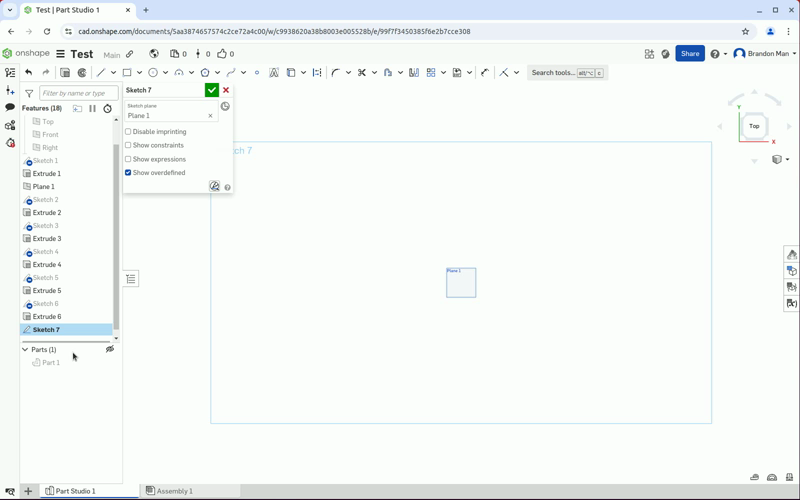
key(c)
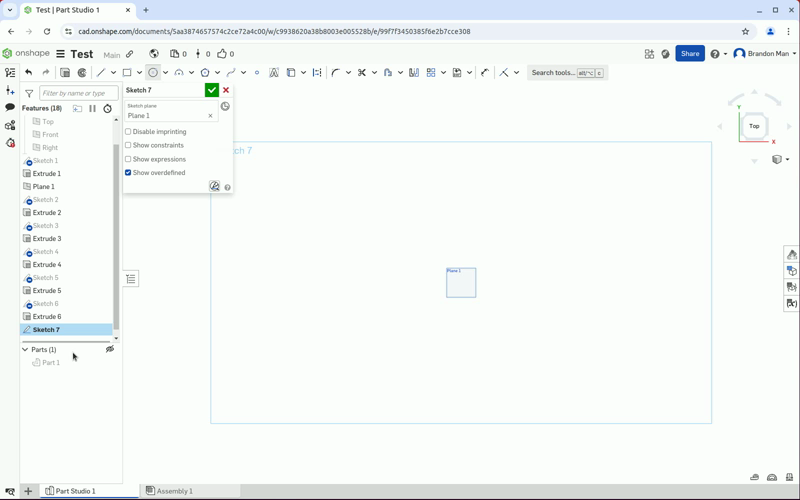
key_down(shift)
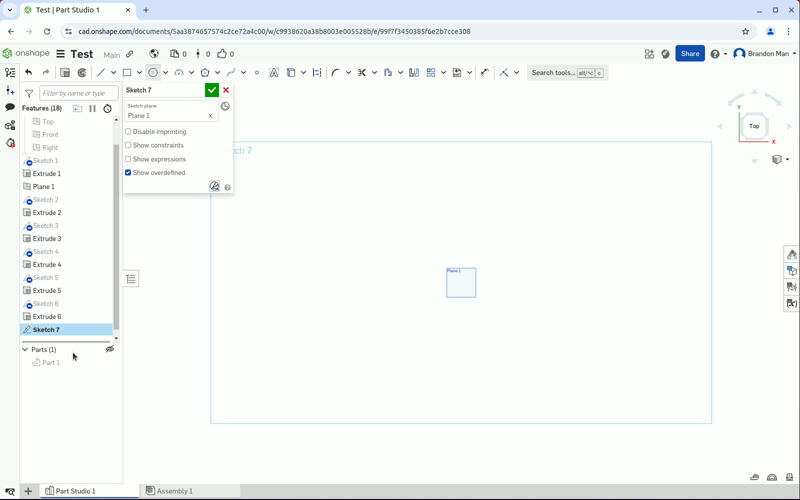
mouse_move(428, 341)
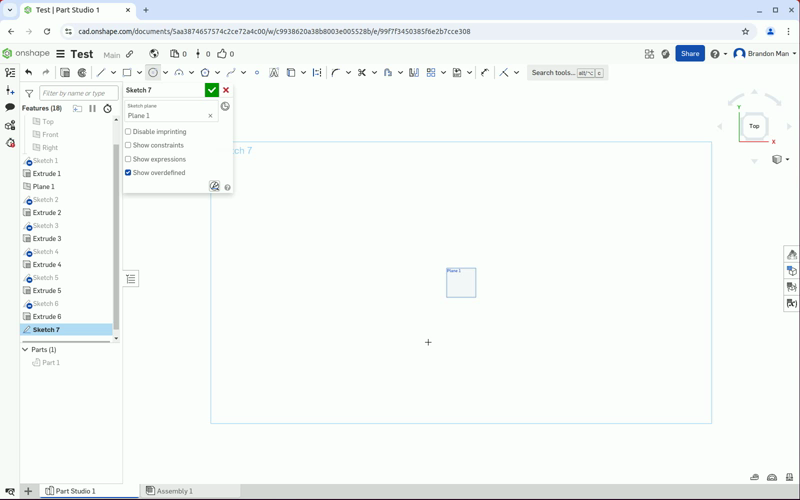
click(428, 341)
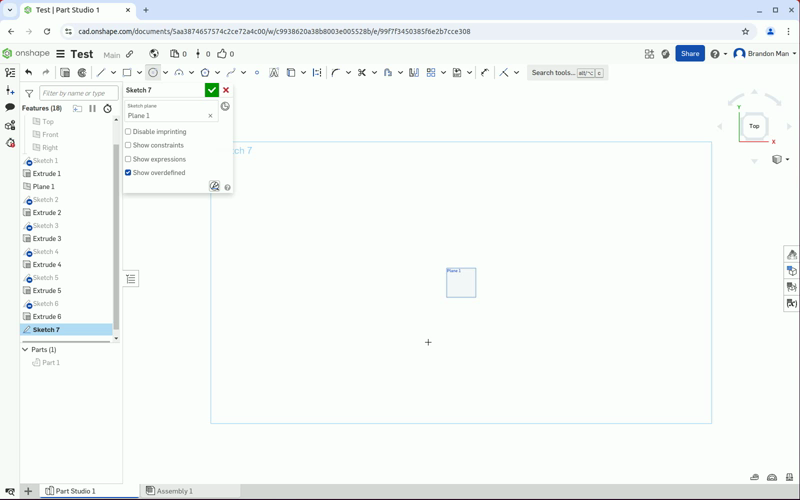
key_up(shift)
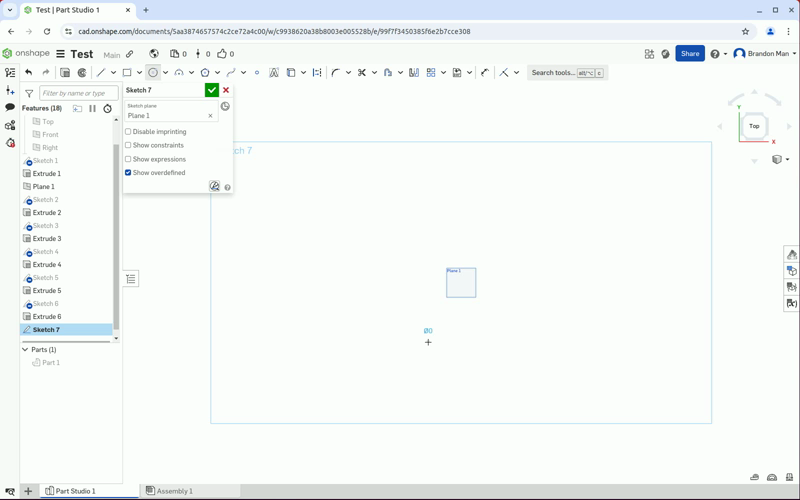
mouse_move(431, 341)
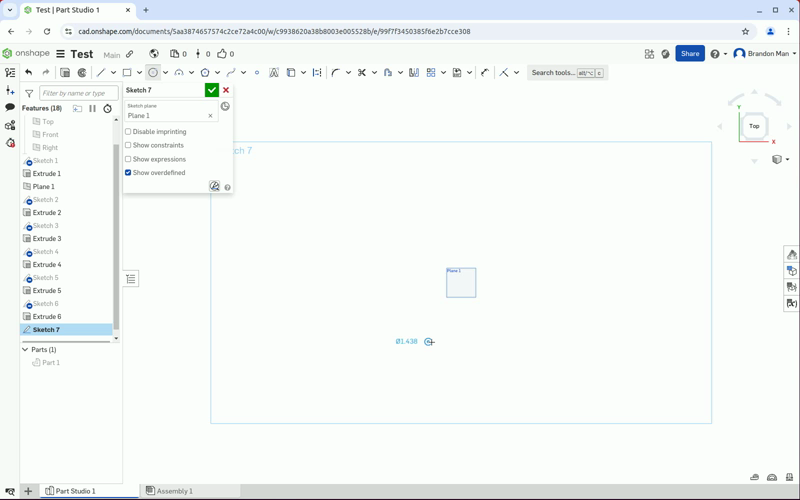
click(431, 341)
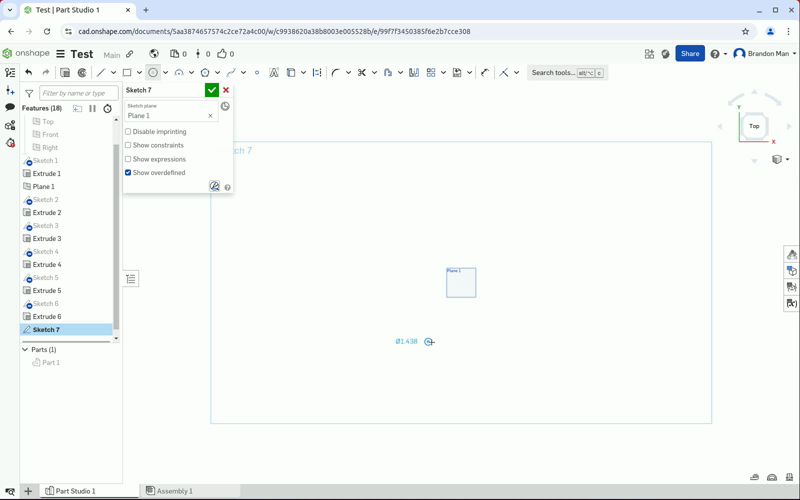
key(esc)
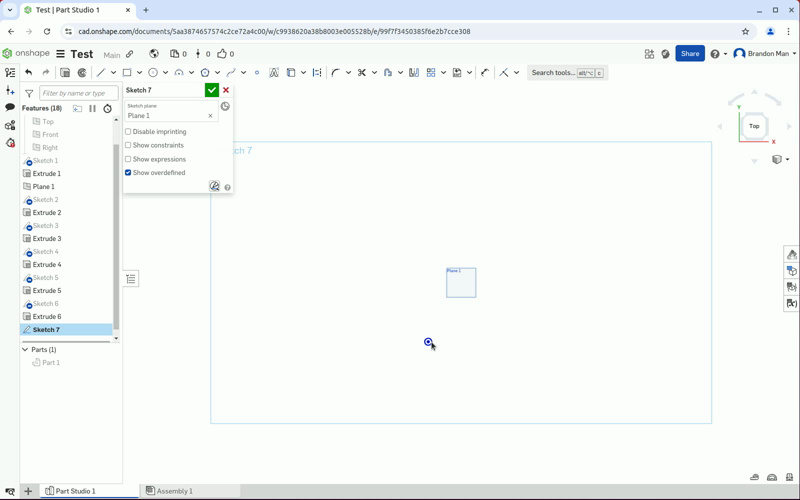
mouse_move(429, 342)
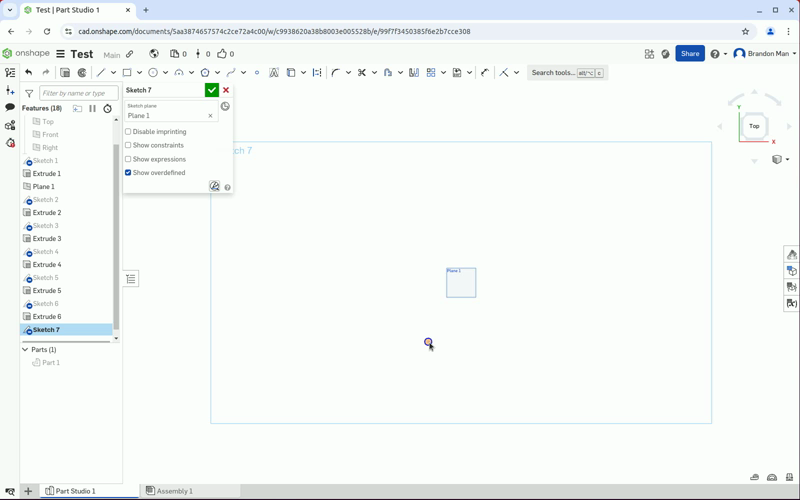
scroll(6)
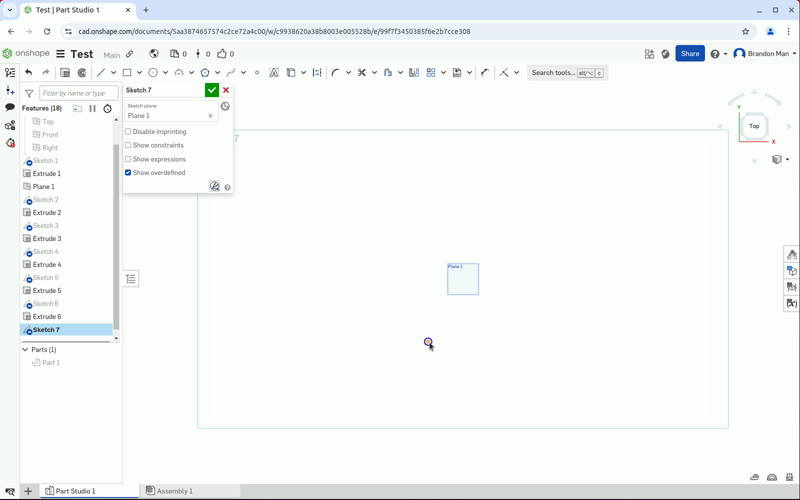
scroll(6)
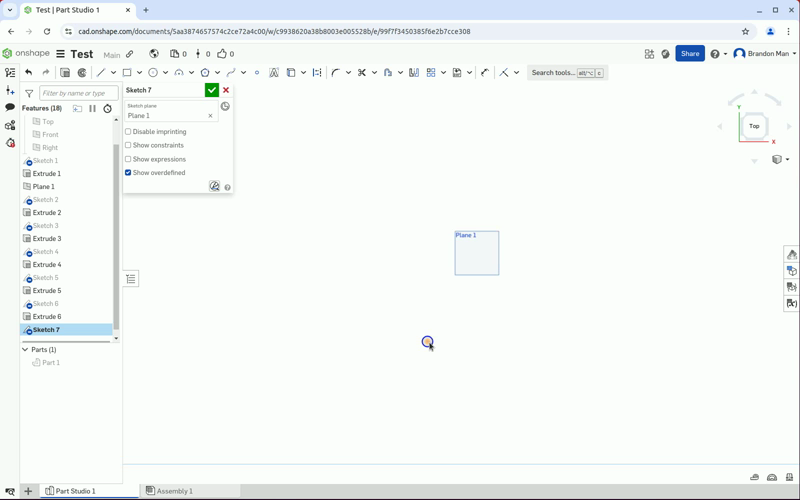
scroll(6)
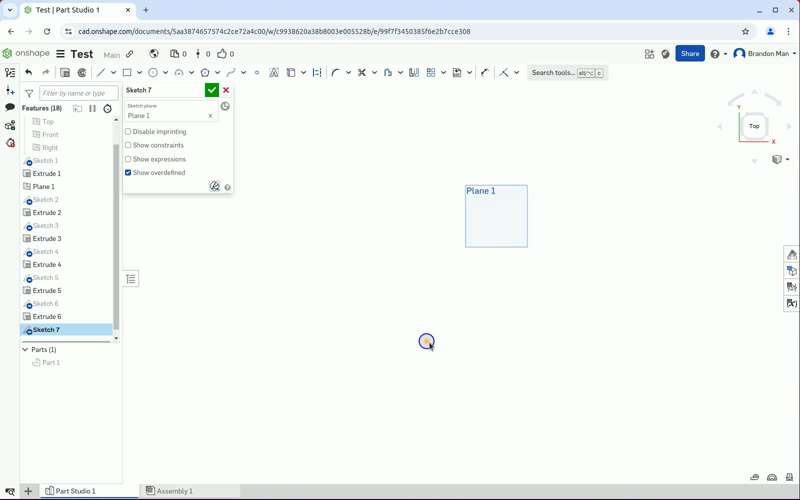
scroll(6)
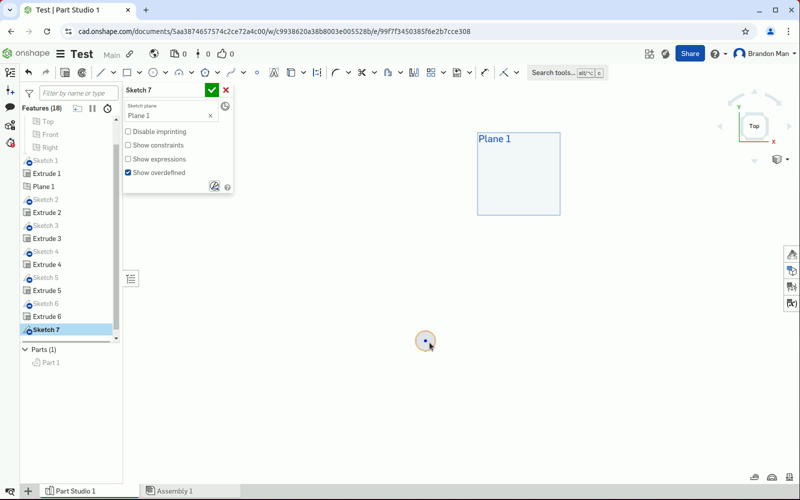
scroll(6)
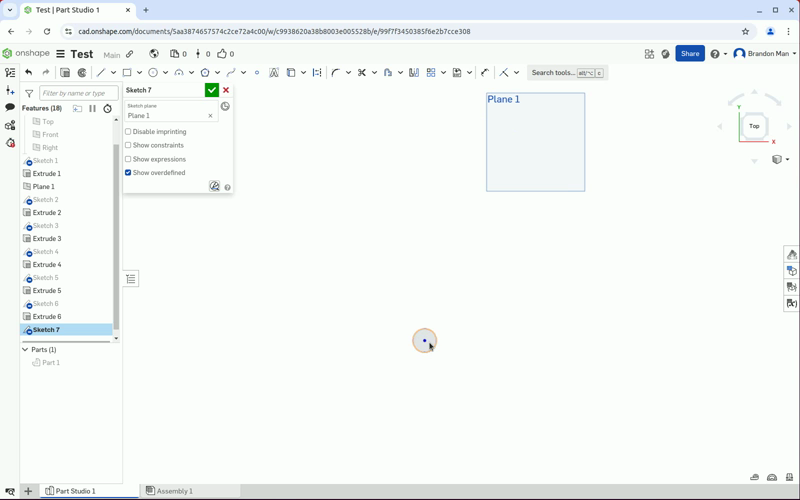
scroll(6)
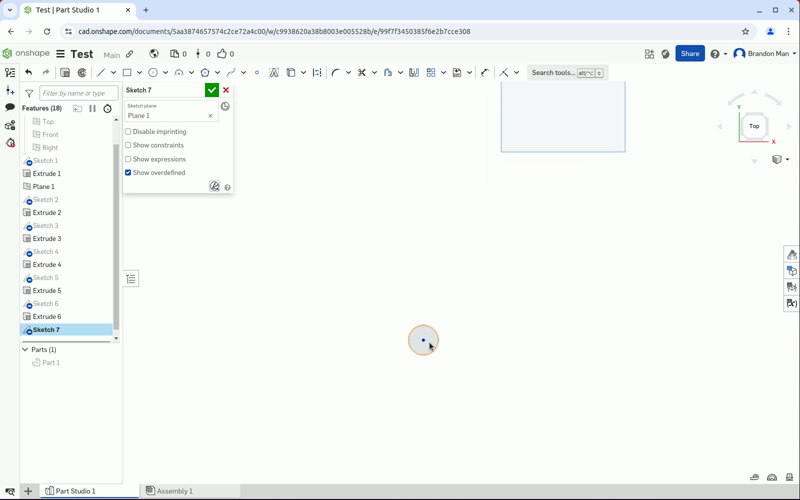
scroll(6)
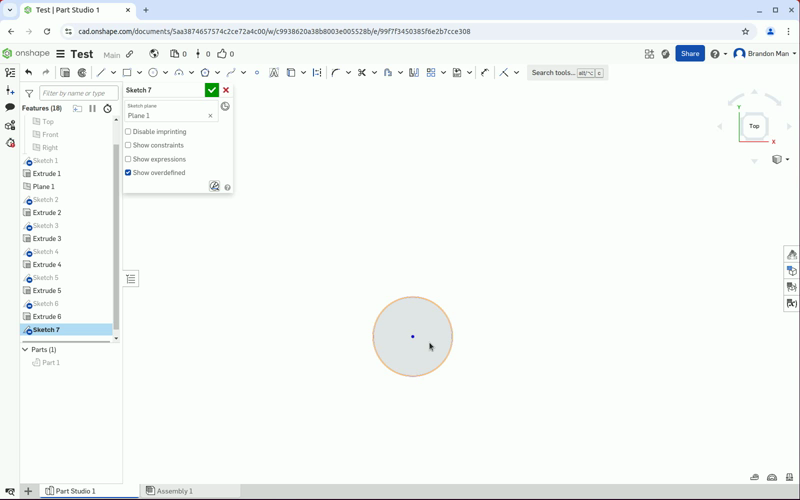
click(429, 342)
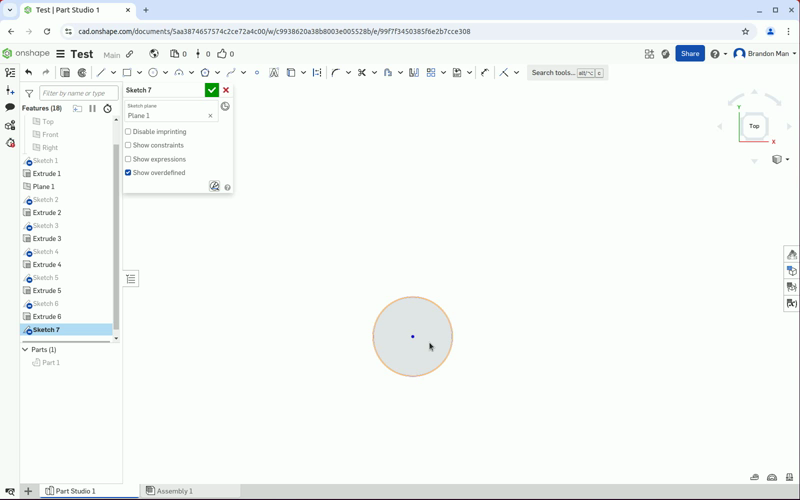
scroll(-6)
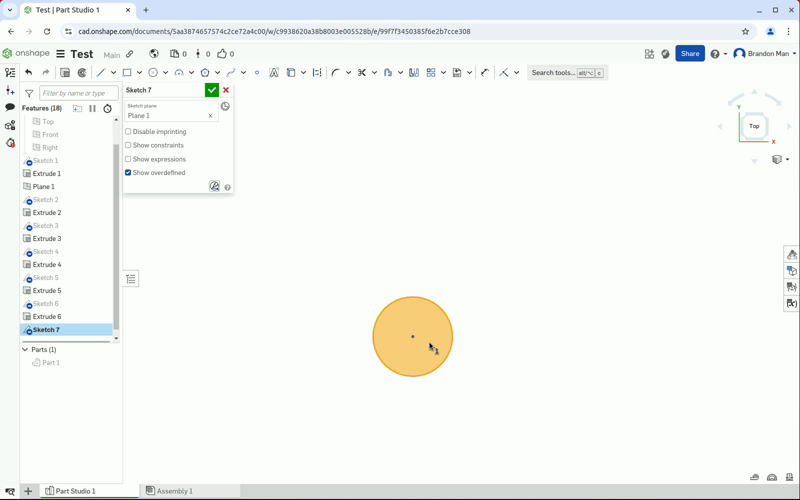
scroll(-6)
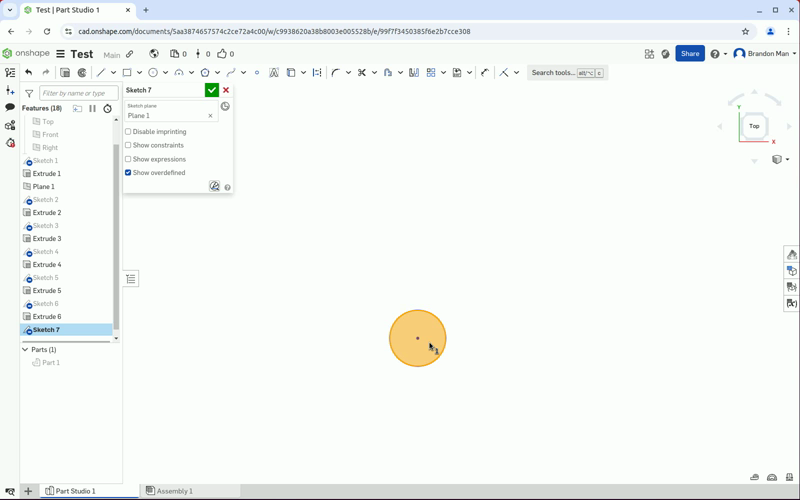
scroll(-6)
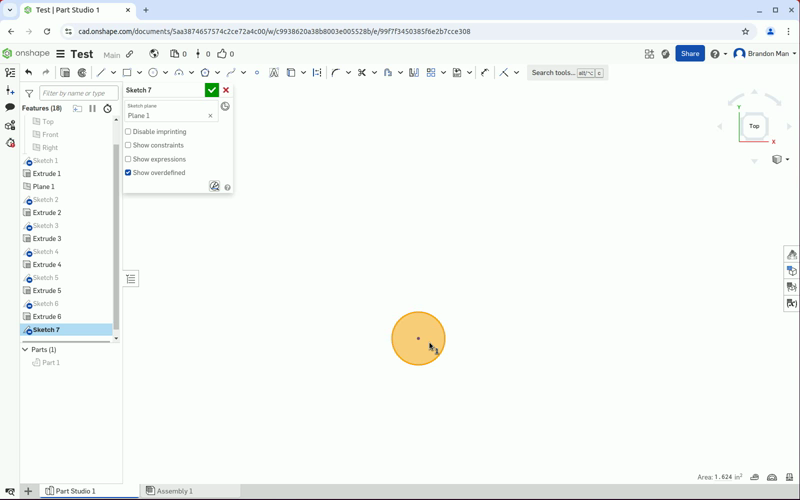
scroll(-6)
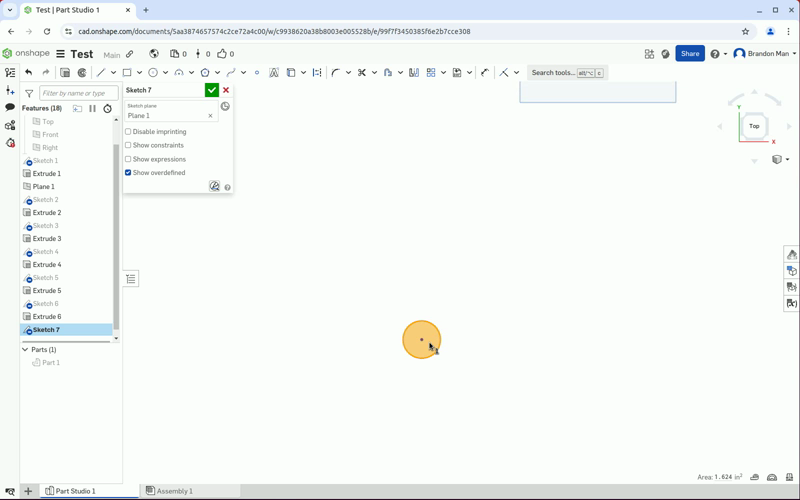
scroll(-6)
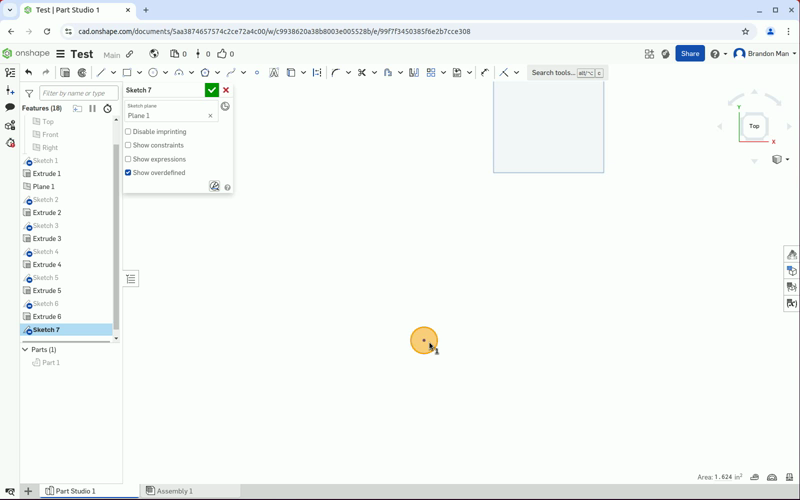
scroll(-6)
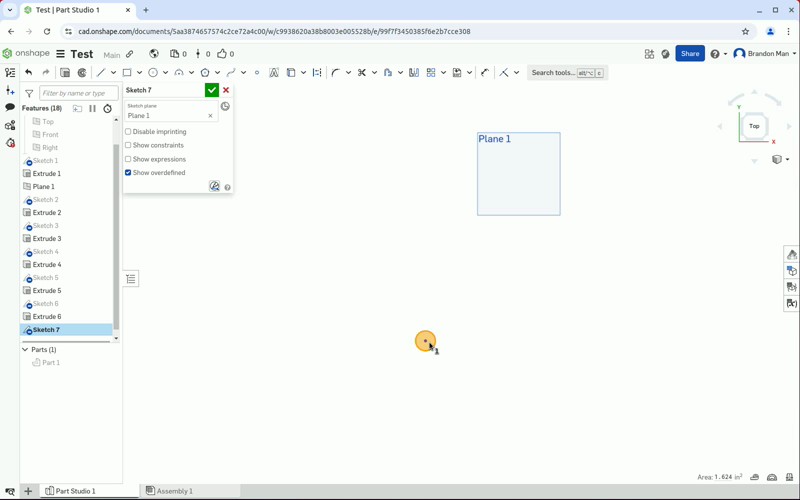
scroll(-6)
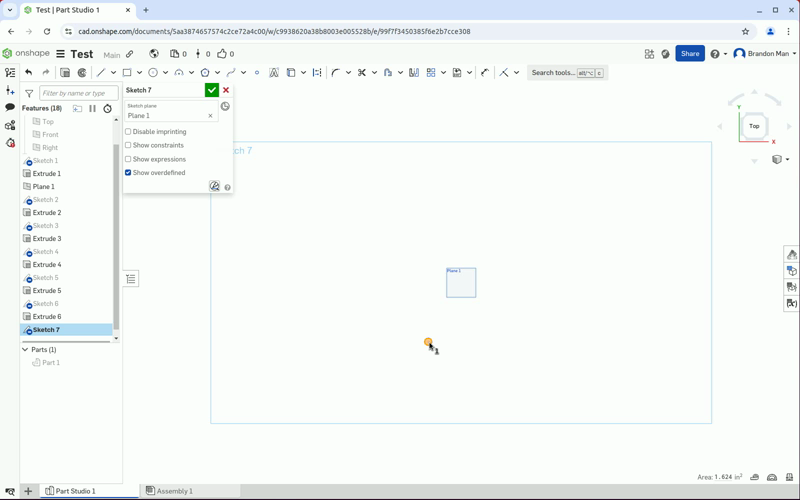
mouse_move(73, 352)
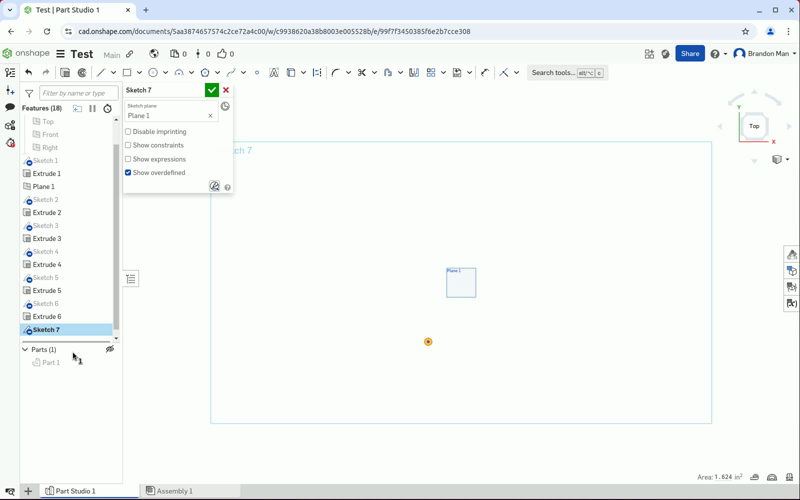
key(shift+y)
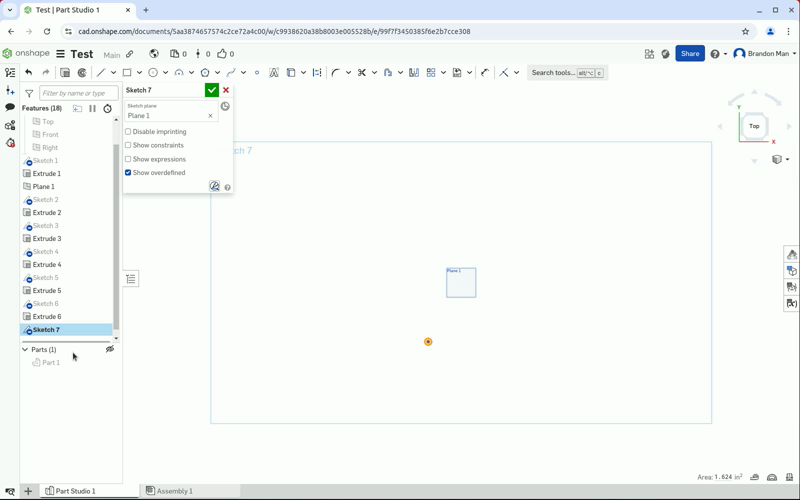
key(shift+e)
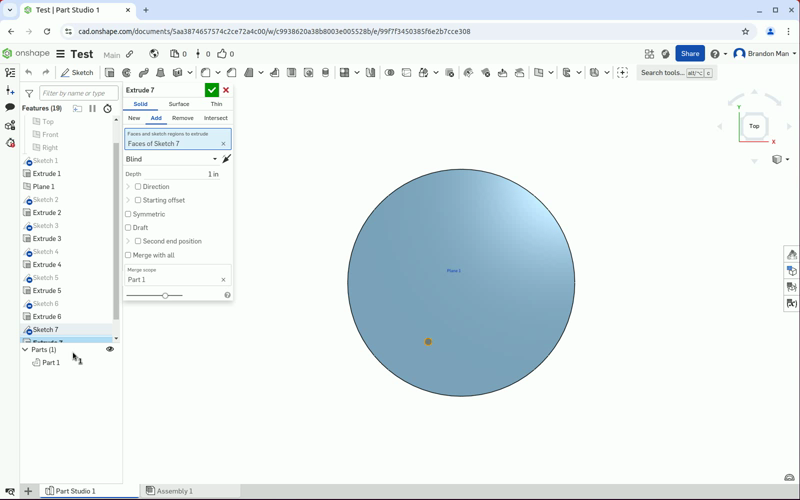
mouse_move(143, 106)
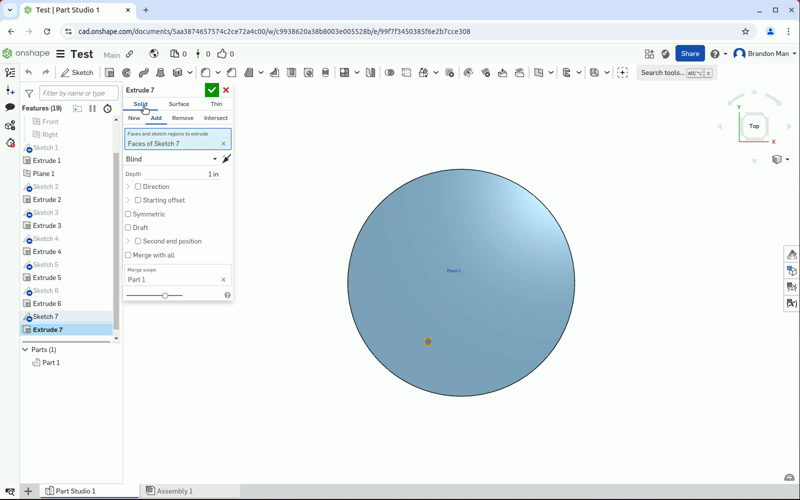
click(143, 106)
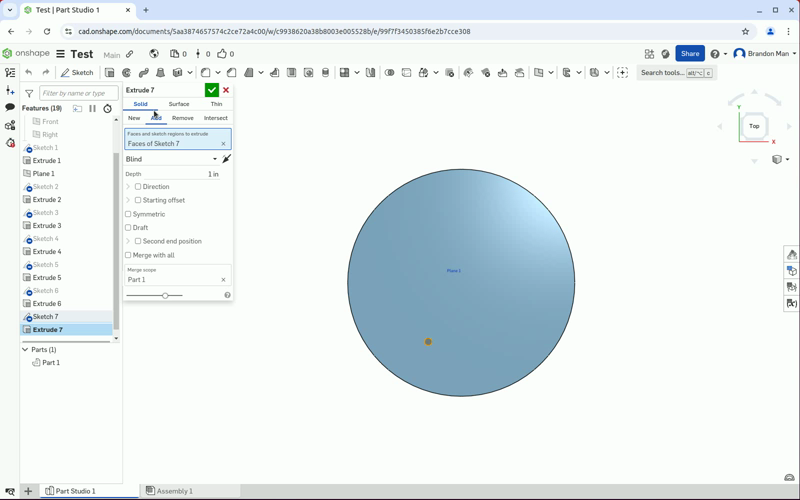
mouse_move(186, 120)
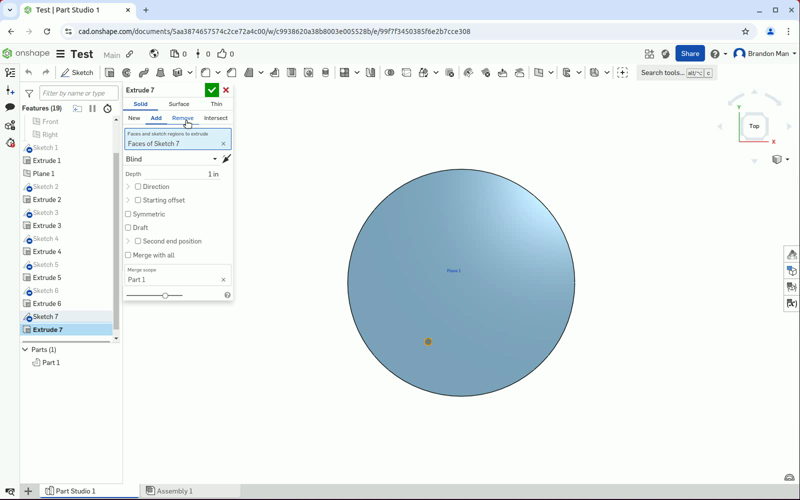
click(186, 120)
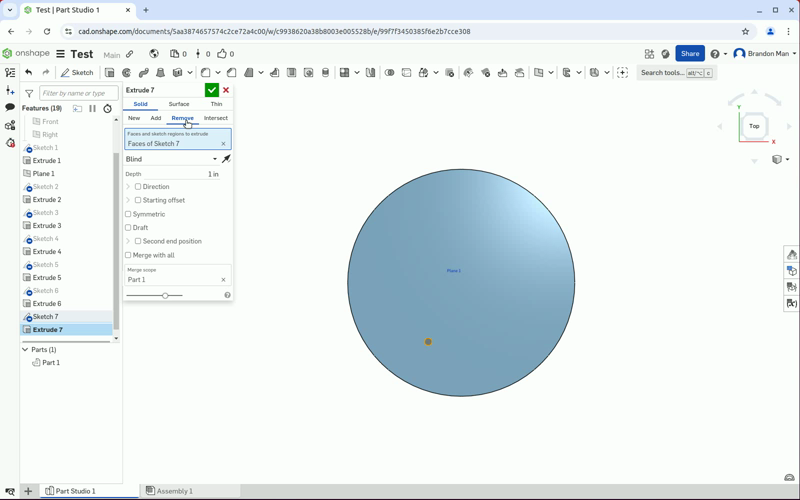
key(tab, 4)
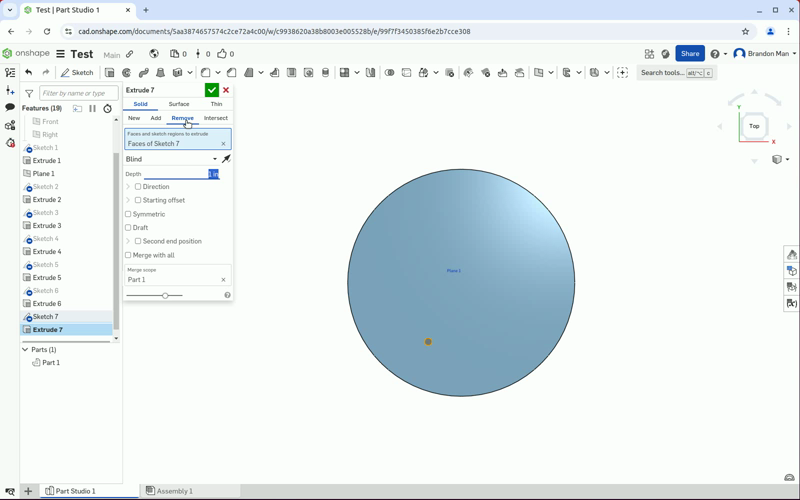
text(0.722)
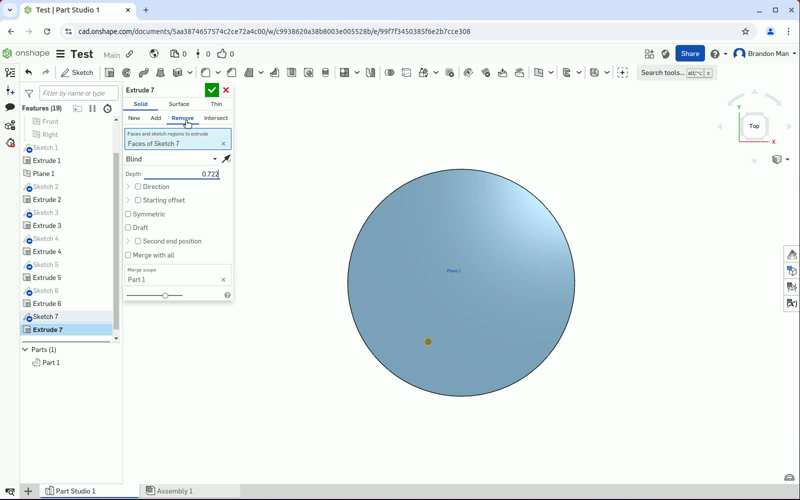
key(tab, 6)
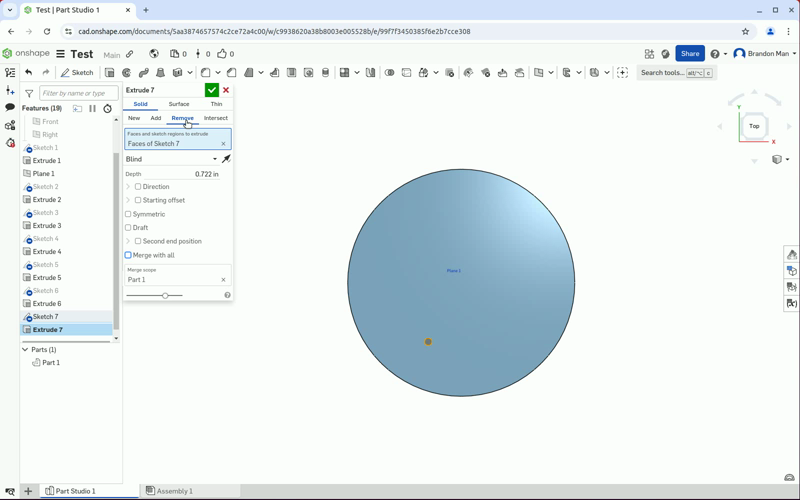
key(space)
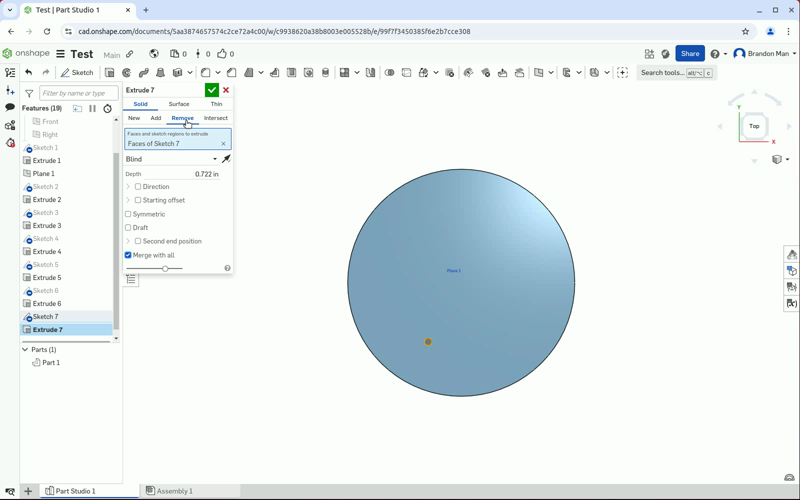
key(enter)
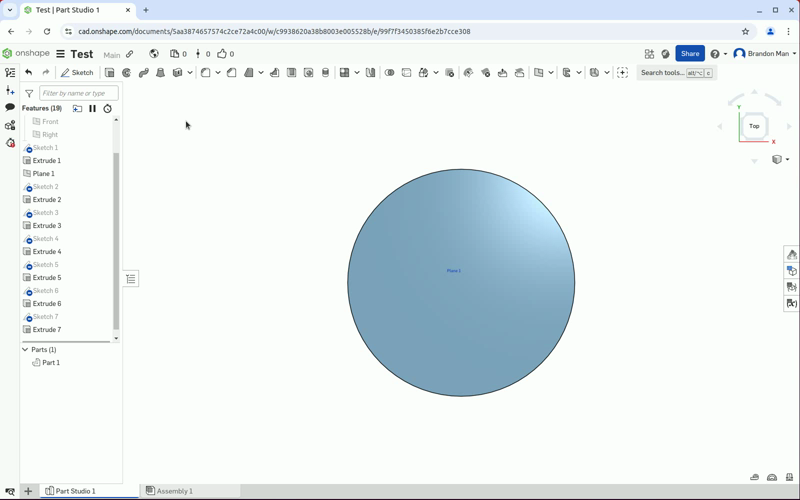
key(shift+h)
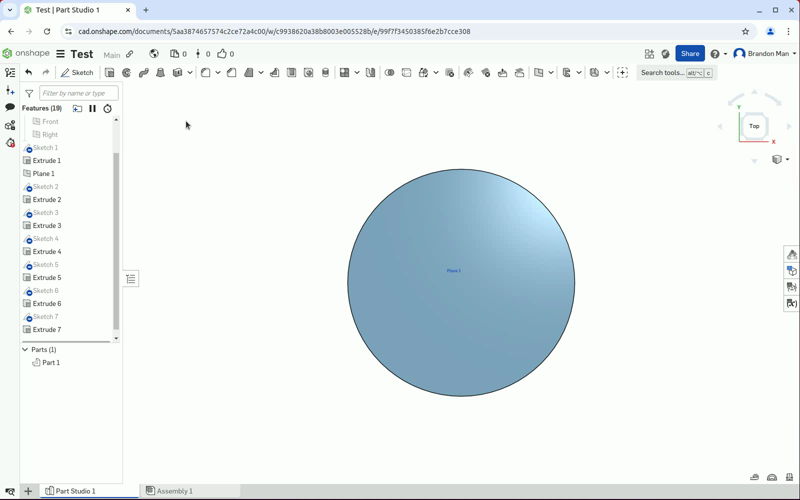
key(shift+h)
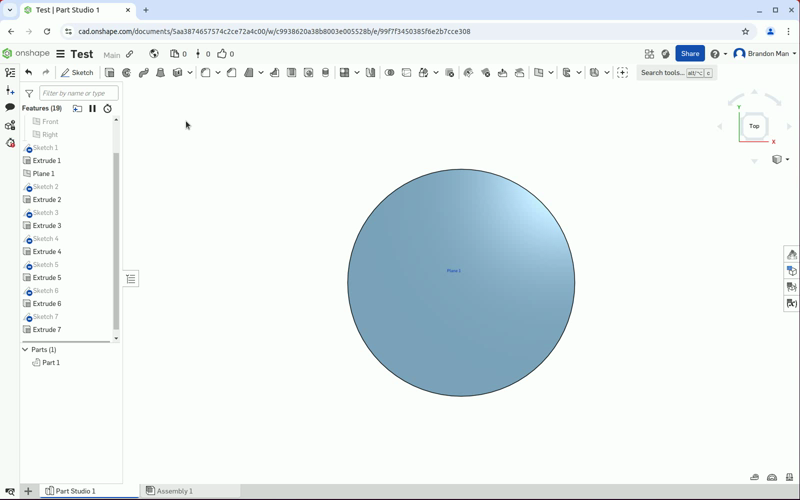
mouse_move(69, 150)
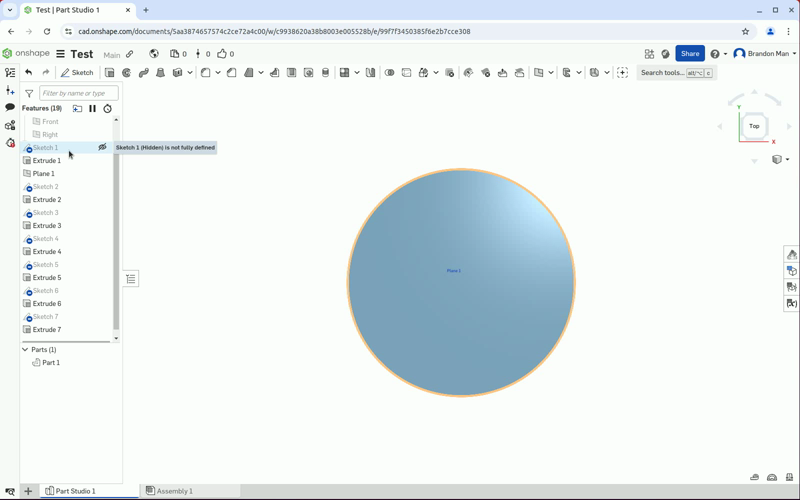
click(69, 150)
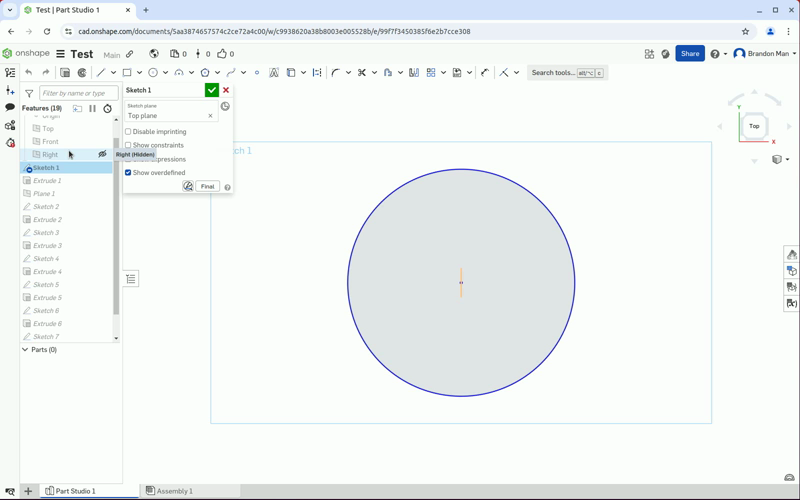
mouse_move(229, 92)
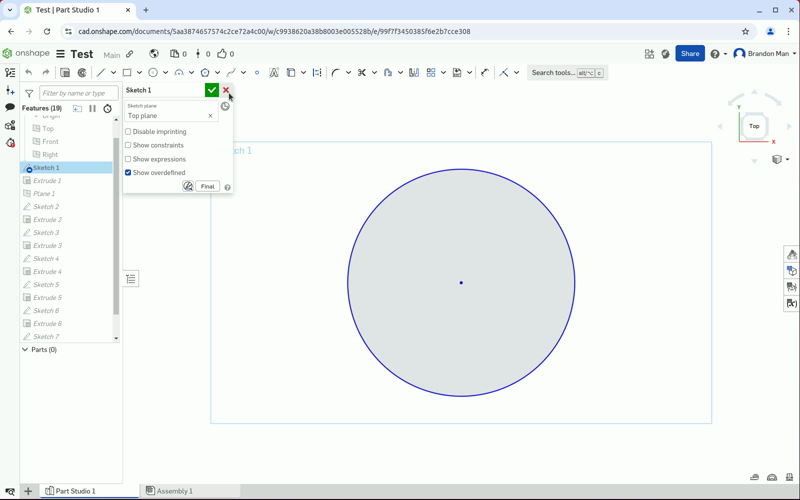
click(229, 92)
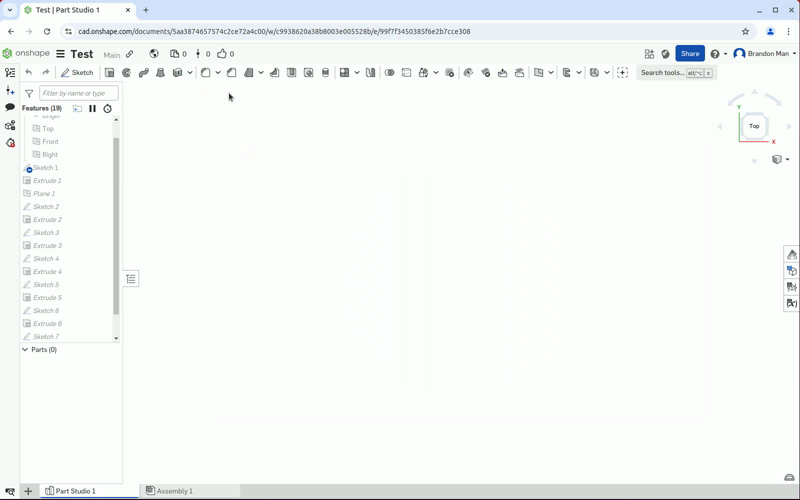
key(shift+s)
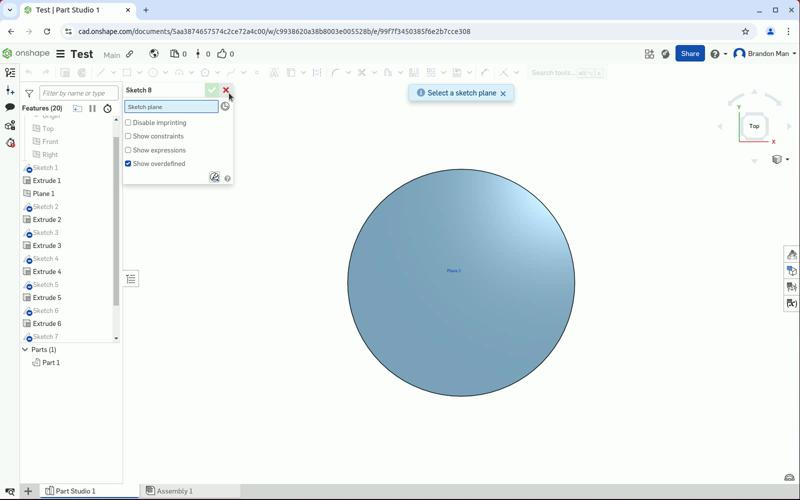
mouse_move(69, 163)
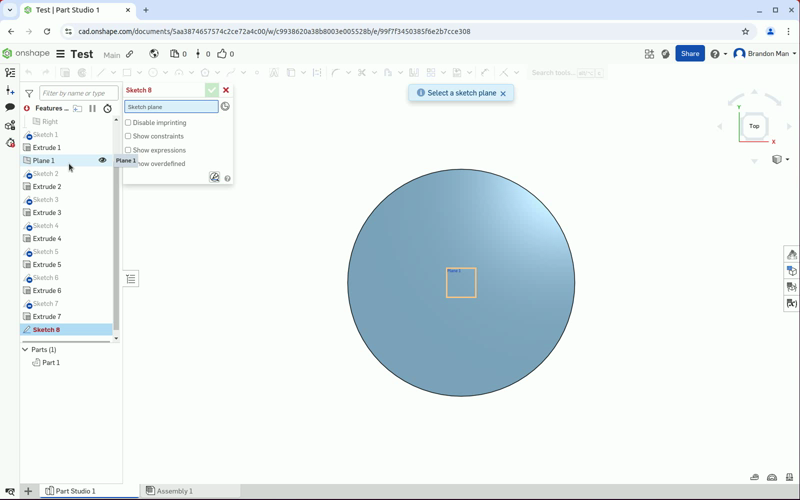
click(69, 163)
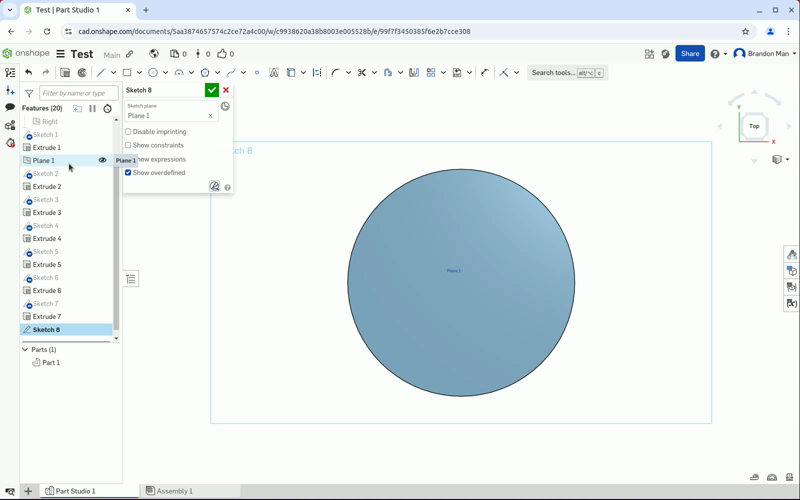
mouse_move(73, 352)
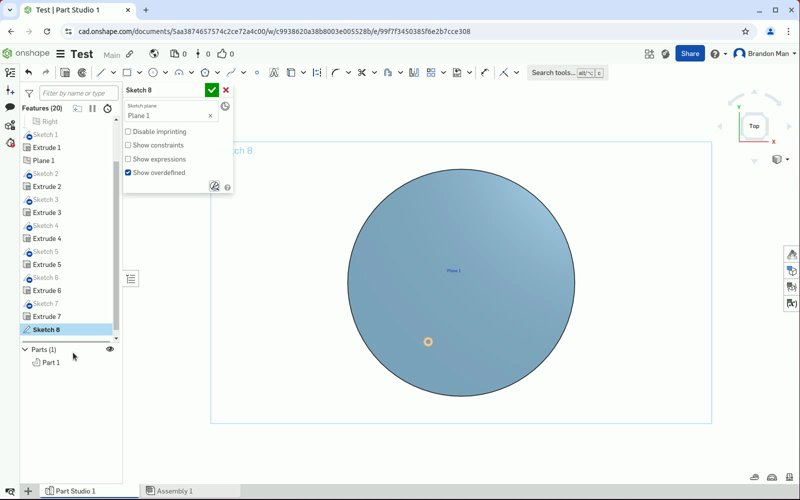
key(y)
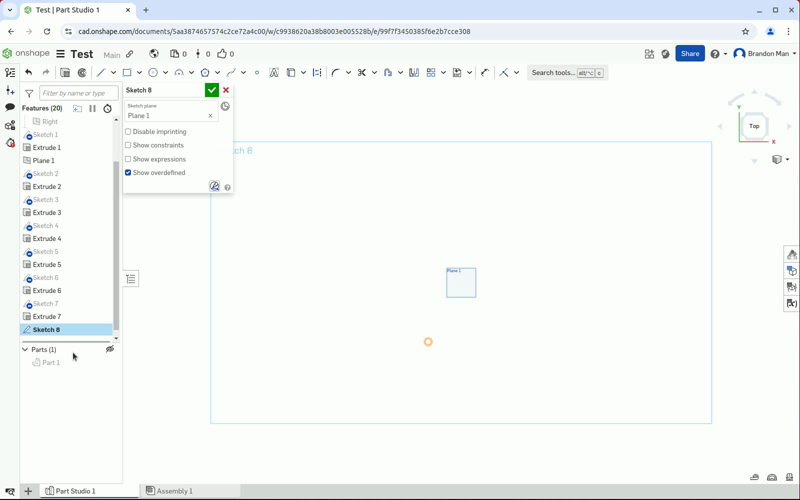
key(c)
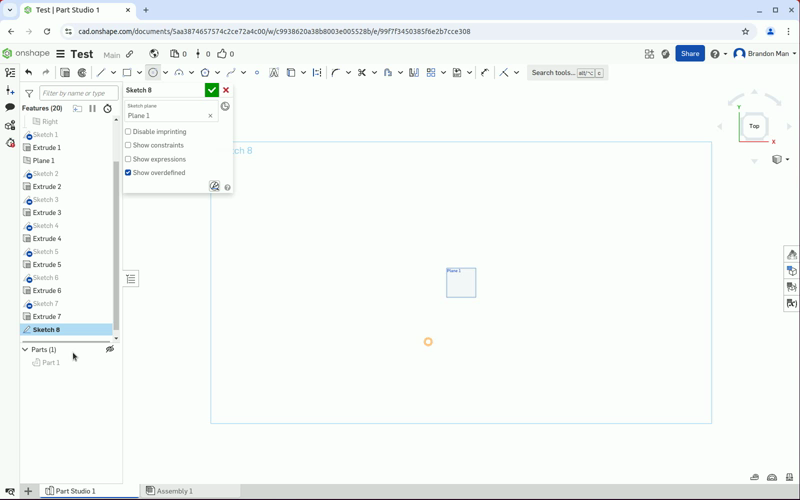
key_down(shift)
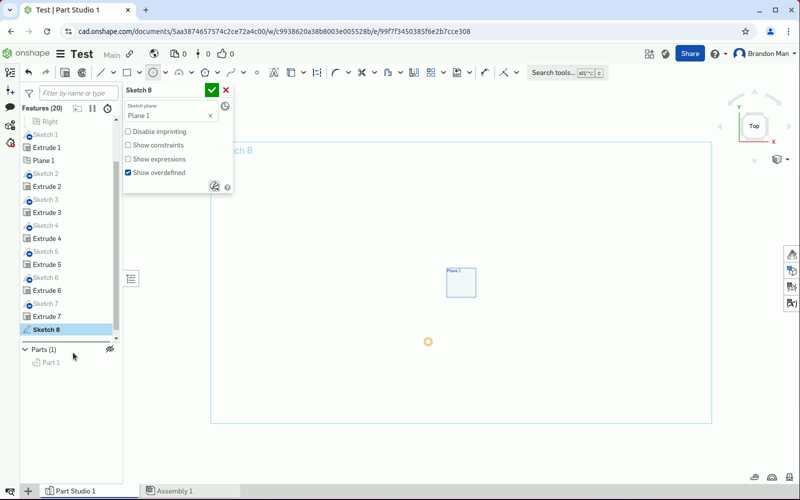
mouse_move(495, 215)
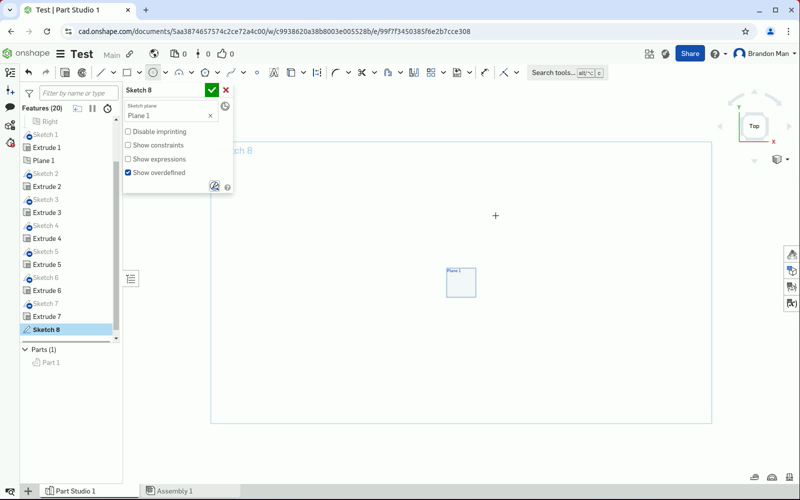
click(495, 215)
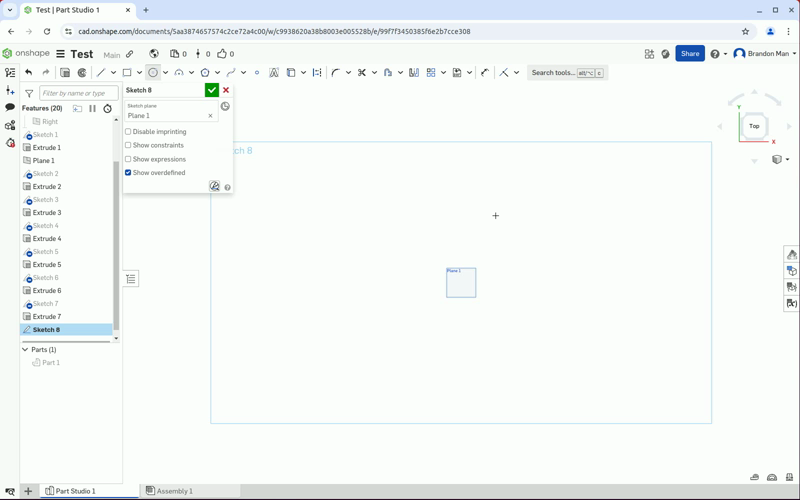
key_up(shift)
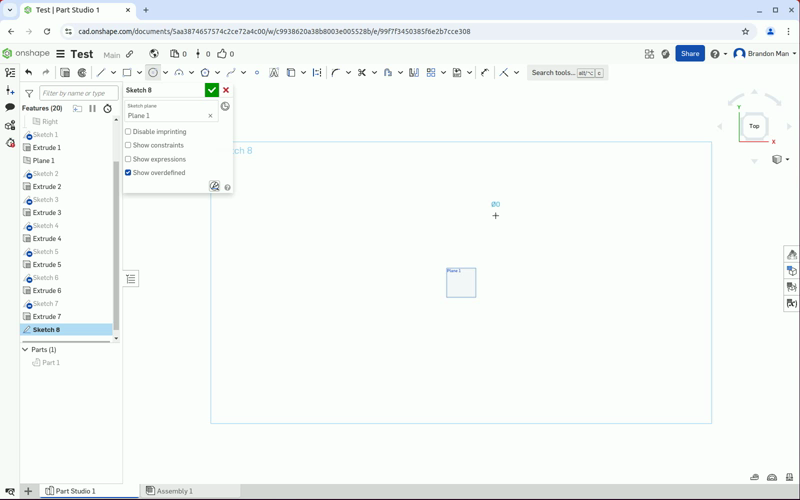
mouse_move(499, 215)
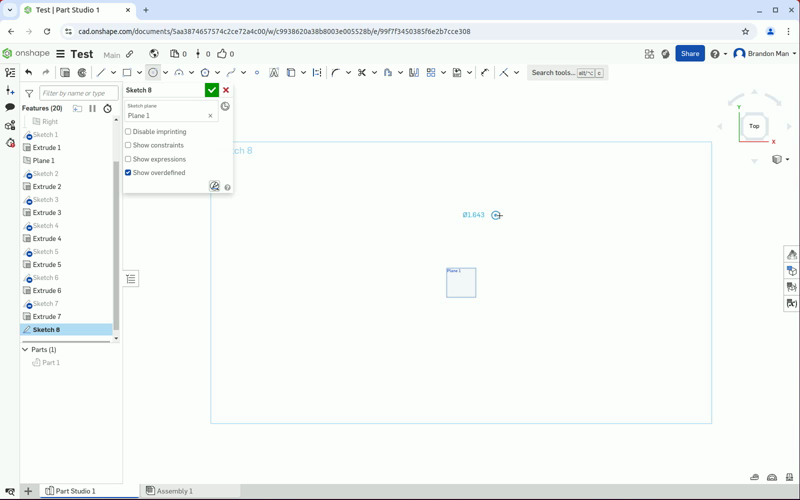
click(499, 215)
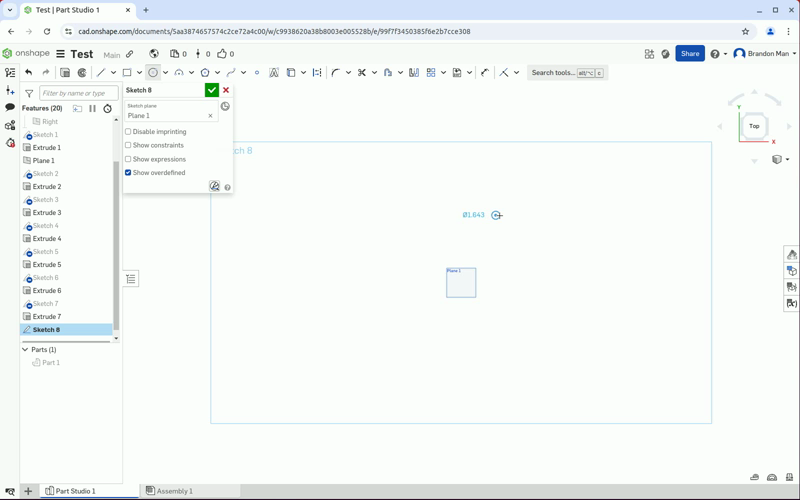
key(esc)
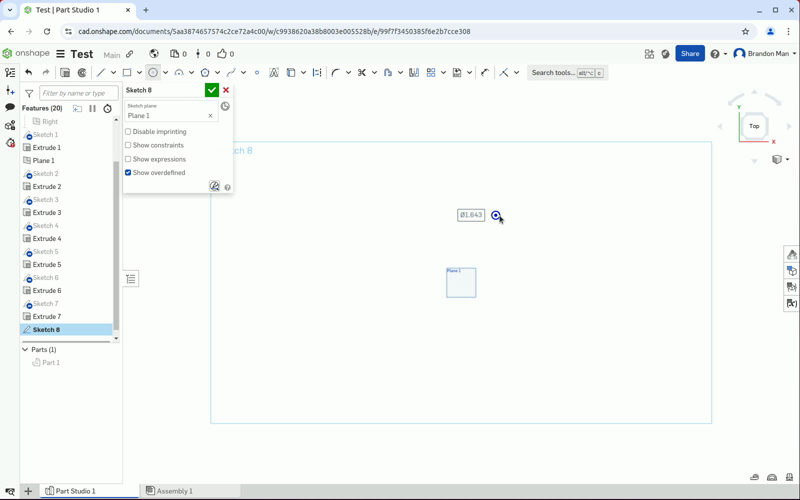
mouse_move(495, 211)
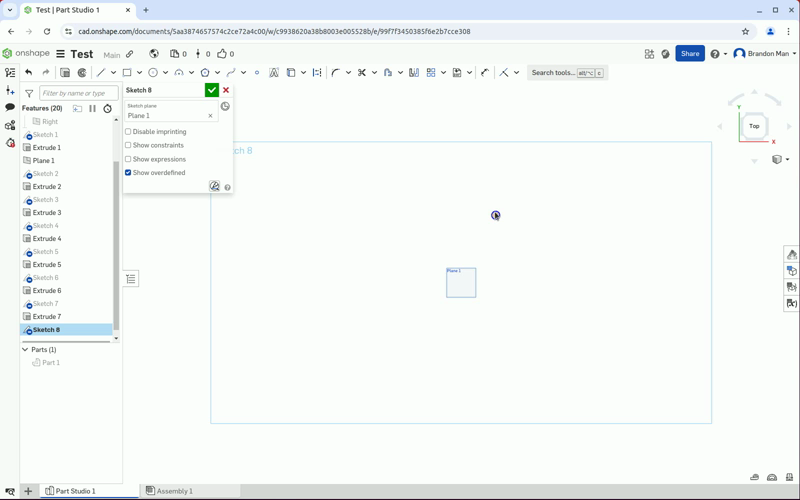
scroll(6)
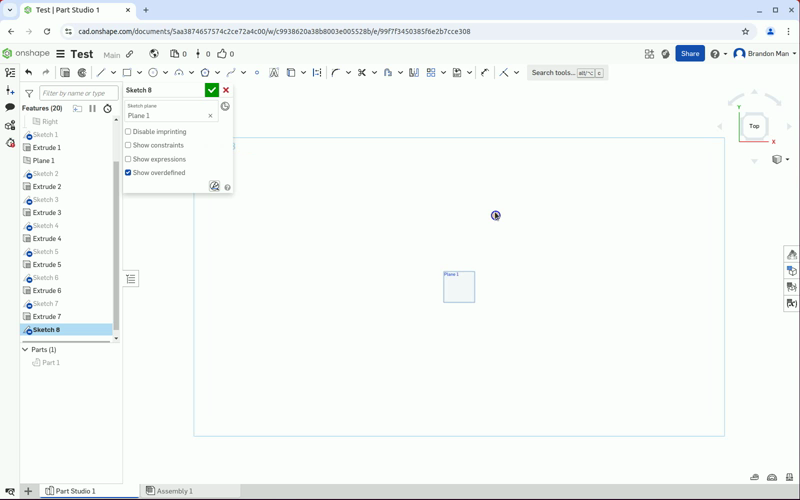
scroll(6)
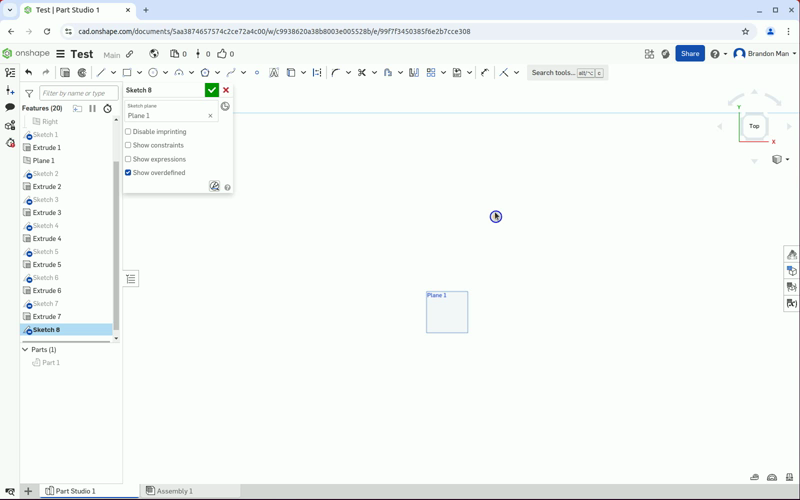
scroll(6)
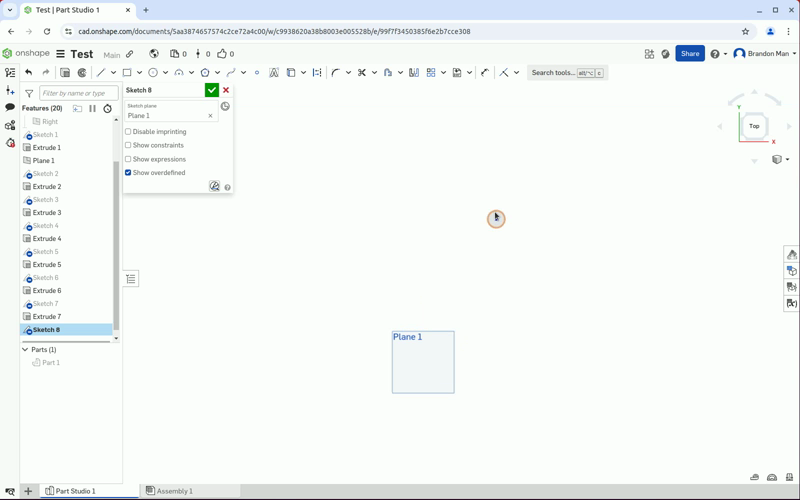
scroll(6)
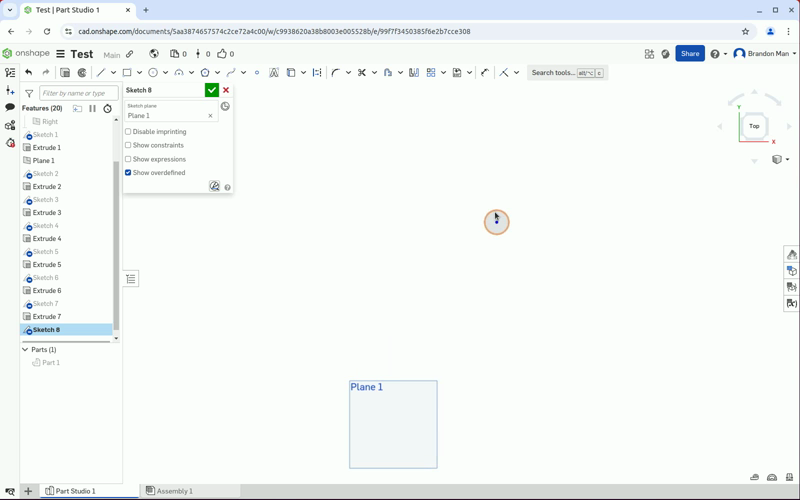
scroll(6)
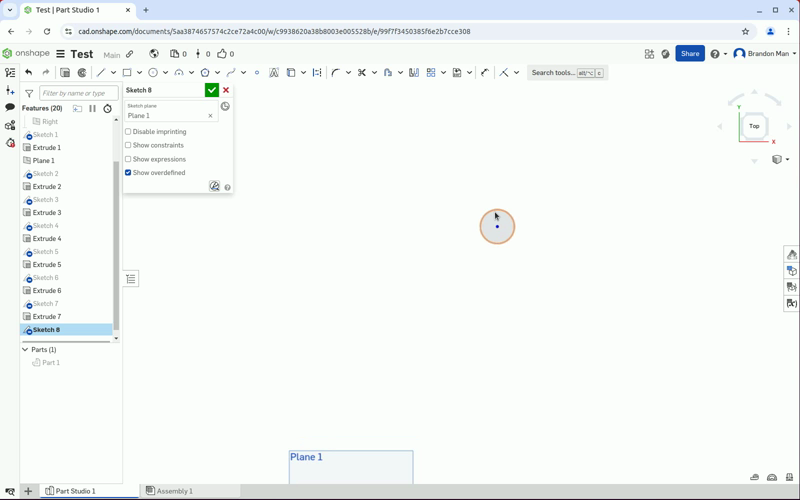
scroll(6)
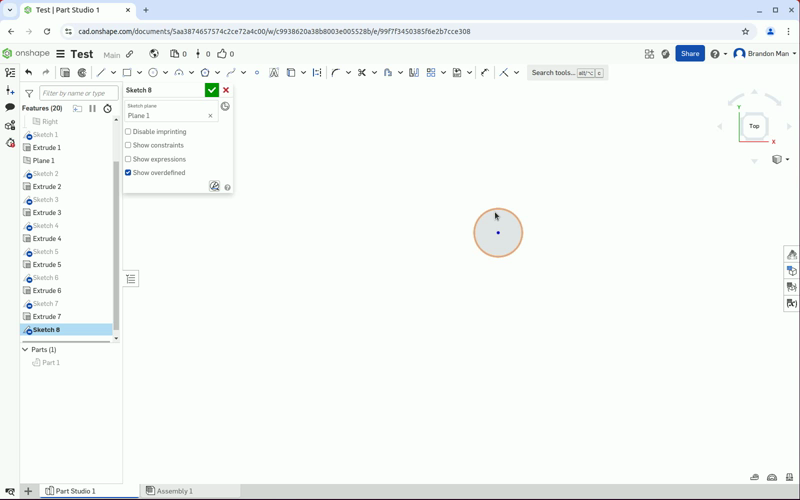
scroll(6)
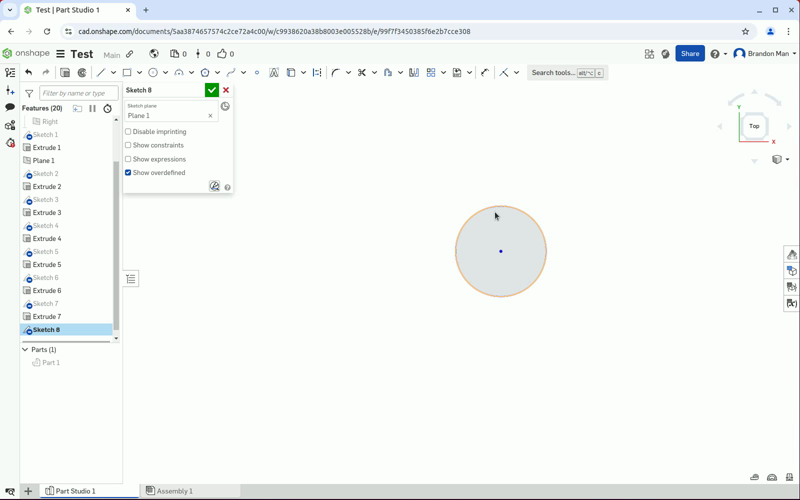
click(495, 211)
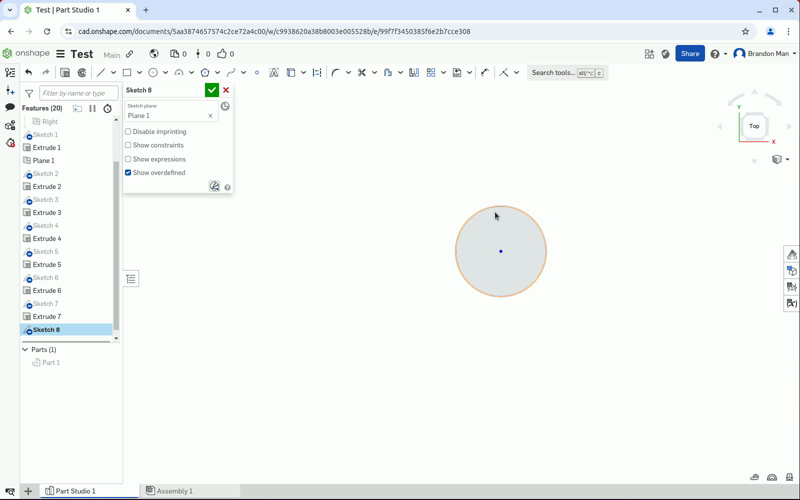
scroll(-6)
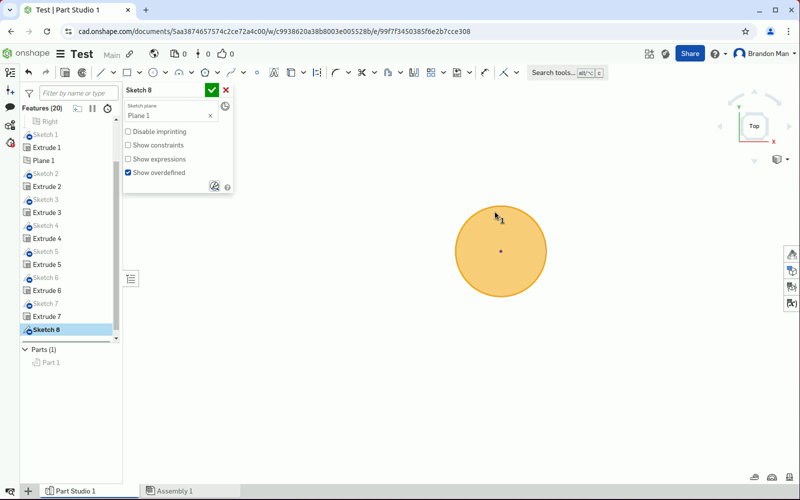
scroll(-6)
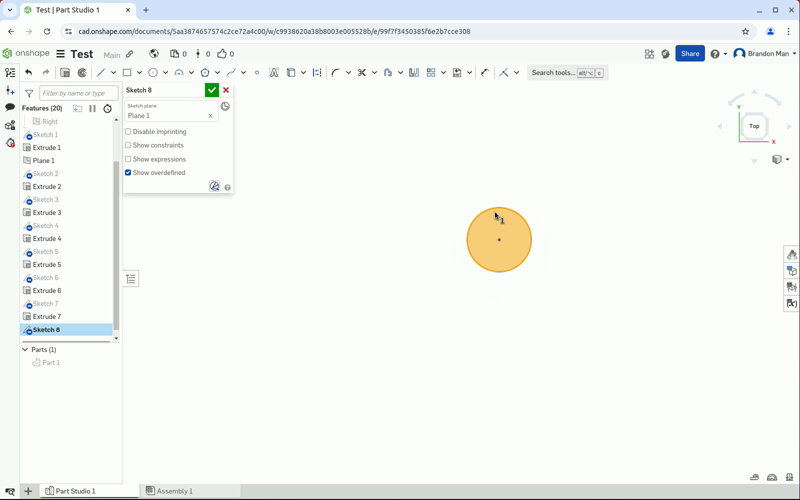
scroll(-6)
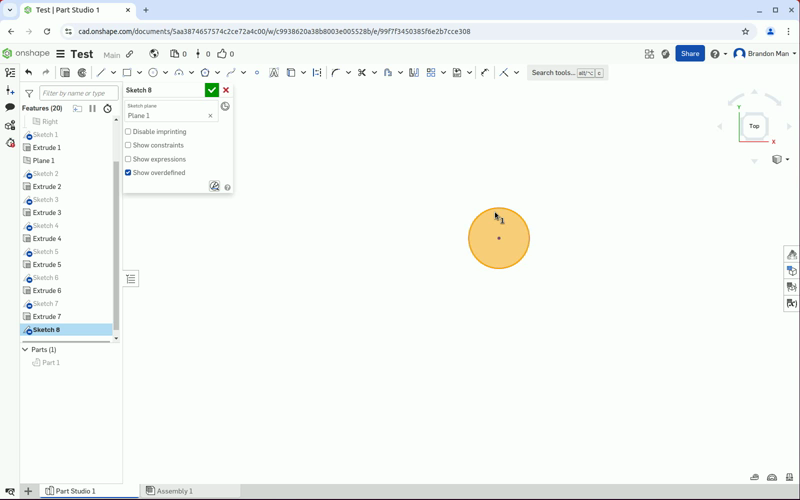
scroll(-6)
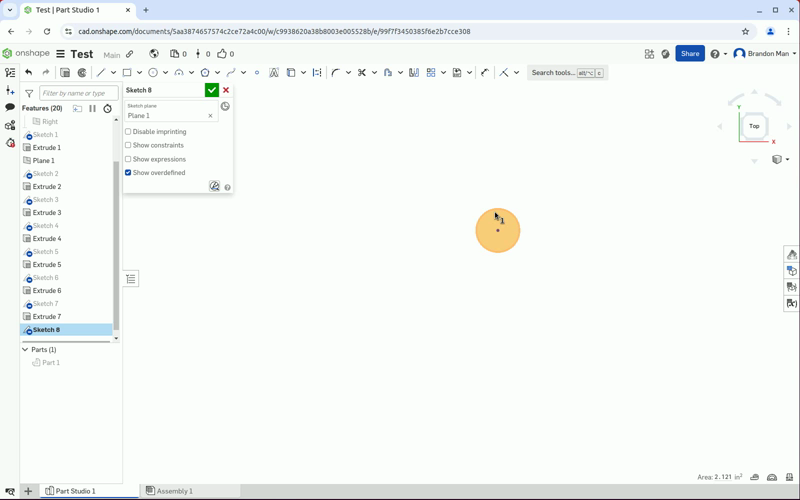
scroll(-6)
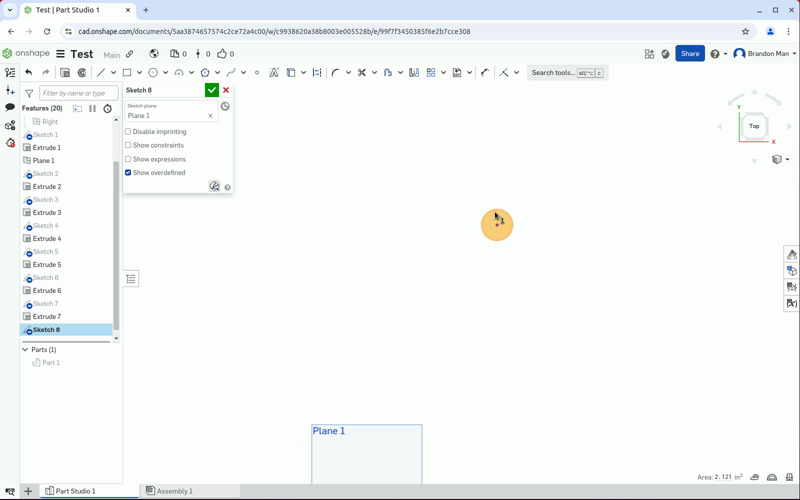
scroll(-6)
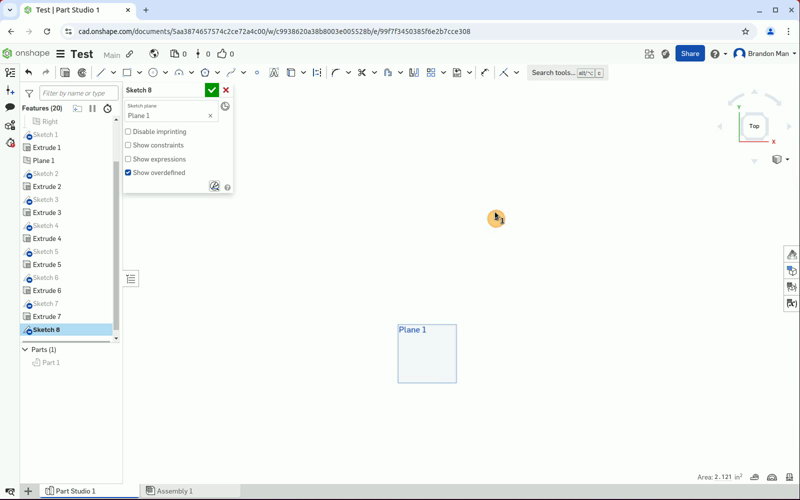
scroll(-6)
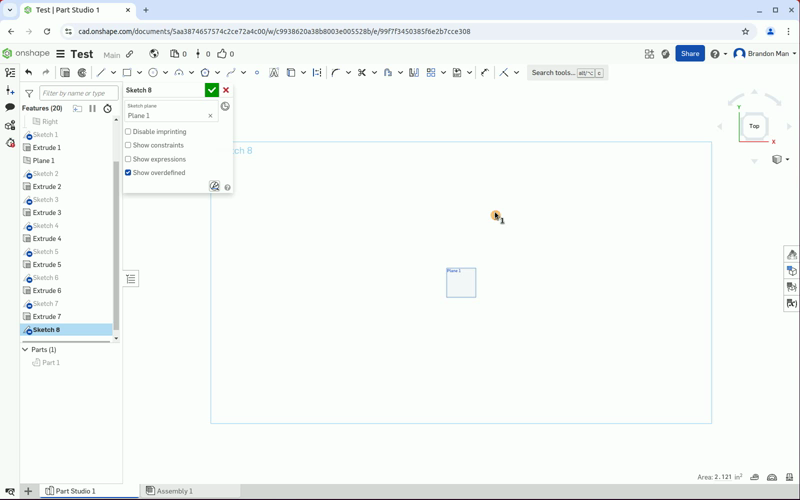
mouse_move(73, 352)
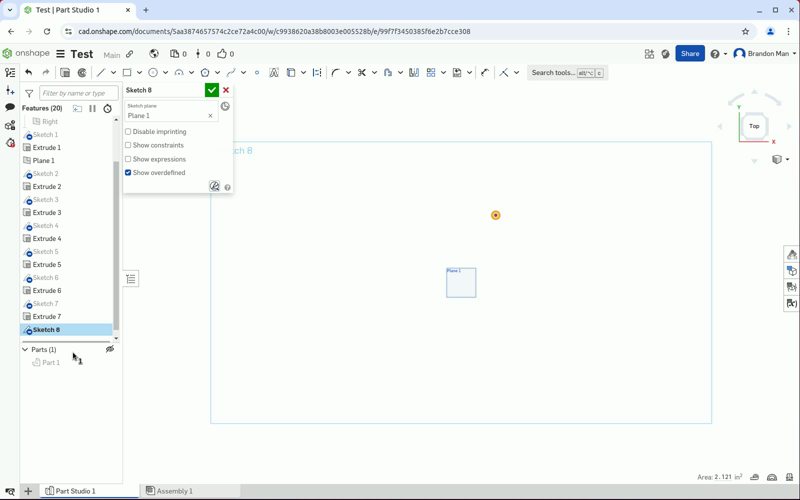
key(shift+y)
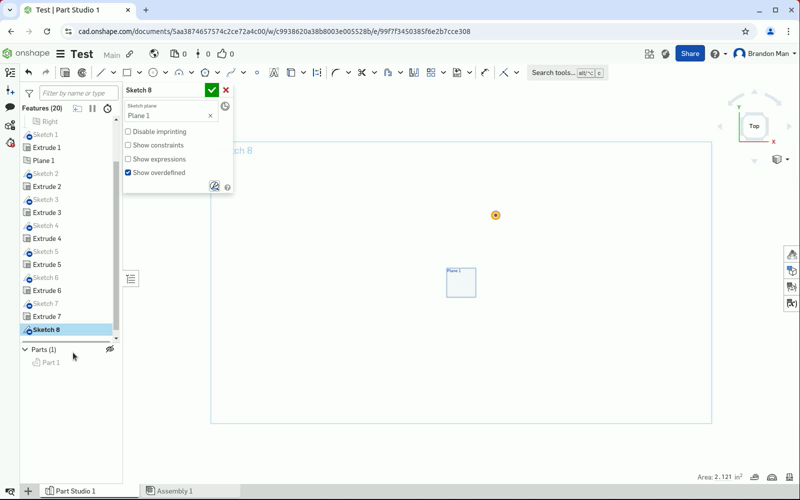
key(shift+e)
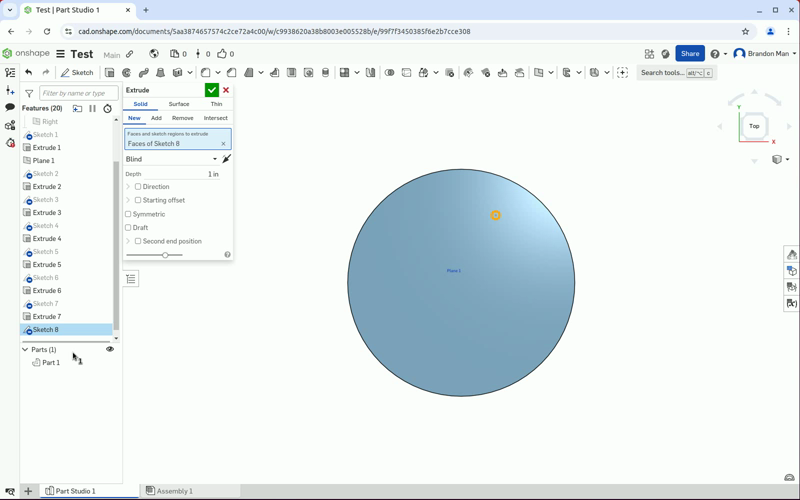
mouse_move(143, 106)
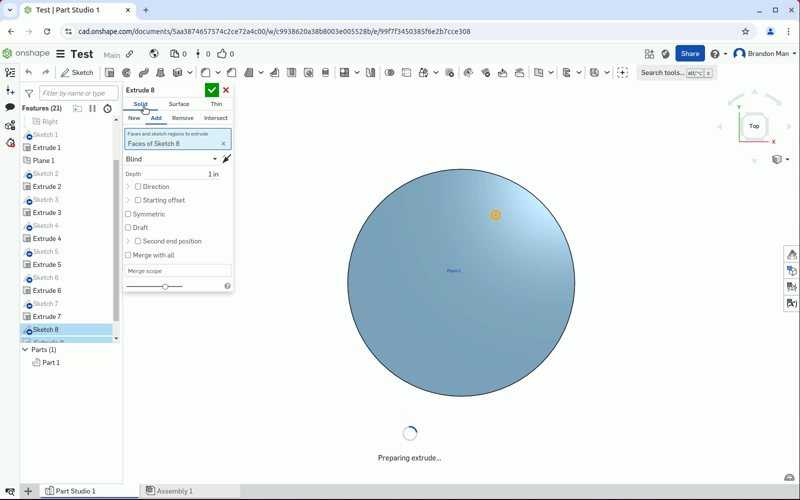
click(143, 106)
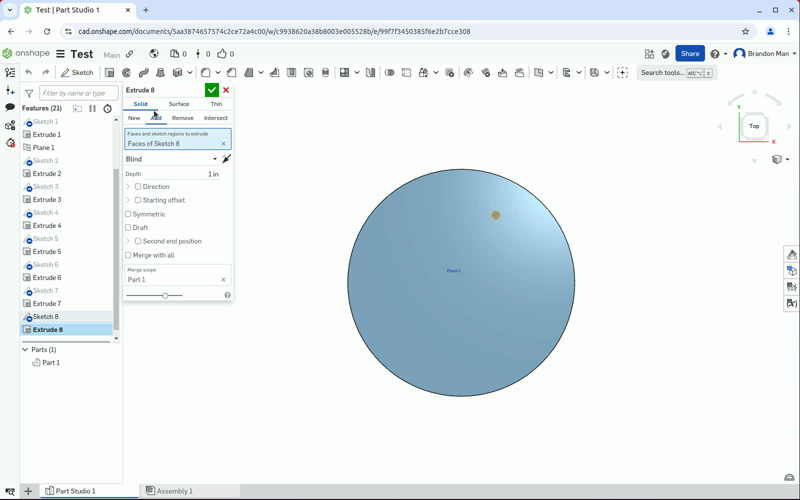
mouse_move(186, 120)
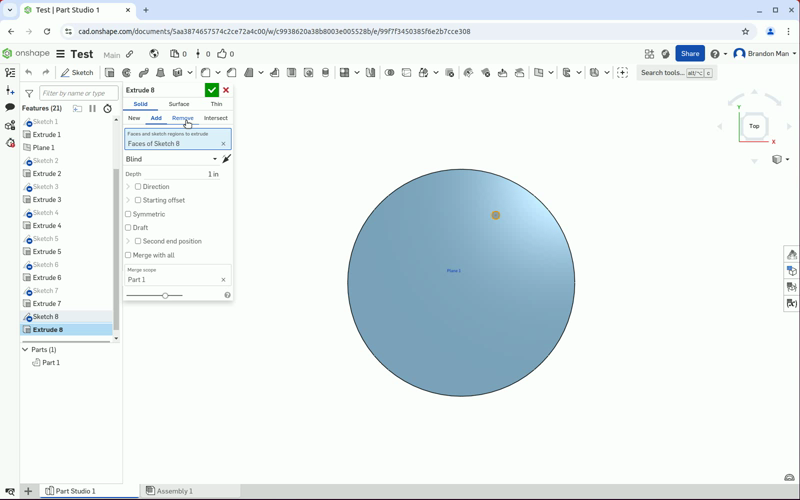
click(186, 120)
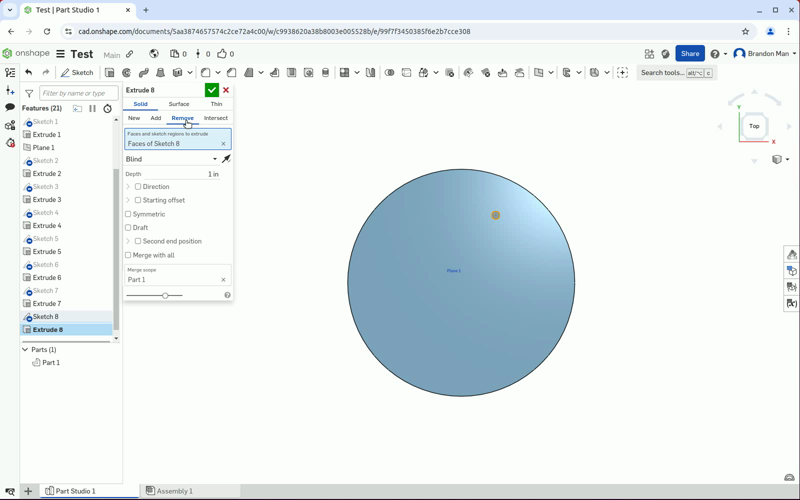
key(tab, 4)
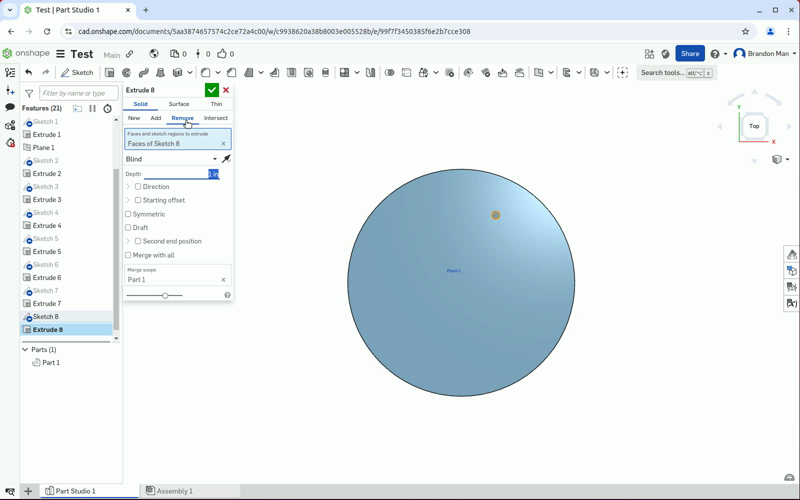
text(0.722)
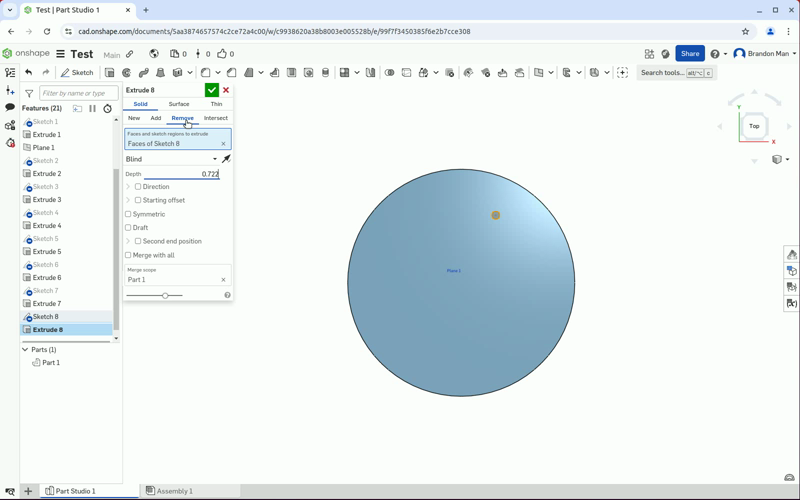
key(tab, 6)
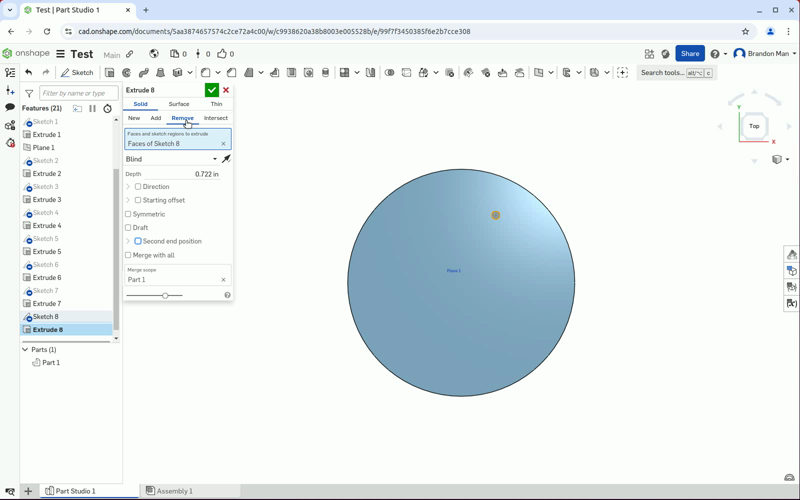
key(space)
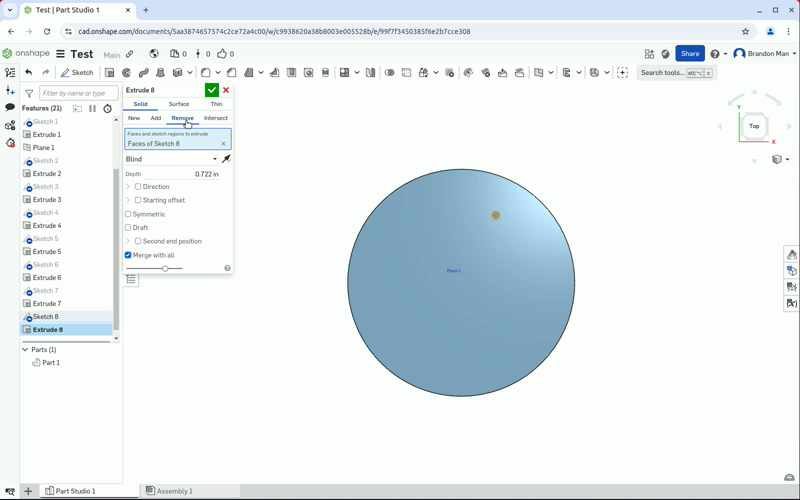
key(enter)
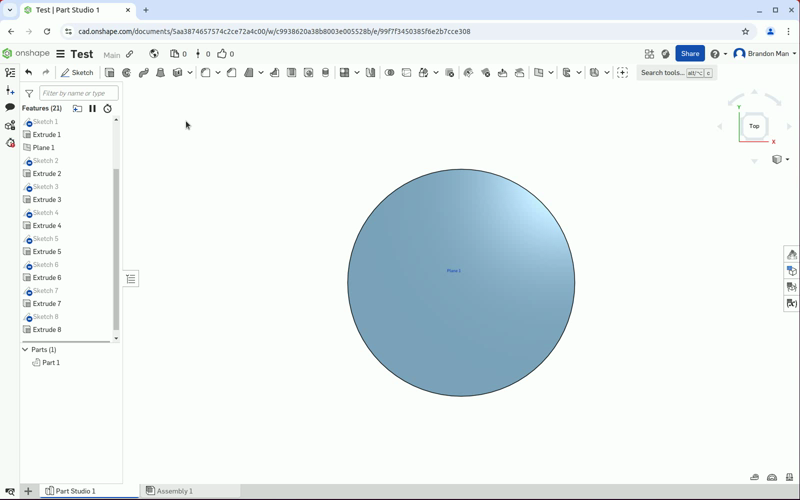
key(shift+h)
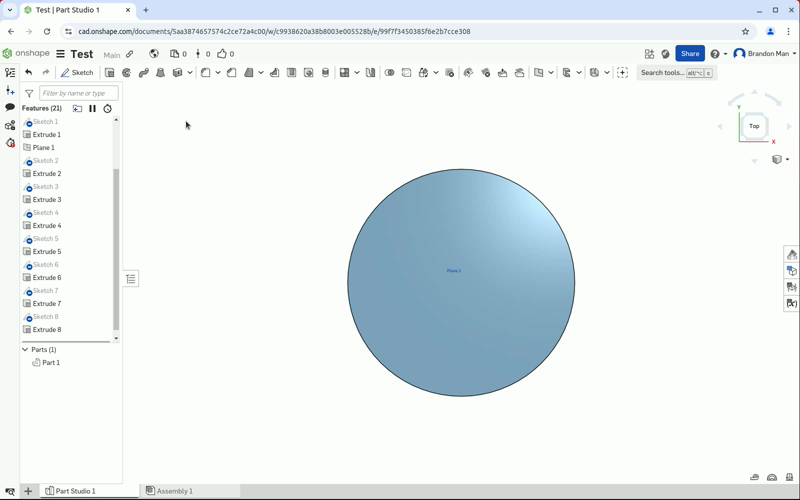
key(shift+h)
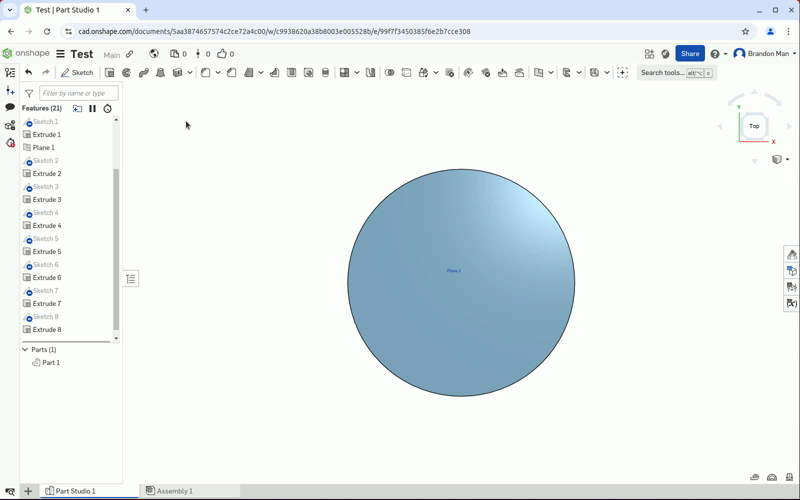
key(shift+7)
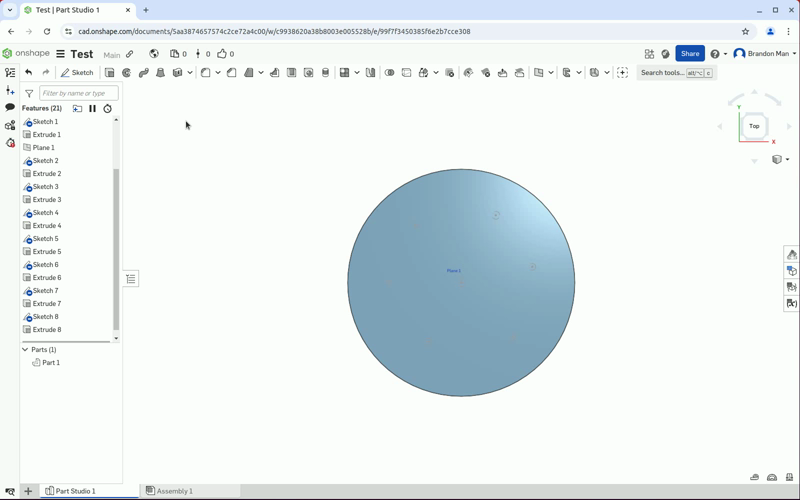
key(up, 3)
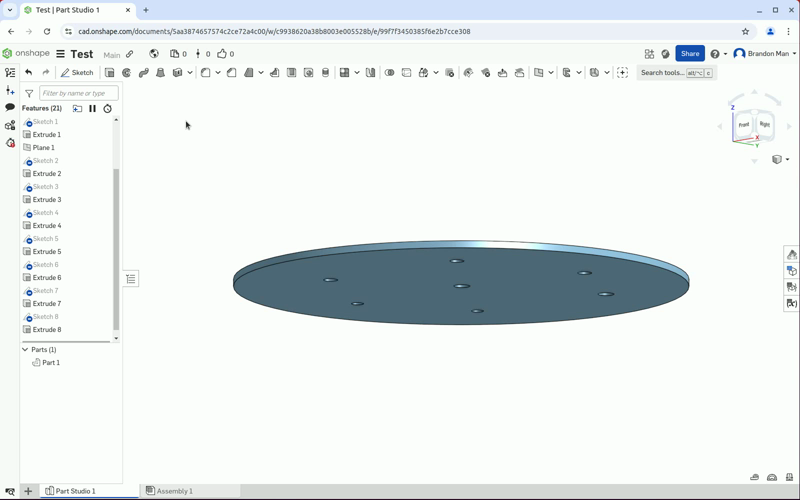
key(left, 3)
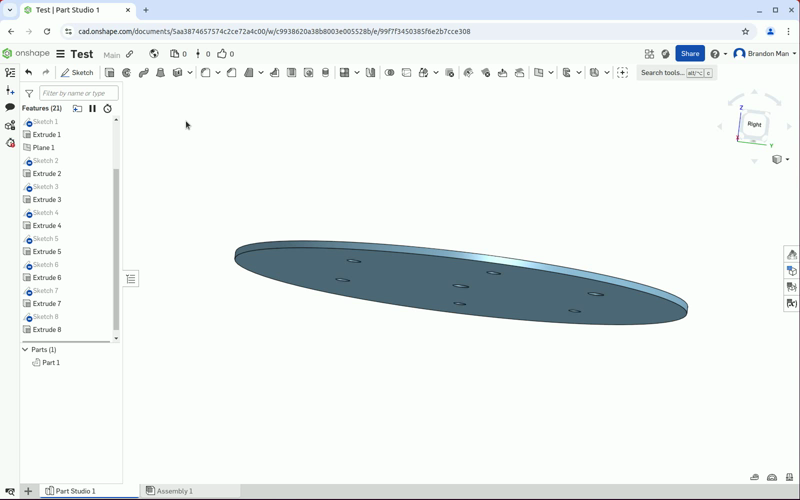
key(right, 3)
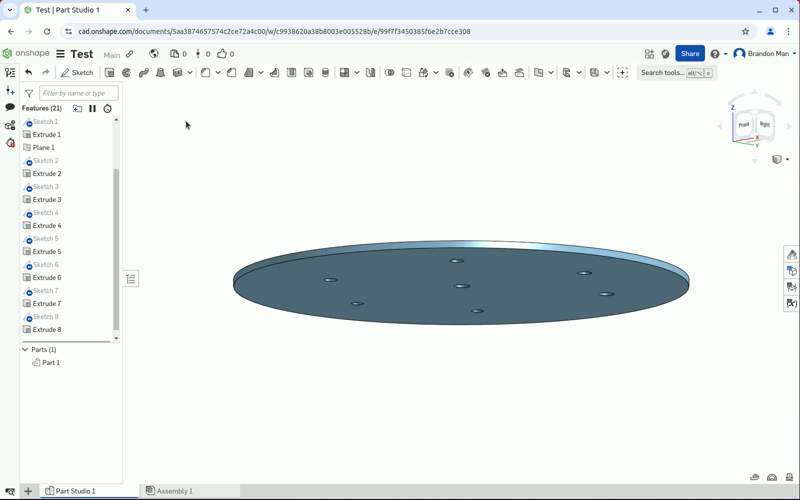
key(down, 3)
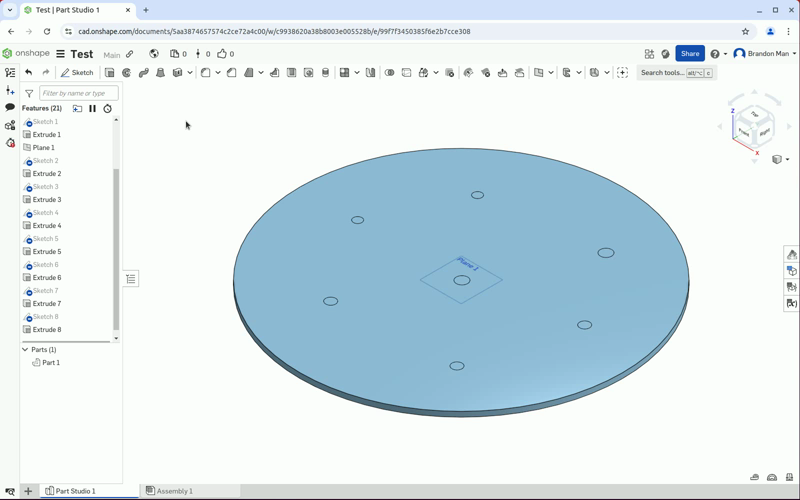
mouse_move(69, 124)
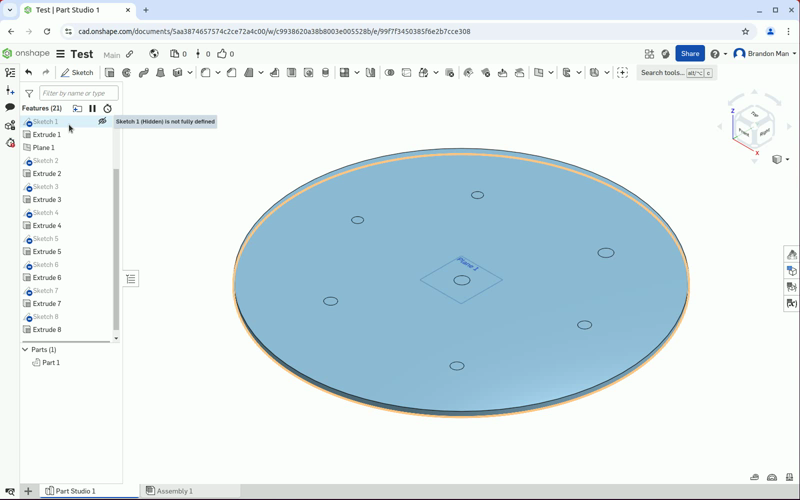
click(69, 124)